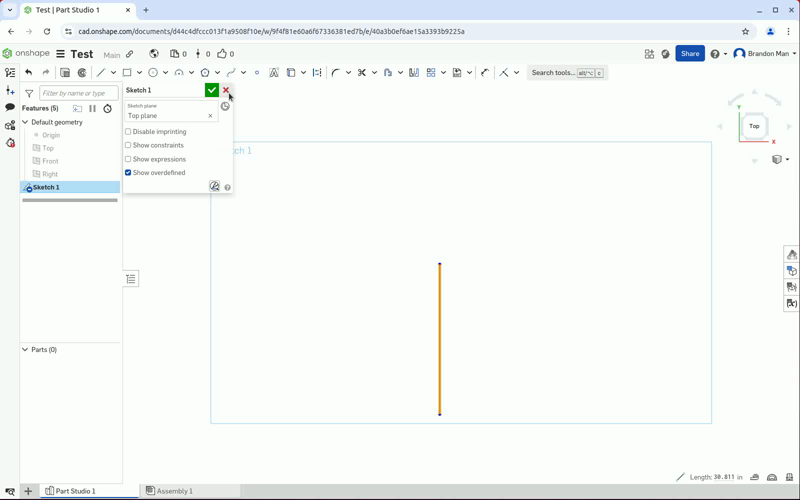
key(shift+h)
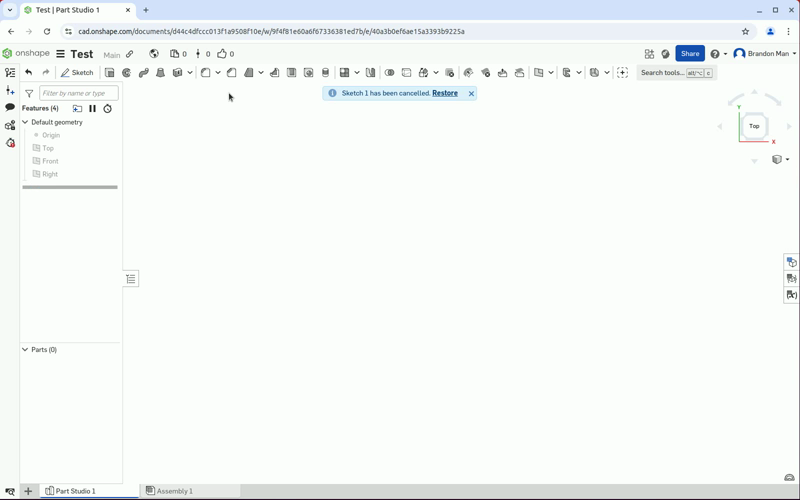
mouse_move(73, 352)
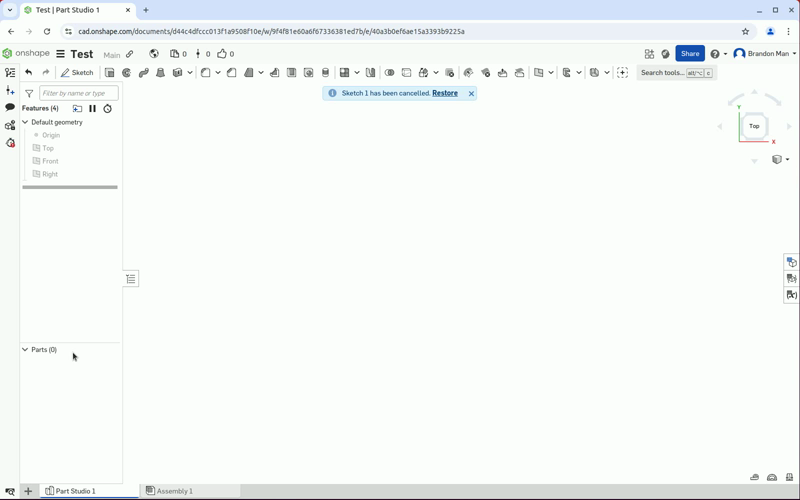
key(y)
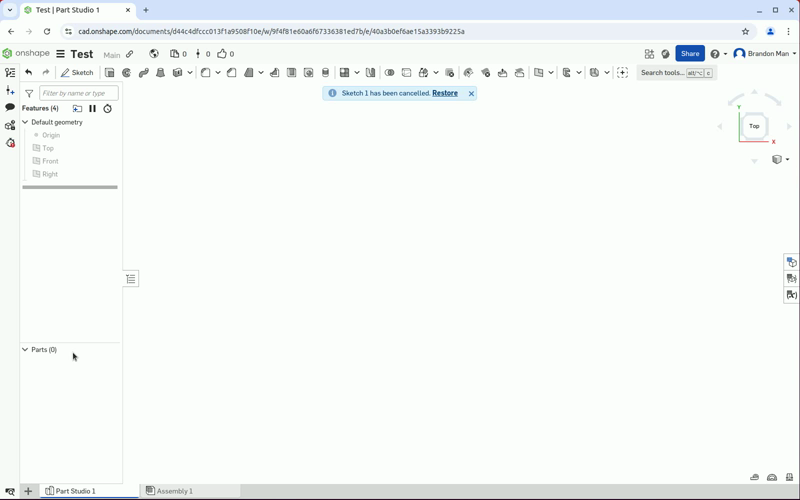
key(shift+p)
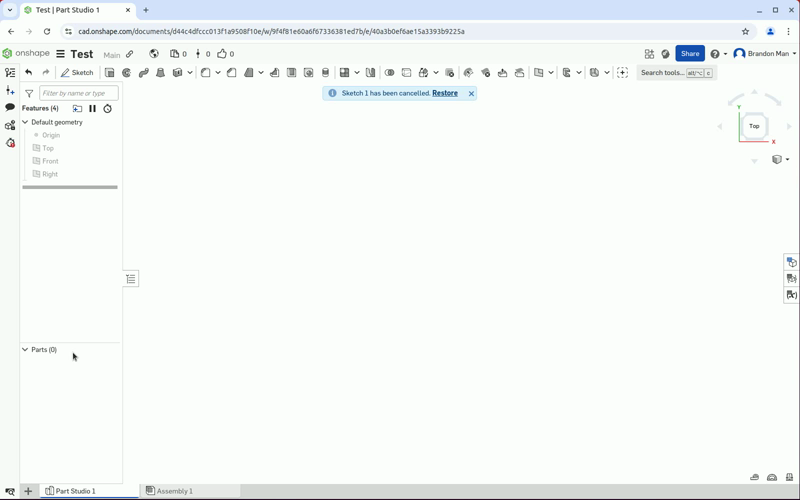
key(space)
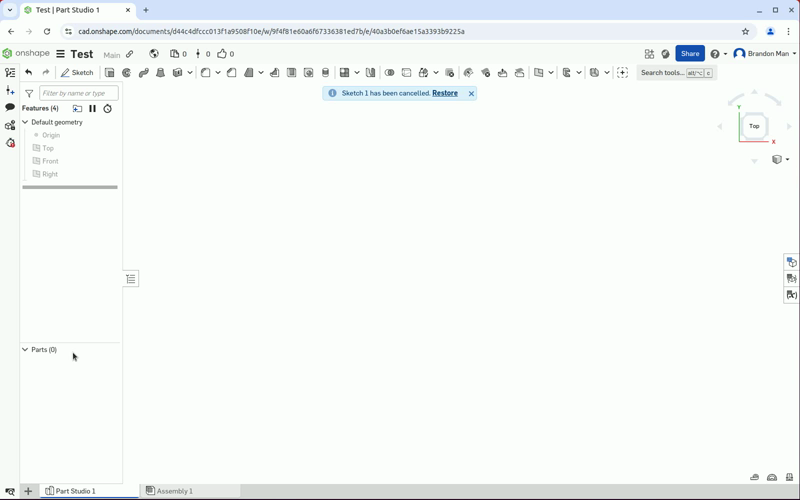
key_down(shift)
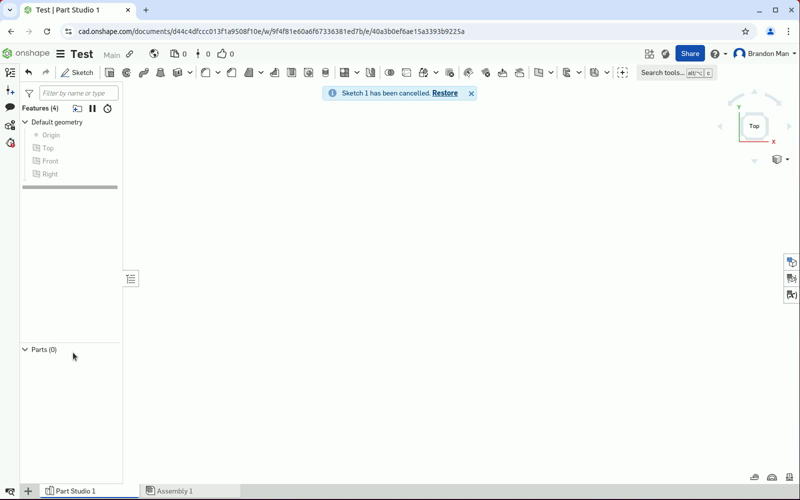
key(up)
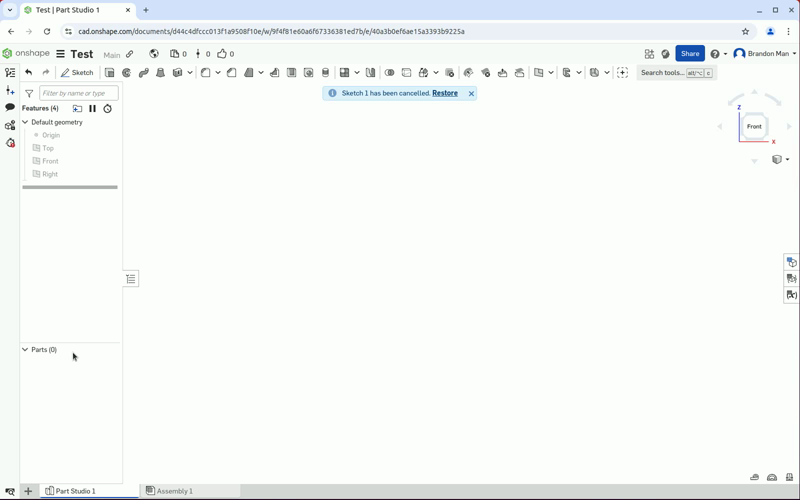
key_up(shift)
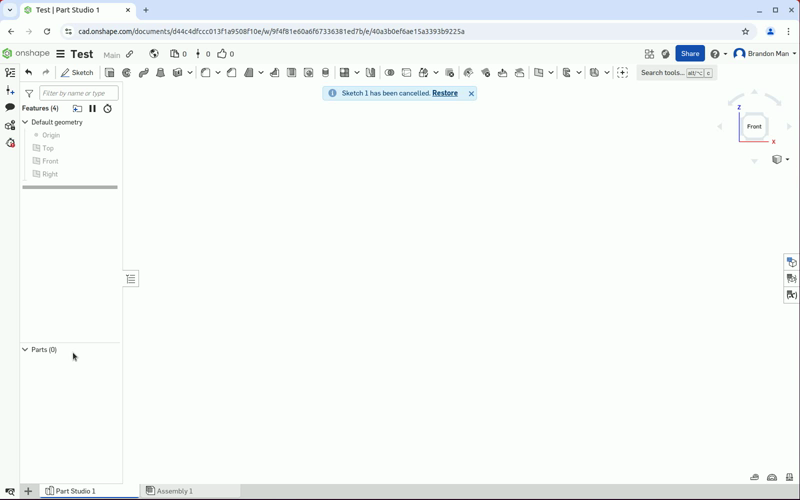
key(space)
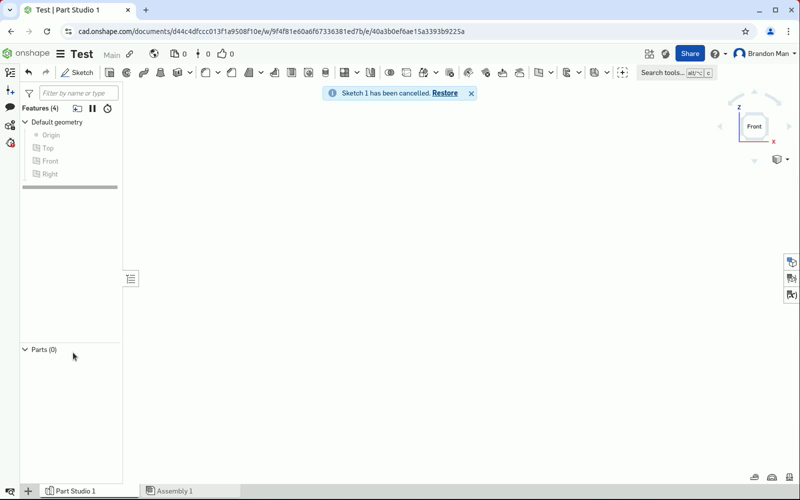
key_down(shift)
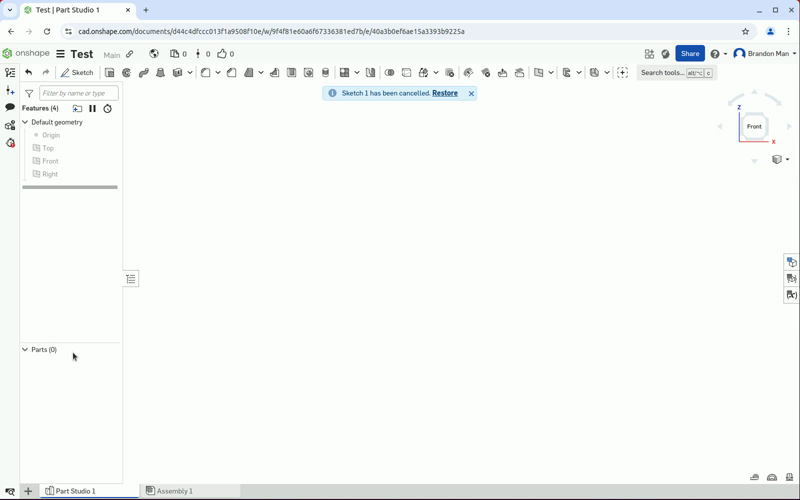
key(left)
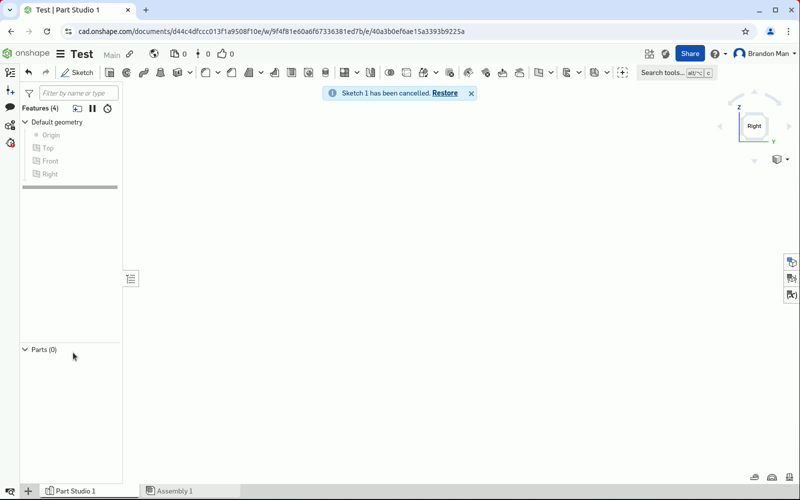
key_up(shift)
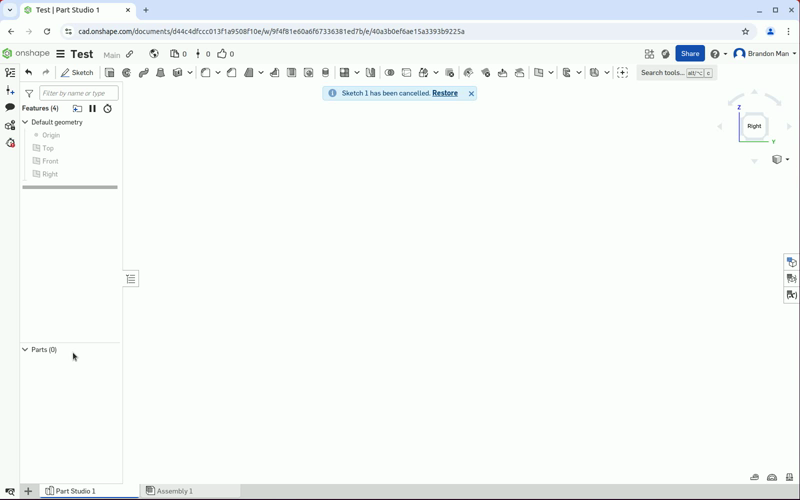
mouse_move(73, 352)
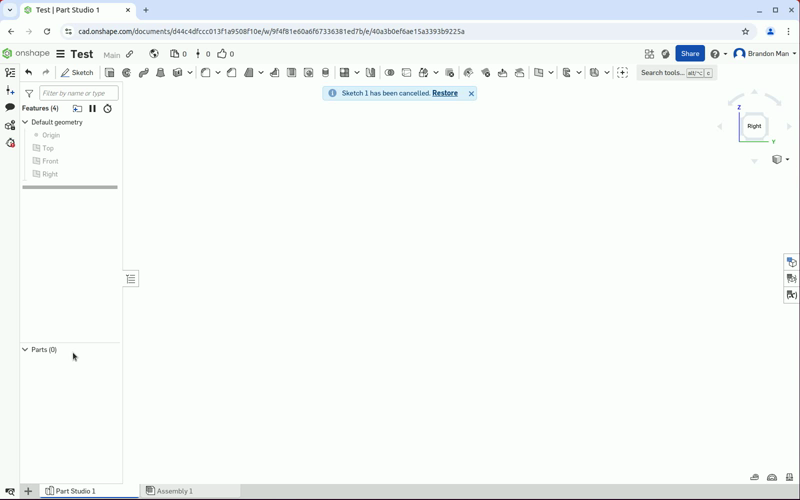
key(shift+y)
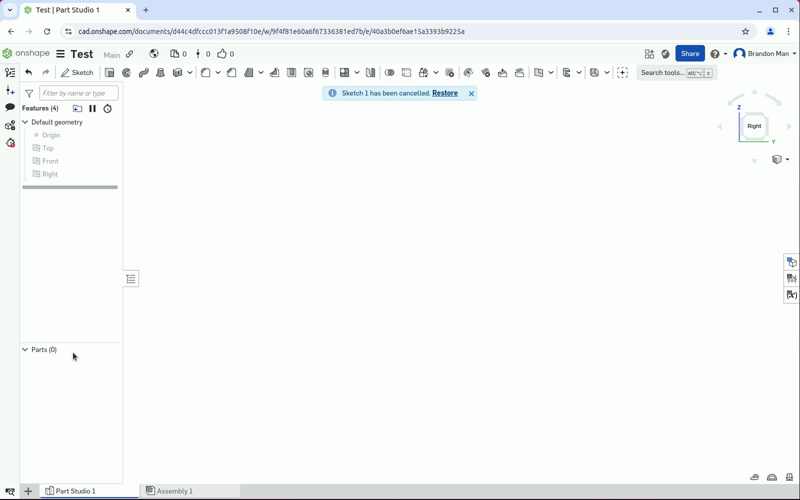
key(shift+s)
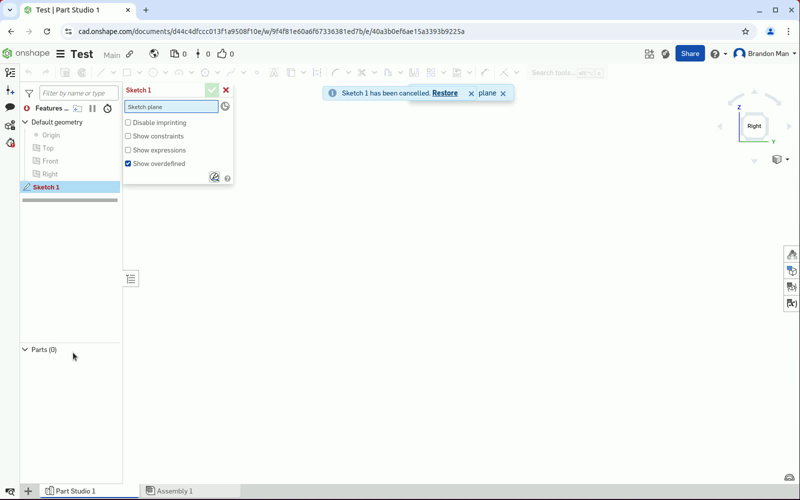
mouse_move(73, 176)
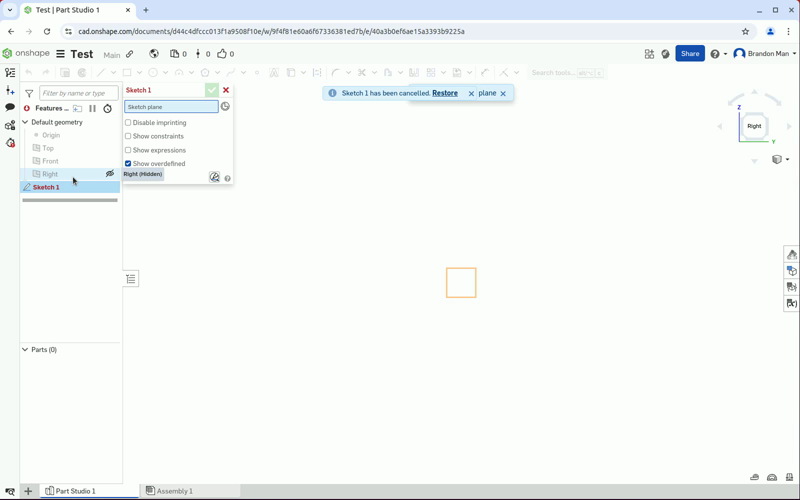
click(73, 176)
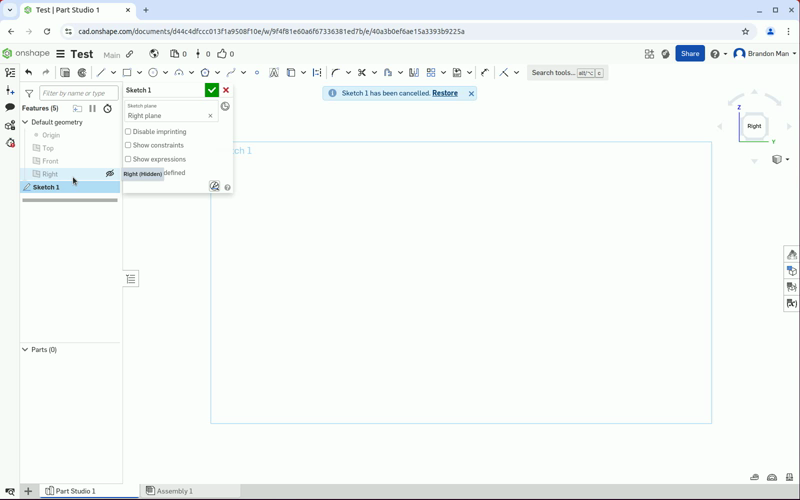
mouse_move(73, 352)
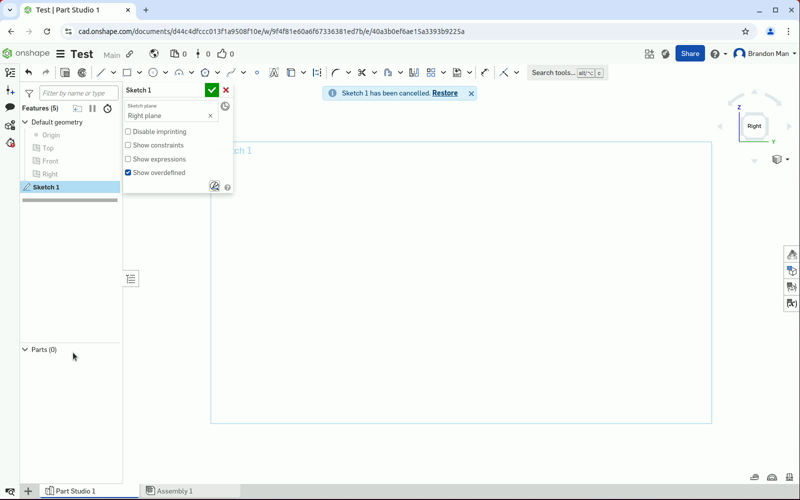
key(y)
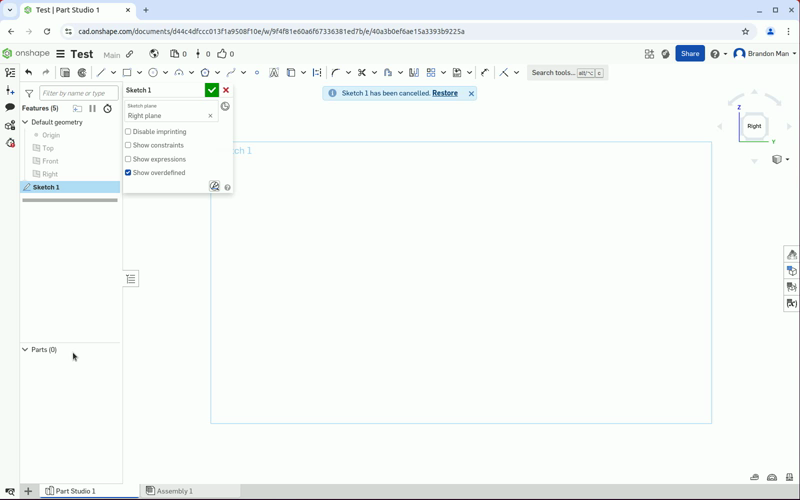
key(l)
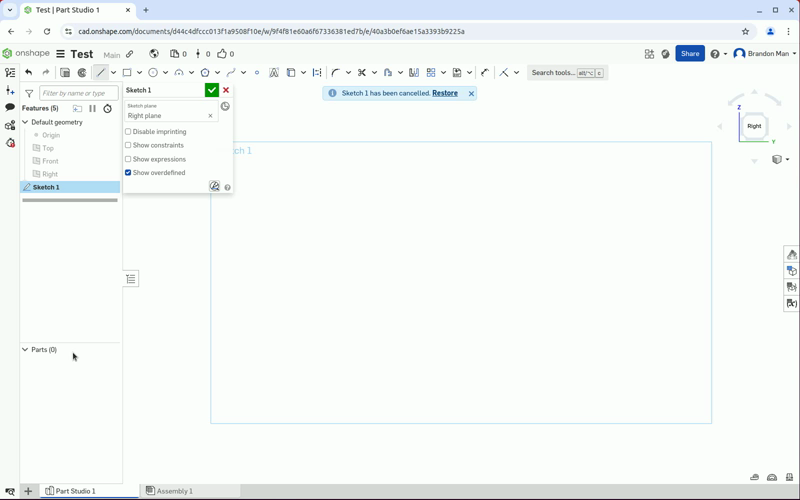
key_down(shift)
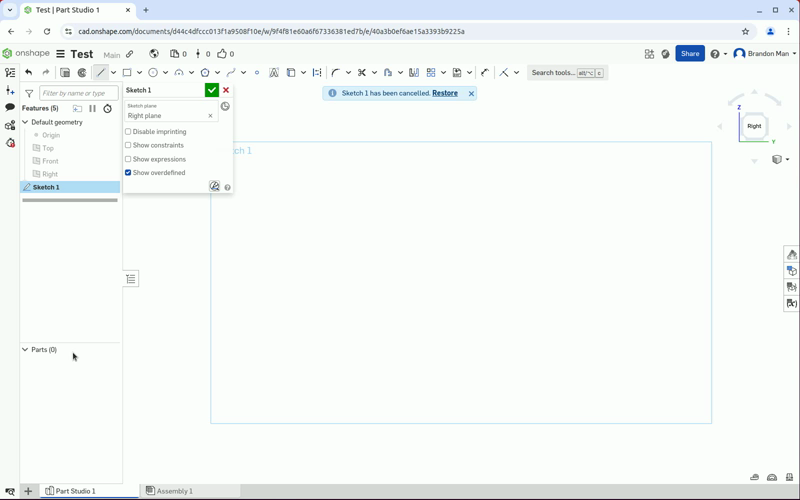
mouse_move(460, 282)
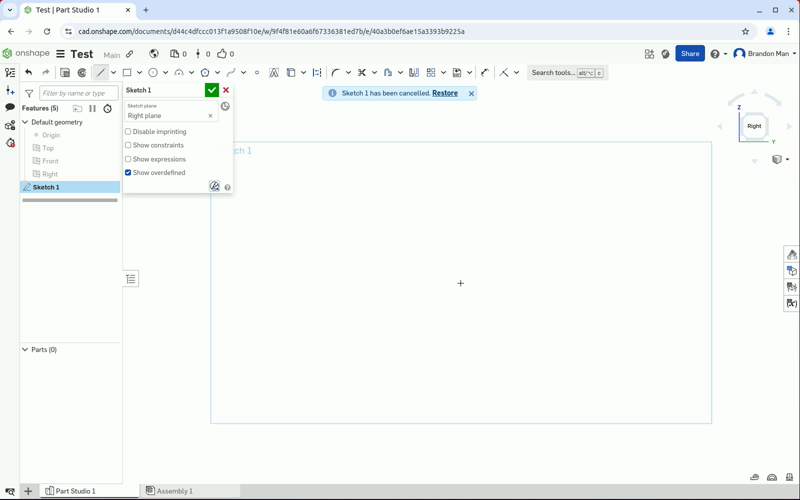
click(460, 282)
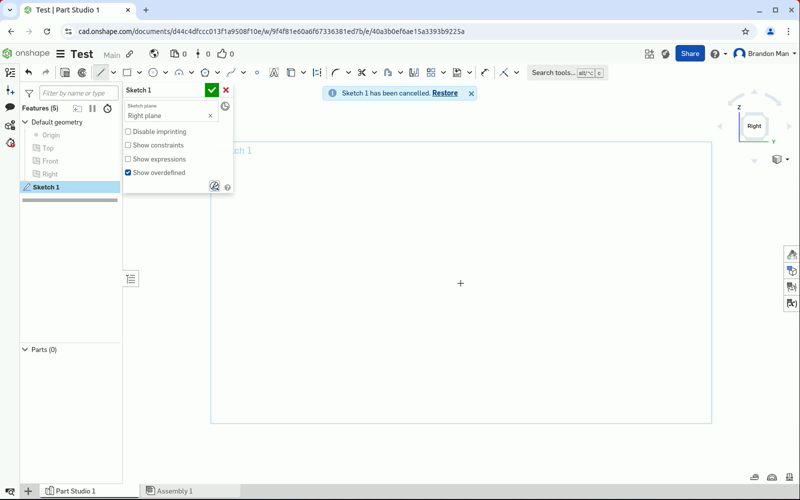
key_up(shift)
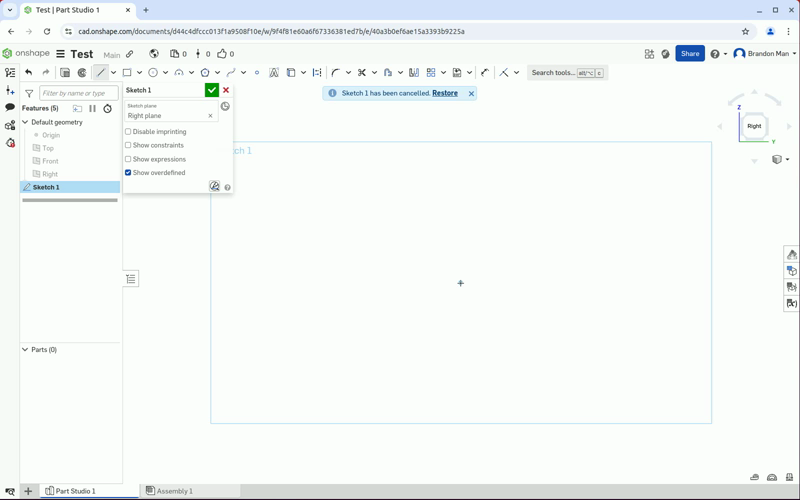
key_down(shift)
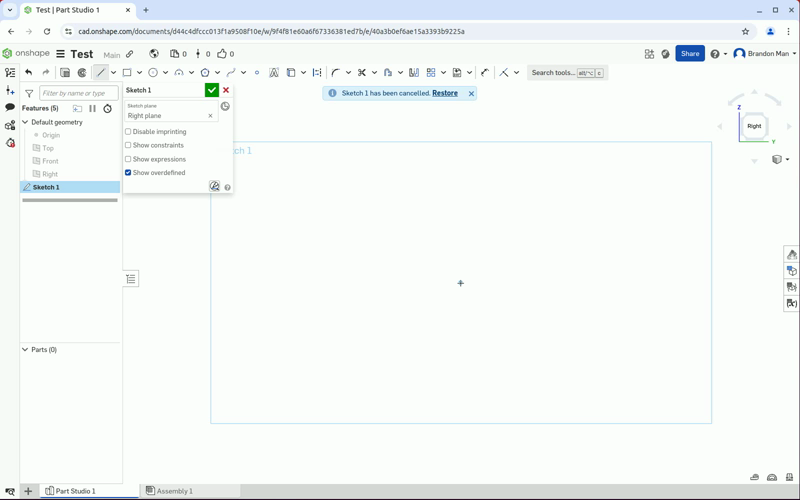
mouse_move(537, 282)
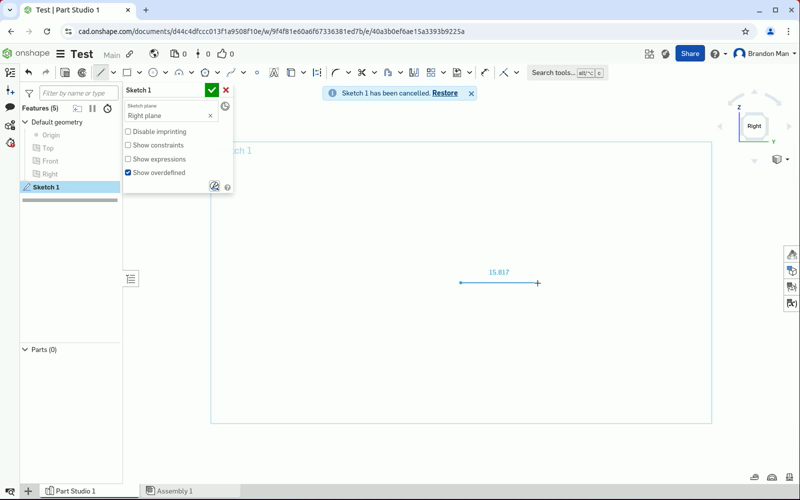
click(537, 282)
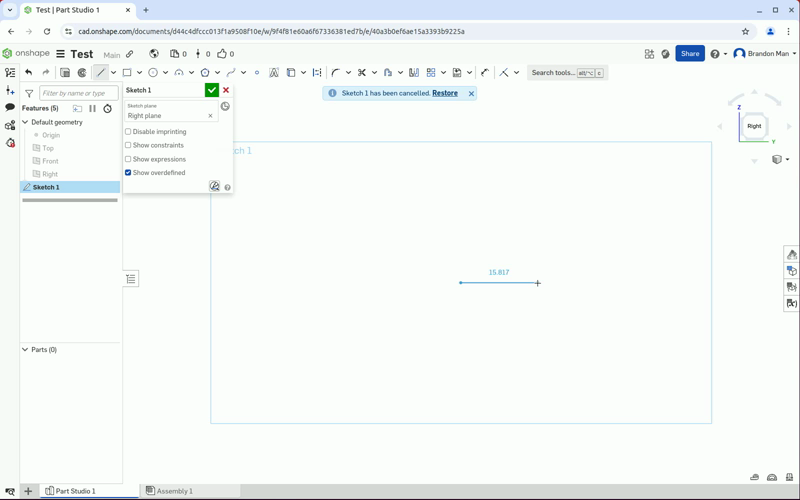
key_up(shift)
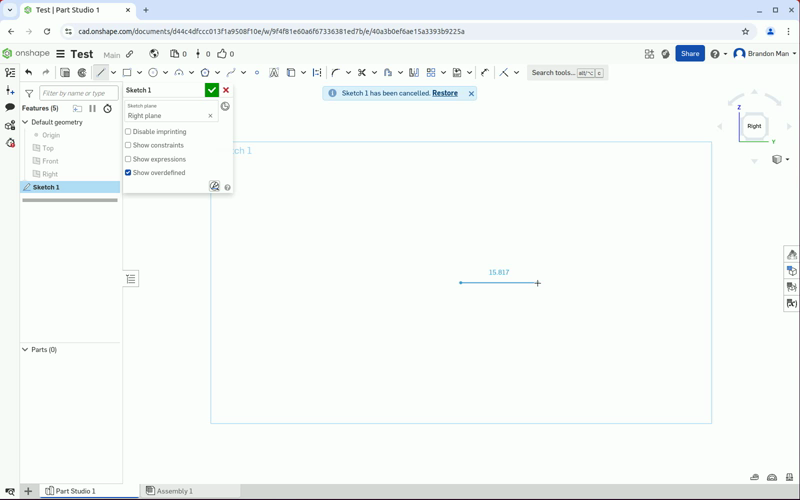
key_down(shift)
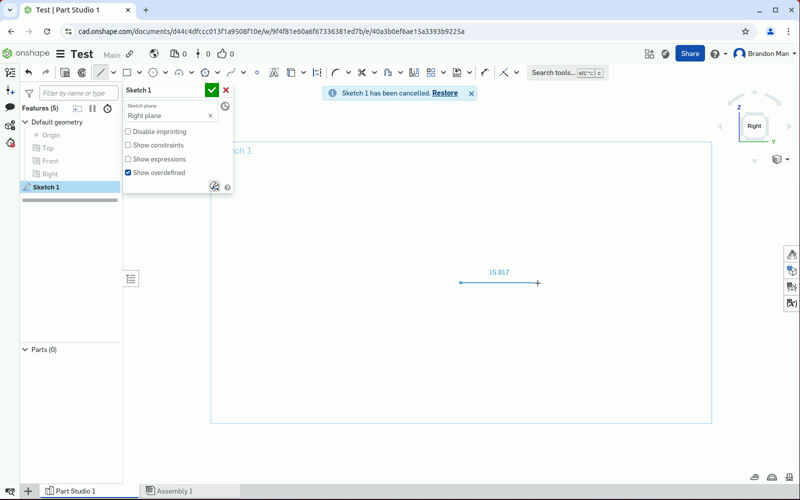
mouse_move(537, 170)
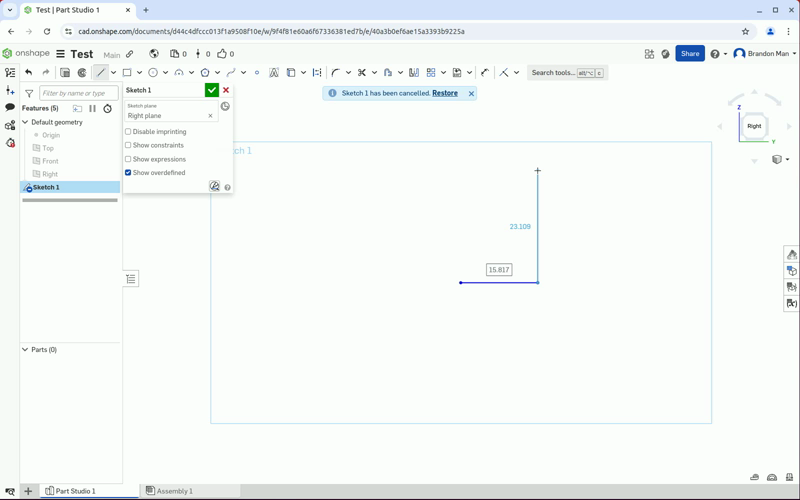
click(537, 170)
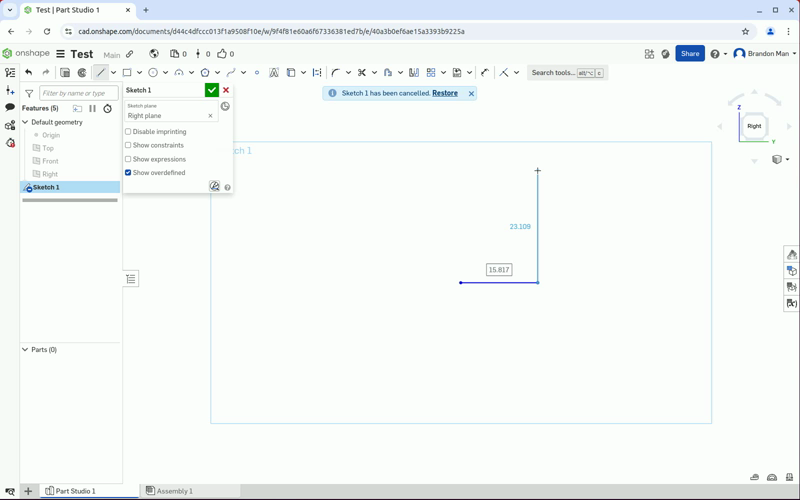
key_up(shift)
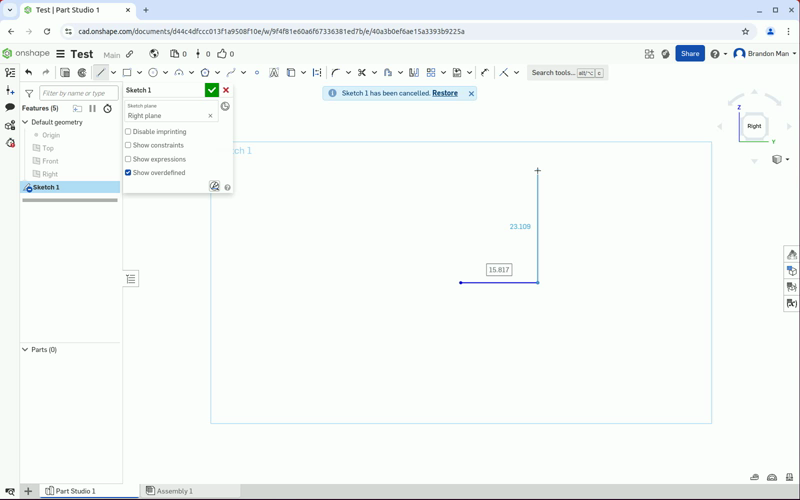
key_down(shift)
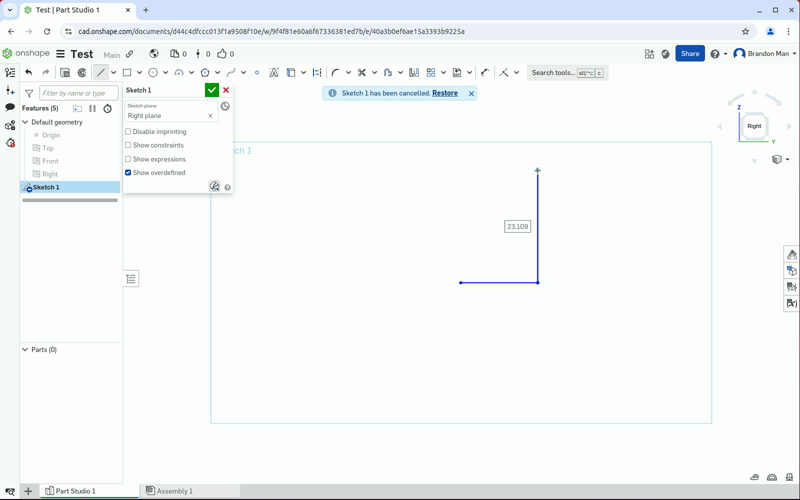
mouse_move(567, 170)
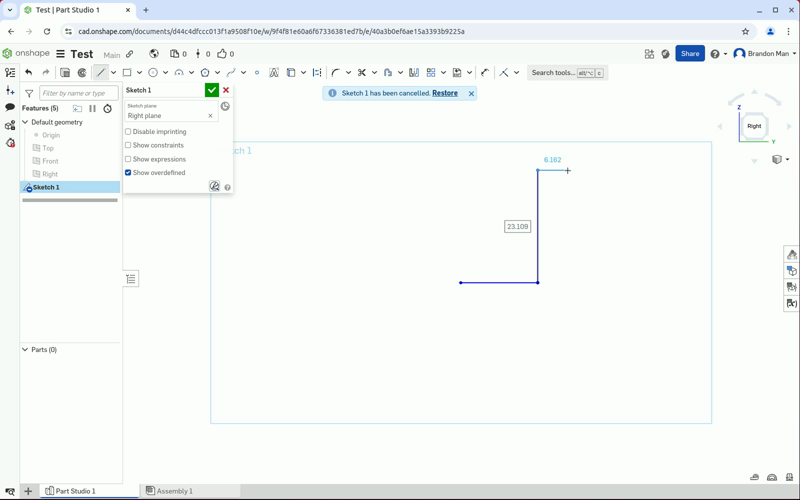
mouse_move(511, 170)
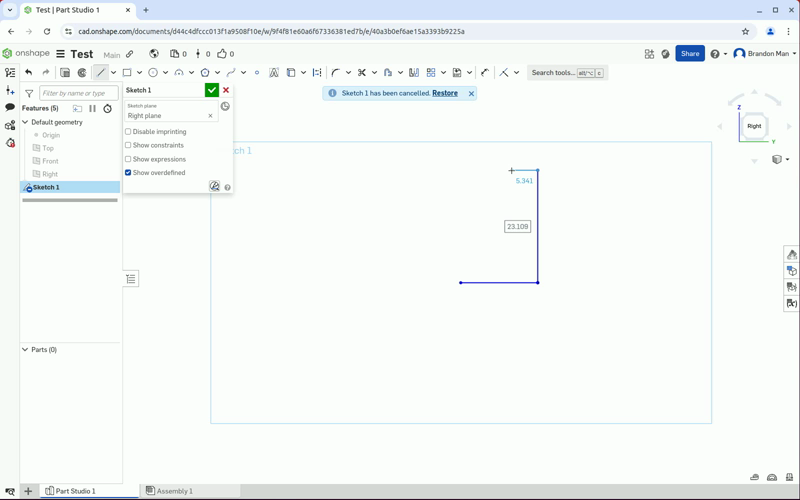
click(511, 170)
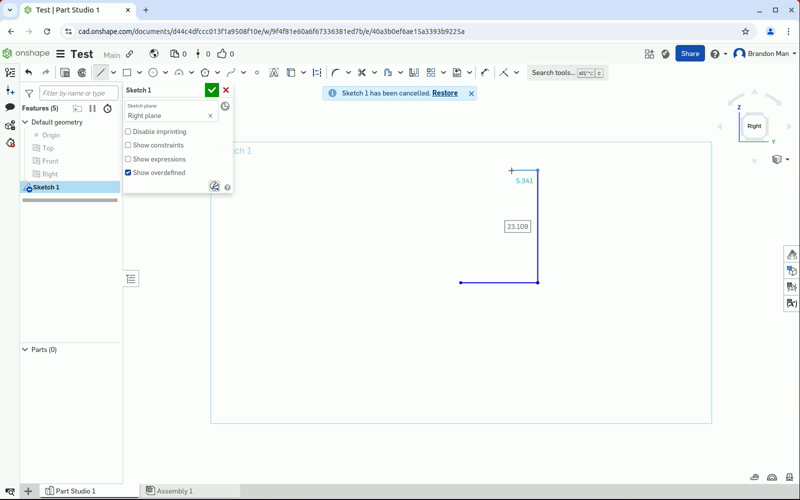
key_up(shift)
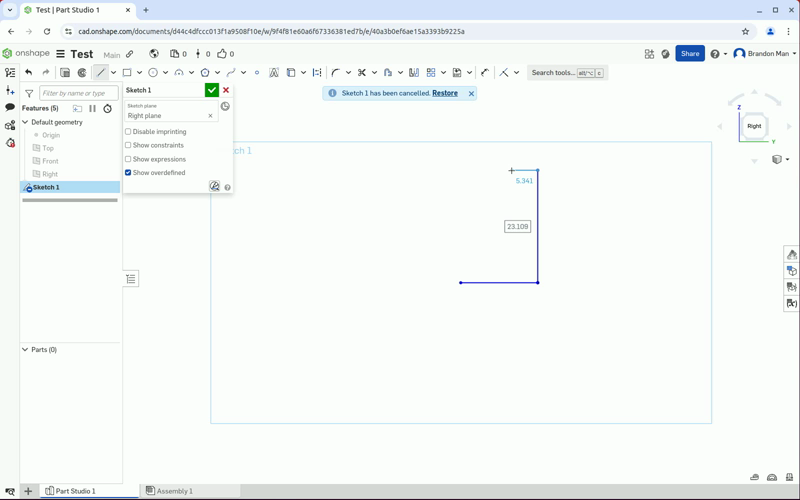
key_down(shift)
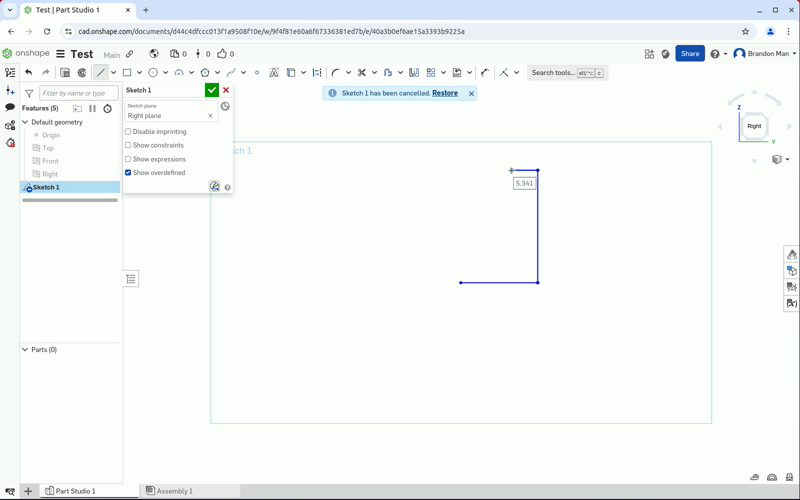
mouse_move(541, 170)
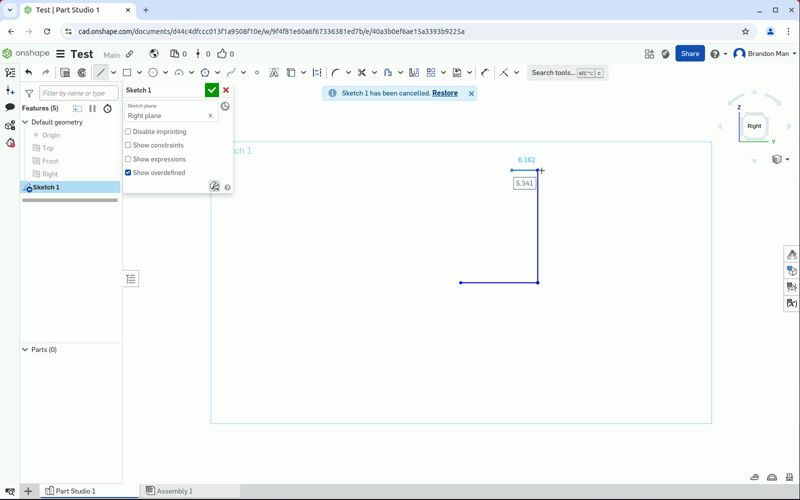
mouse_move(499, 188)
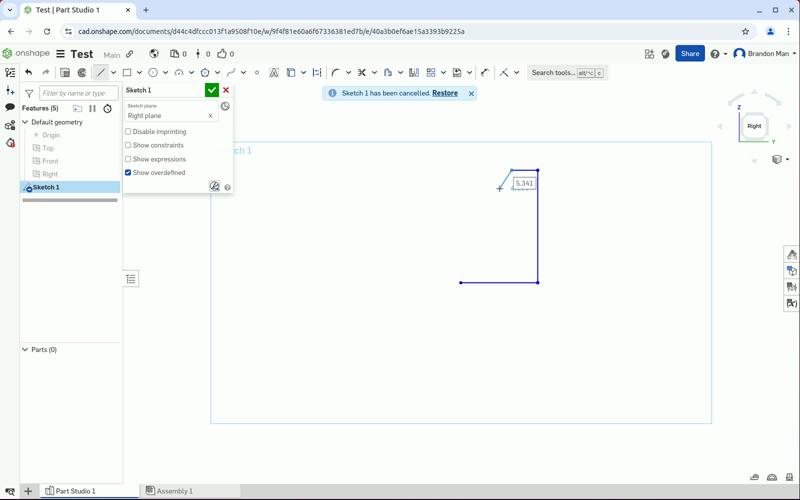
click(499, 188)
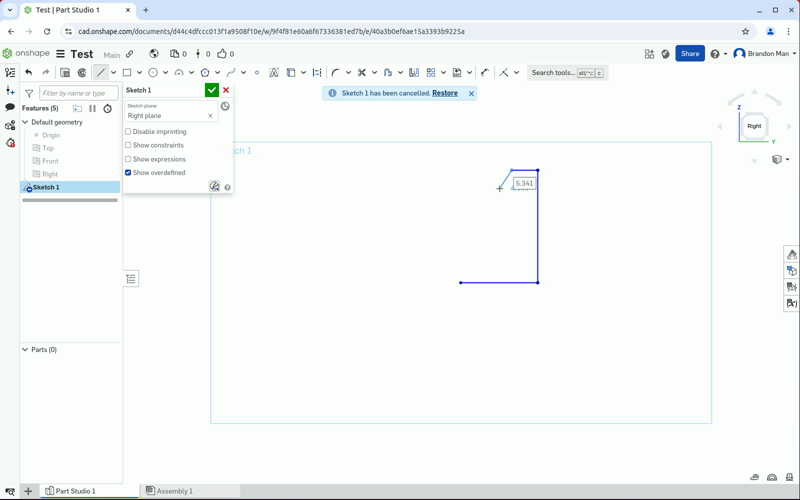
key_up(shift)
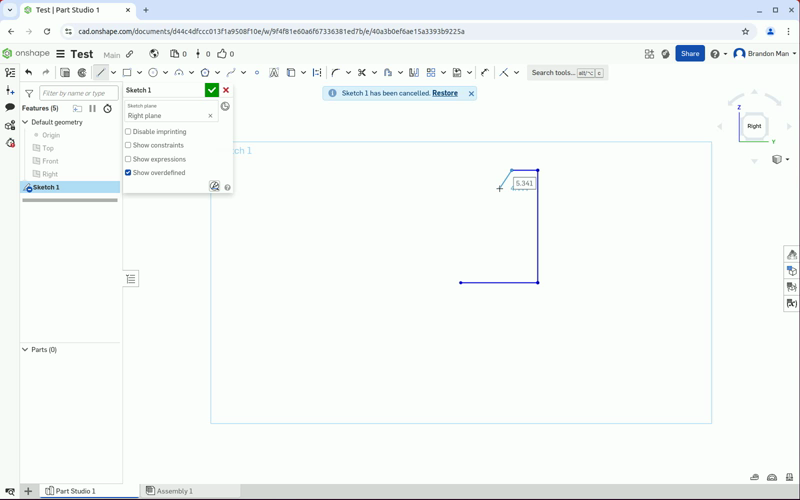
key_down(shift)
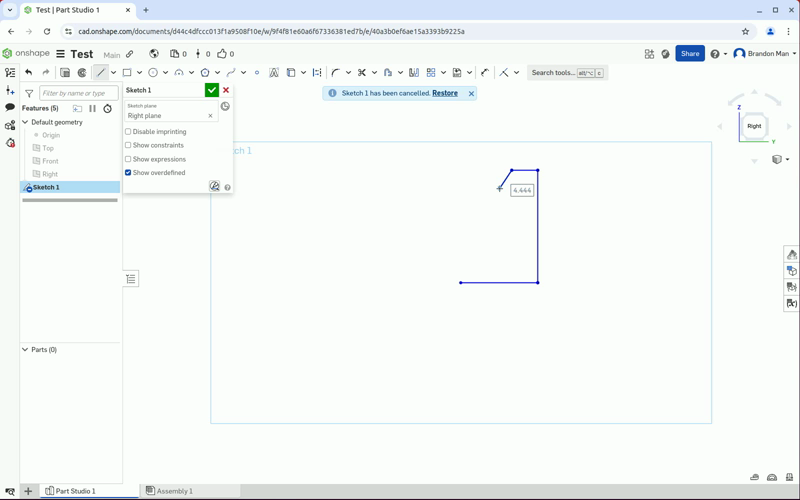
mouse_move(529, 188)
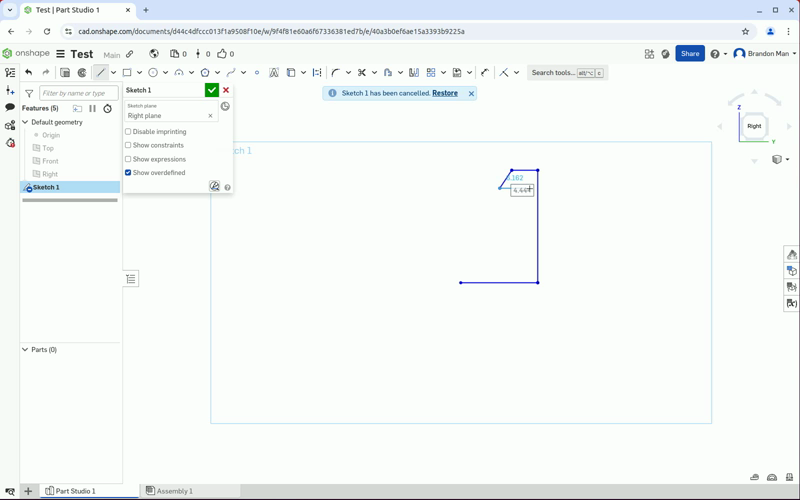
mouse_move(486, 170)
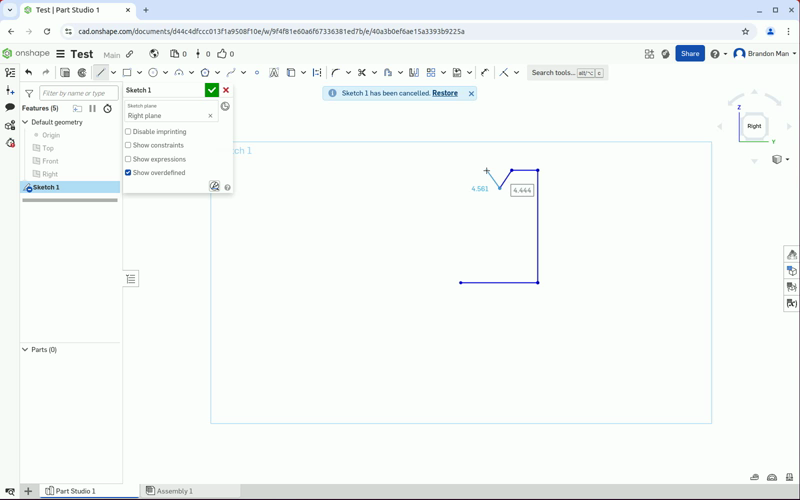
click(486, 170)
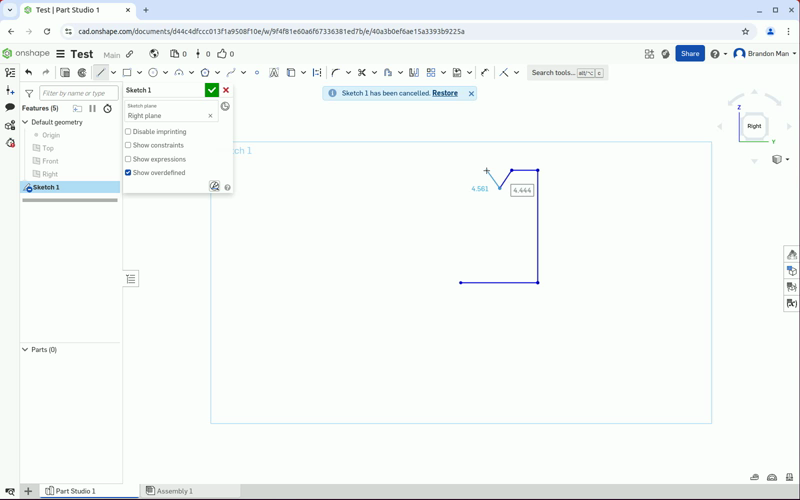
key_up(shift)
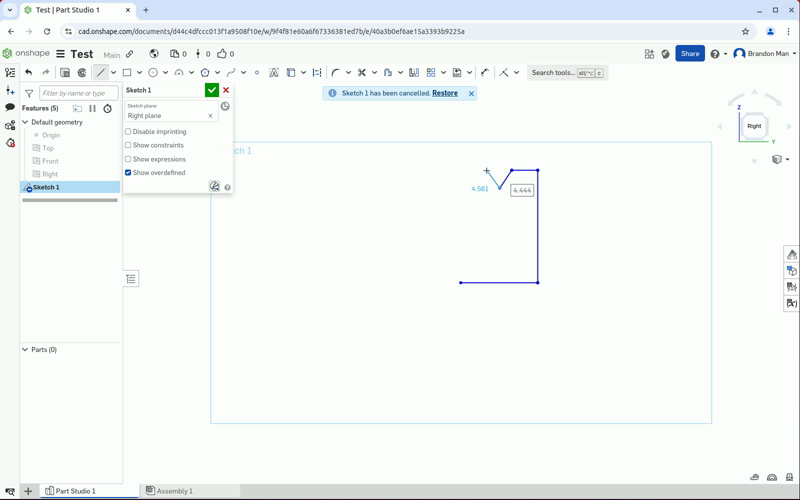
key_down(shift)
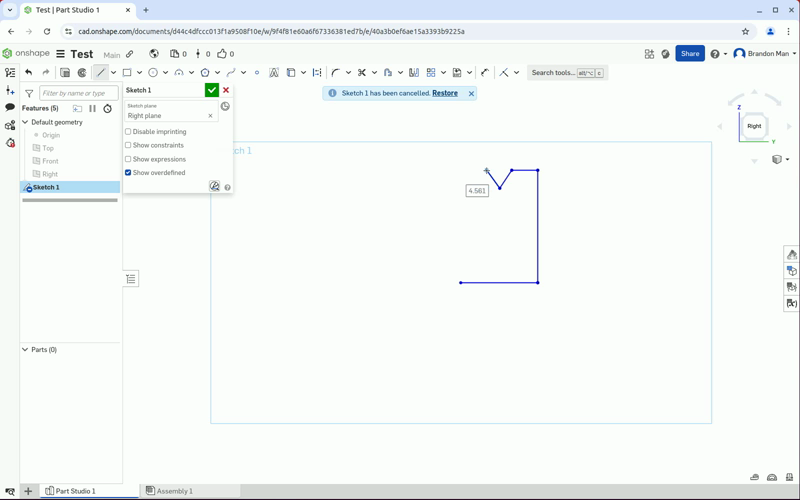
mouse_move(516, 170)
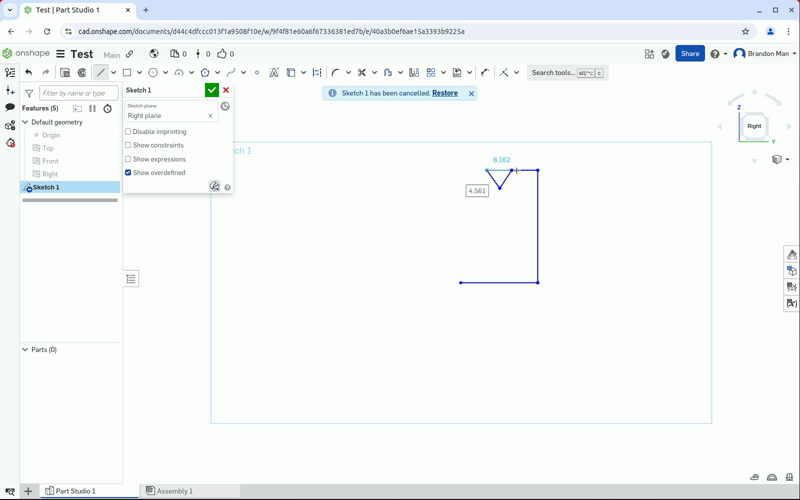
mouse_move(460, 170)
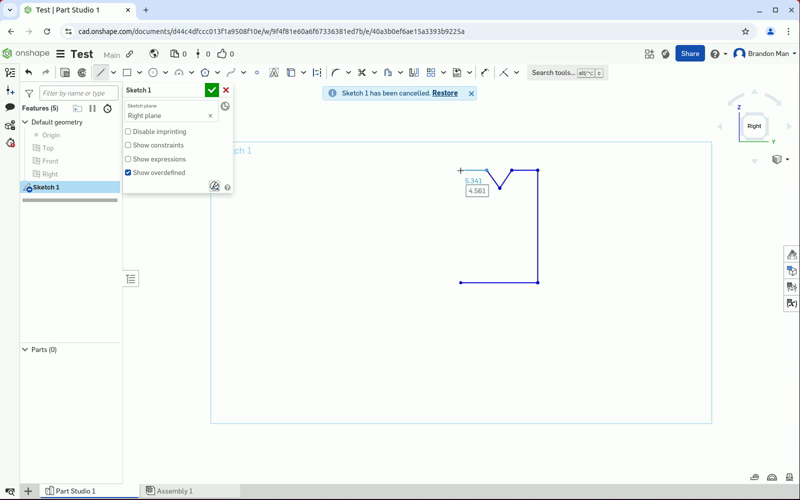
click(460, 170)
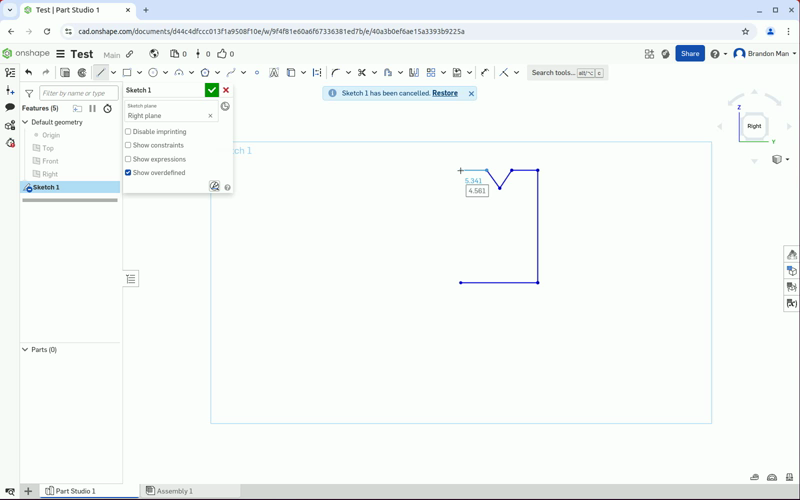
key_up(shift)
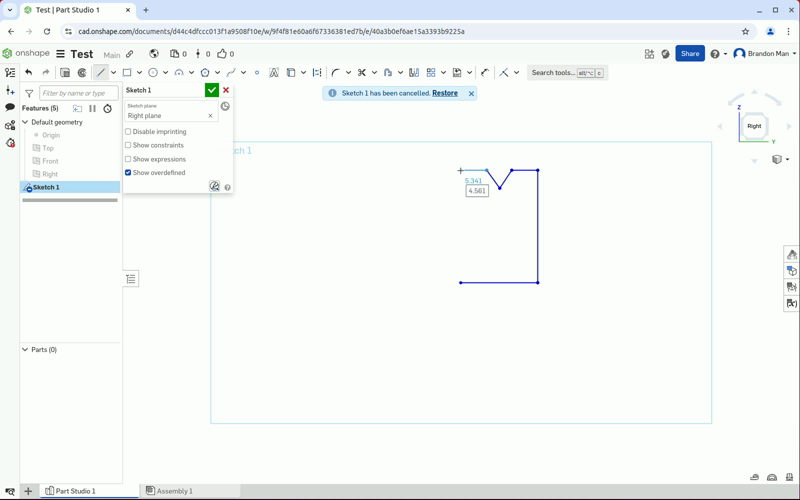
key_down(shift)
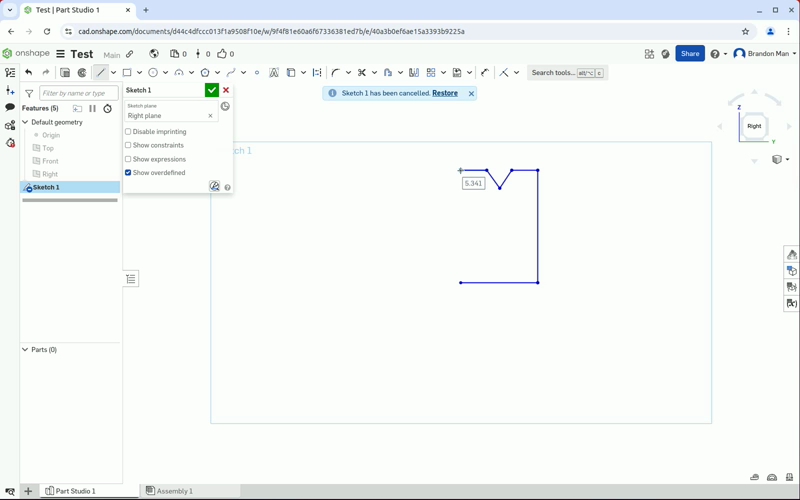
mouse_move(460, 282)
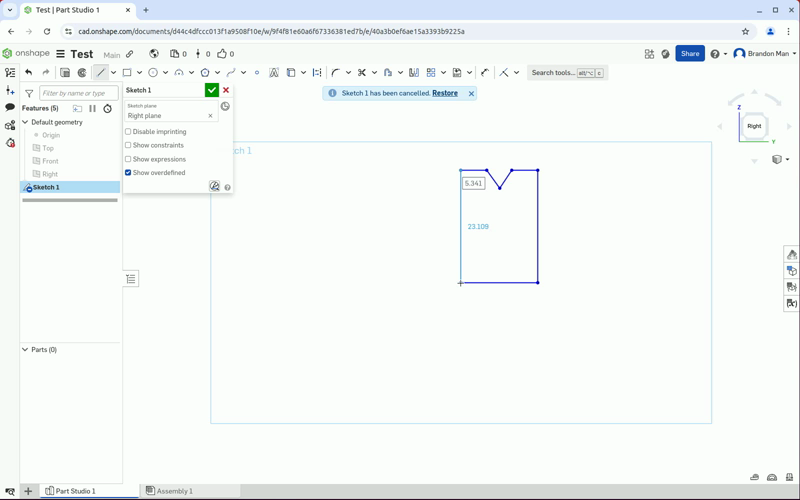
key_up(shift)
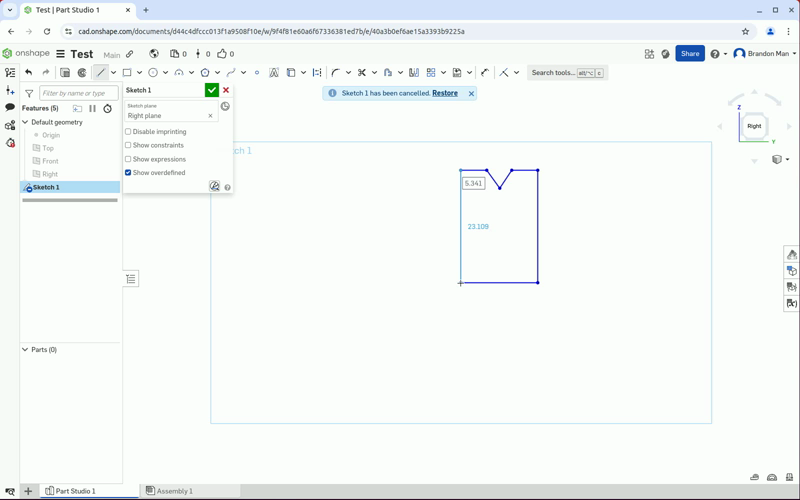
click(460, 282)
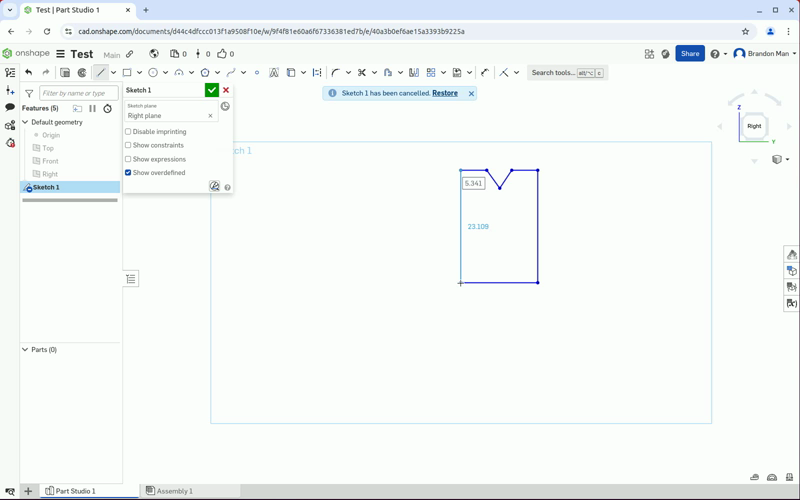
key(esc)
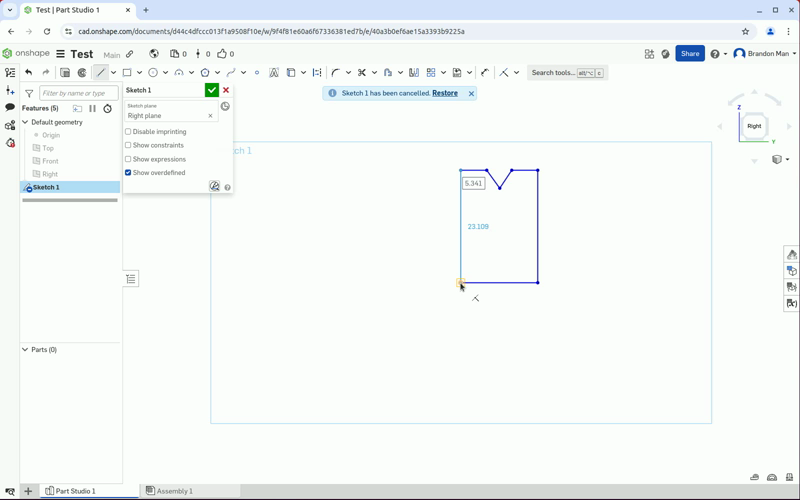
mouse_move(482, 268)
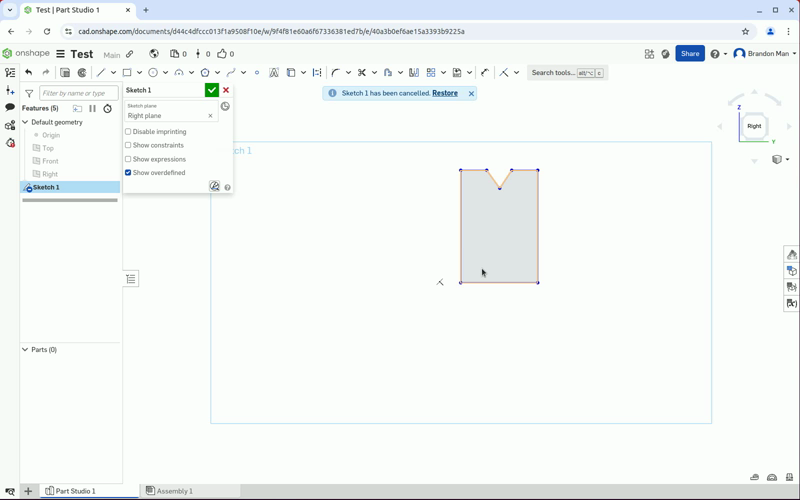
click(482, 268)
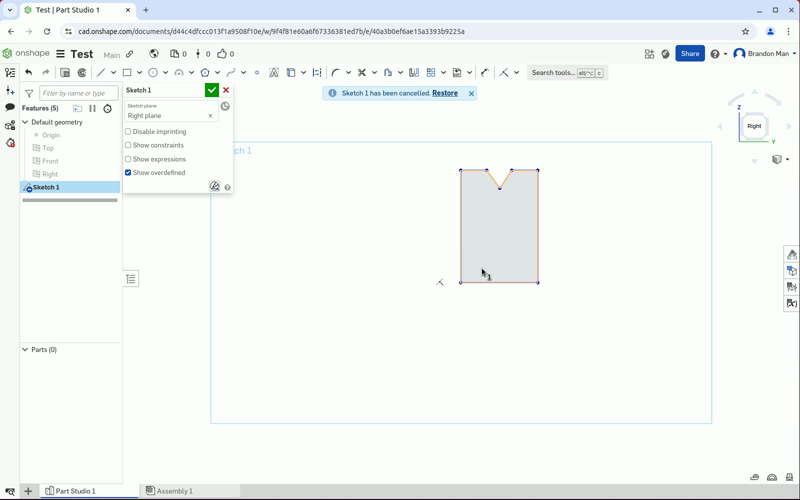
mouse_move(73, 352)
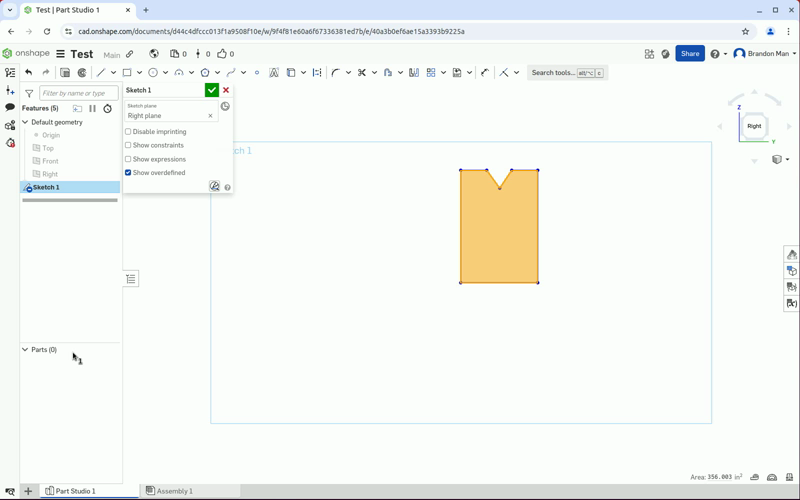
key(shift+y)
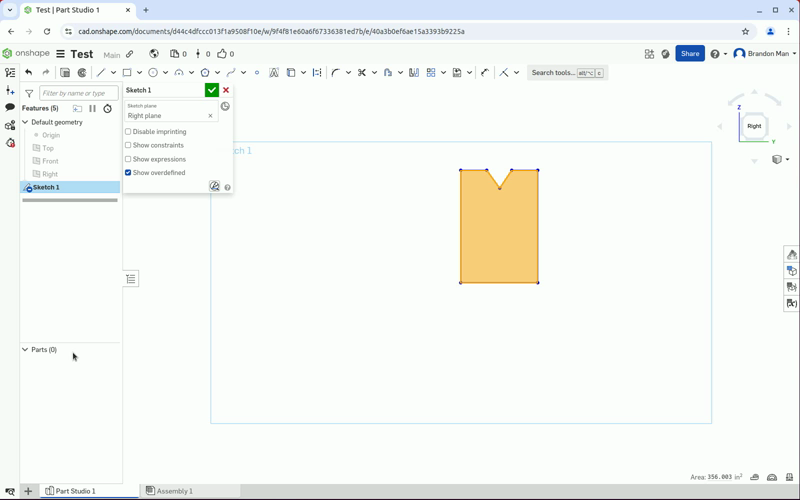
key(shift+e)
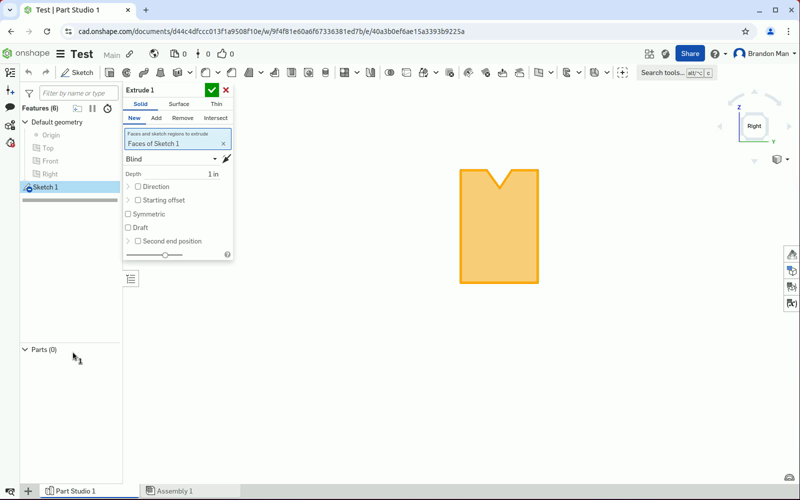
mouse_move(143, 106)
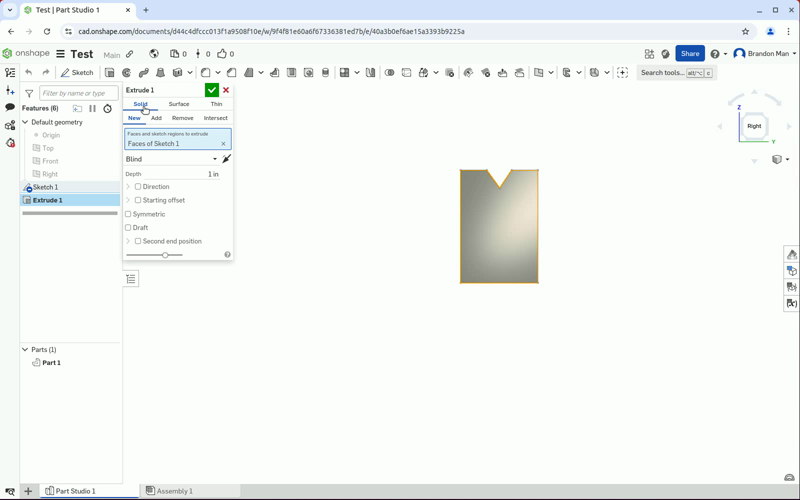
click(143, 106)
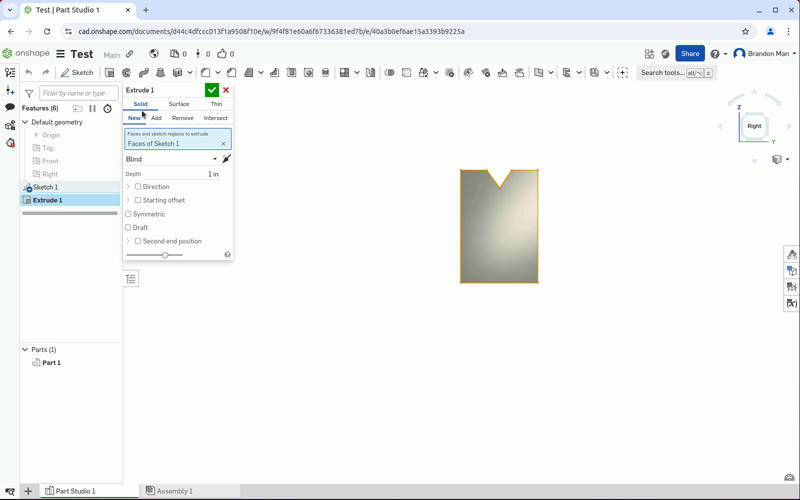
mouse_move(137, 120)
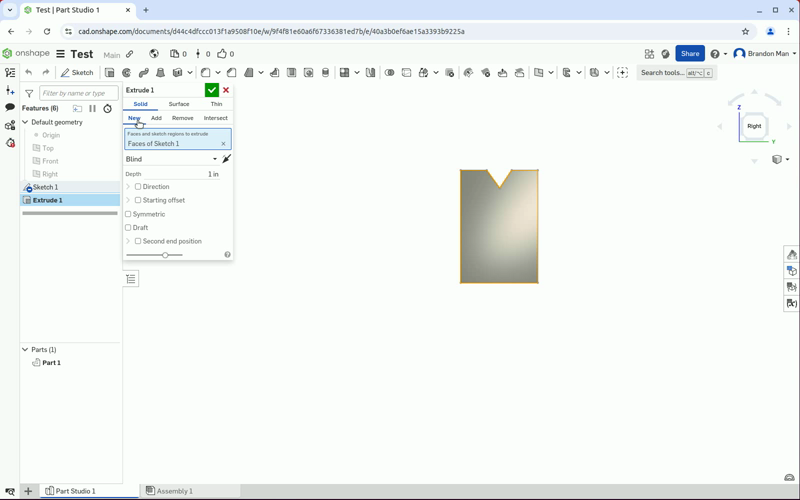
click(137, 120)
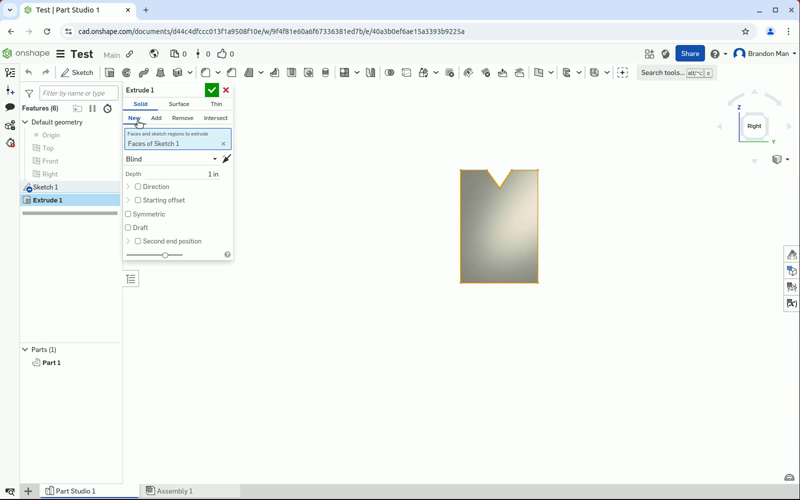
key(tab, 4)
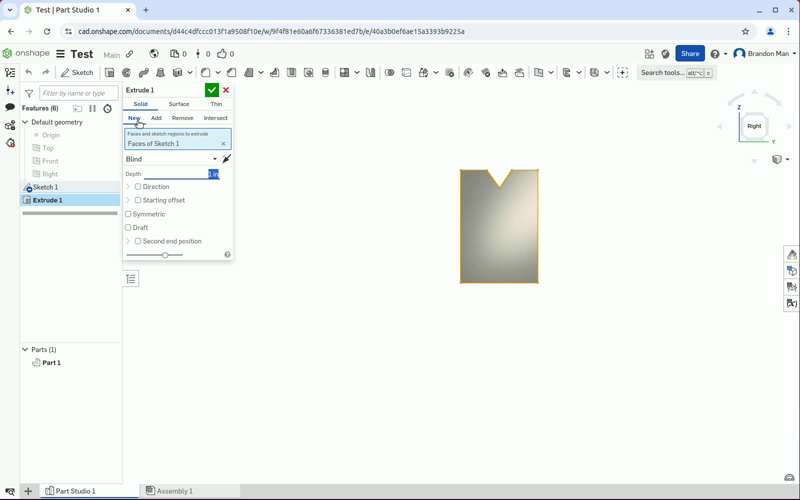
text(0.481)
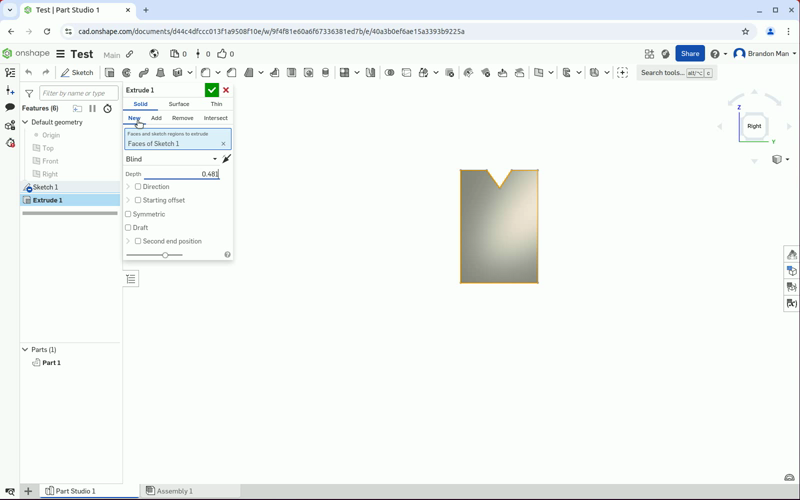
key(enter)
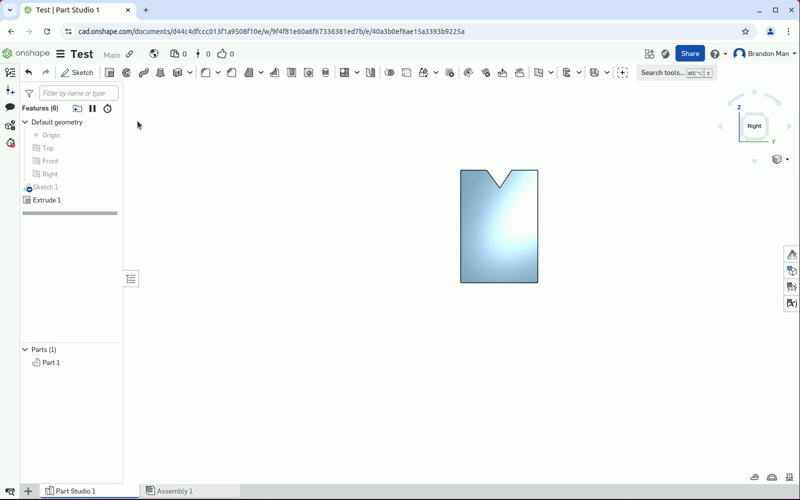
key(shift+h)
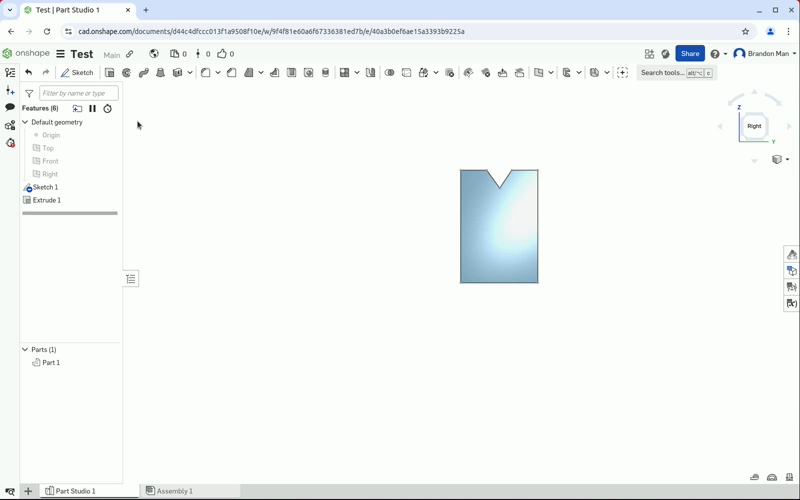
key(shift+h)
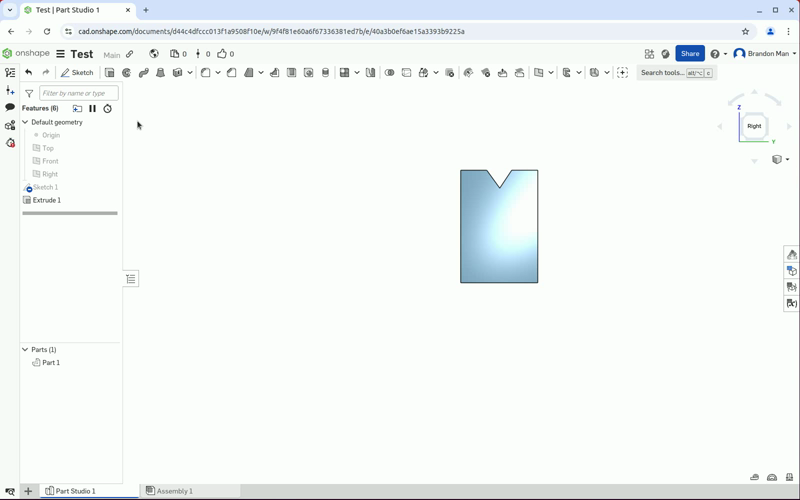
mouse_move(73, 189)
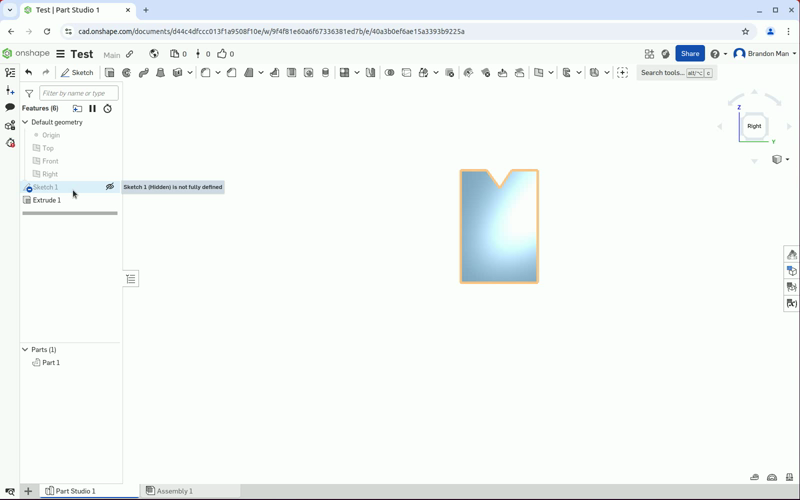
click(73, 189)
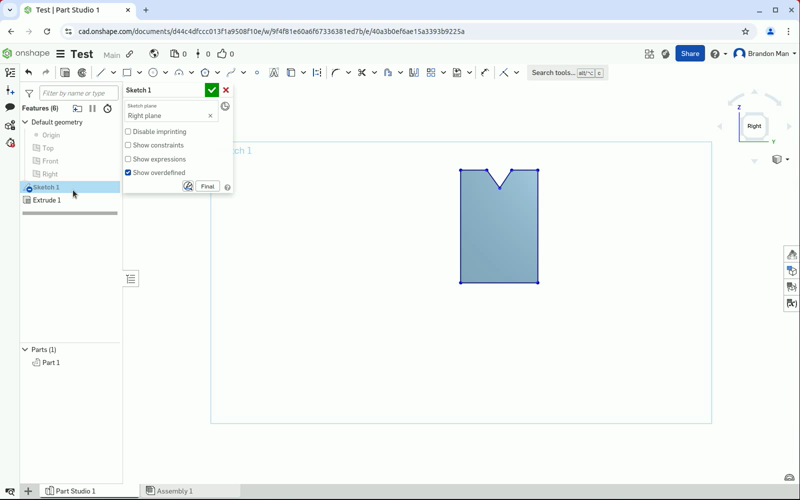
mouse_move(229, 92)
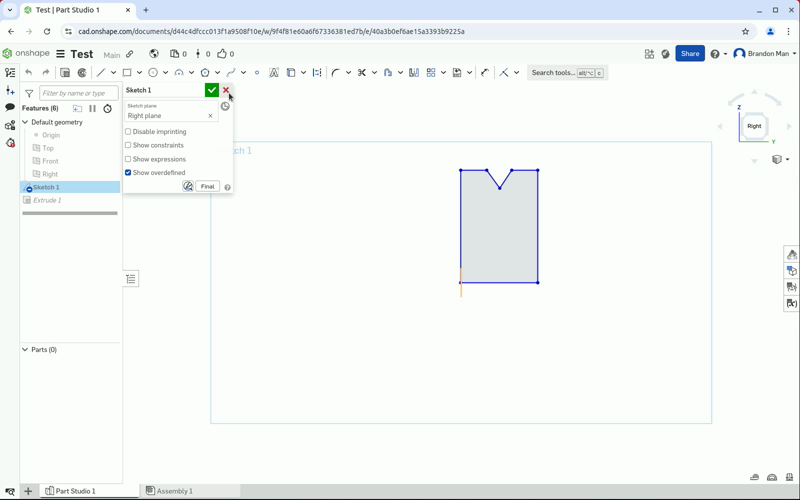
click(229, 92)
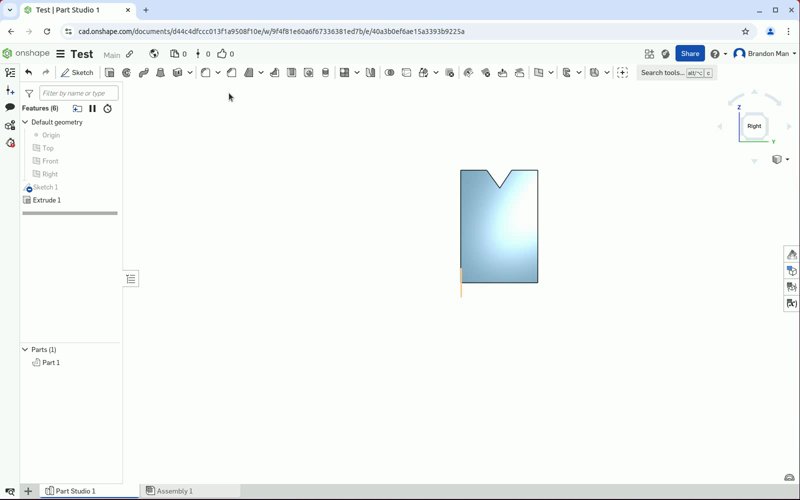
mouse_move(541, 75)
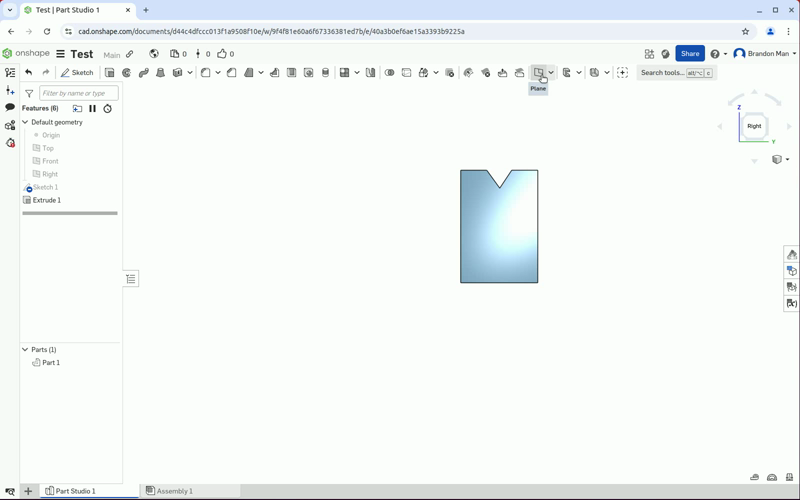
click(541, 75)
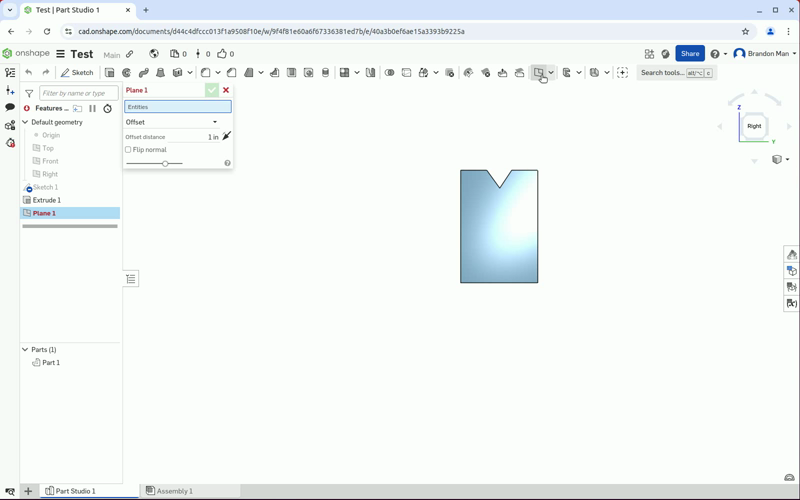
mouse_move(73, 176)
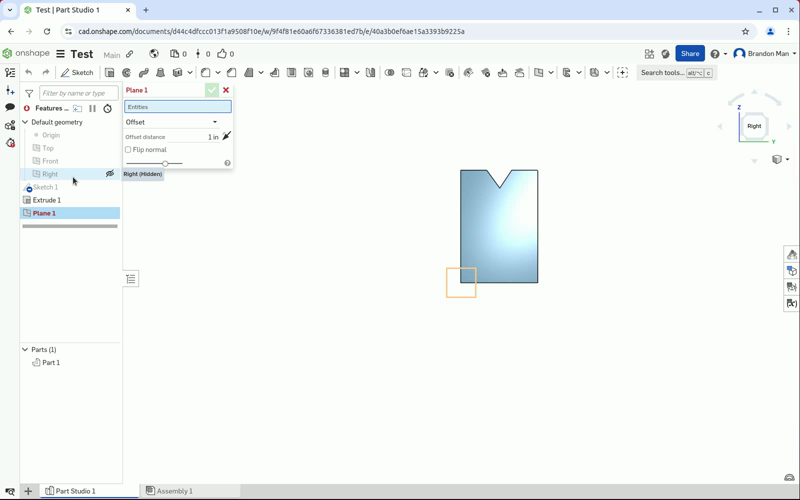
click(73, 176)
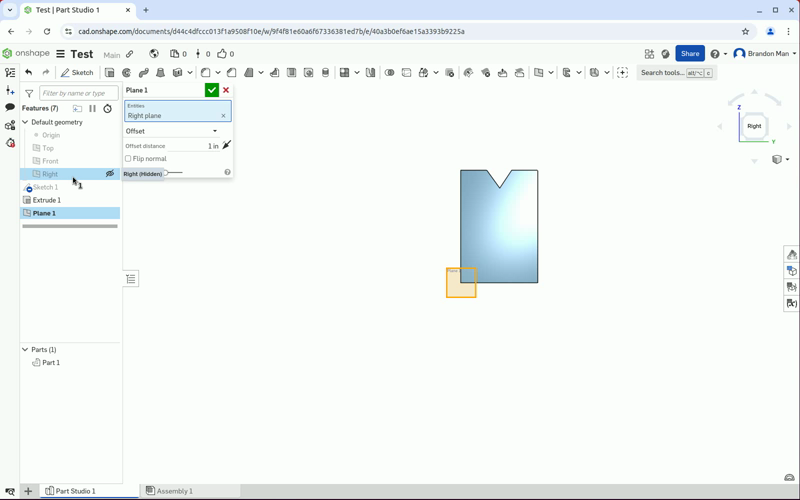
key(tab, 2)
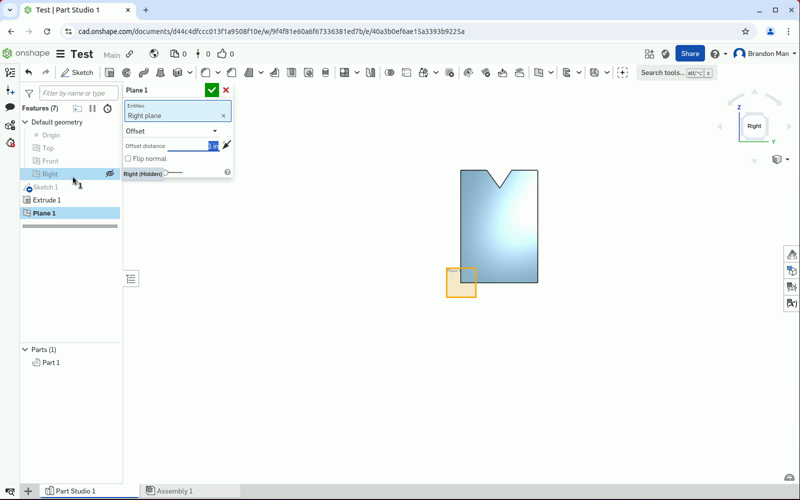
text(0.493)
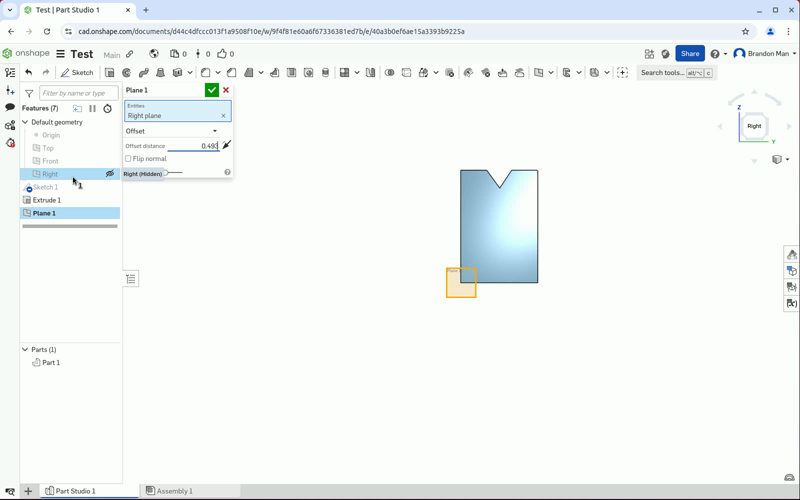
key(enter, 2)
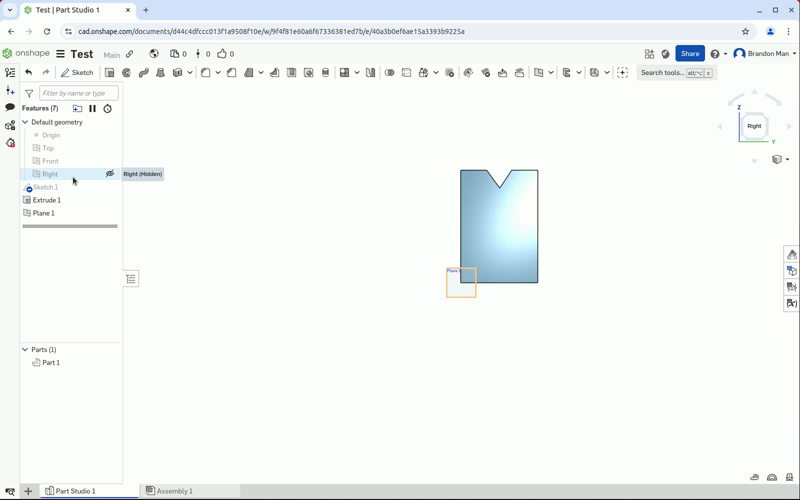
key(shift+s)
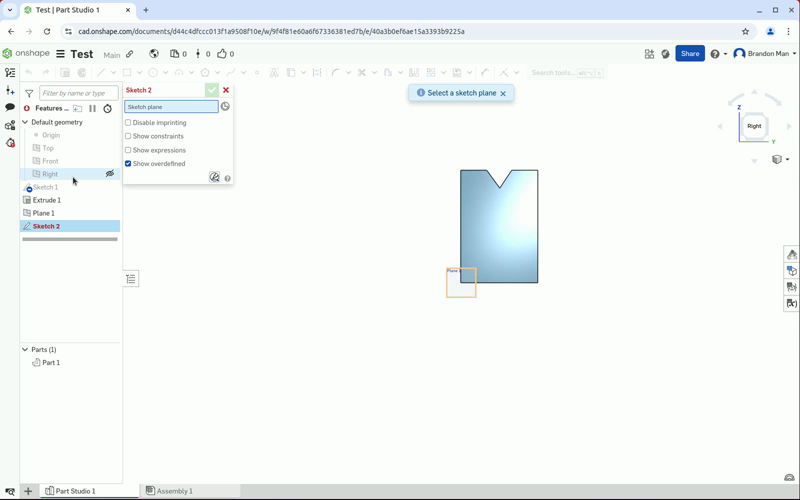
mouse_move(73, 215)
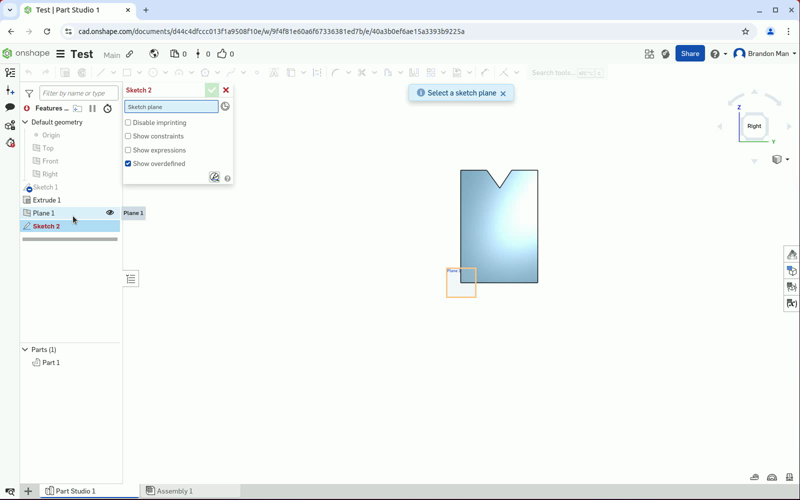
click(73, 215)
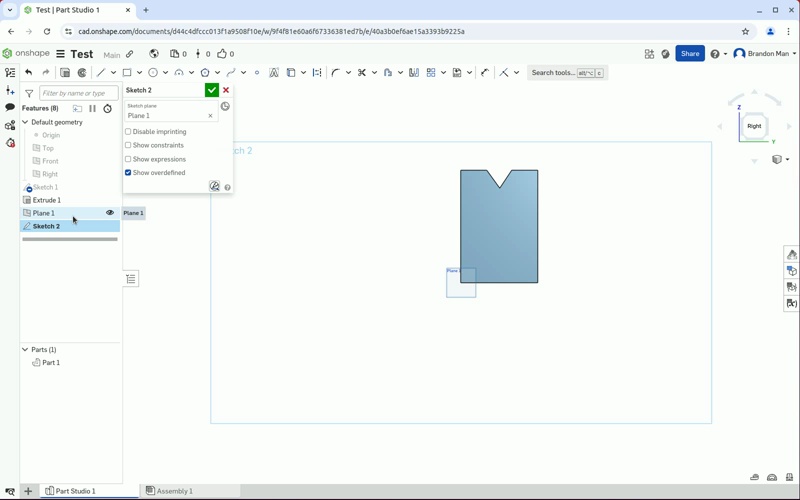
mouse_move(73, 352)
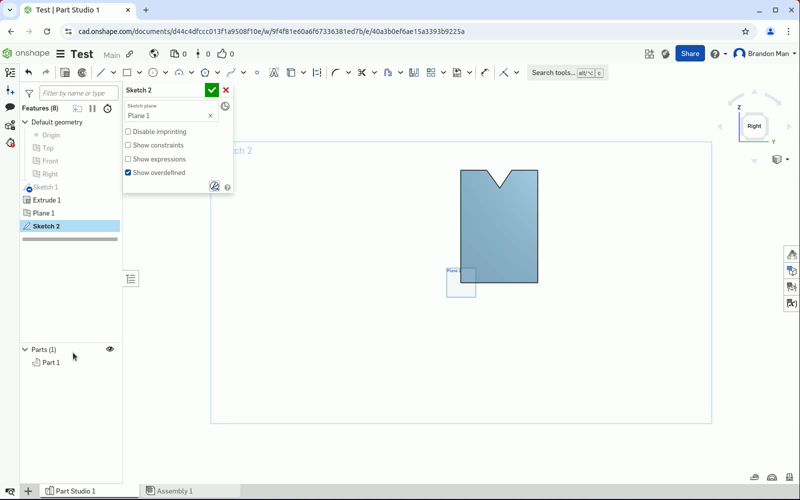
key(y)
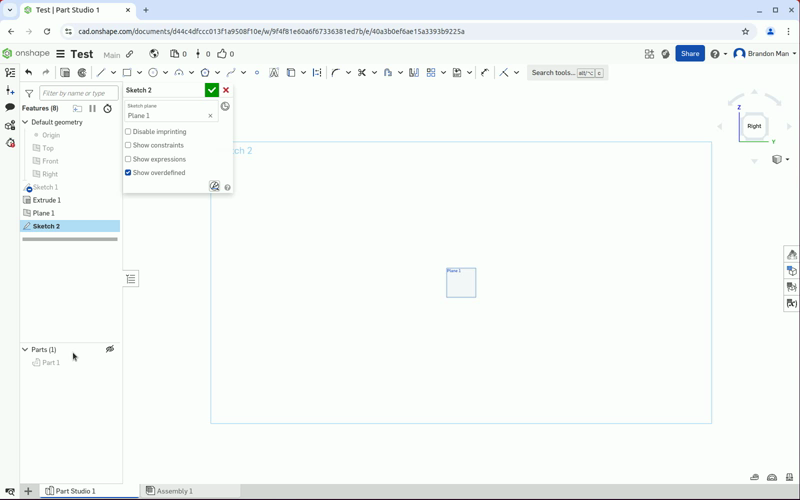
key(l)
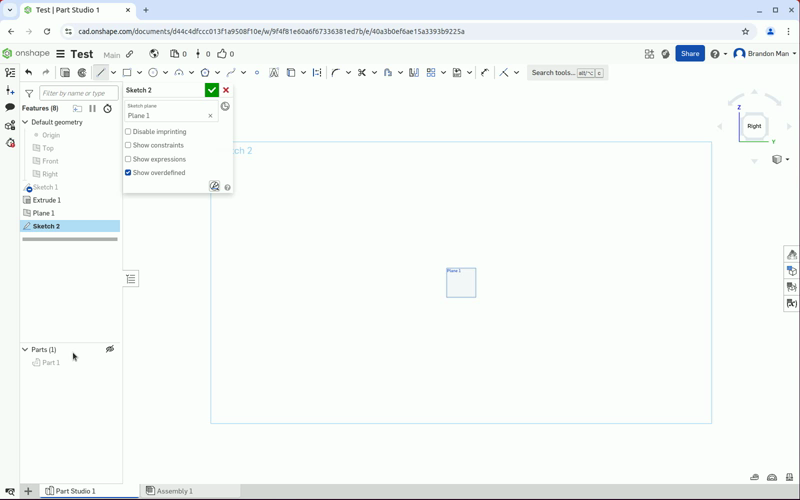
key_down(shift)
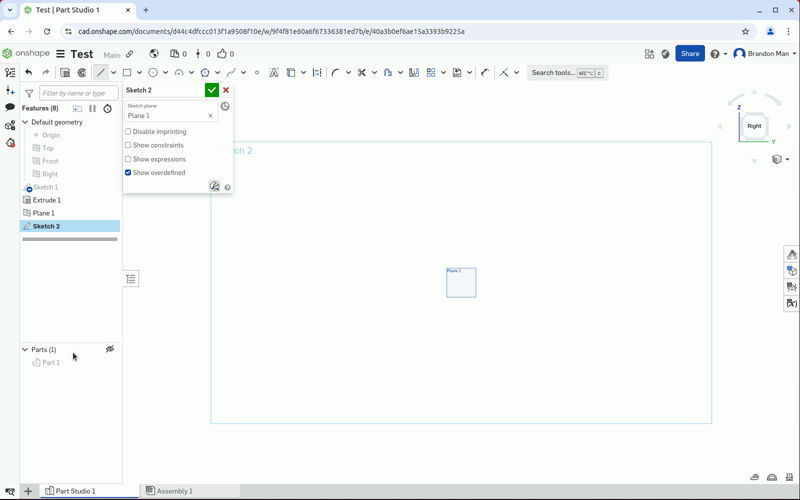
mouse_move(463, 247)
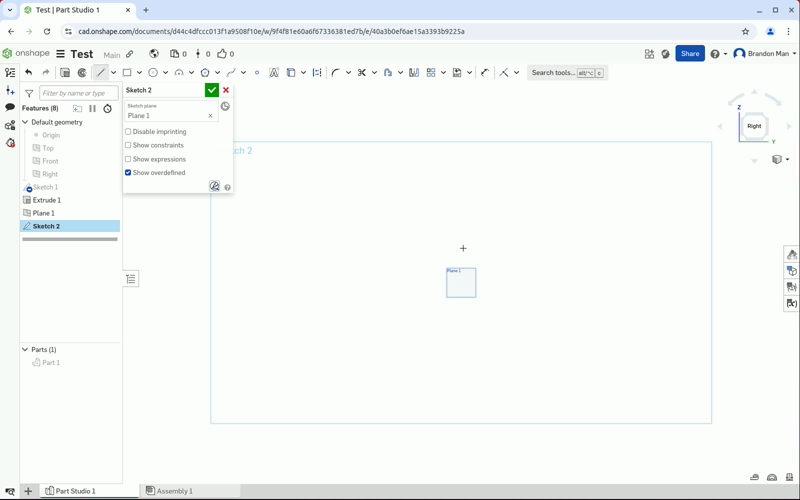
click(463, 247)
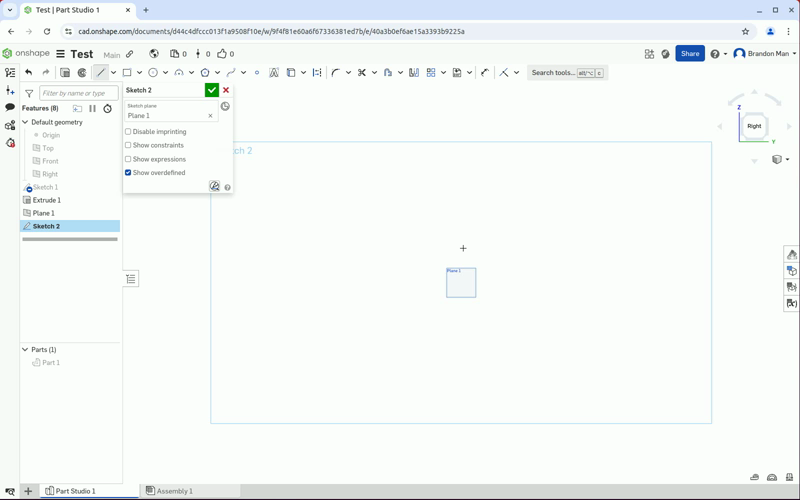
key_up(shift)
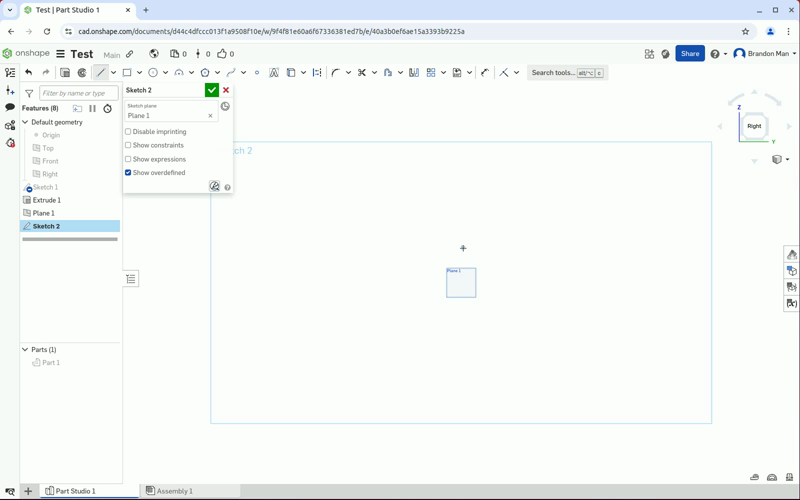
key_down(shift)
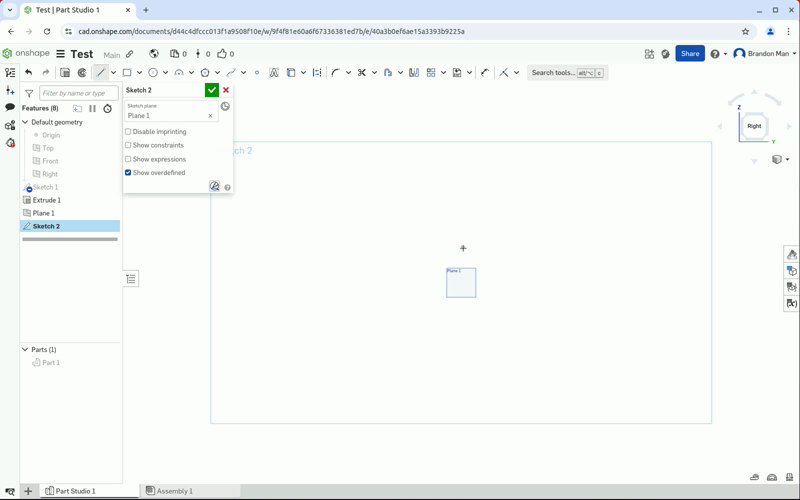
mouse_move(493, 247)
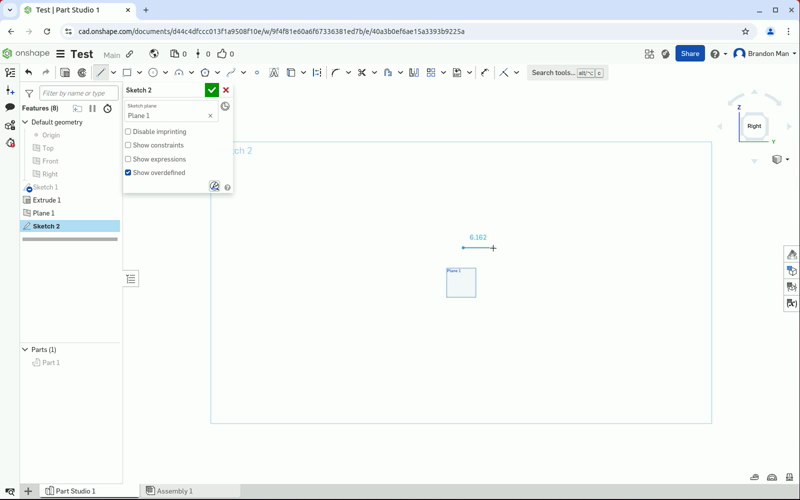
mouse_move(465, 247)
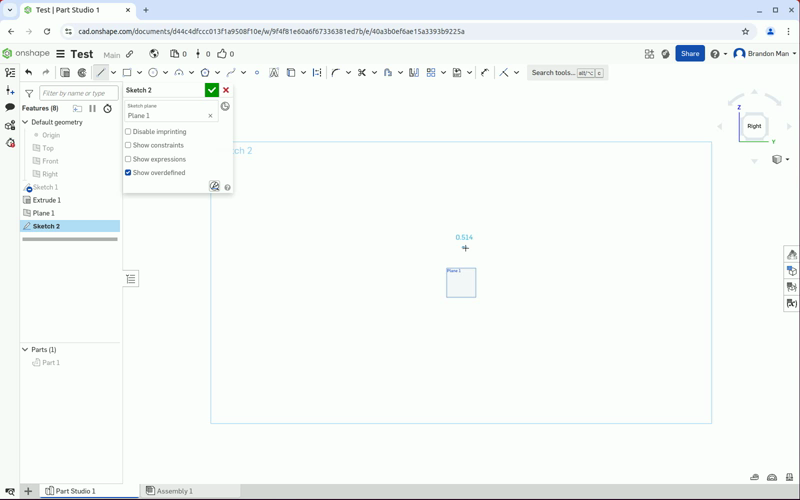
scroll(6)
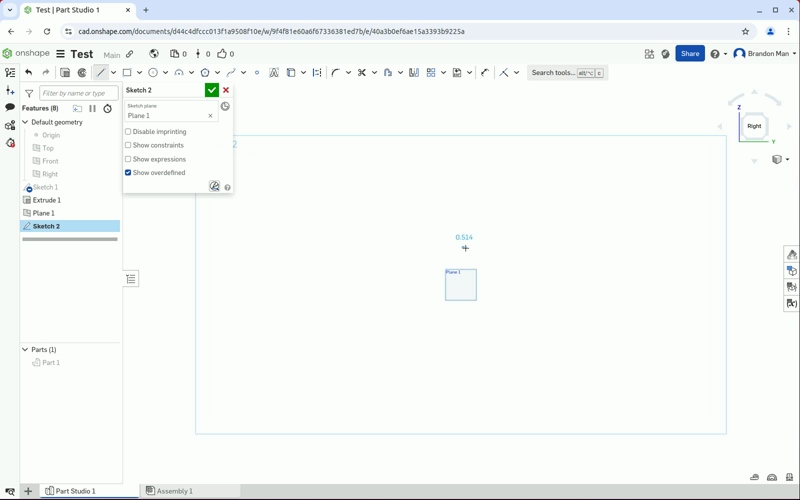
scroll(6)
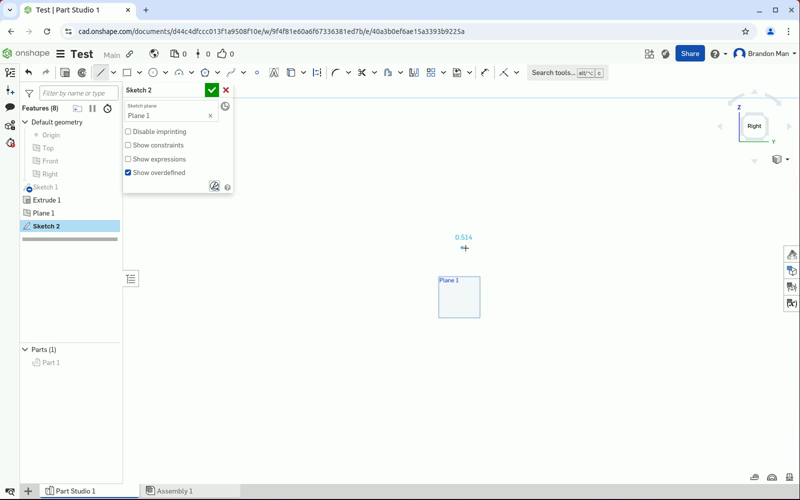
scroll(6)
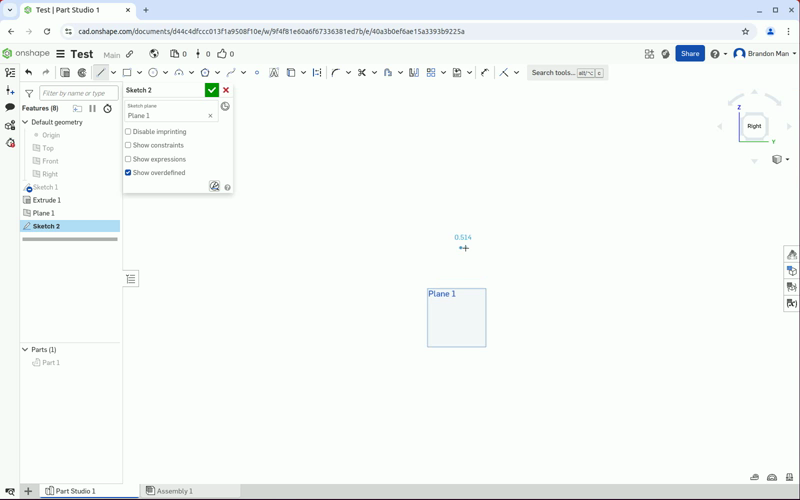
scroll(6)
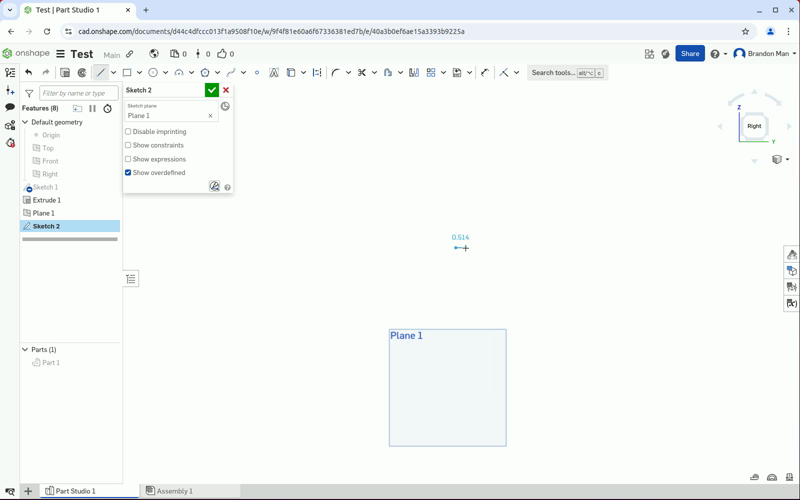
scroll(6)
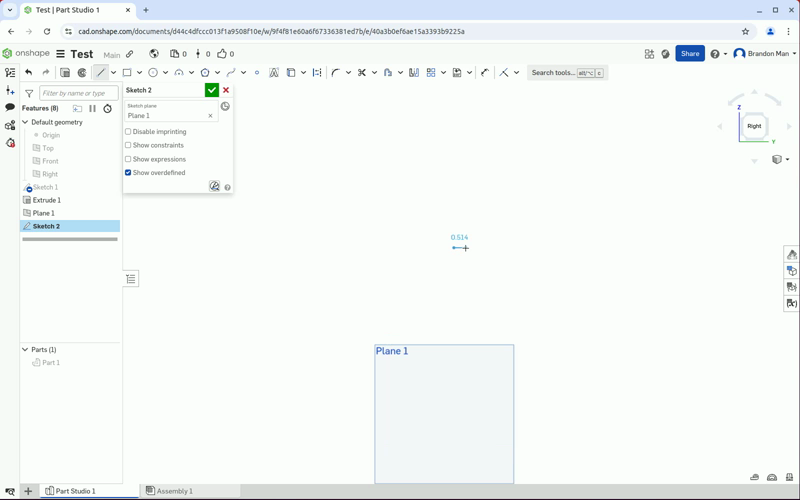
scroll(6)
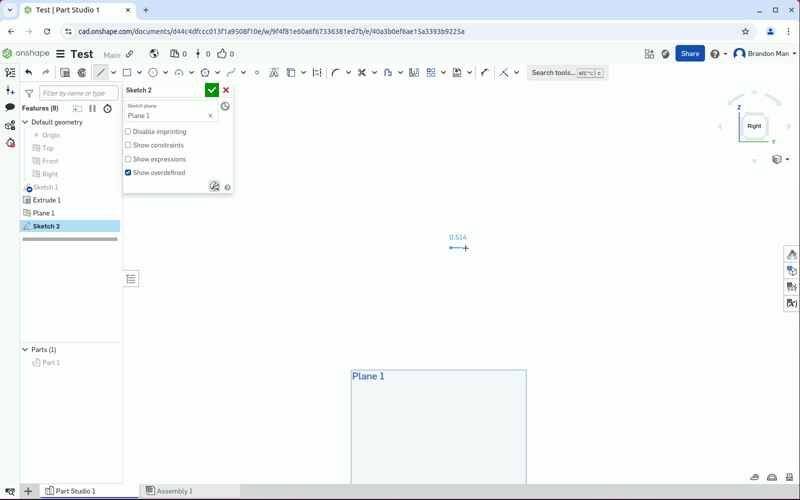
scroll(6)
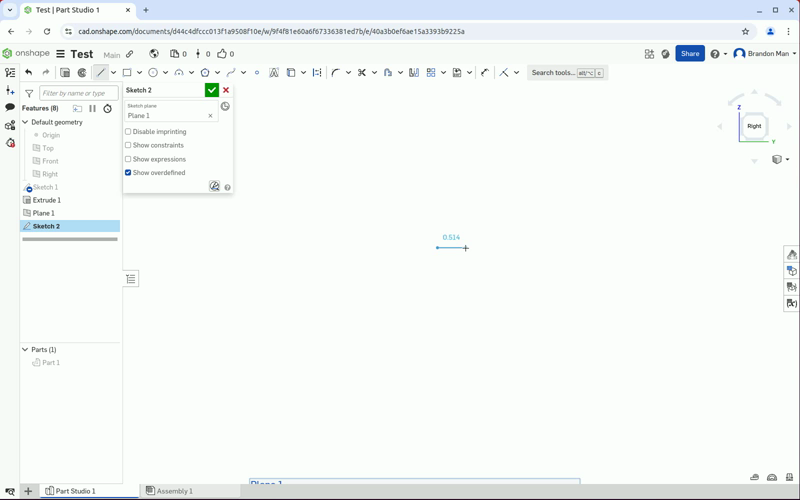
click(465, 247)
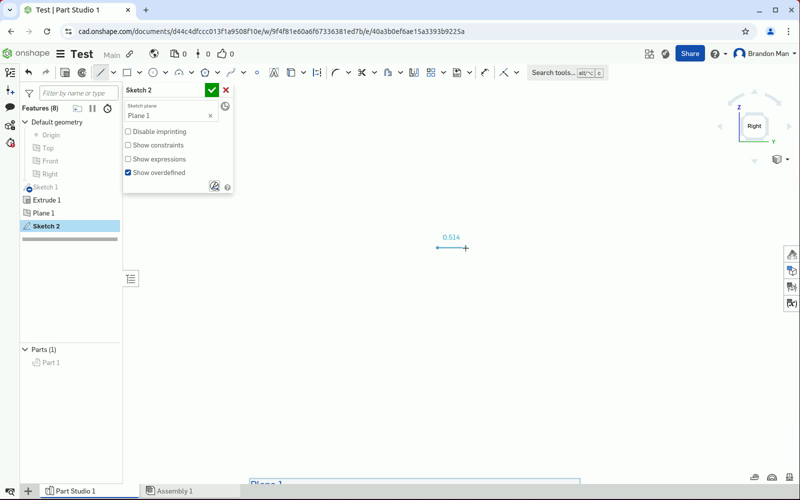
scroll(-6)
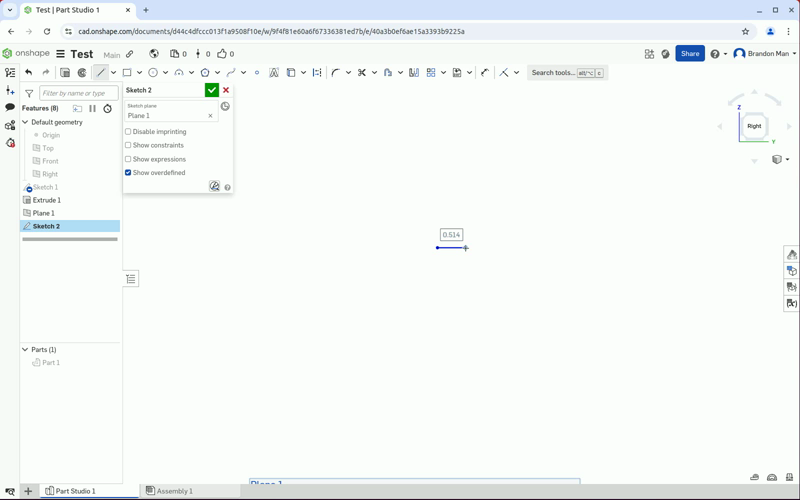
scroll(-6)
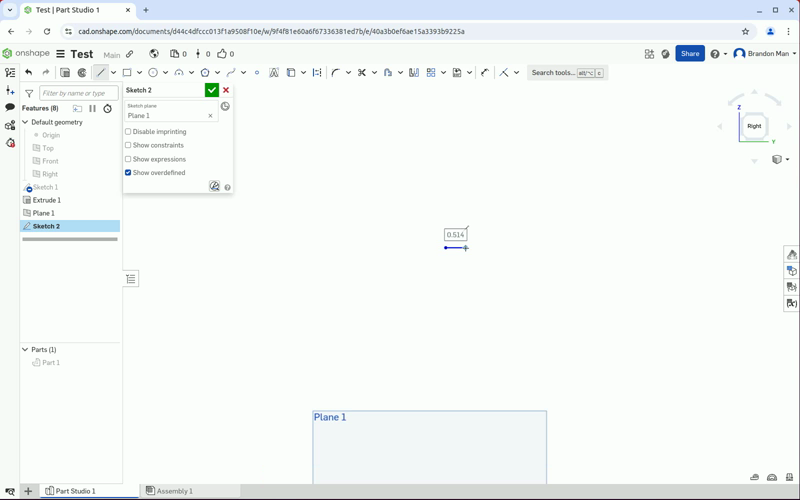
scroll(-6)
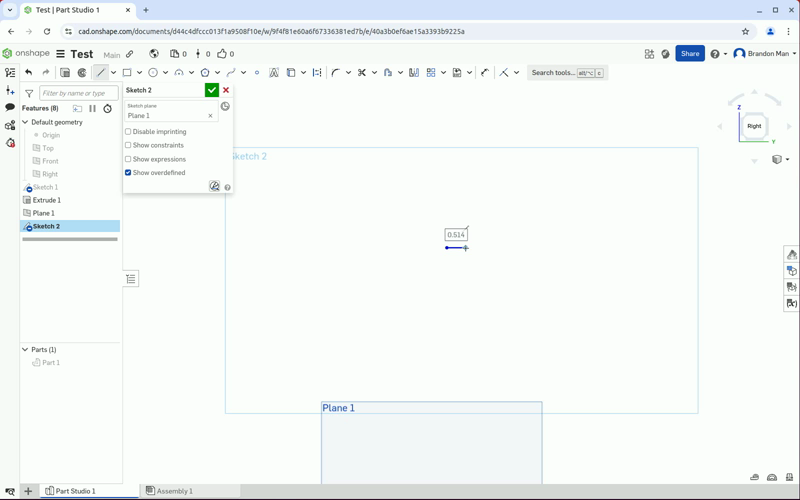
scroll(-6)
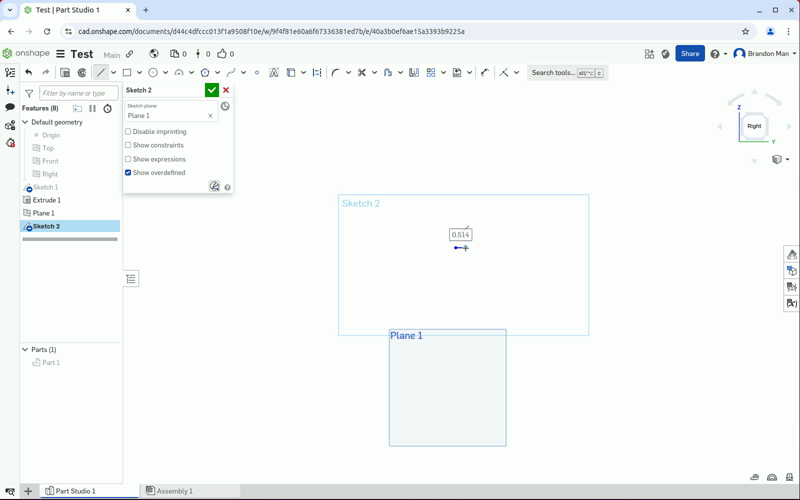
scroll(-6)
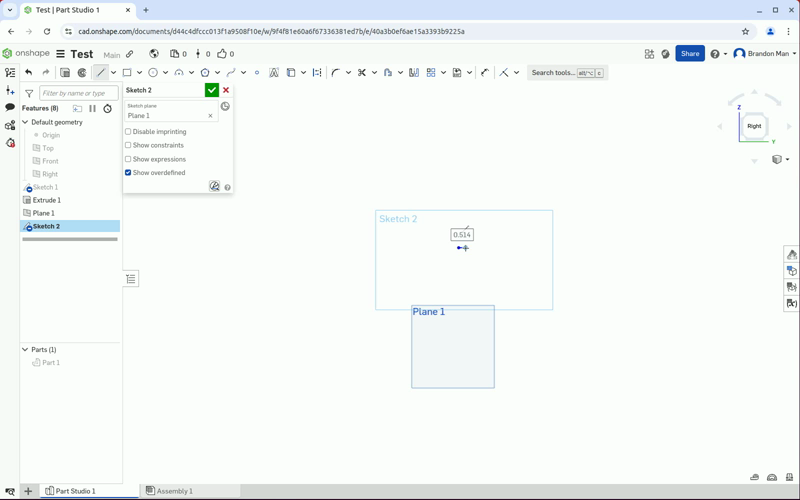
scroll(-6)
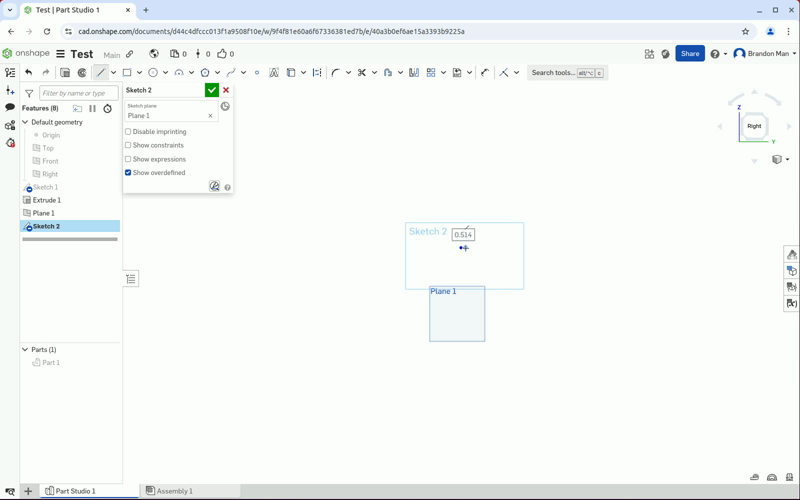
scroll(-6)
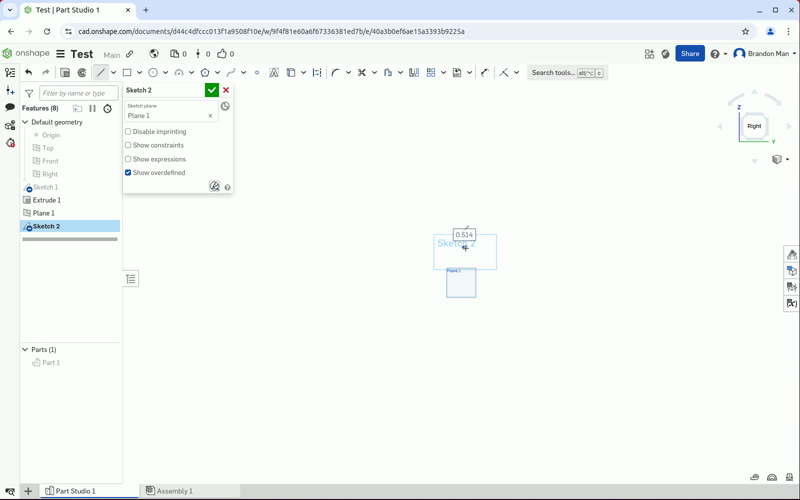
key_up(shift)
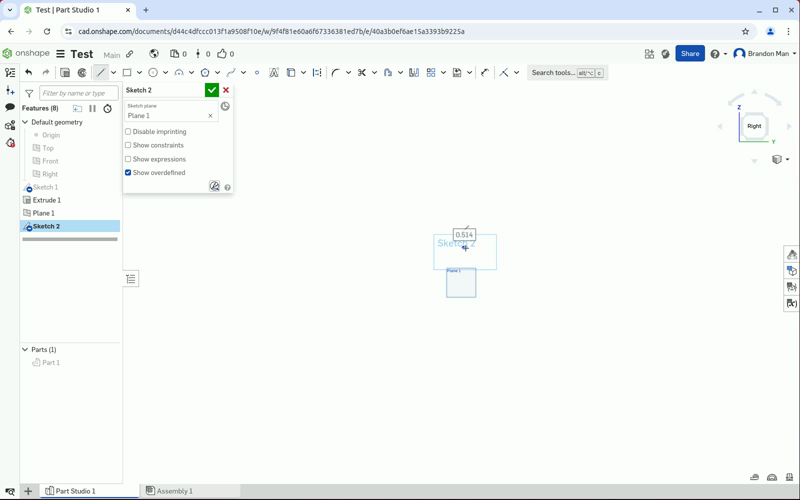
key_down(shift)
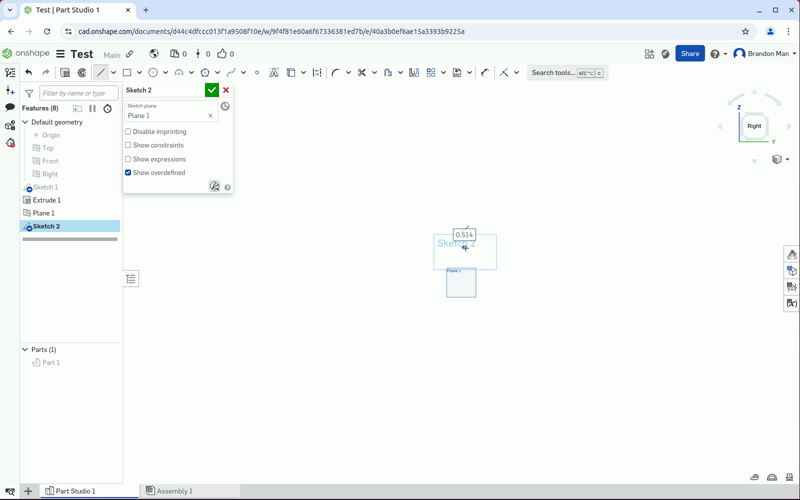
mouse_move(495, 247)
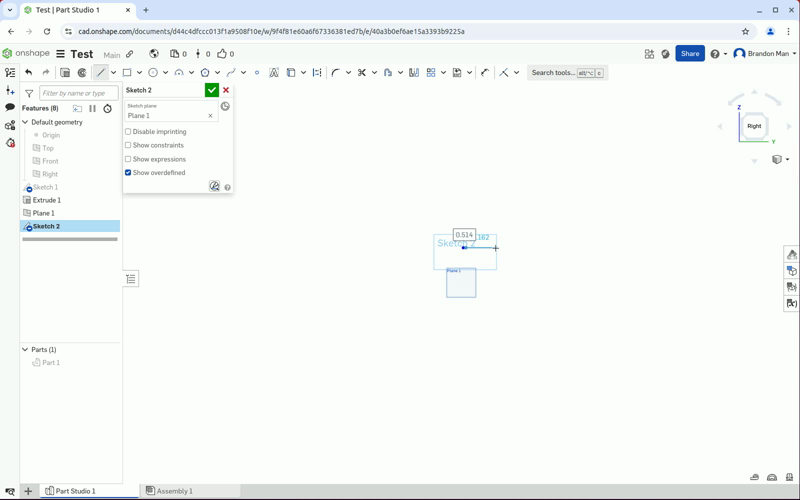
mouse_move(465, 229)
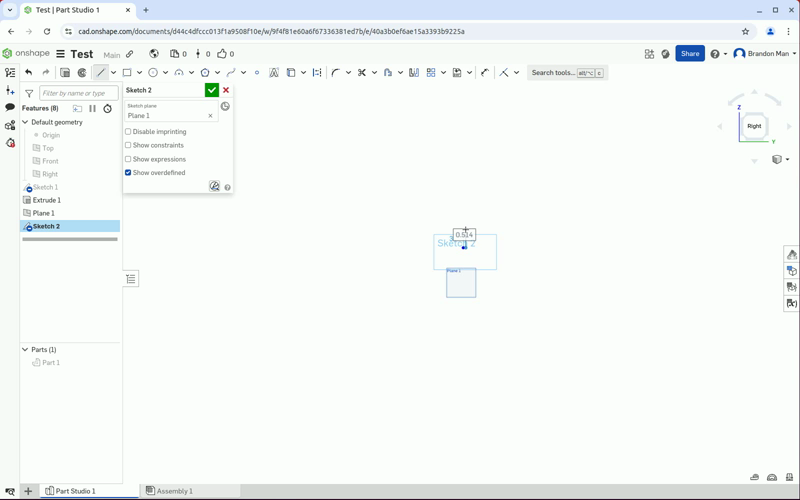
click(465, 229)
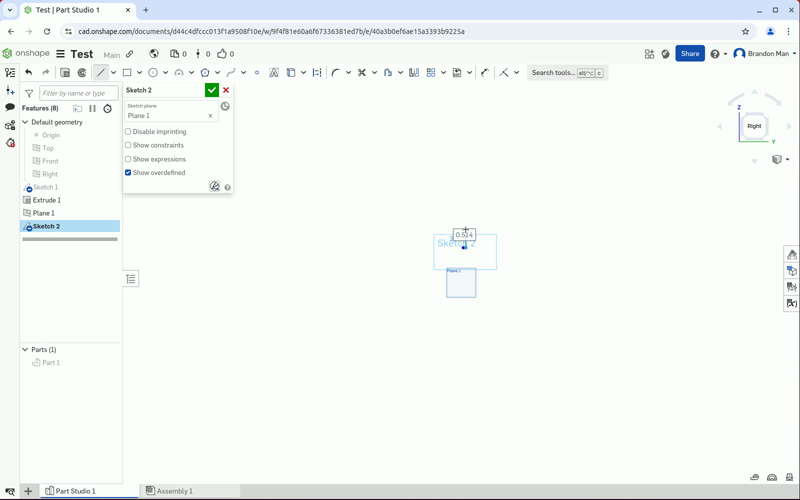
key_up(shift)
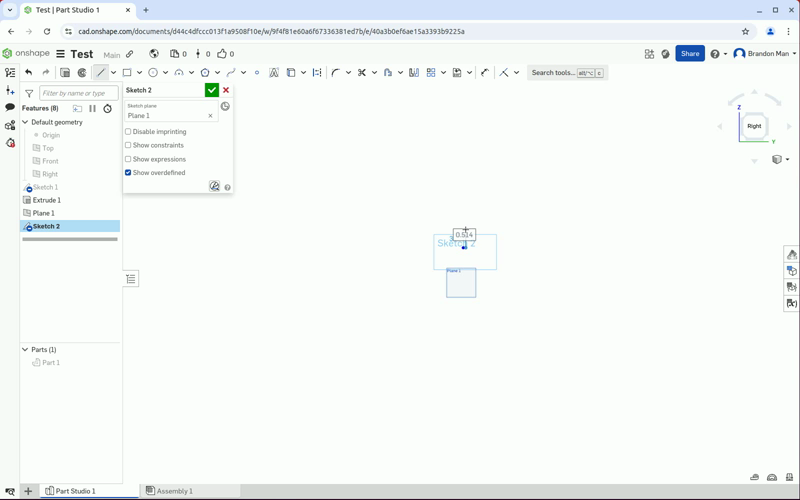
key_down(shift)
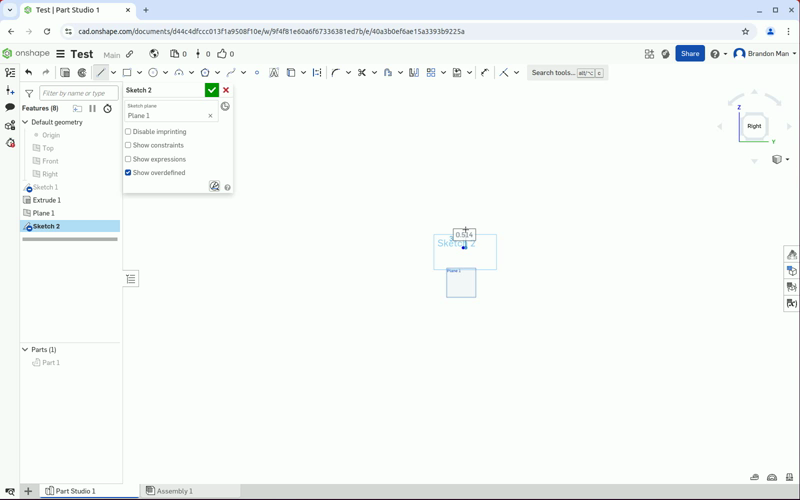
mouse_move(495, 229)
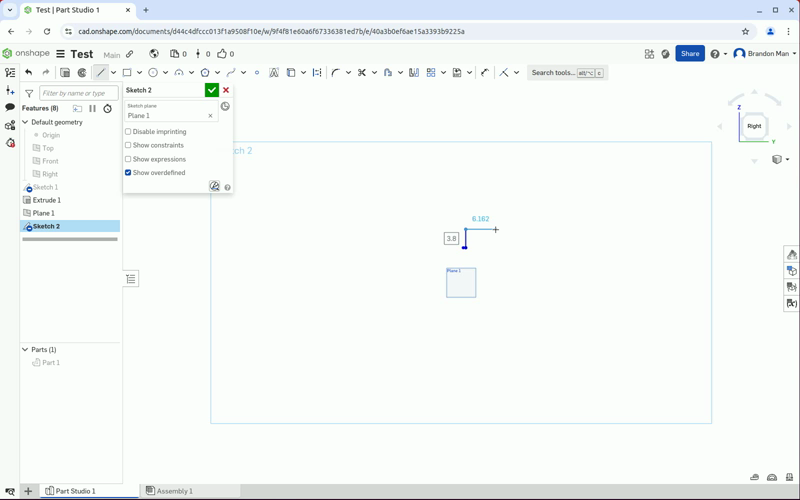
mouse_move(463, 229)
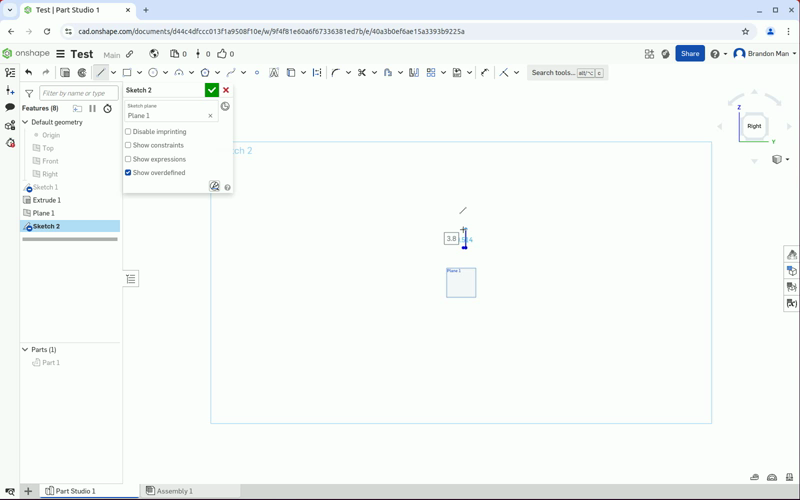
scroll(6)
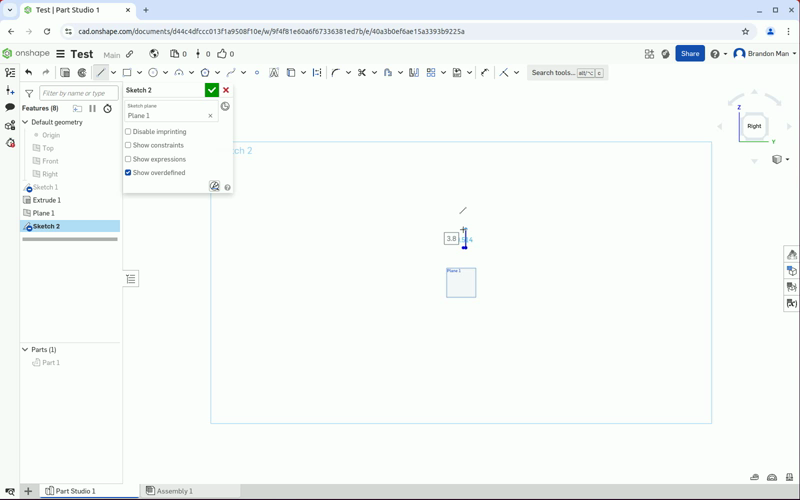
scroll(6)
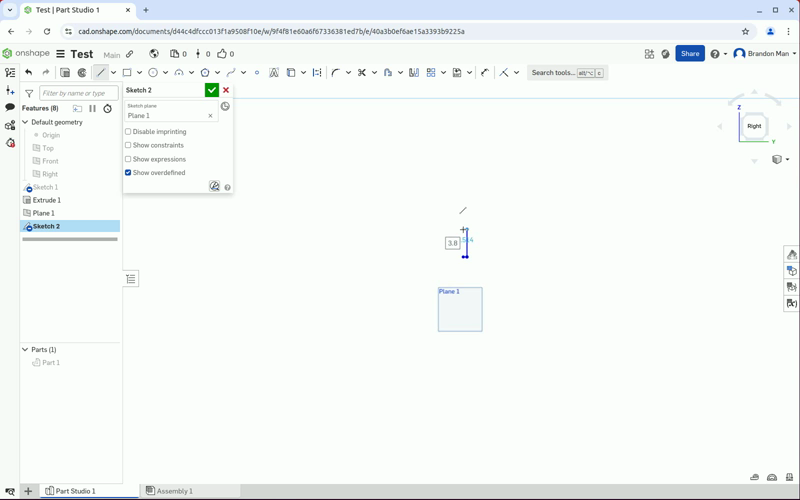
scroll(6)
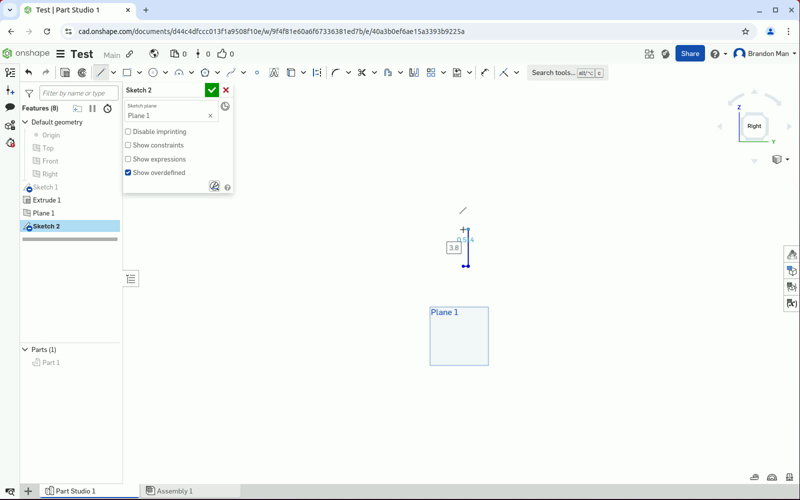
scroll(6)
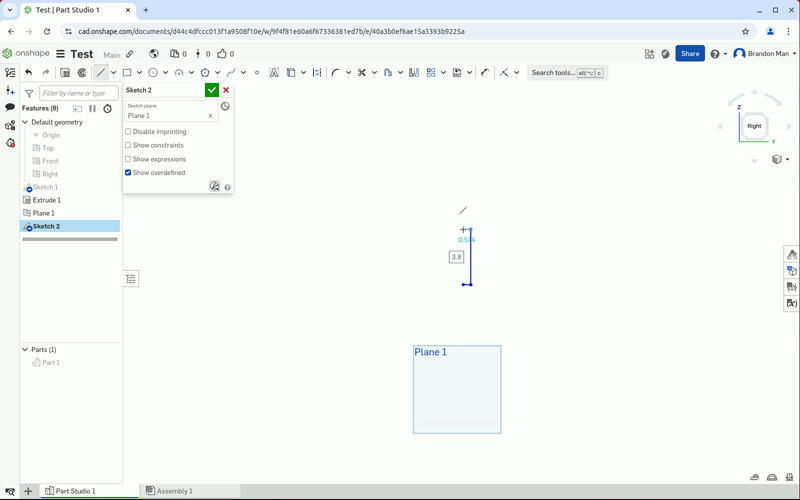
scroll(6)
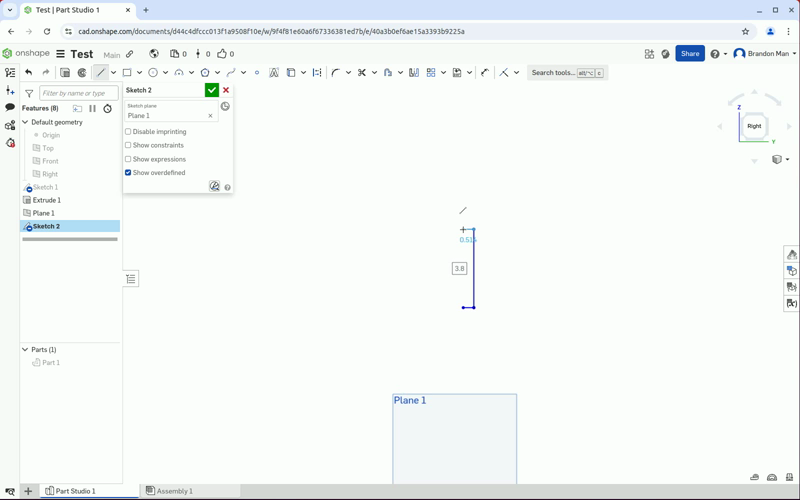
scroll(6)
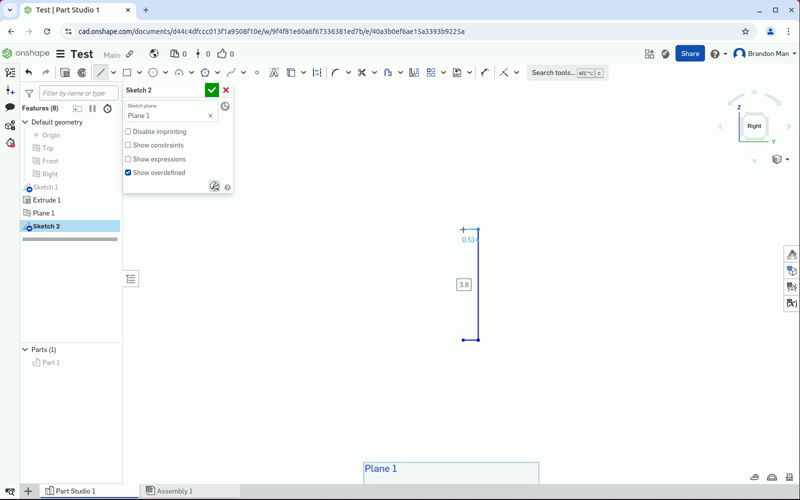
scroll(6)
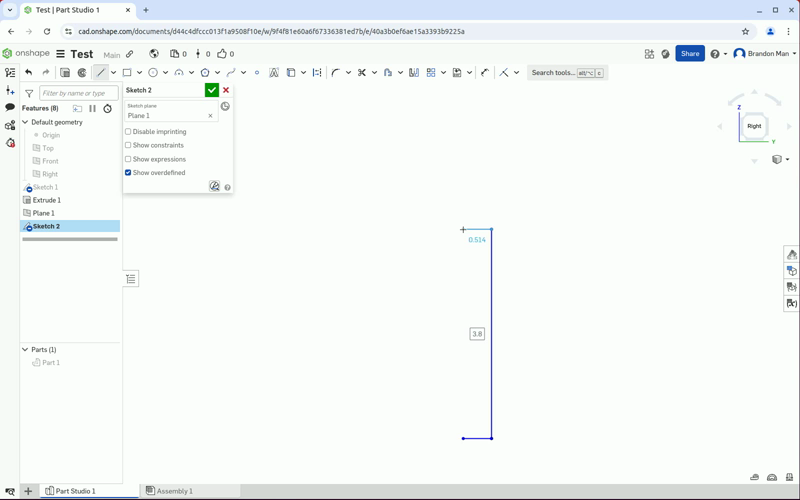
click(463, 229)
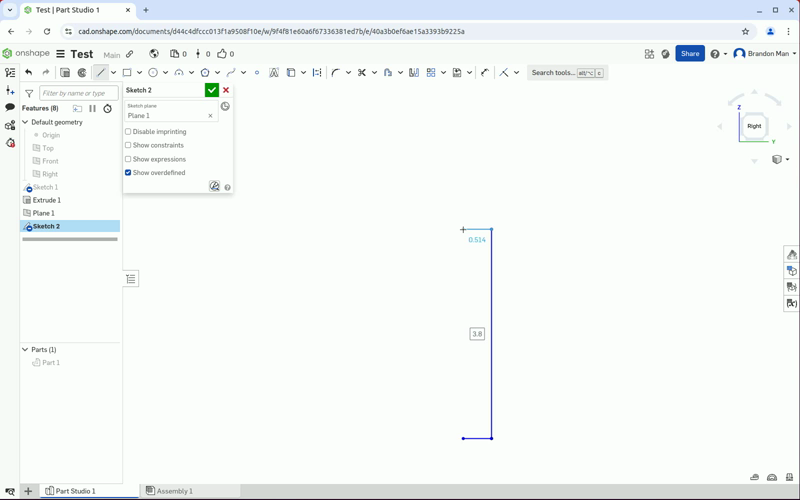
scroll(-6)
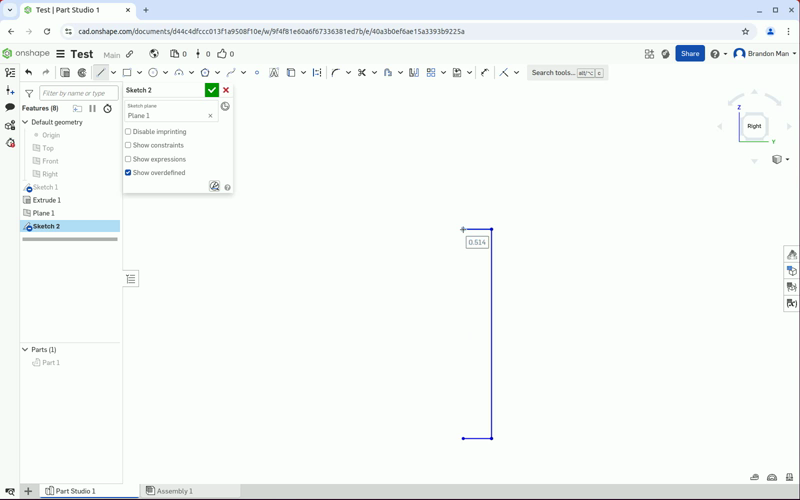
scroll(-6)
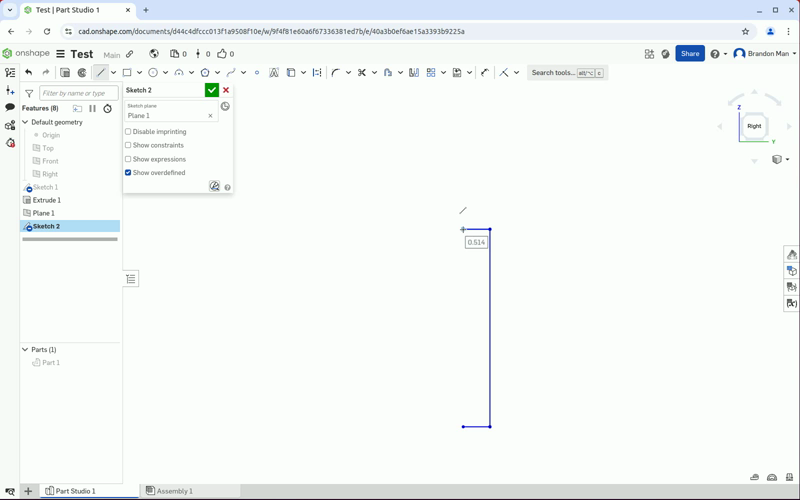
scroll(-6)
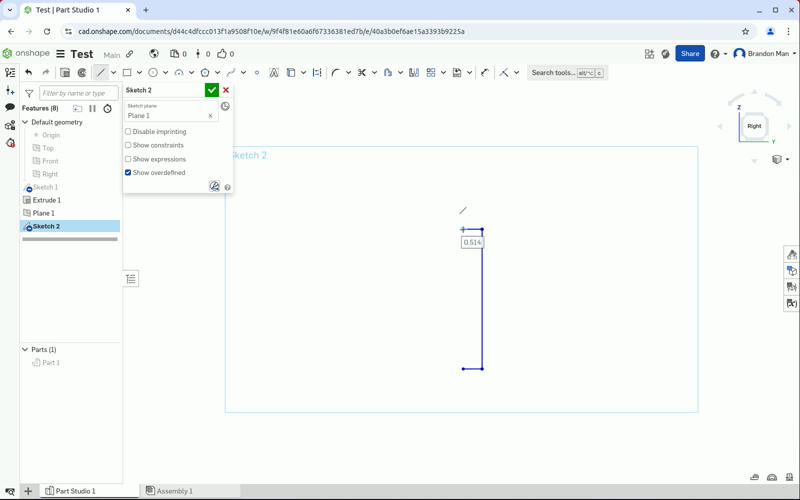
scroll(-6)
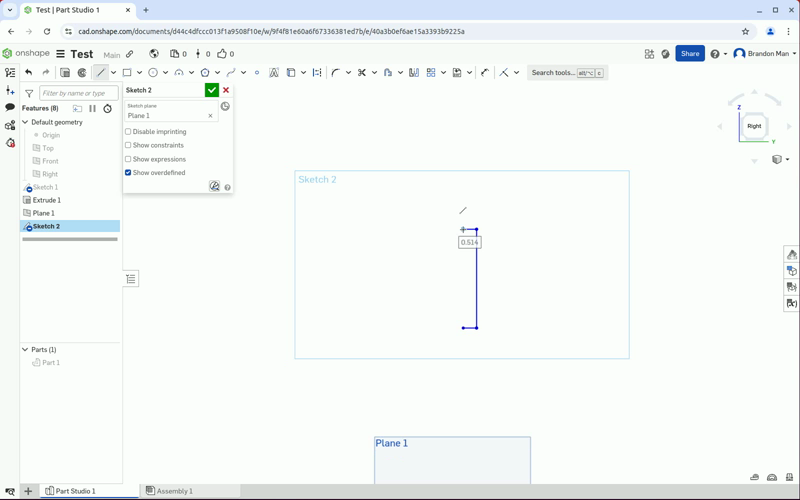
scroll(-6)
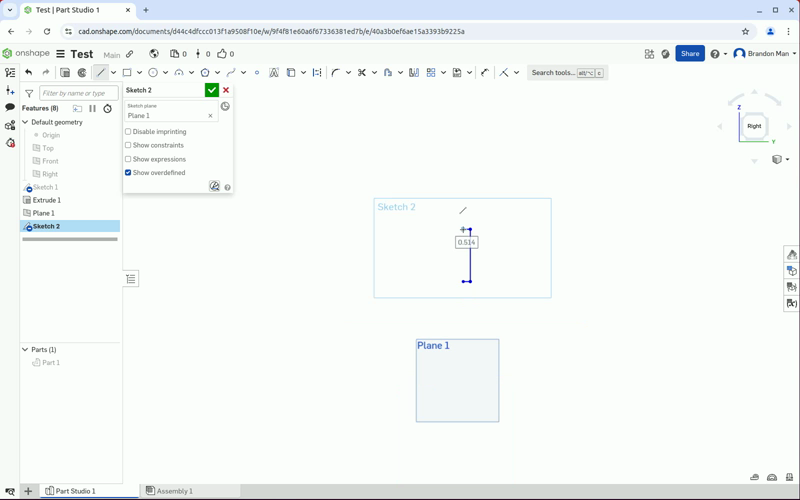
scroll(-6)
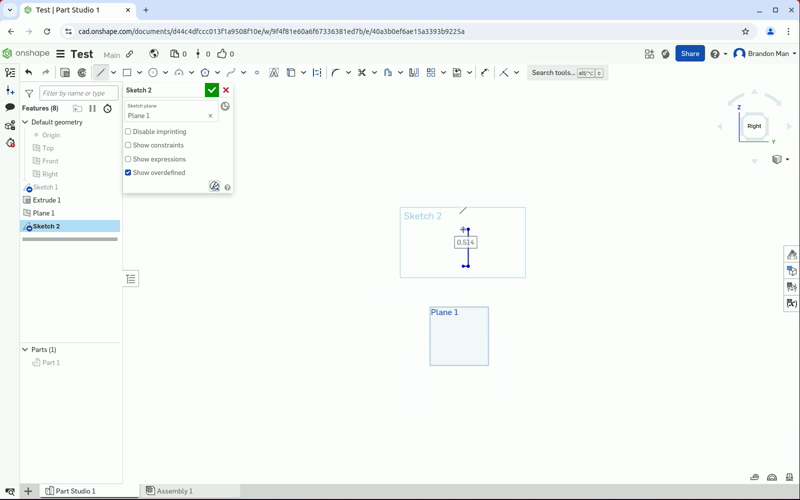
scroll(-6)
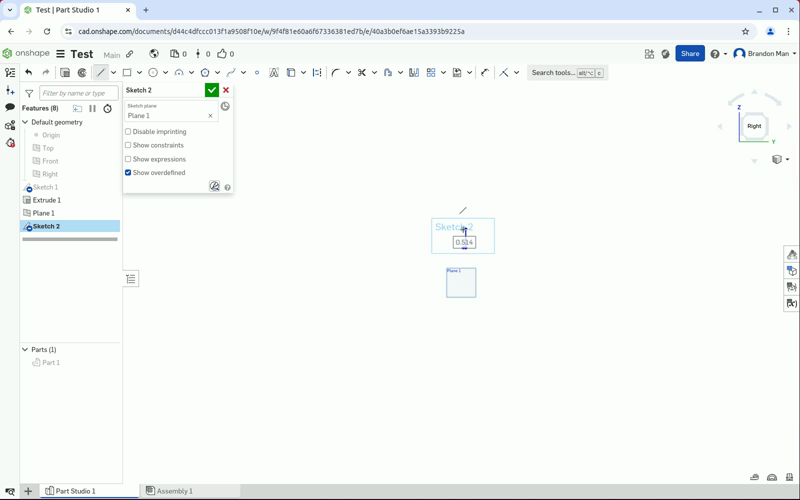
key_up(shift)
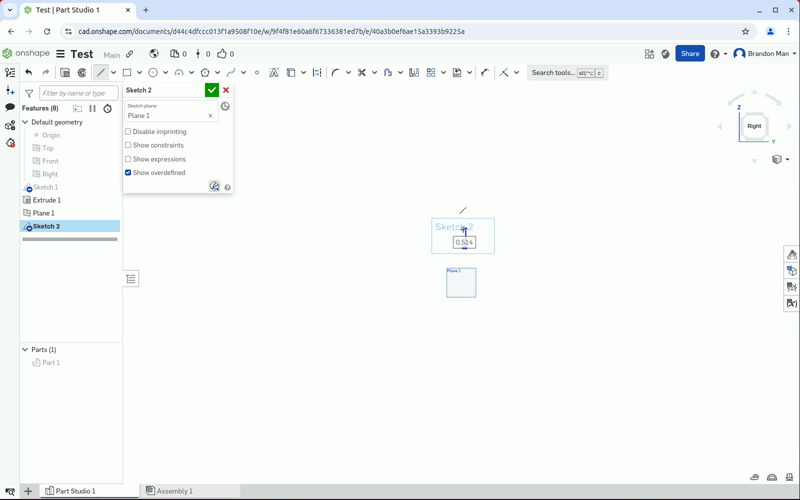
mouse_move(493, 229)
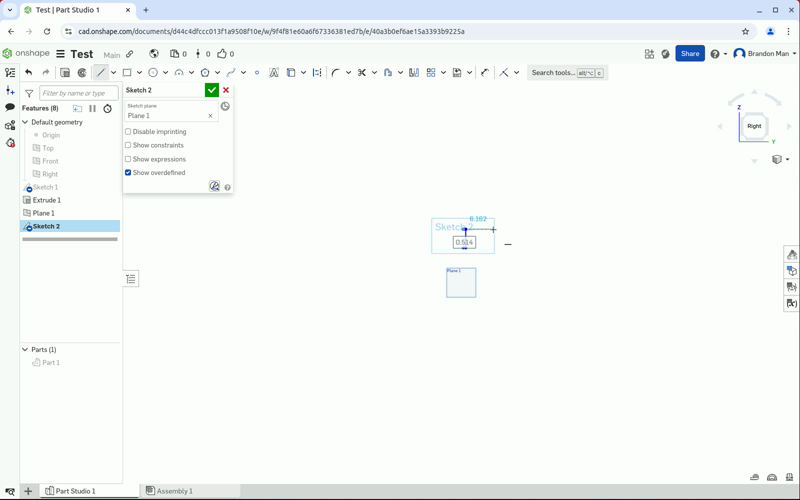
key_down(shift)
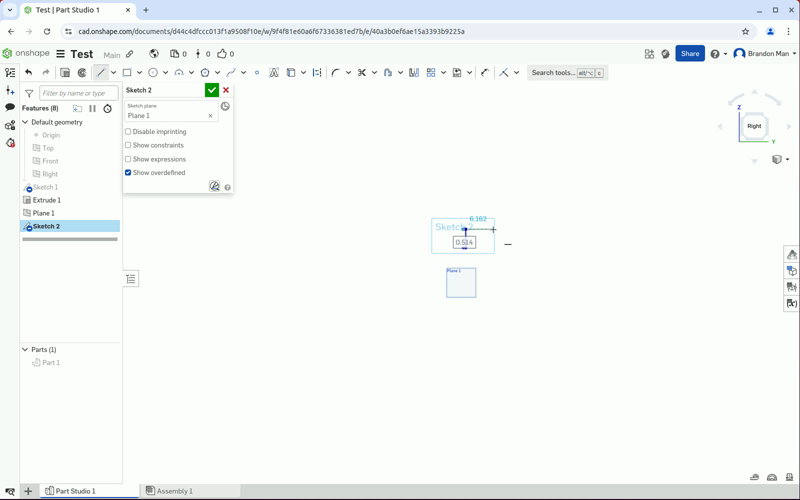
mouse_move(463, 247)
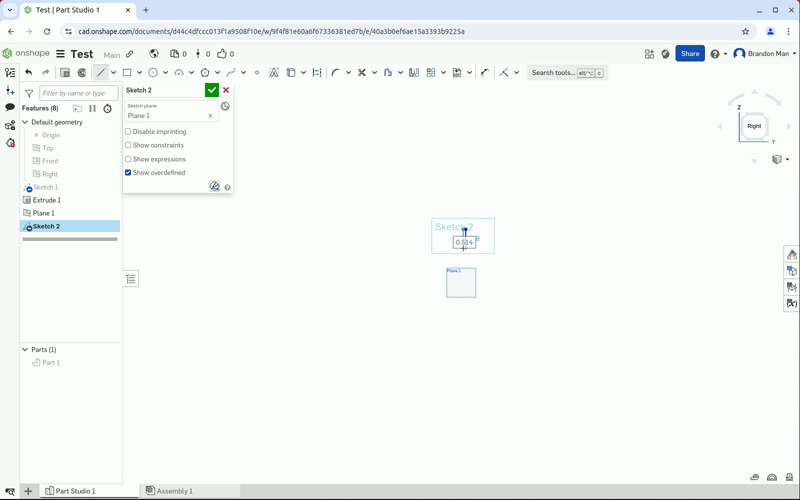
scroll(6)
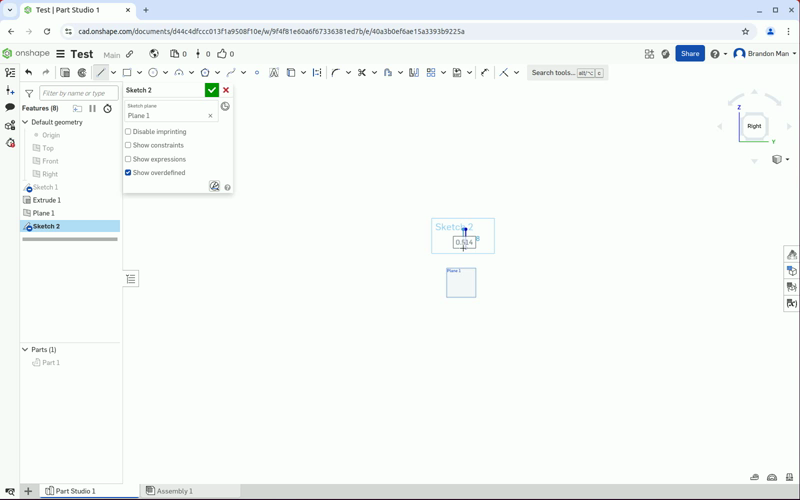
scroll(6)
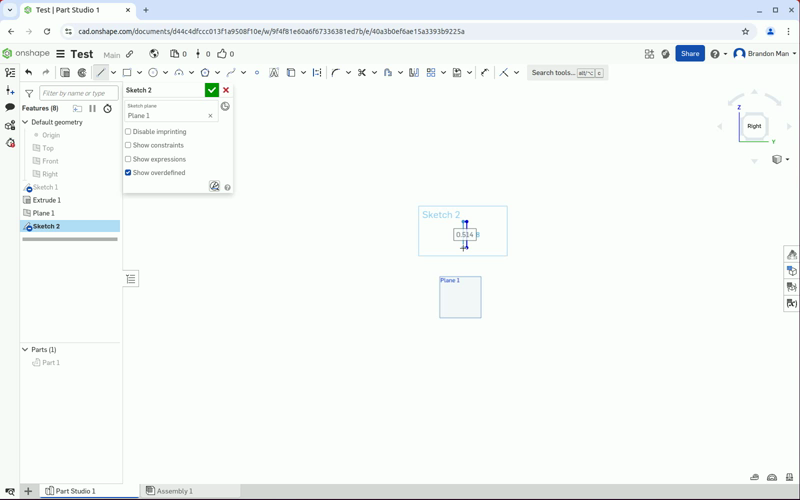
scroll(6)
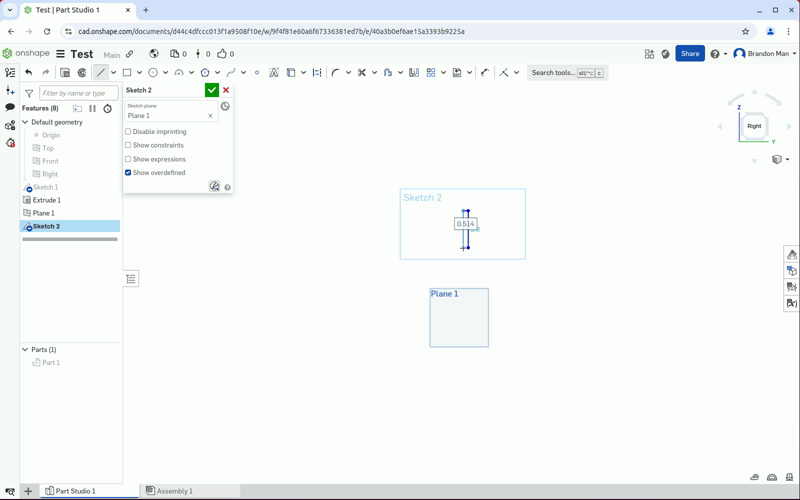
scroll(6)
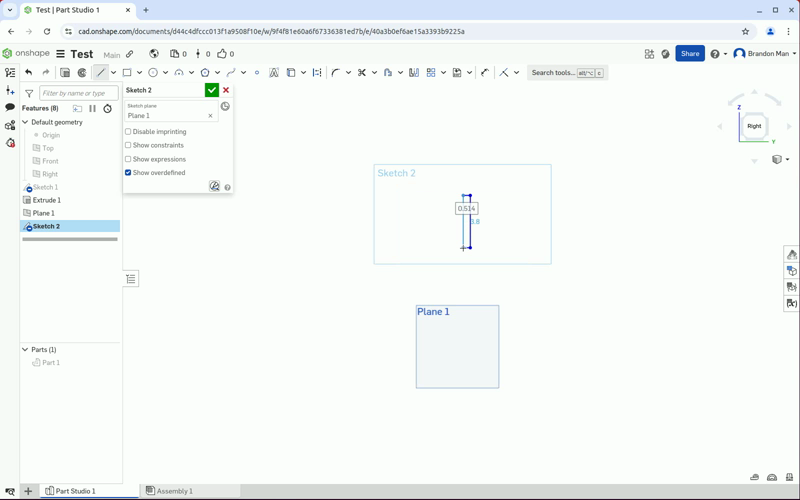
scroll(6)
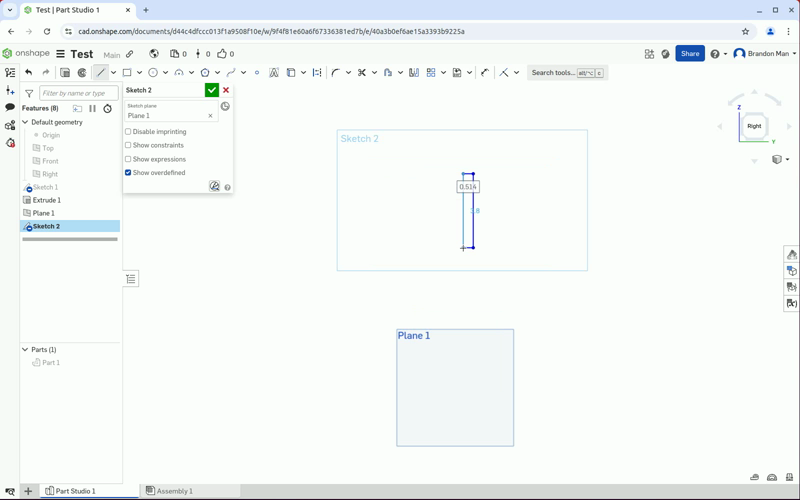
scroll(6)
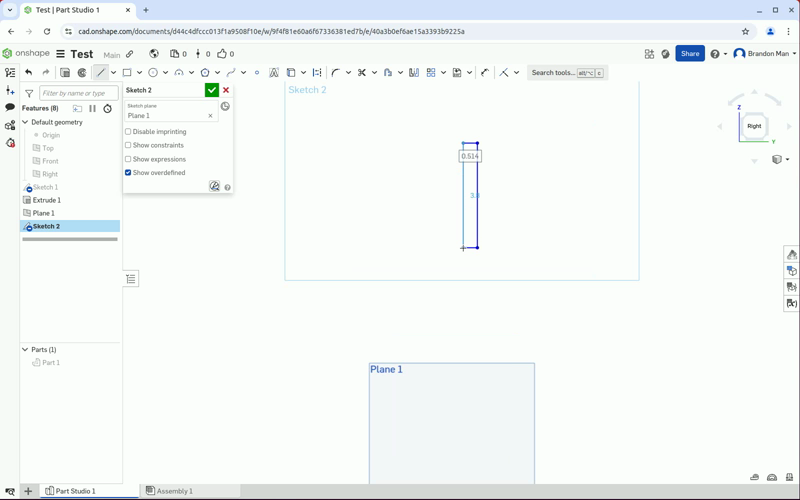
scroll(6)
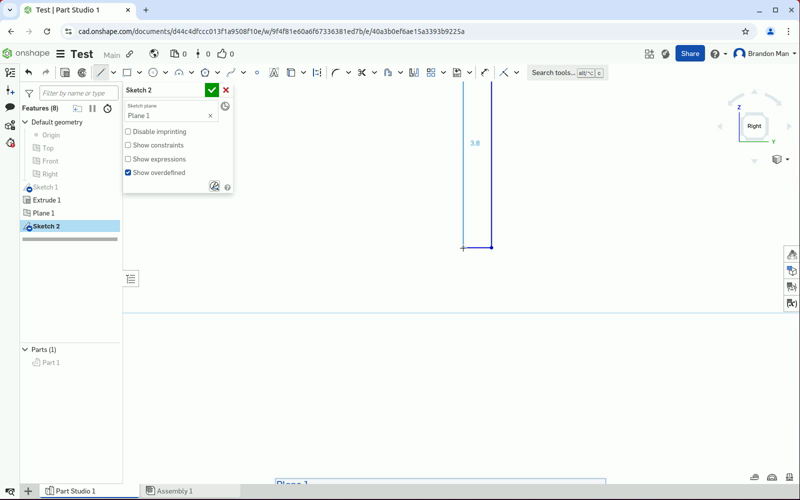
key_up(shift)
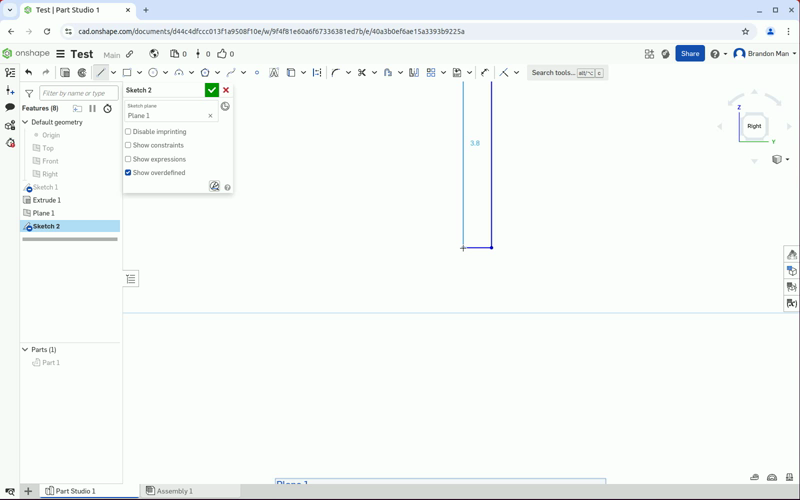
click(463, 247)
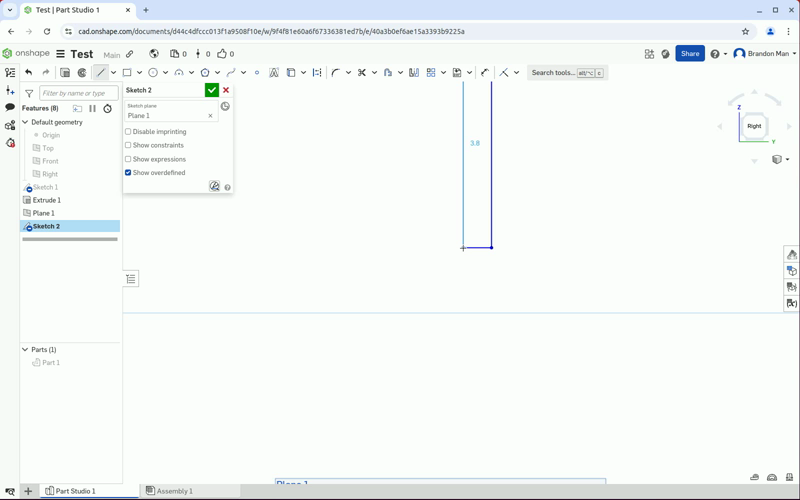
scroll(-6)
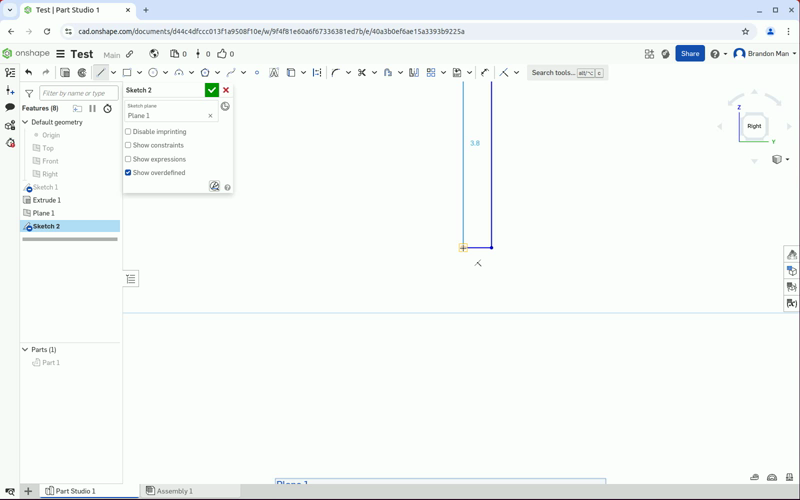
scroll(-6)
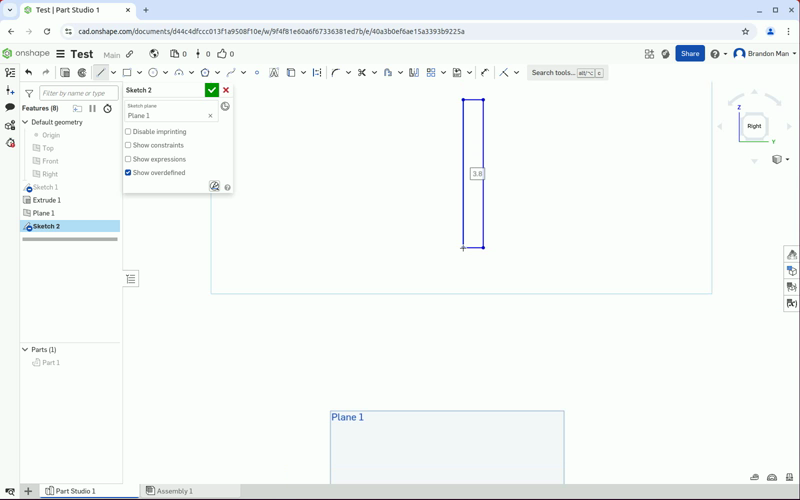
scroll(-6)
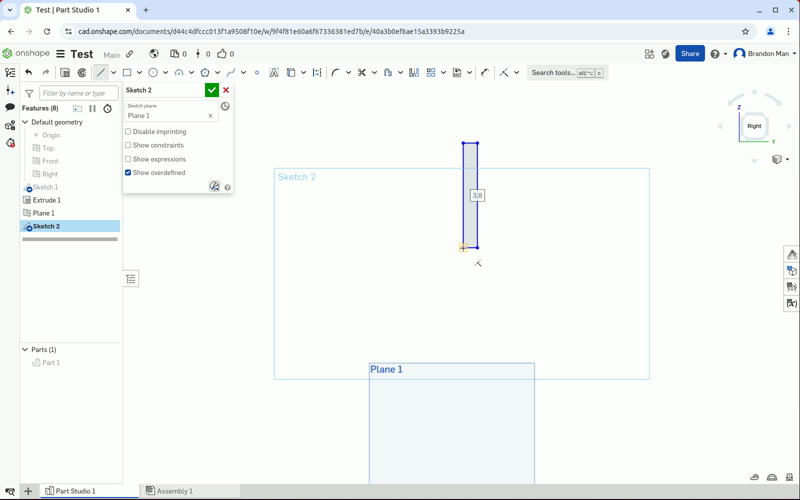
scroll(-6)
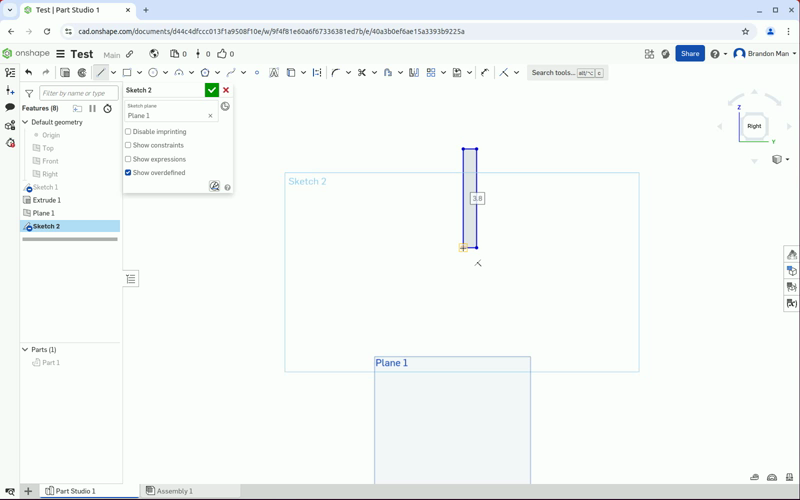
scroll(-6)
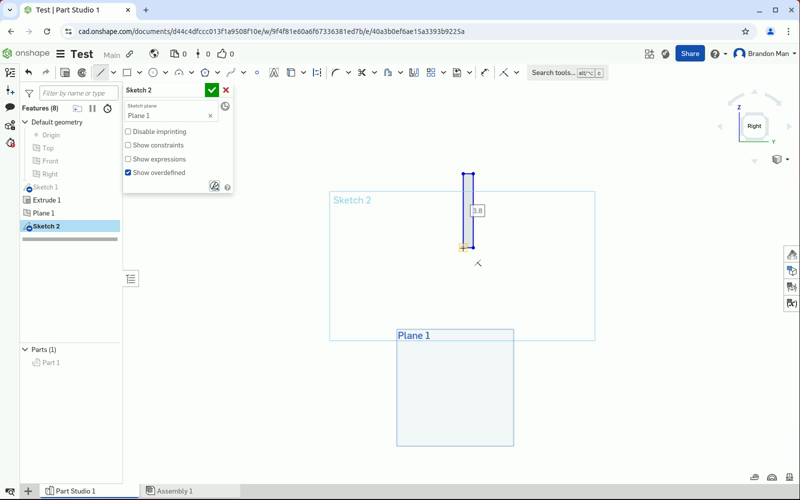
scroll(-6)
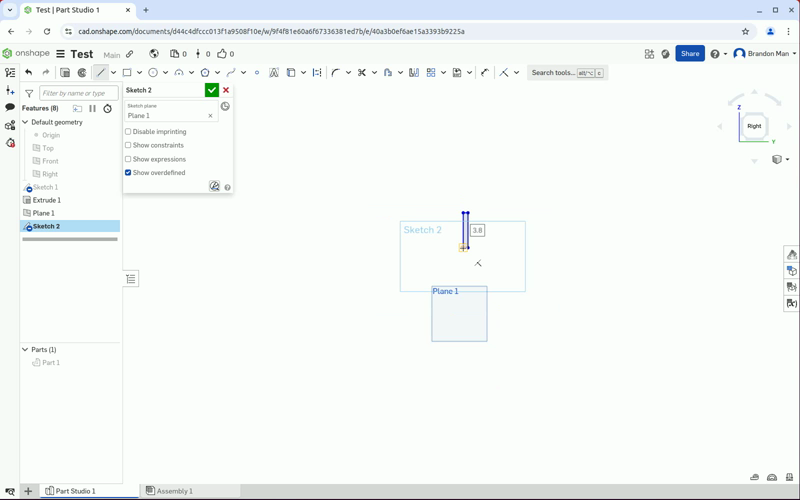
scroll(-6)
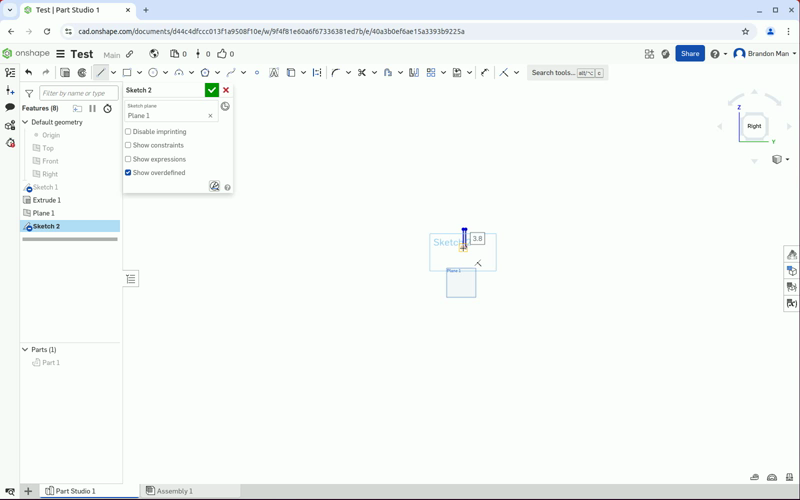
key(esc)
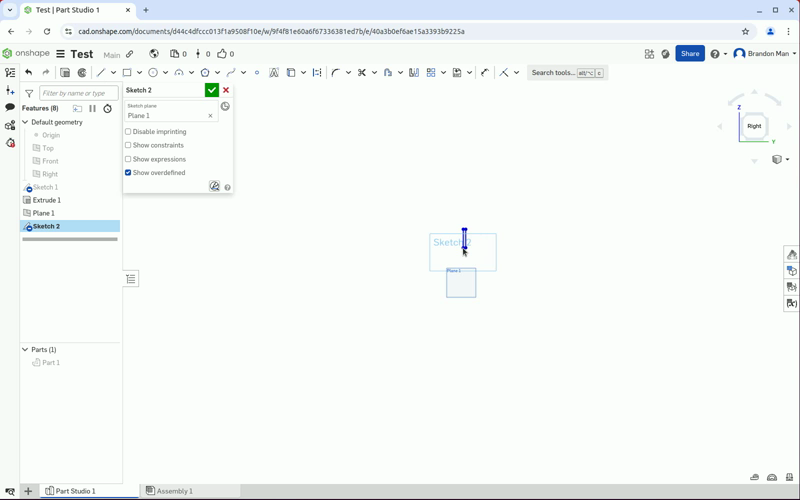
mouse_move(463, 245)
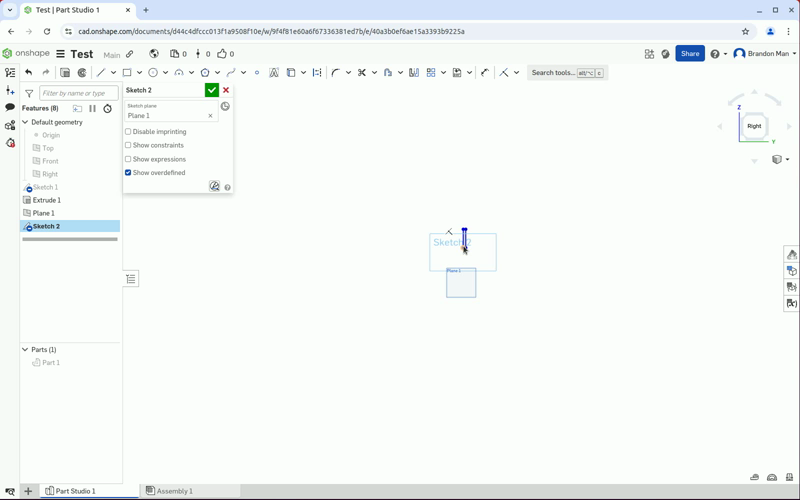
scroll(6)
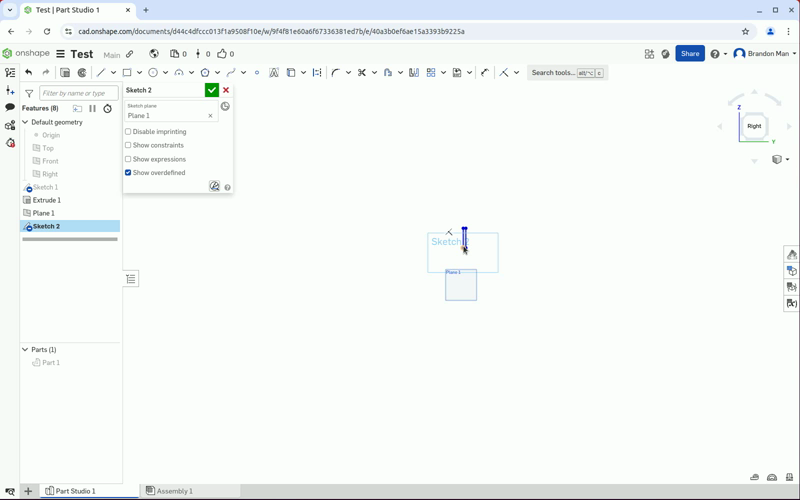
scroll(6)
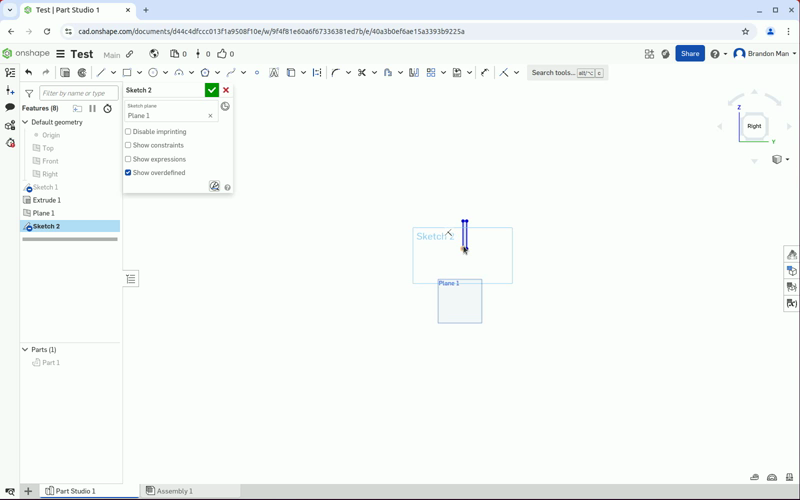
scroll(6)
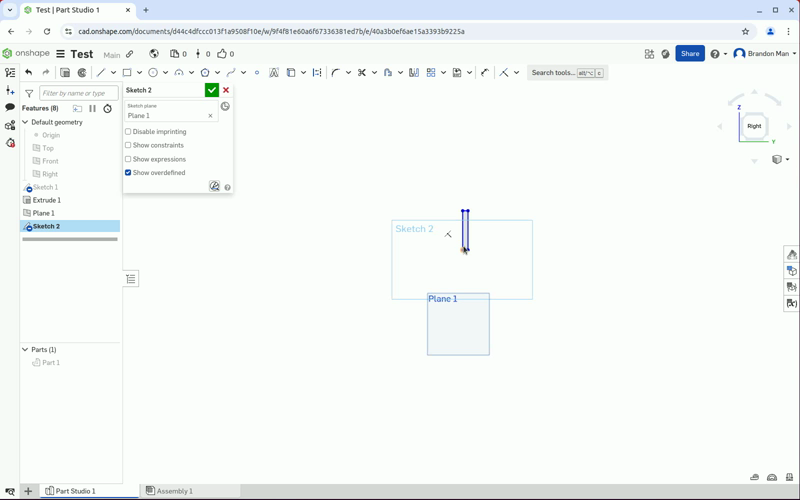
scroll(6)
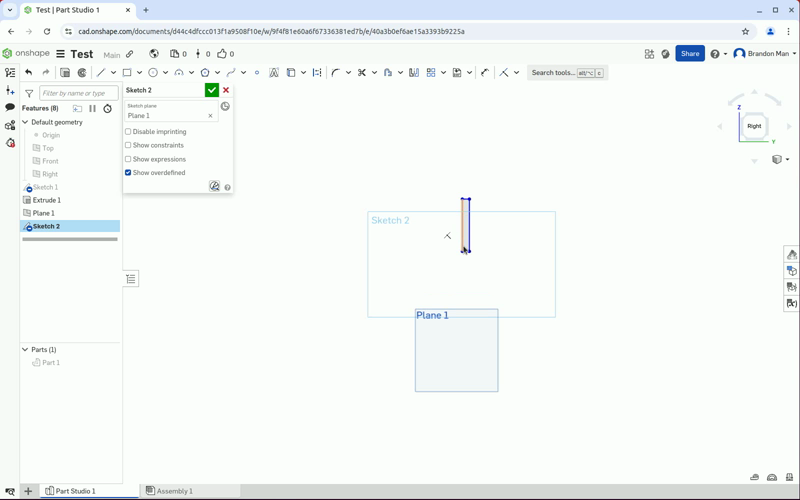
scroll(6)
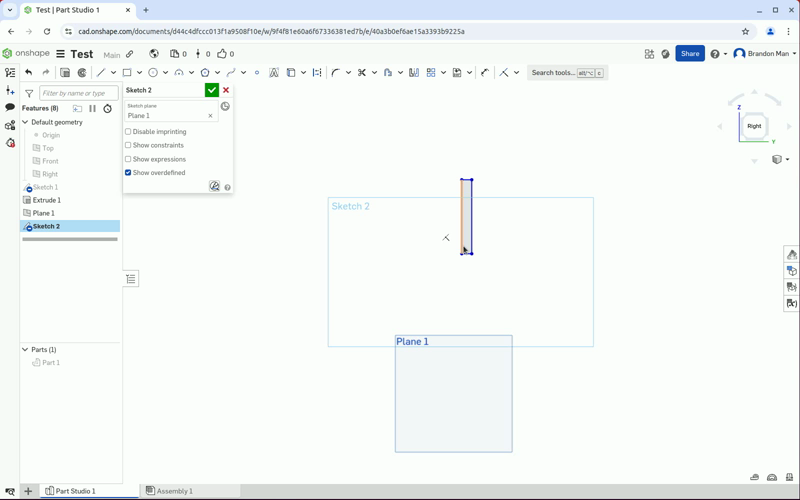
scroll(6)
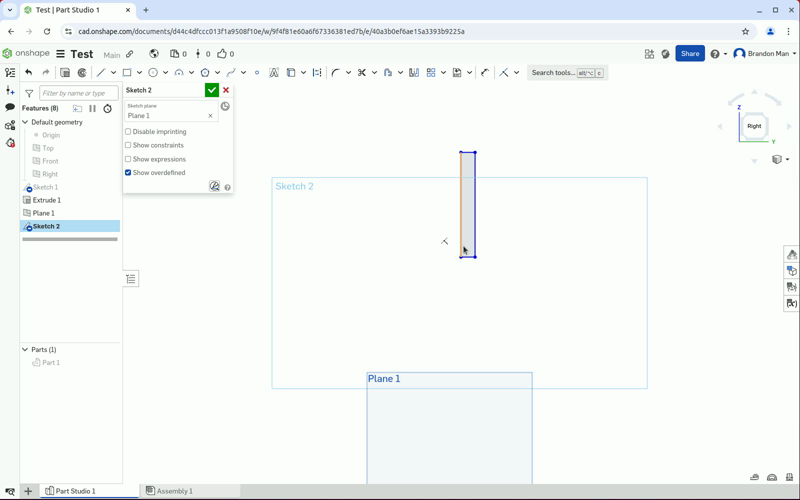
scroll(6)
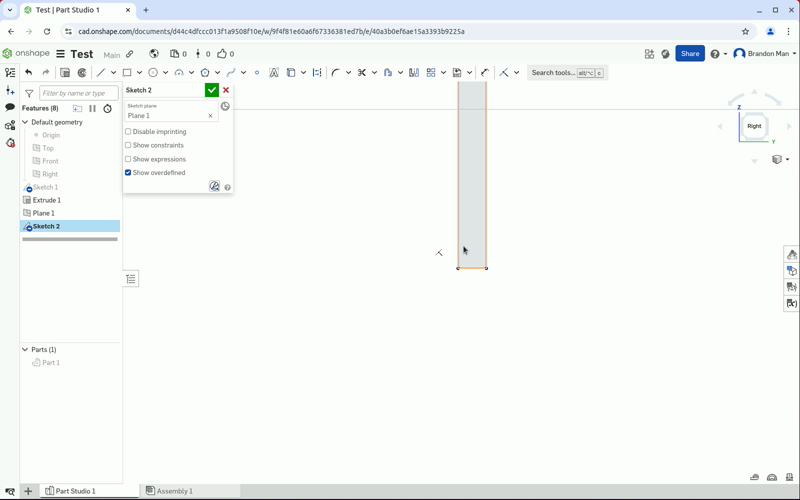
click(463, 245)
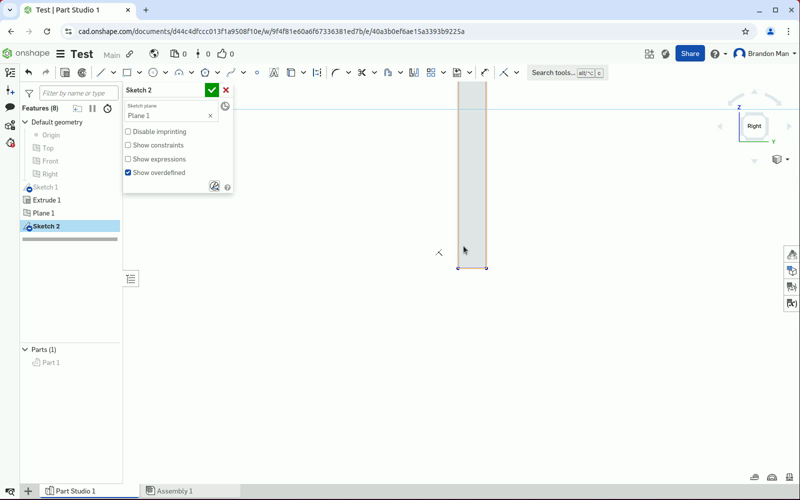
scroll(-6)
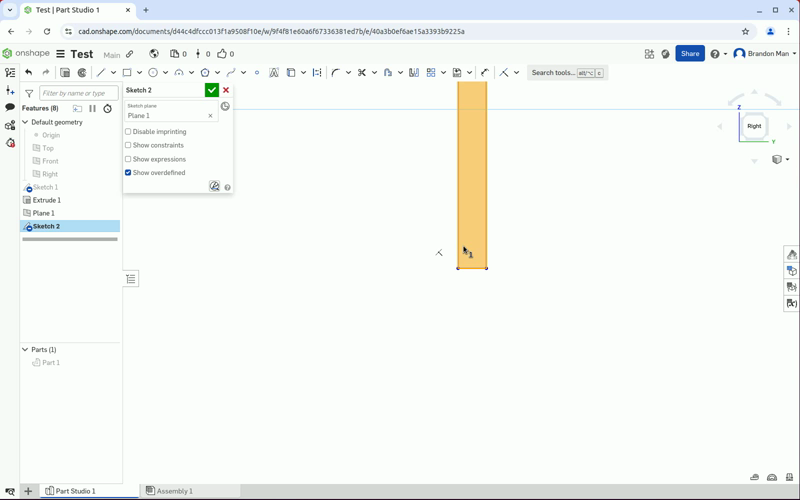
scroll(-6)
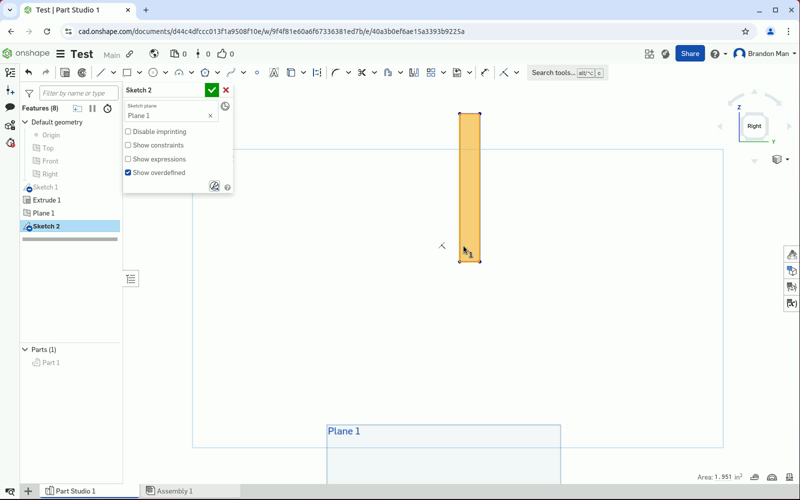
scroll(-6)
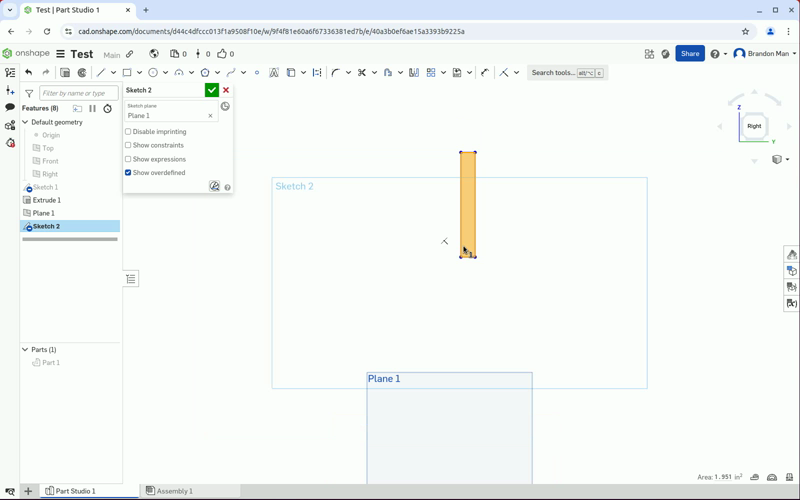
scroll(-6)
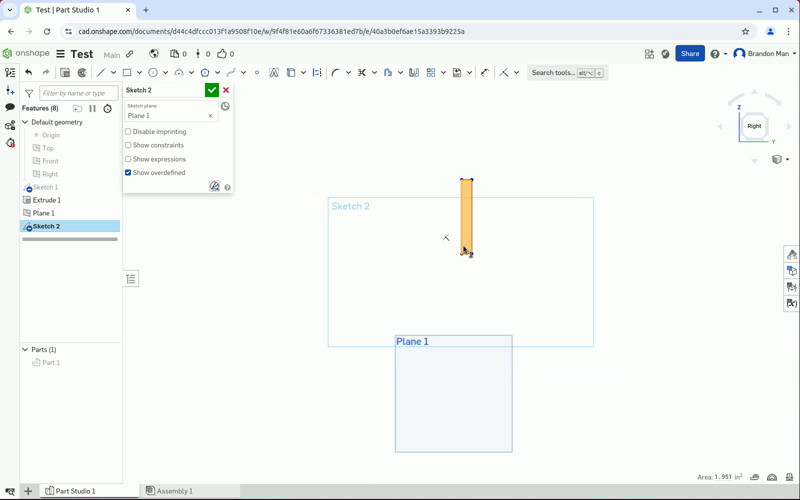
scroll(-6)
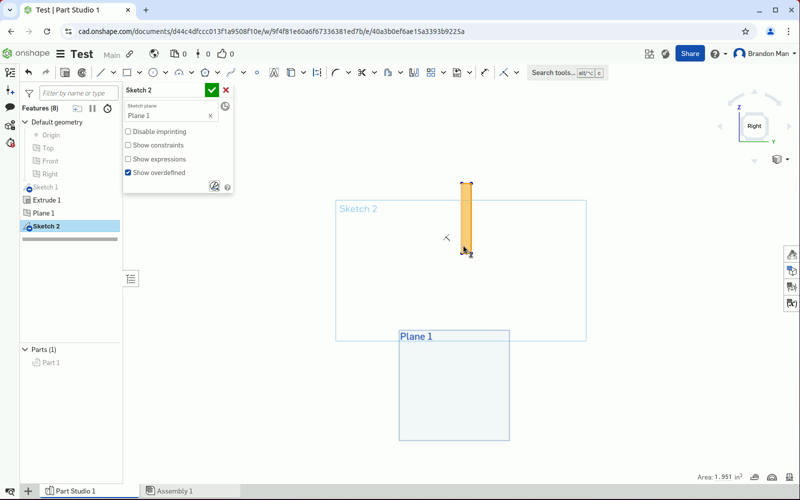
scroll(-6)
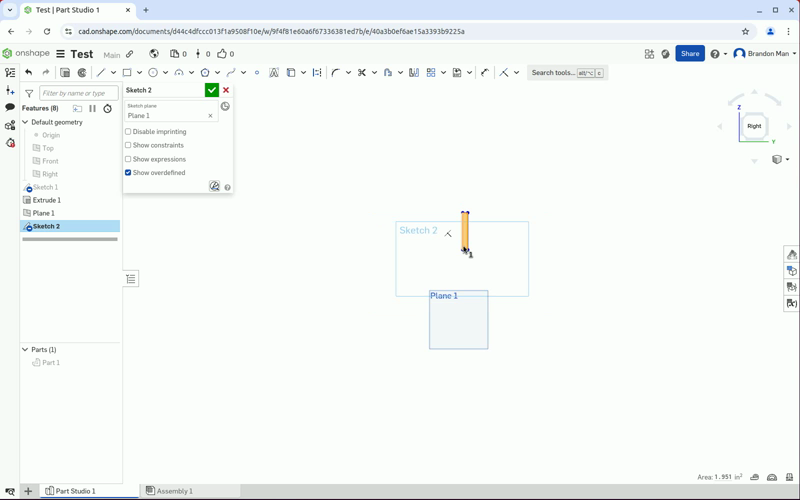
scroll(-6)
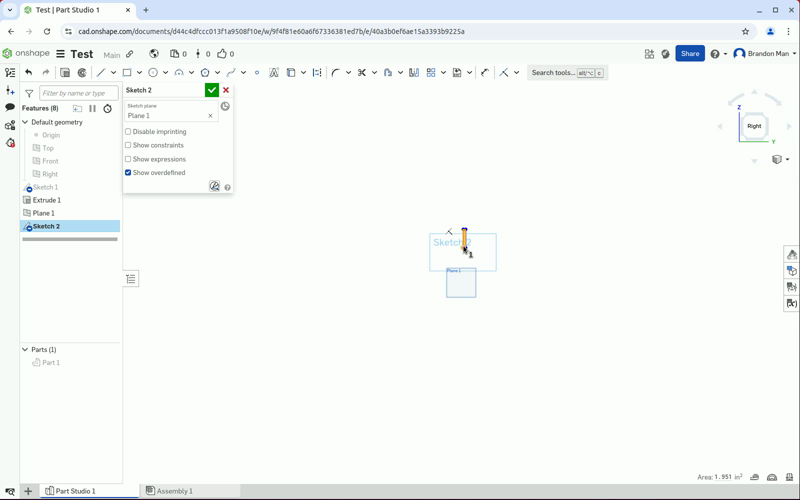
mouse_move(73, 352)
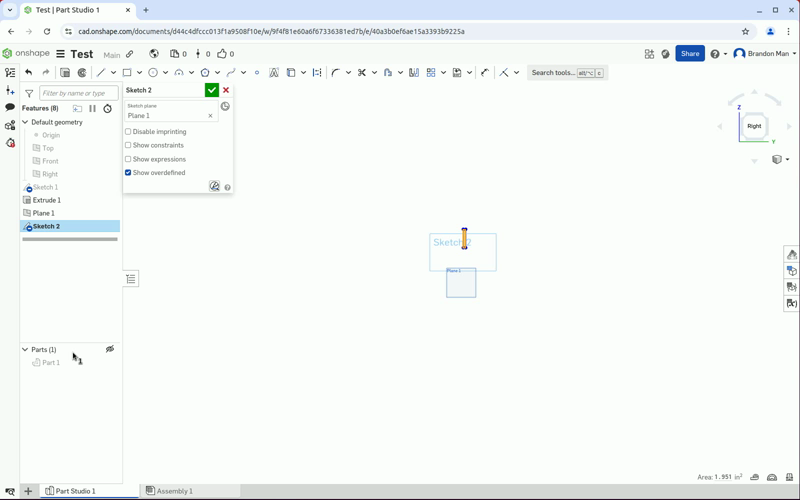
key(shift+y)
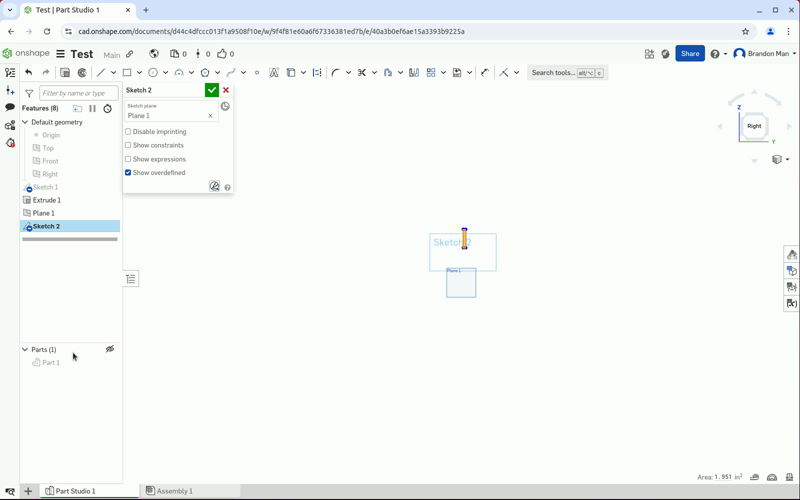
key(shift+e)
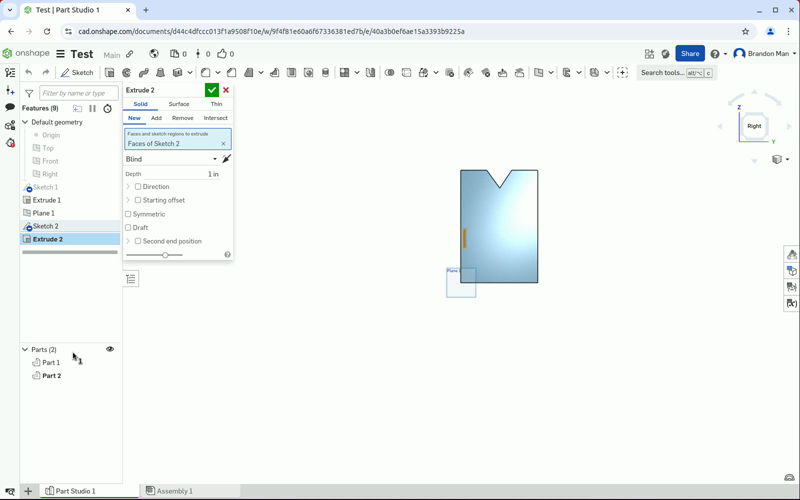
mouse_move(143, 106)
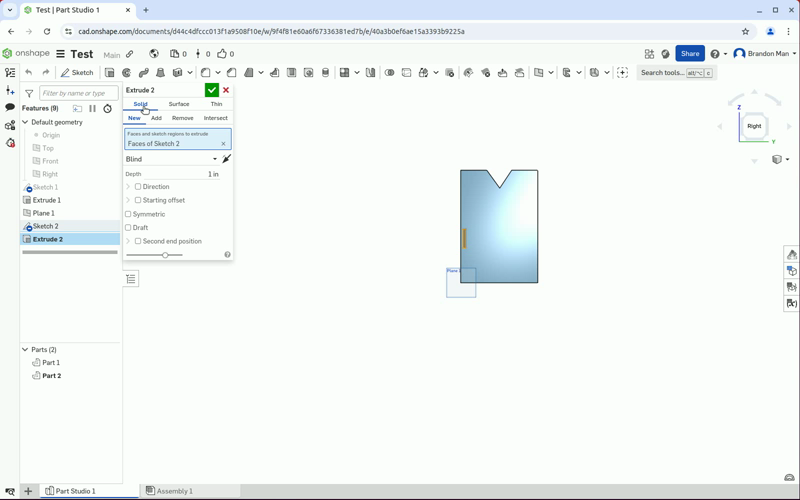
click(143, 106)
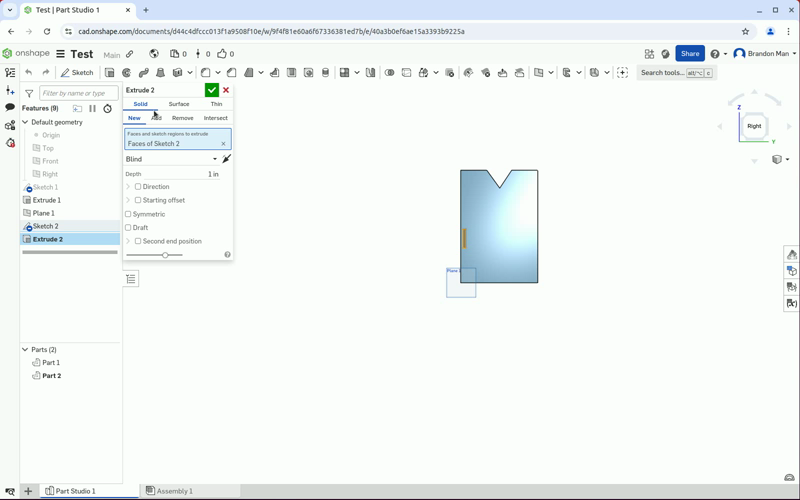
mouse_move(186, 120)
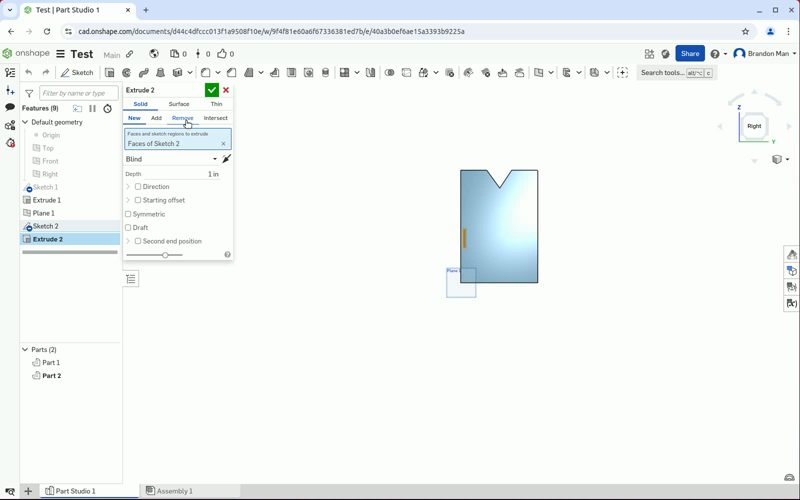
click(186, 120)
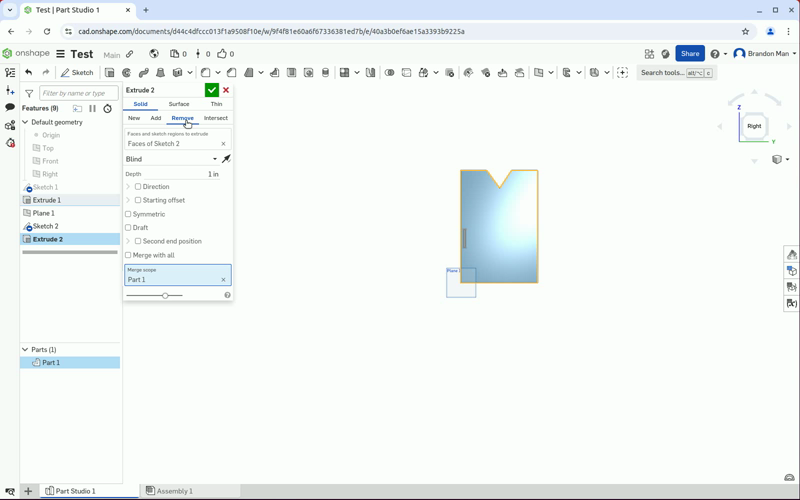
key(tab, 4)
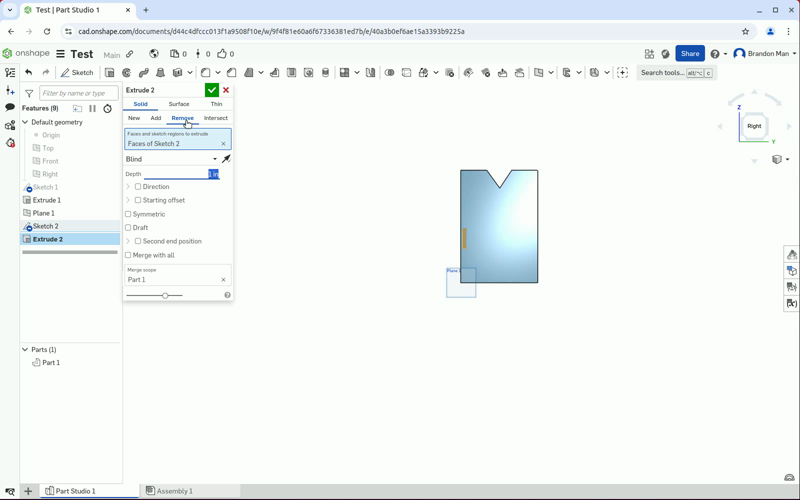
text(4.333)
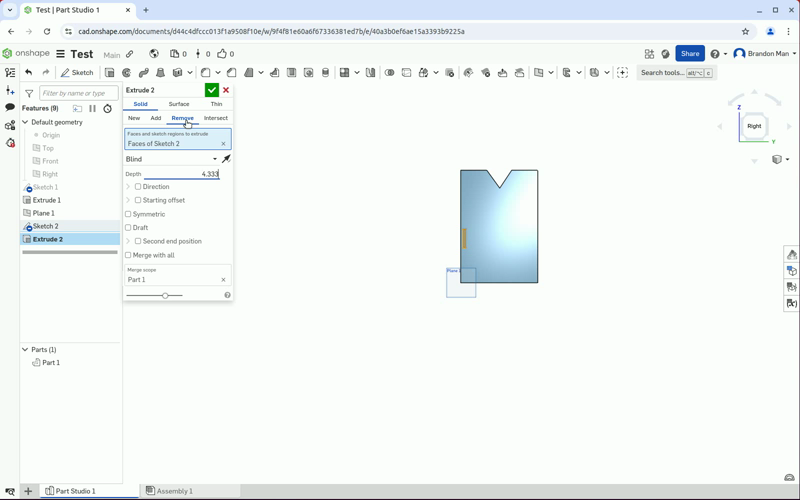
key(tab, 6)
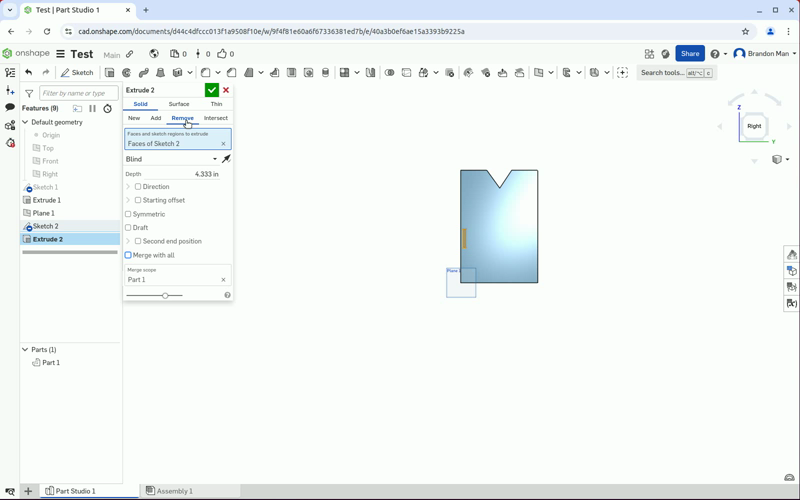
key(space)
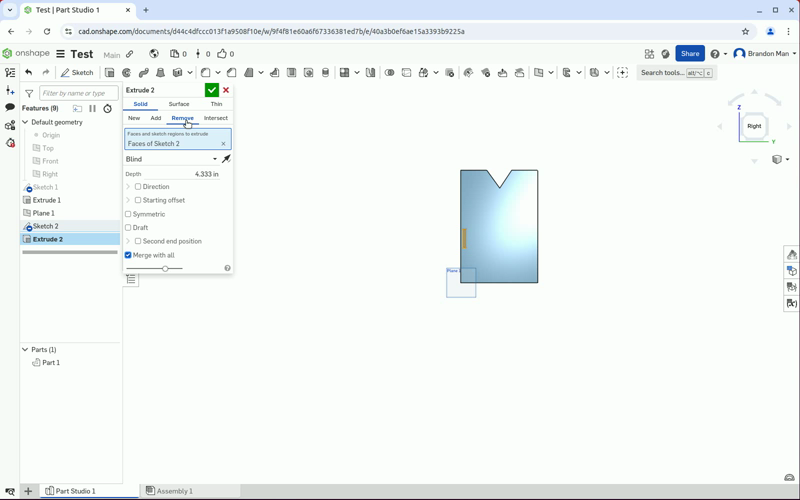
key(enter)
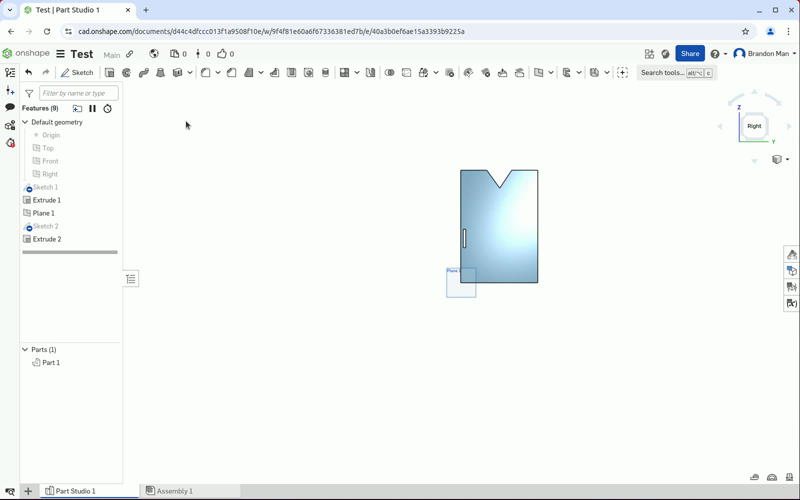
key(shift+h)
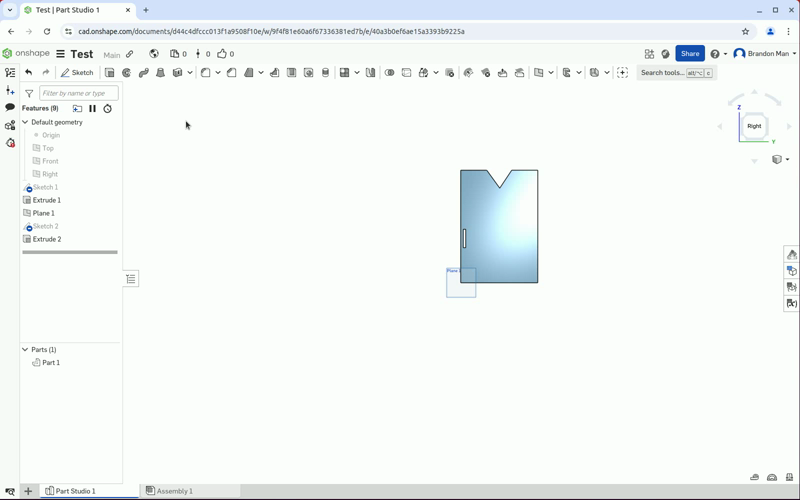
key(shift+h)
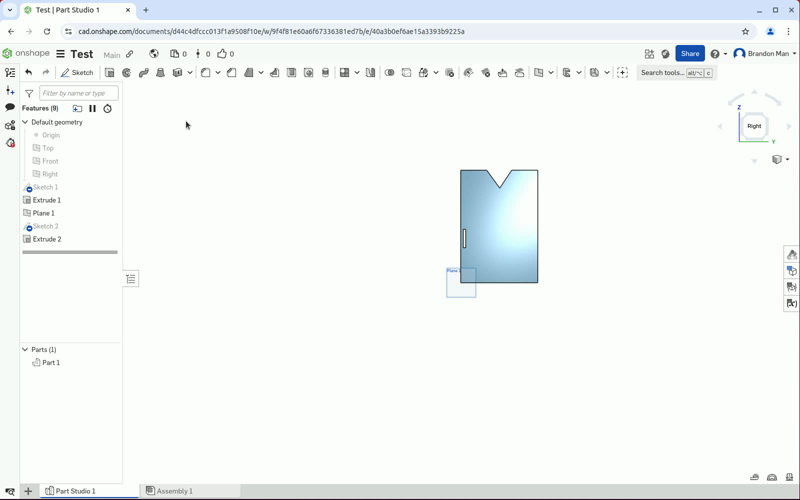
mouse_move(73, 189)
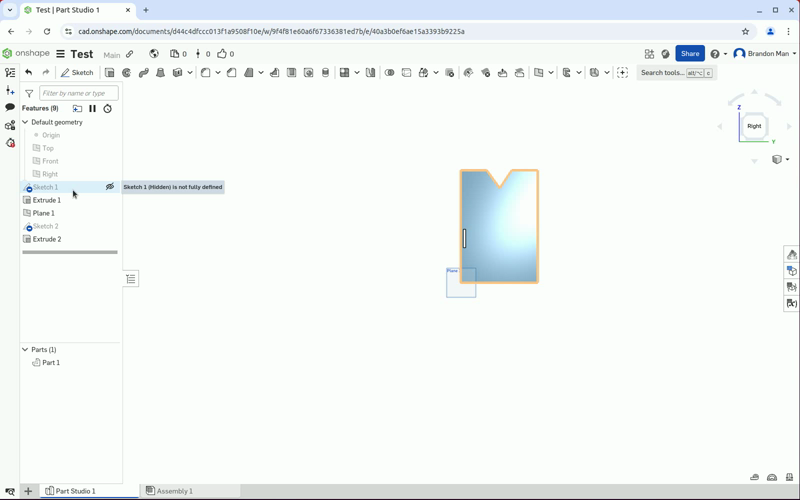
click(73, 189)
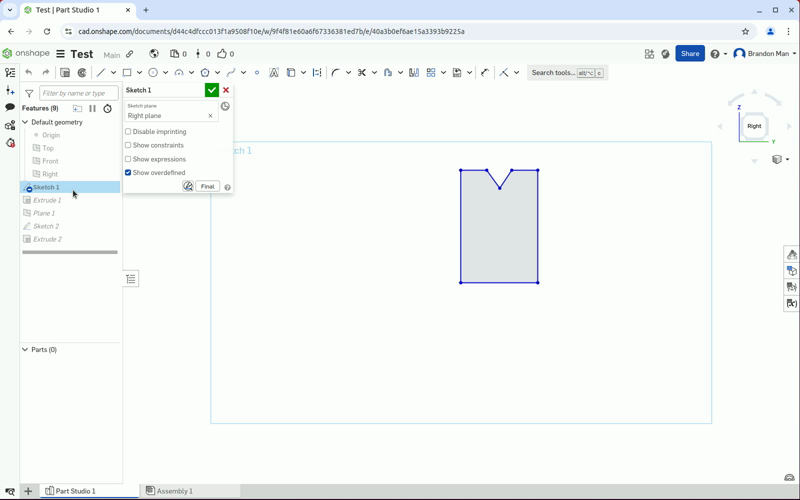
mouse_move(229, 92)
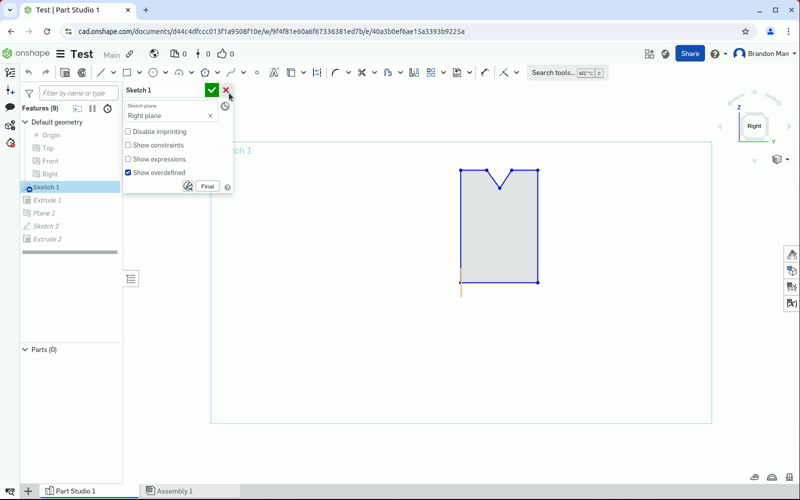
click(229, 92)
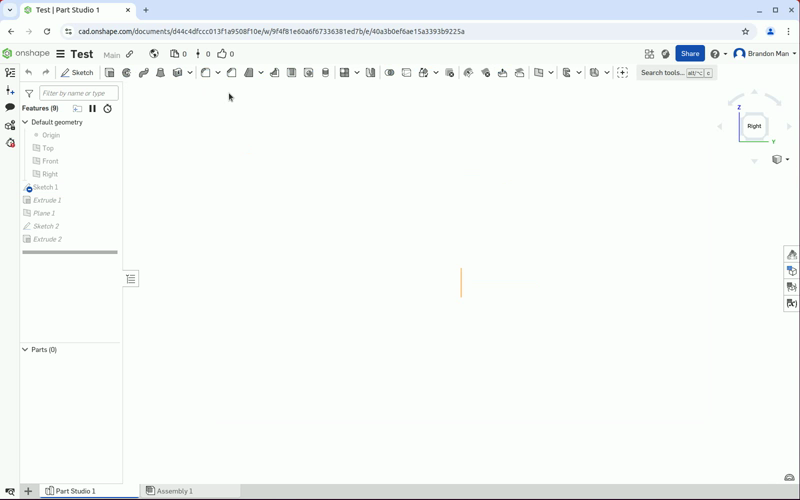
key(shift+s)
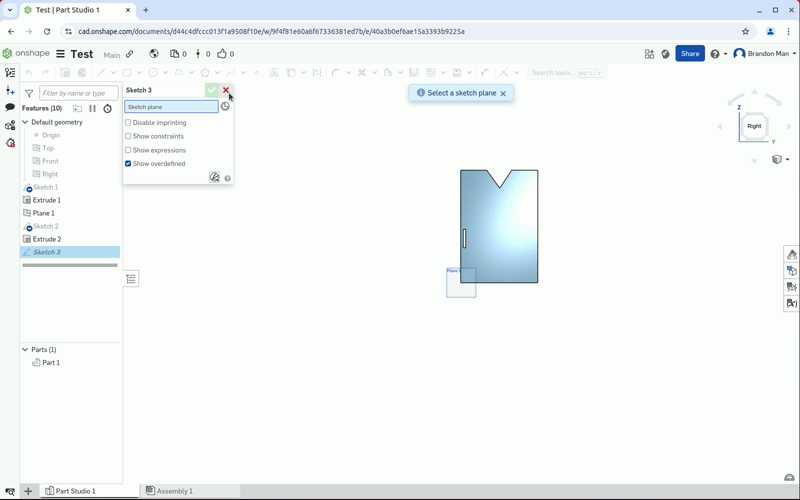
mouse_move(73, 215)
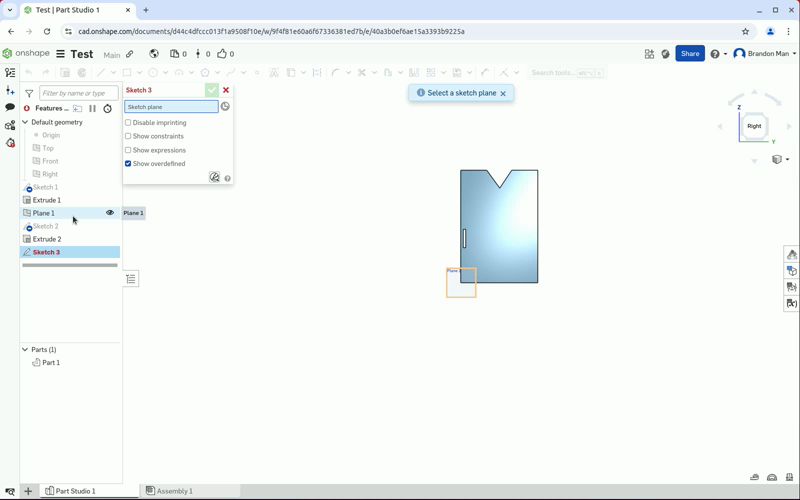
click(73, 215)
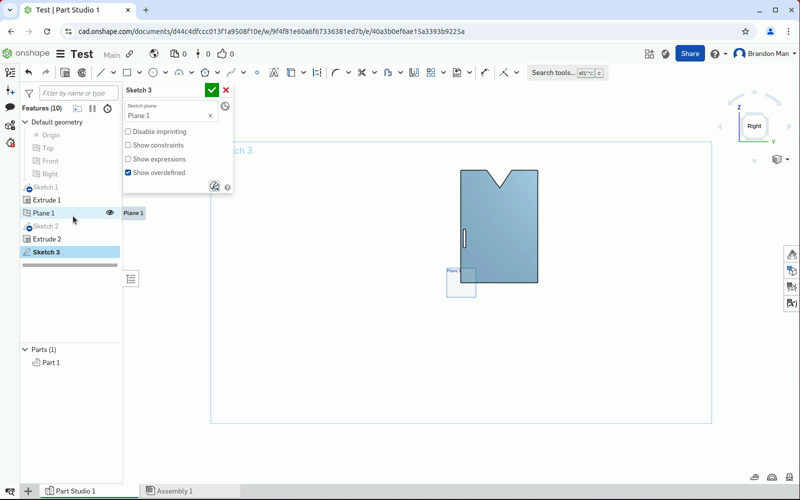
mouse_move(73, 352)
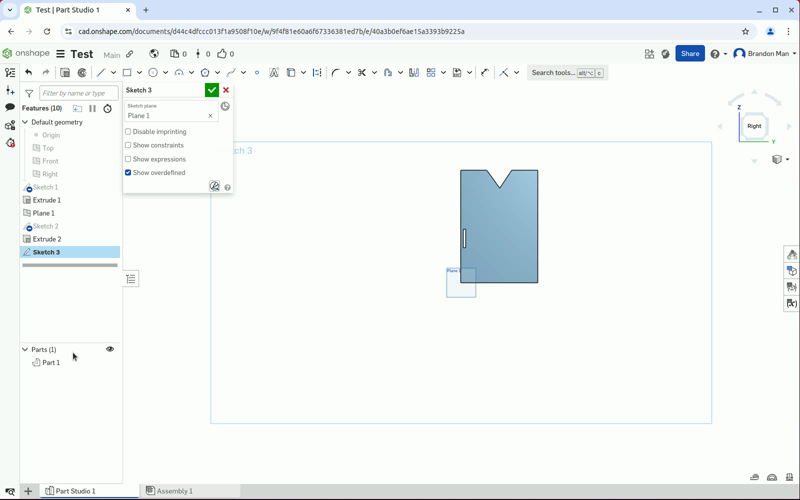
key(y)
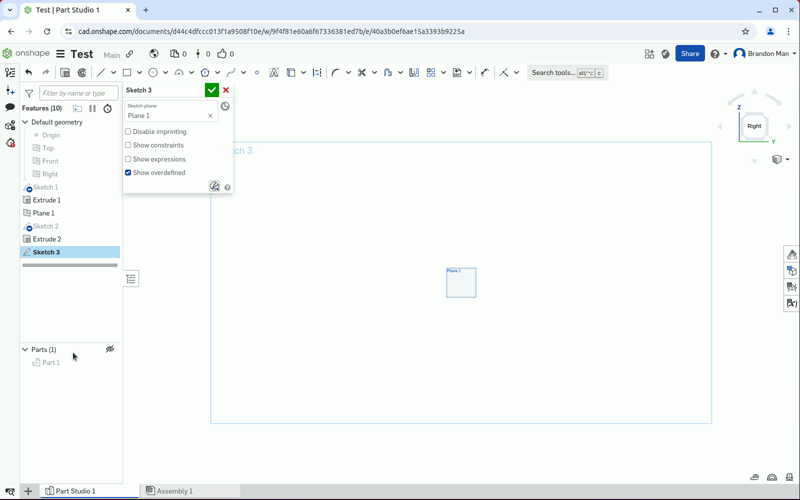
key(l)
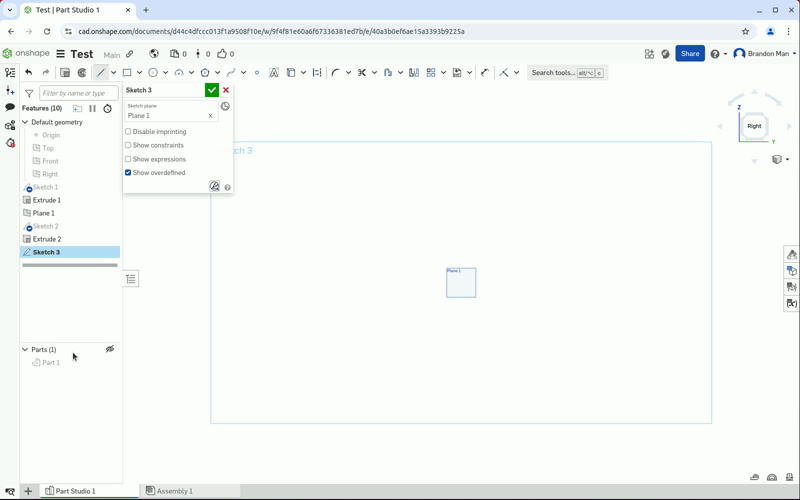
key_down(shift)
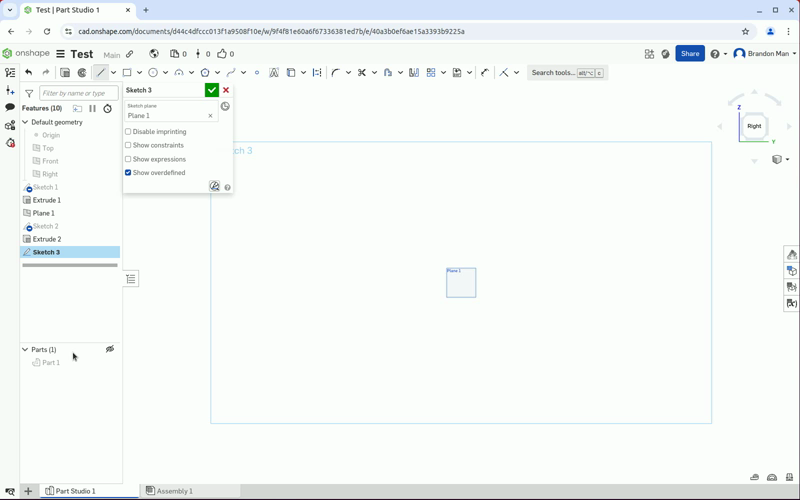
mouse_move(532, 247)
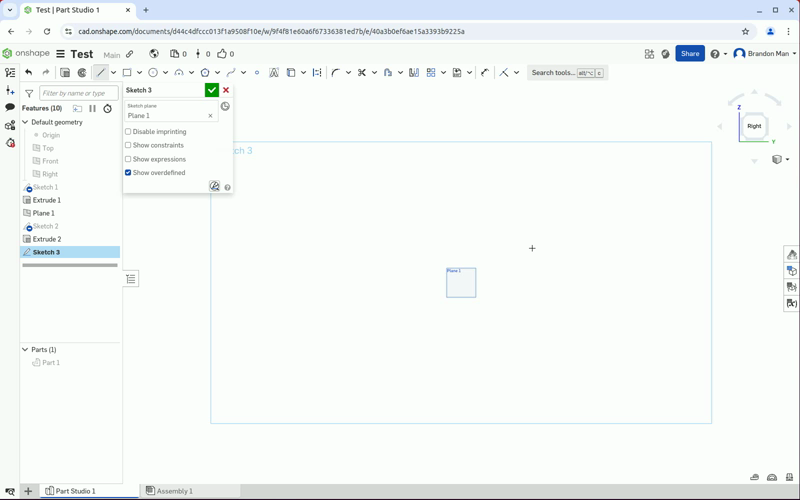
click(532, 247)
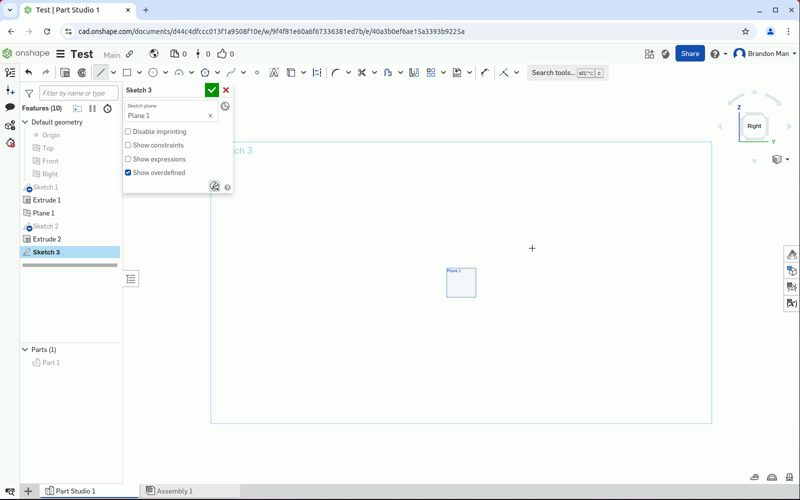
key_up(shift)
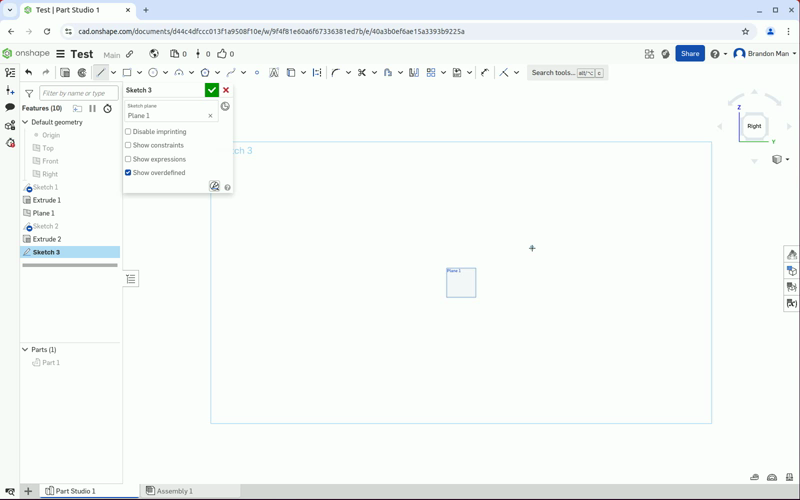
key_down(shift)
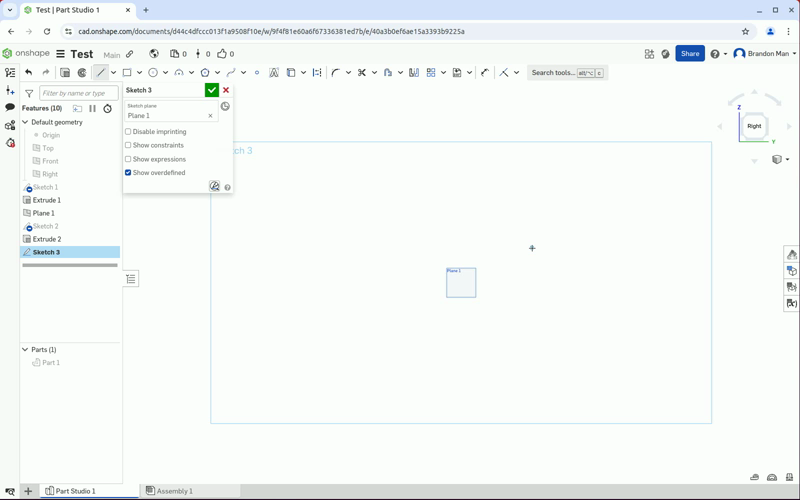
mouse_move(562, 247)
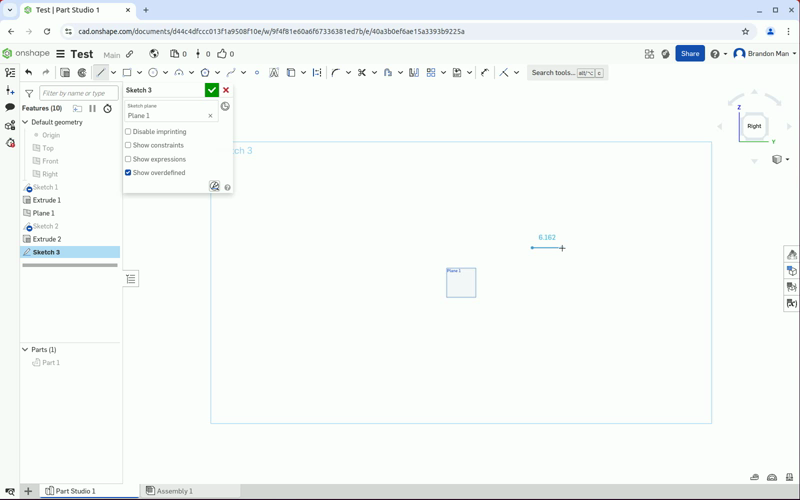
mouse_move(535, 247)
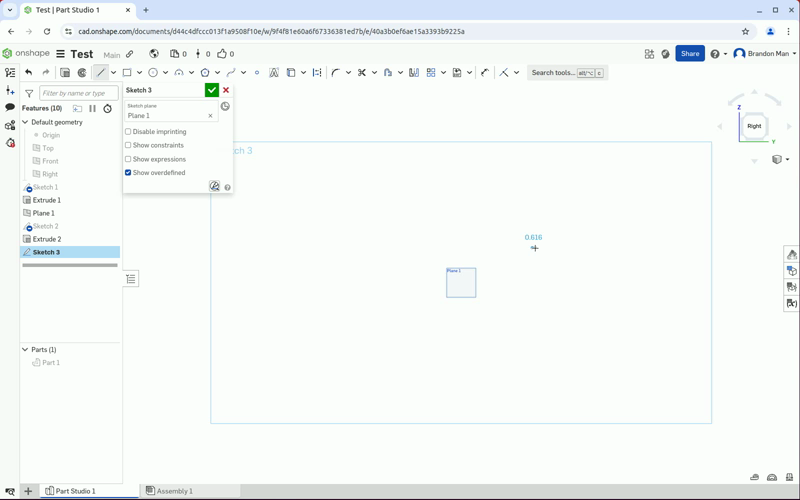
scroll(6)
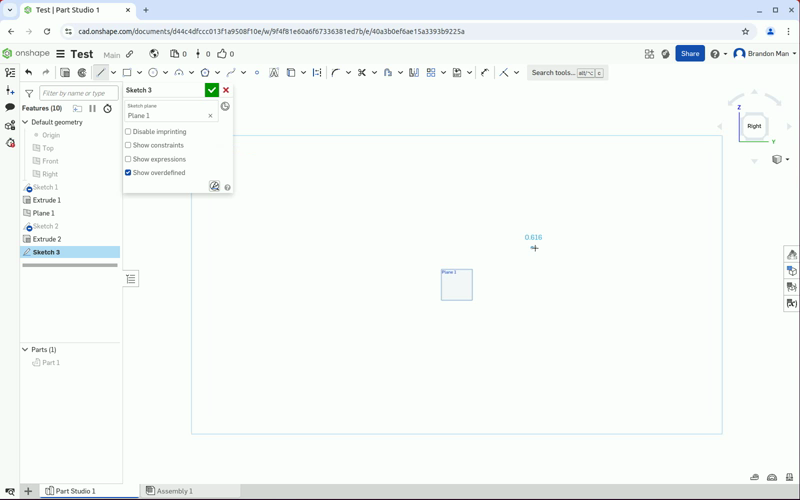
scroll(6)
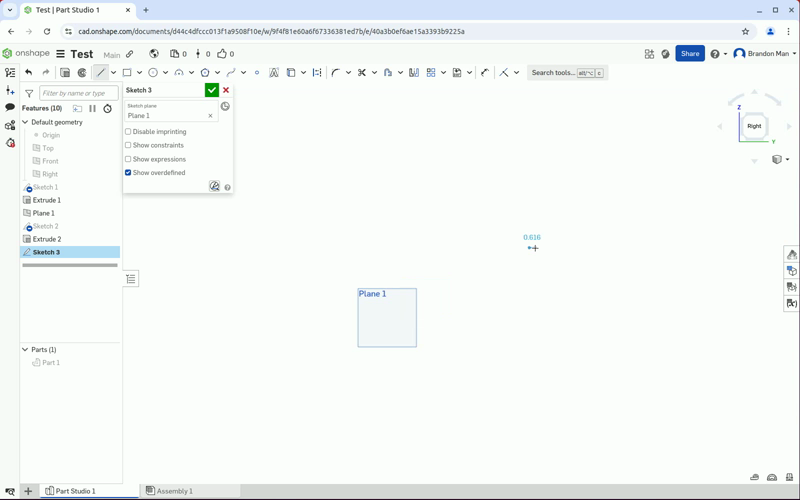
scroll(6)
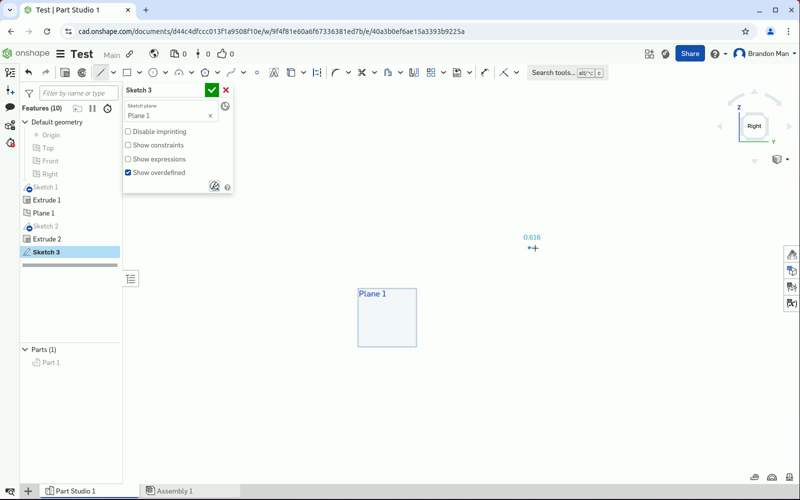
scroll(6)
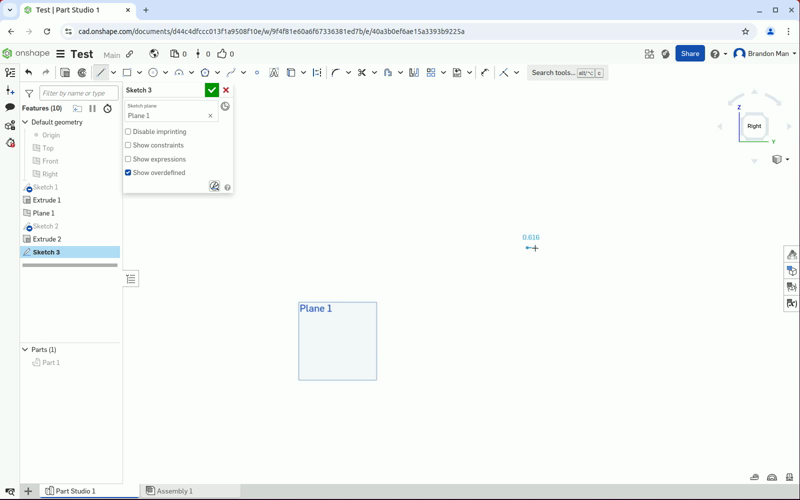
scroll(6)
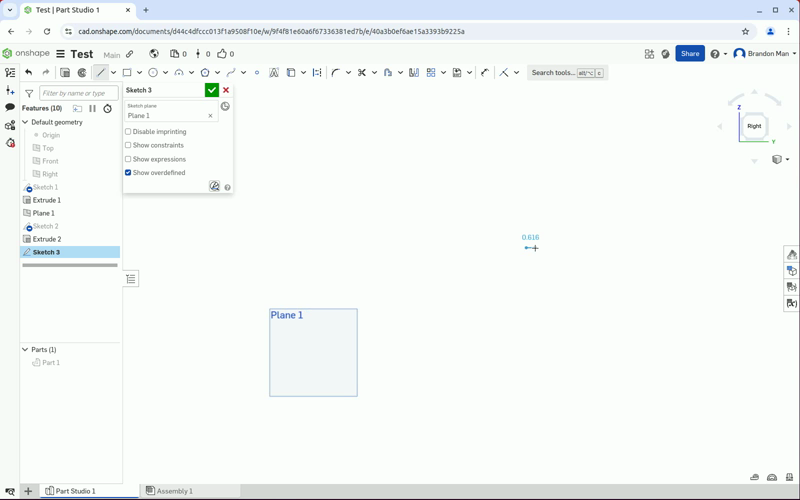
scroll(6)
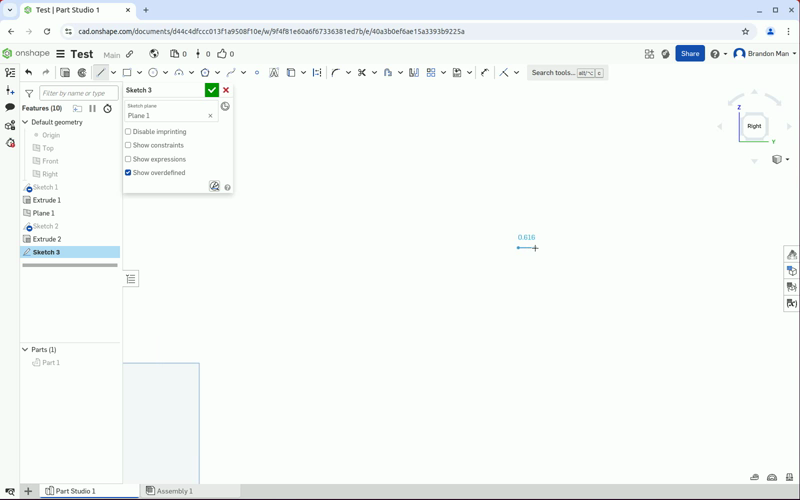
scroll(6)
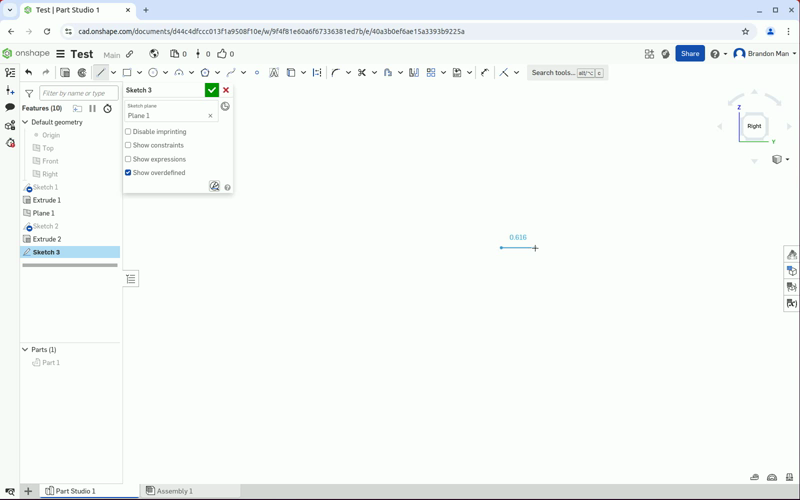
click(535, 247)
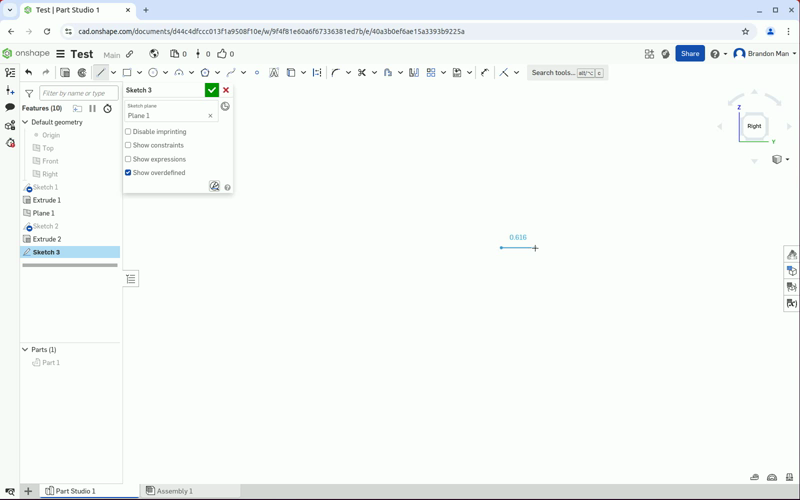
scroll(-6)
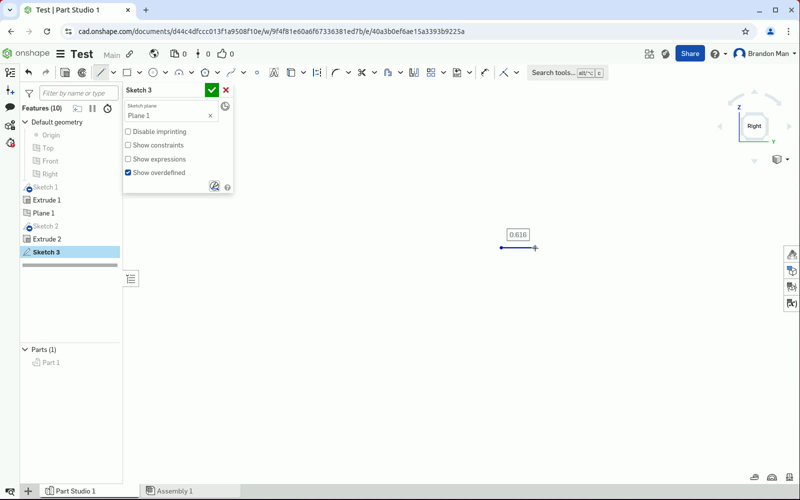
scroll(-6)
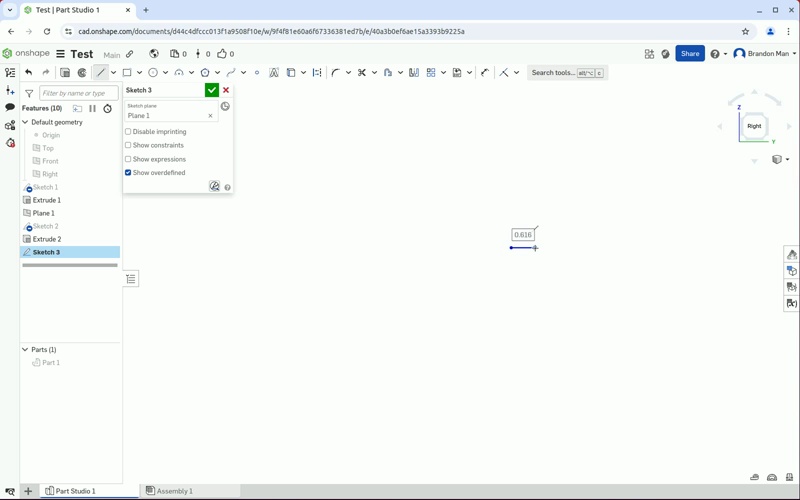
scroll(-6)
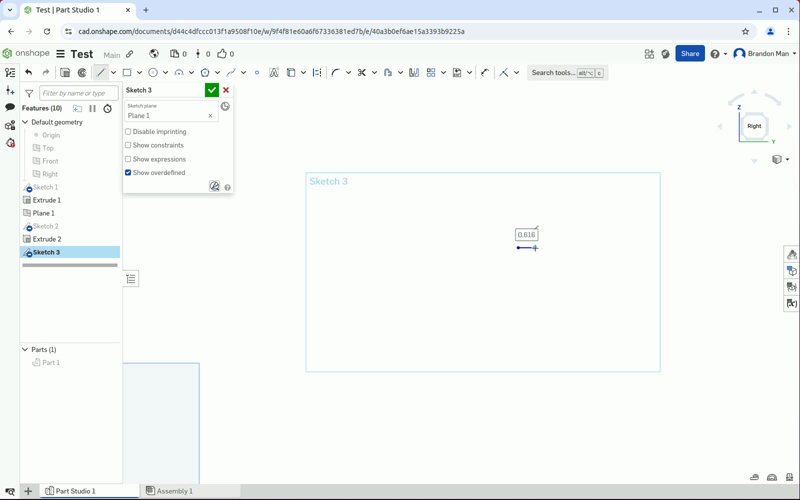
scroll(-6)
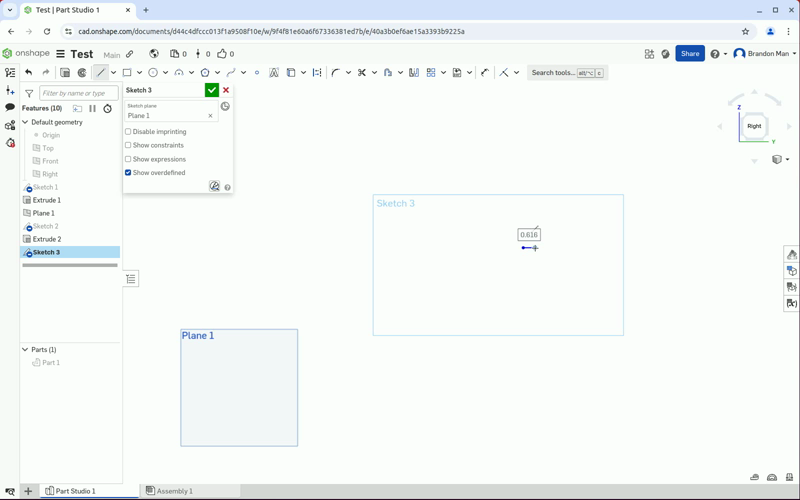
scroll(-6)
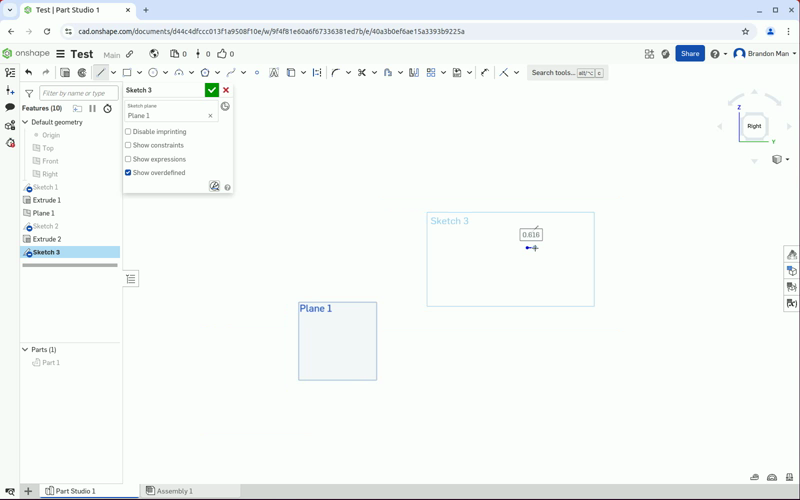
scroll(-6)
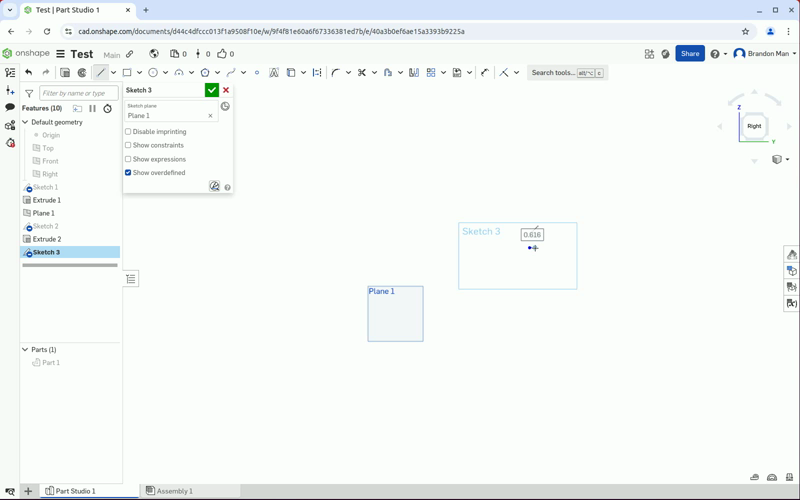
scroll(-6)
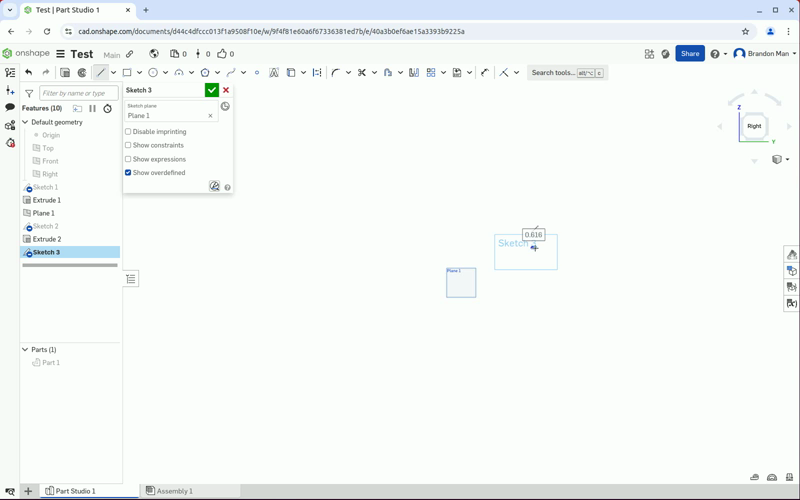
key_up(shift)
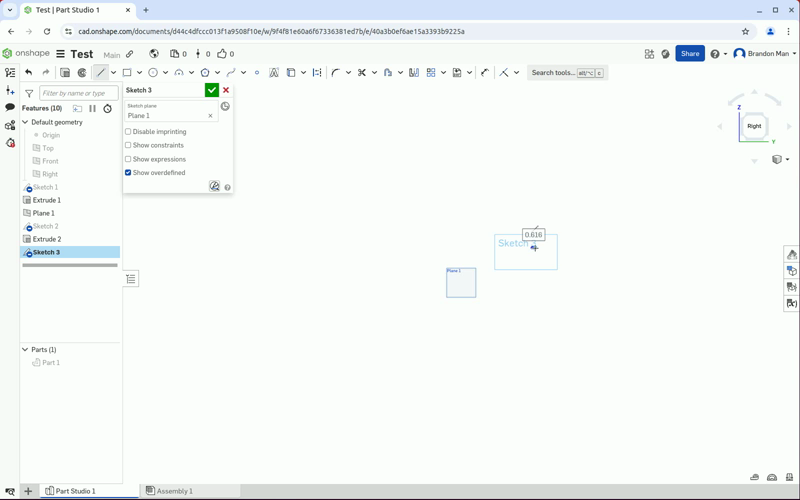
key_down(shift)
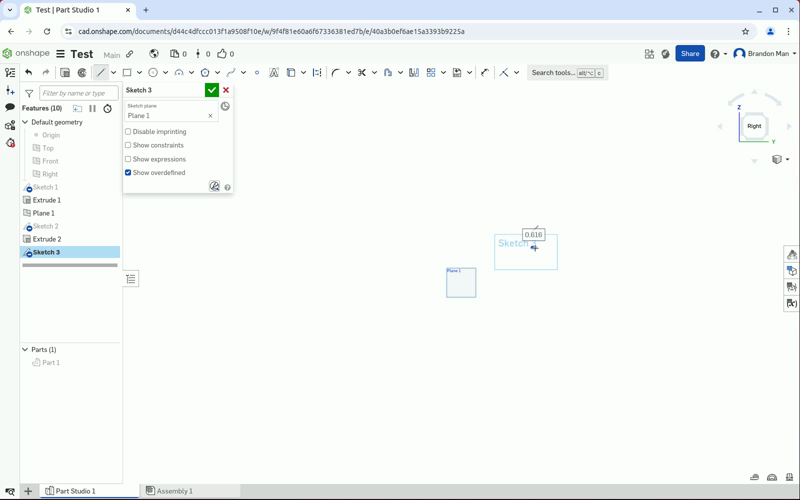
mouse_move(565, 247)
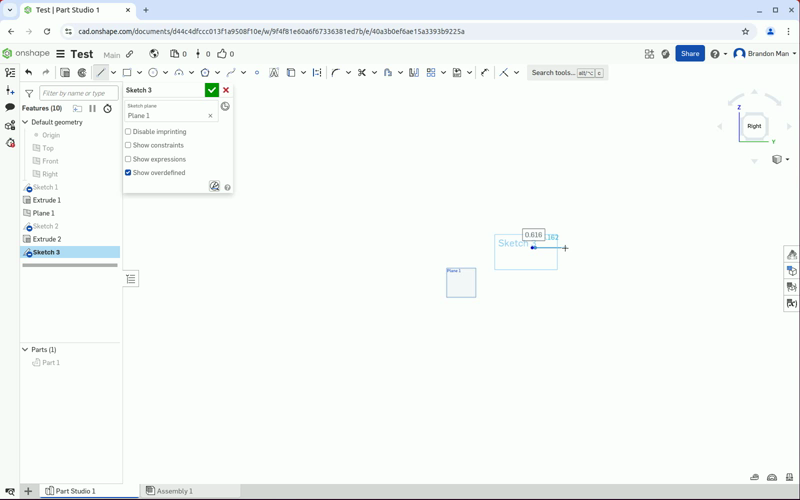
mouse_move(535, 229)
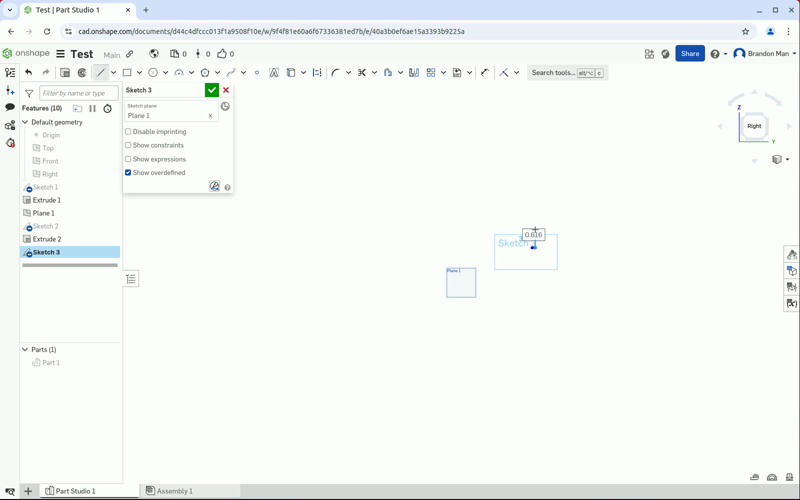
click(535, 229)
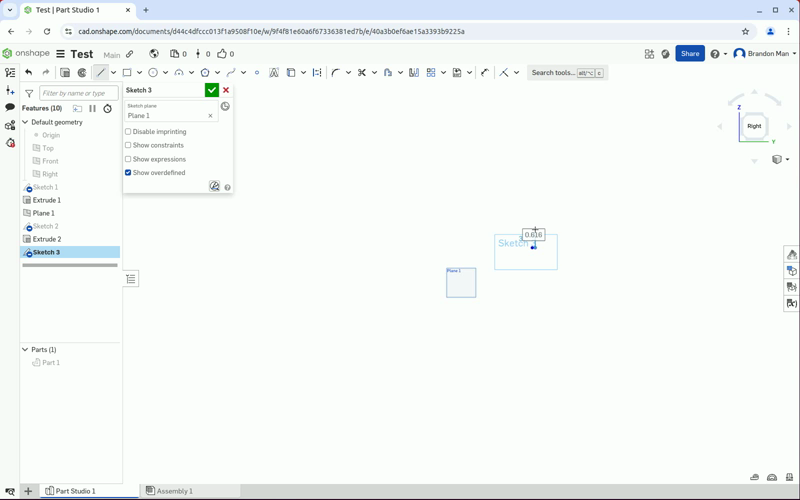
key_up(shift)
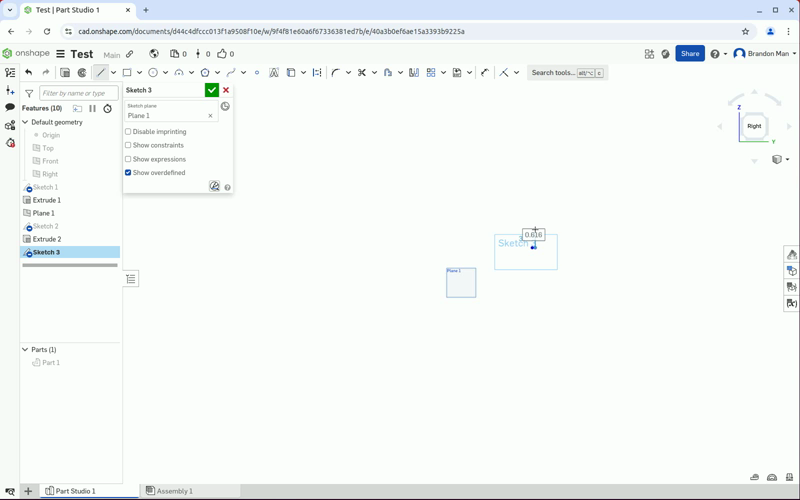
key_down(shift)
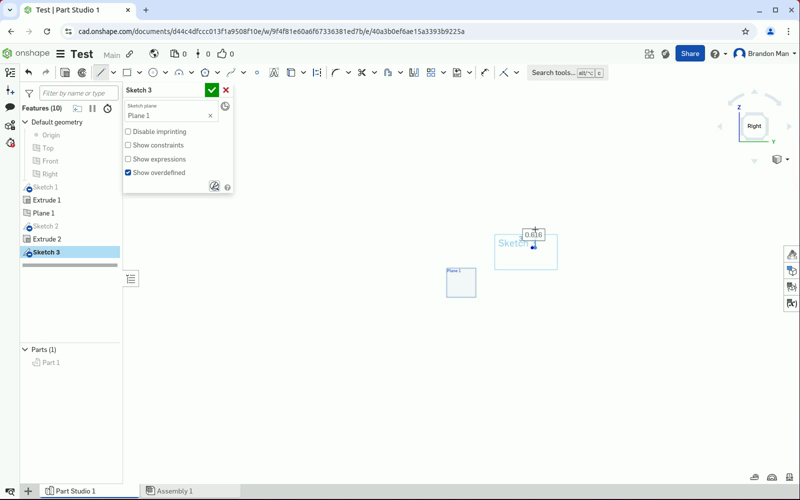
mouse_move(565, 229)
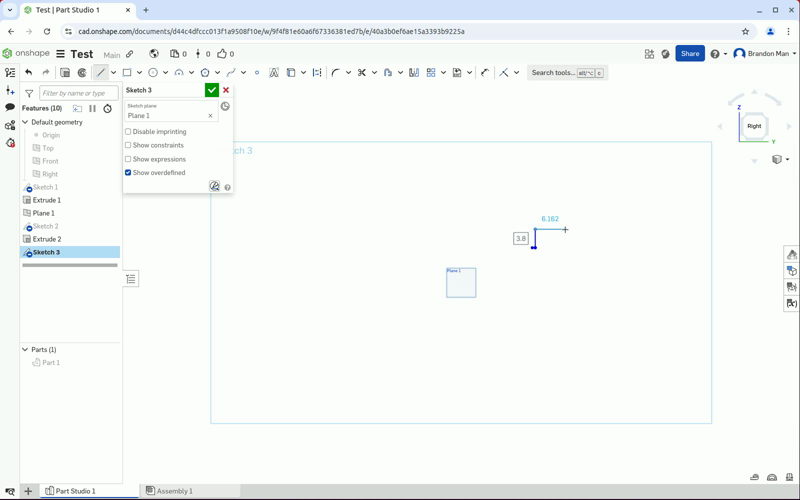
mouse_move(532, 229)
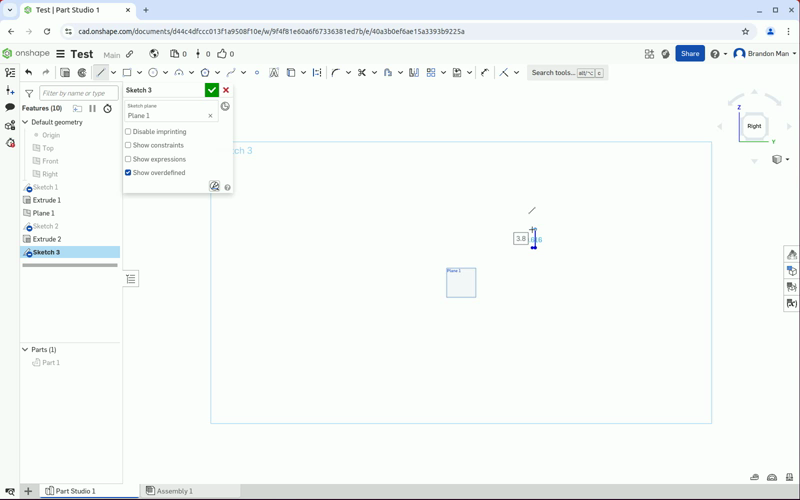
scroll(6)
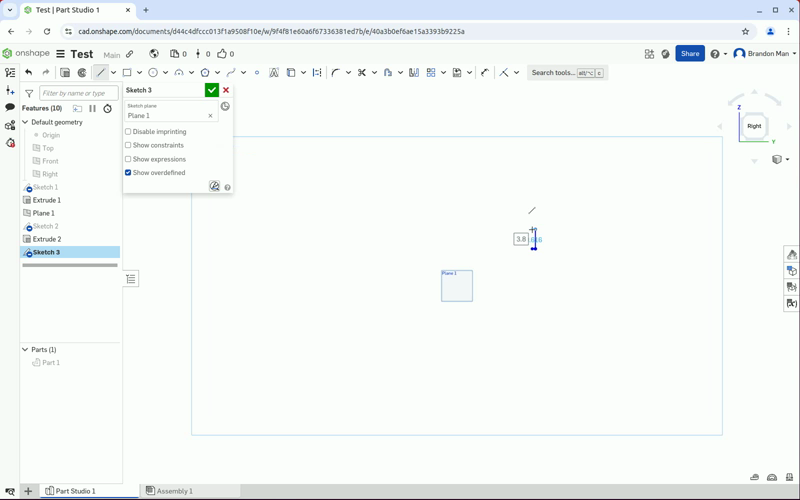
scroll(6)
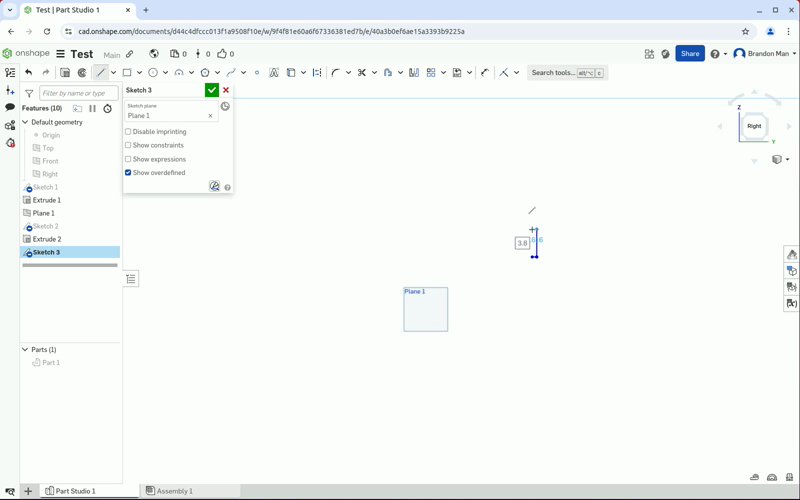
scroll(6)
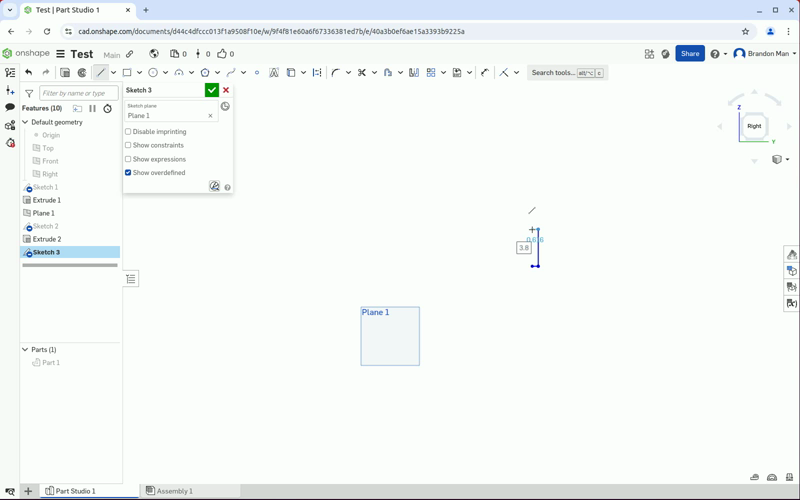
scroll(6)
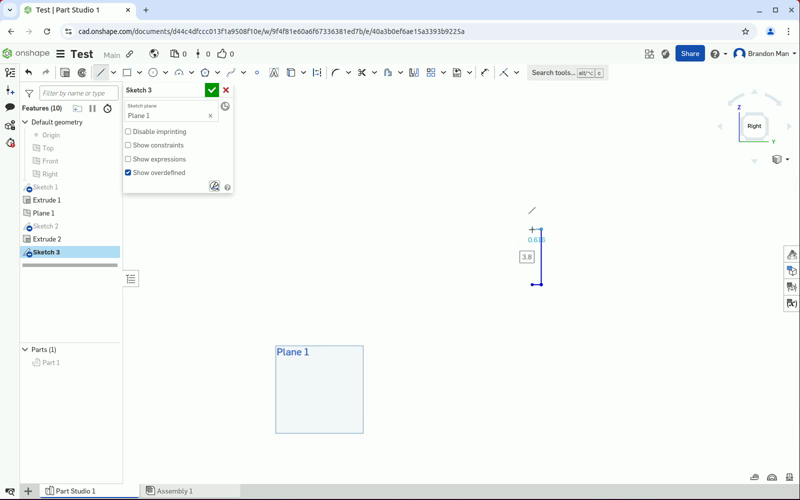
scroll(6)
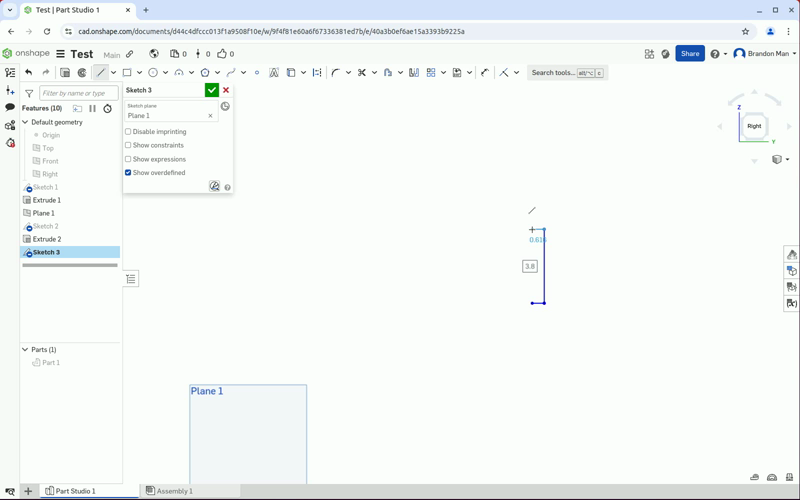
scroll(6)
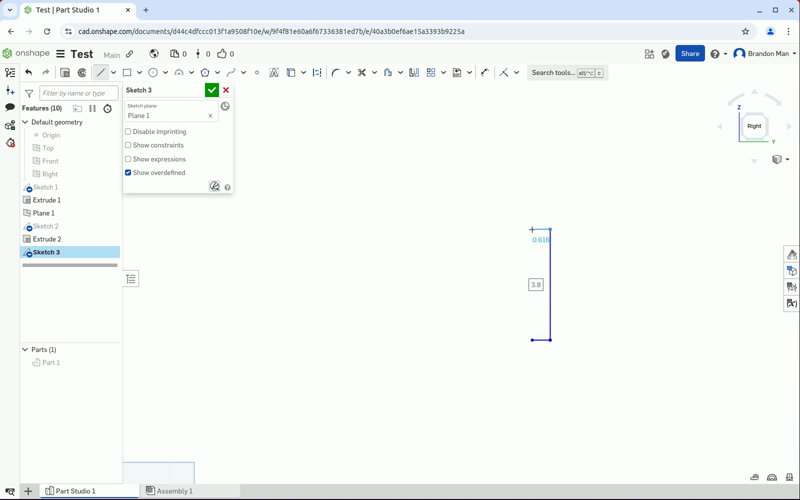
scroll(6)
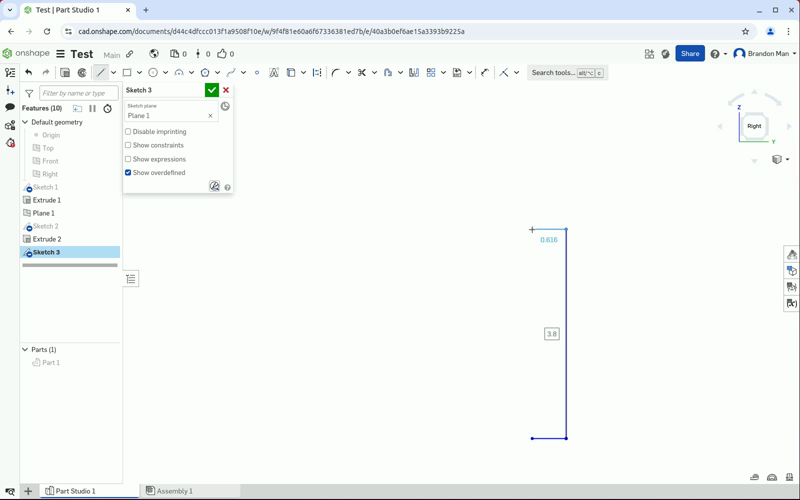
click(532, 229)
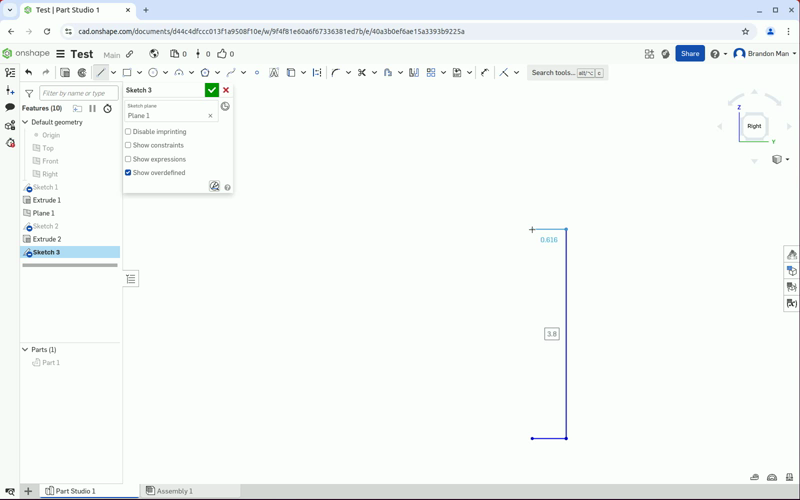
scroll(-6)
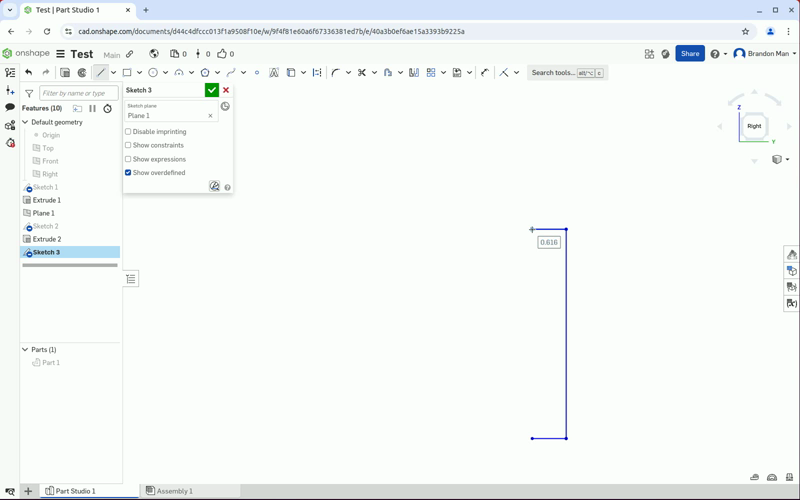
scroll(-6)
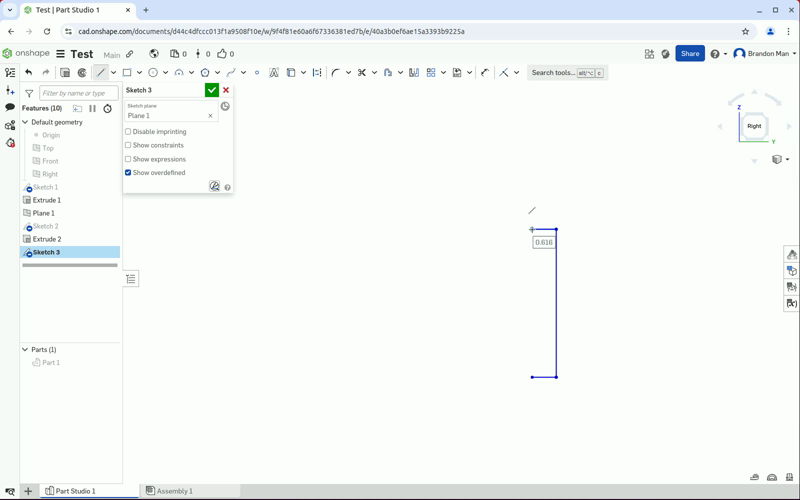
scroll(-6)
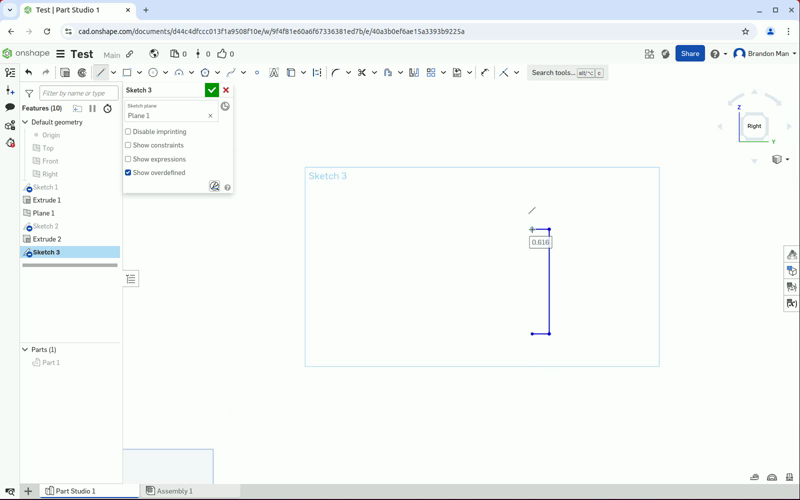
scroll(-6)
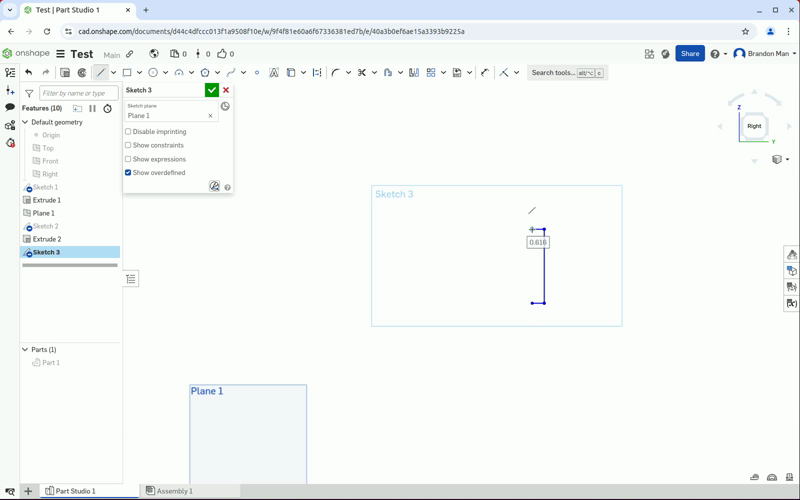
scroll(-6)
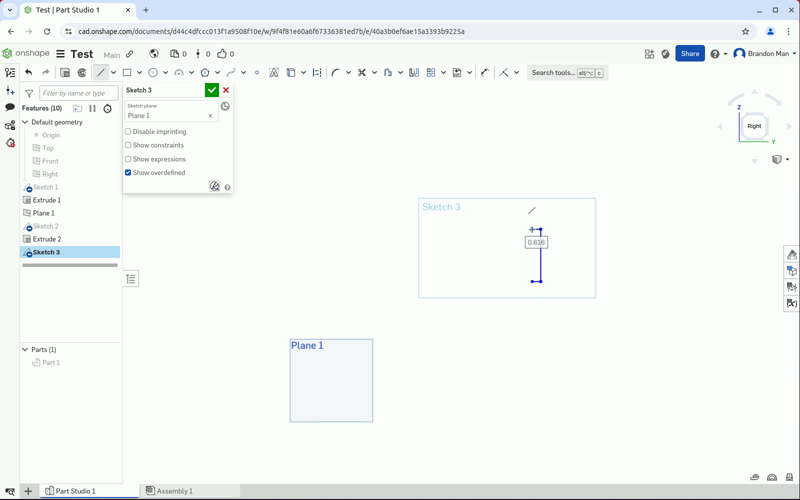
scroll(-6)
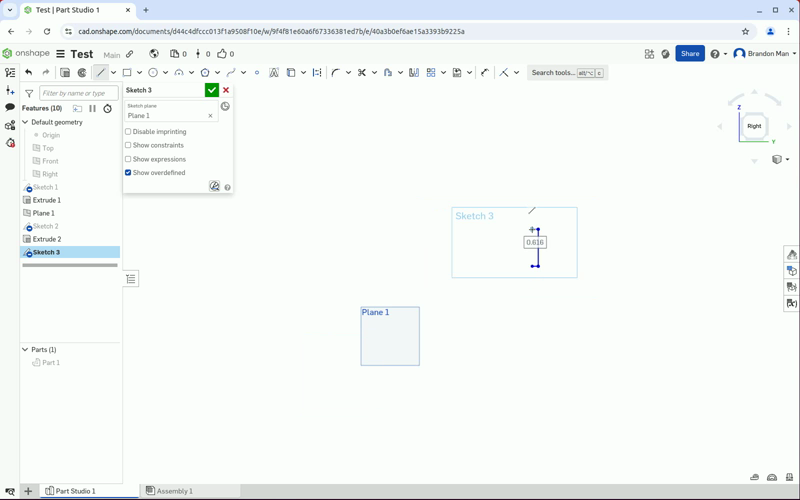
scroll(-6)
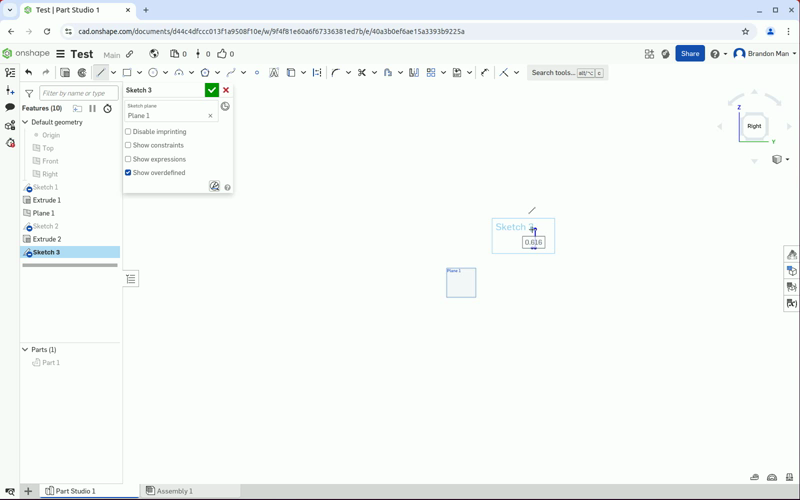
key_up(shift)
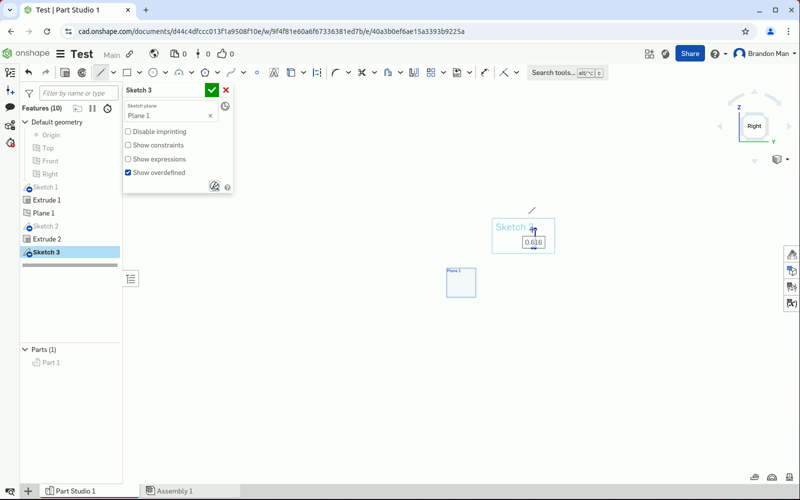
mouse_move(562, 229)
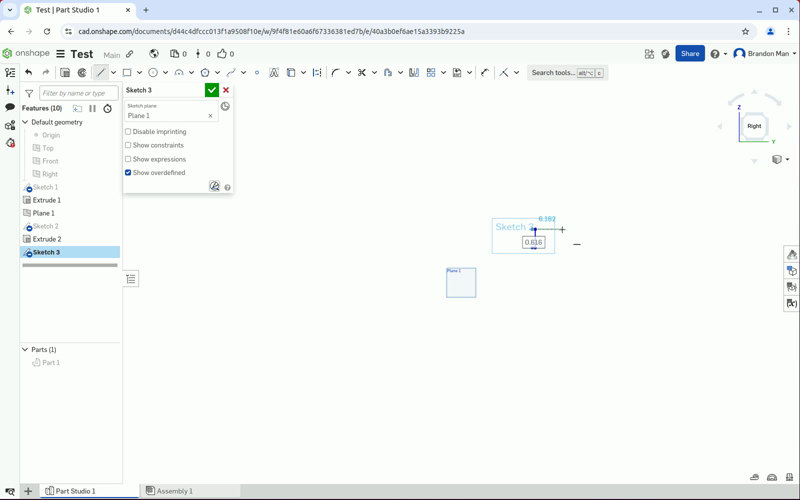
key_down(shift)
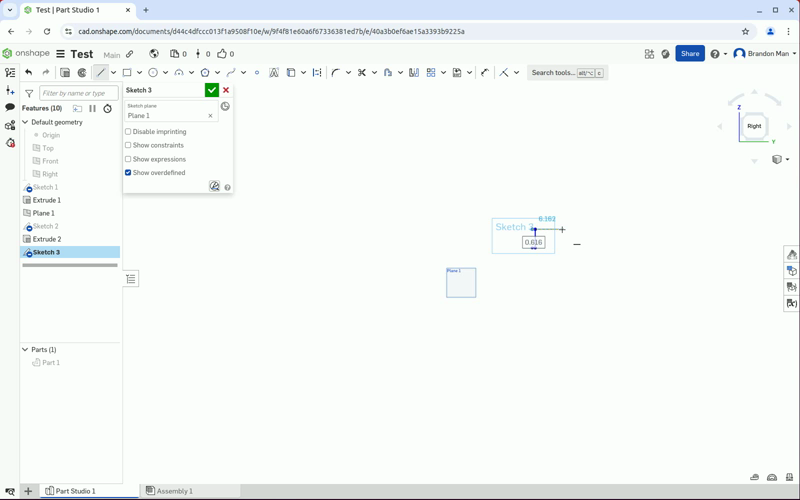
mouse_move(532, 247)
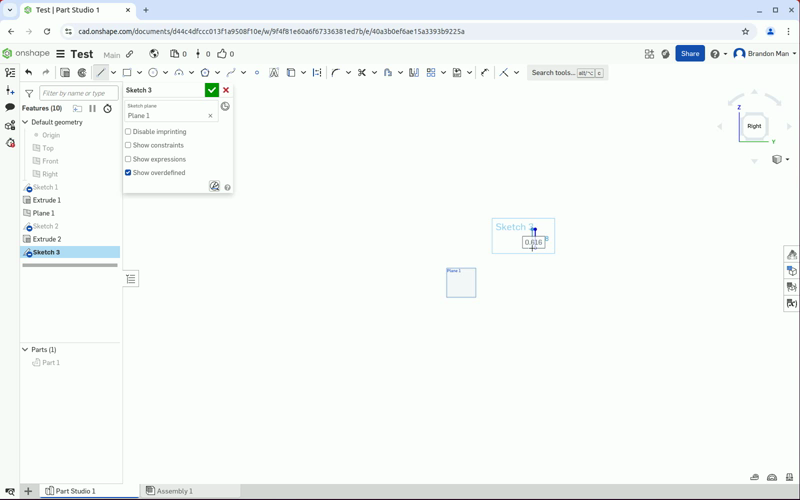
scroll(6)
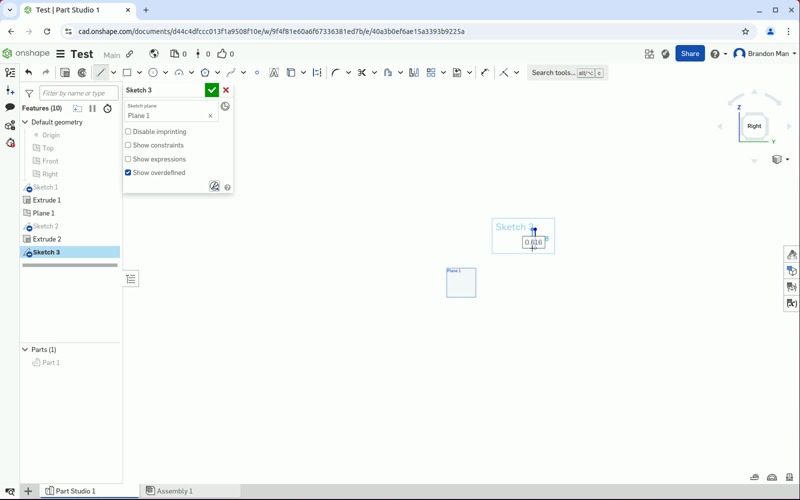
scroll(6)
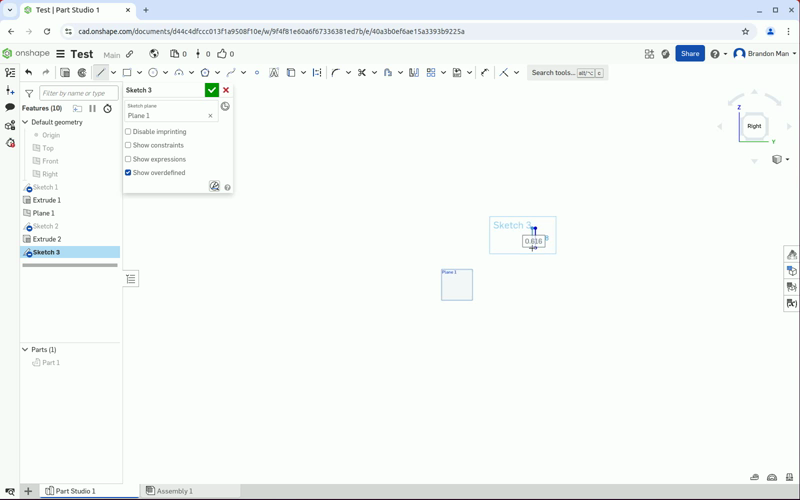
scroll(6)
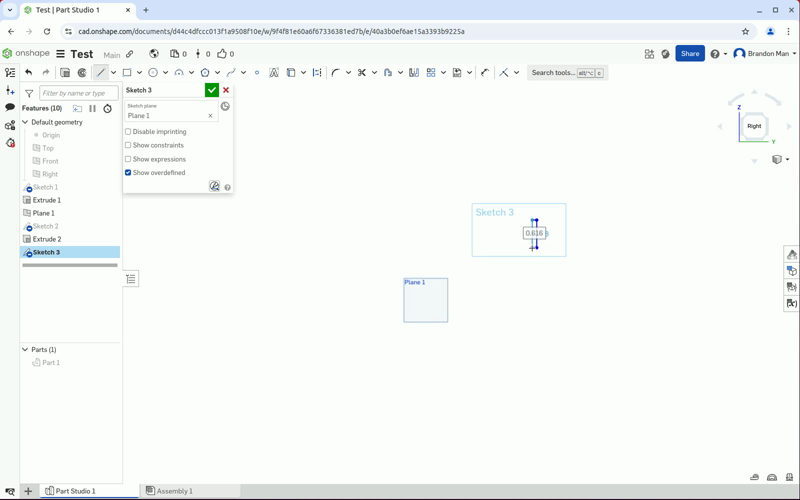
scroll(6)
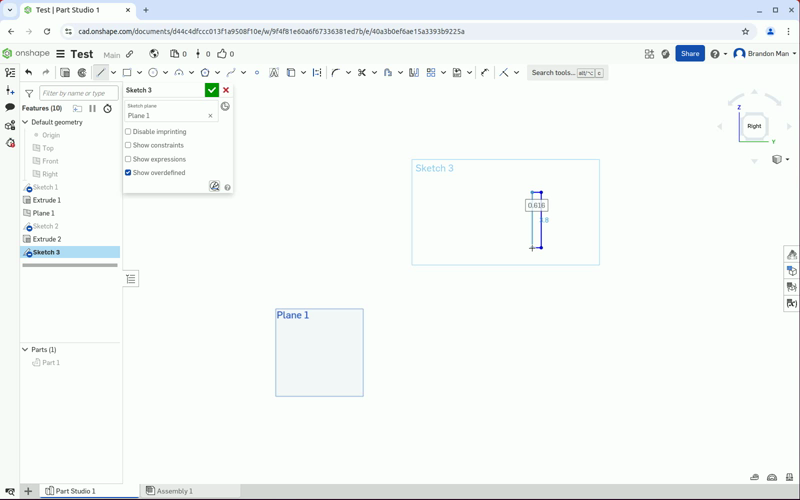
scroll(6)
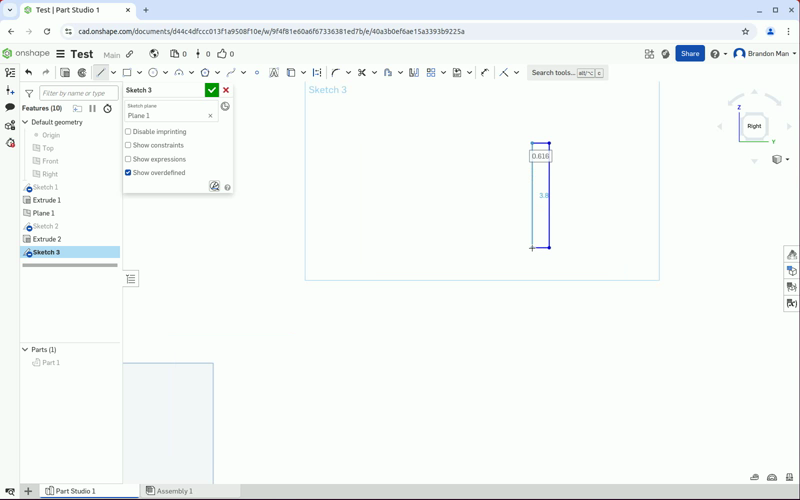
scroll(6)
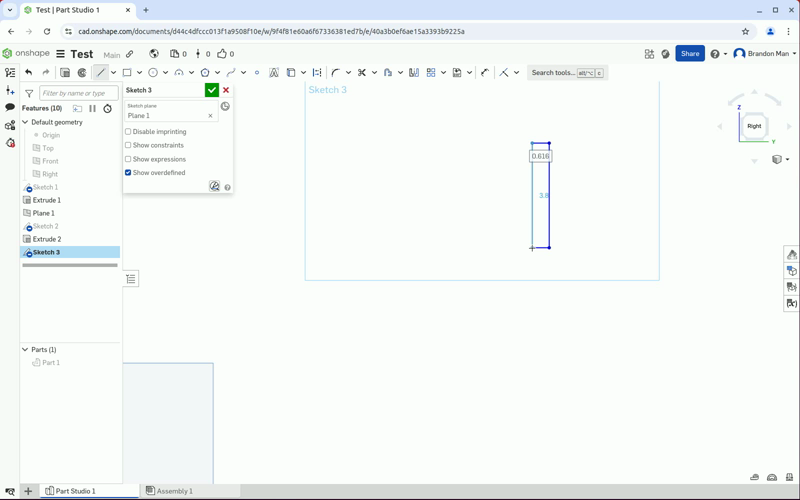
scroll(6)
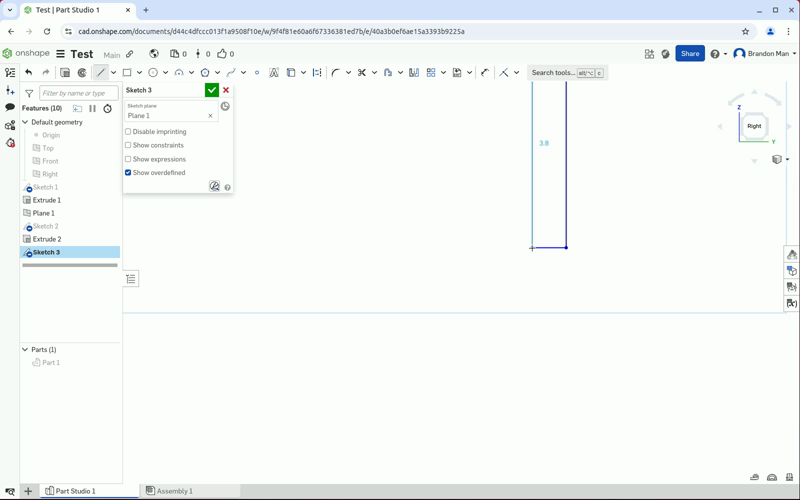
key_up(shift)
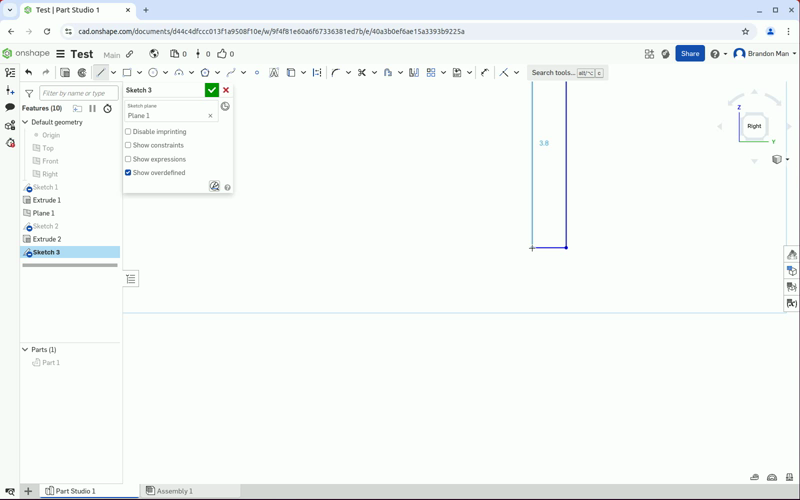
click(532, 247)
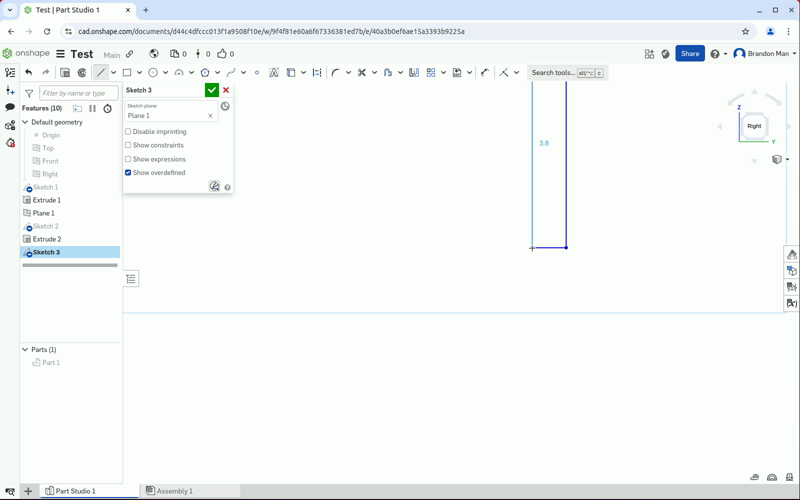
scroll(-6)
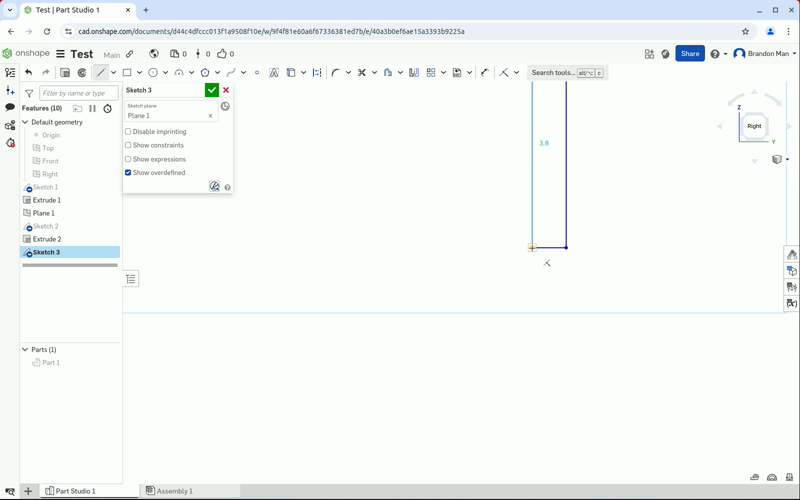
scroll(-6)
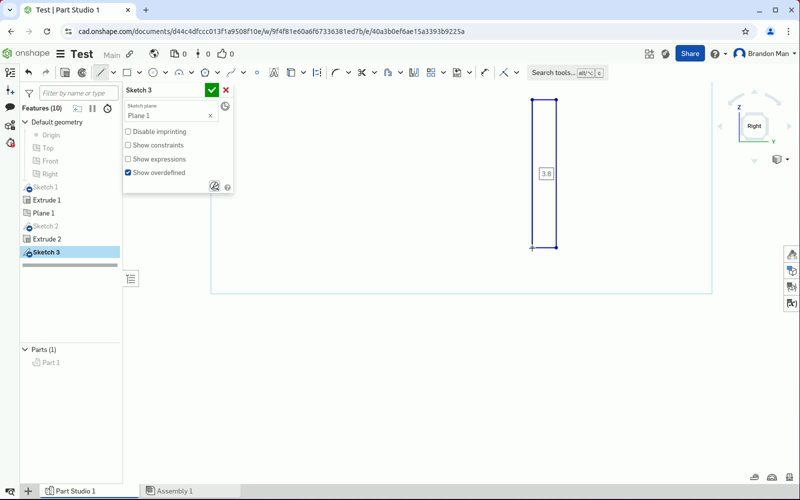
scroll(-6)
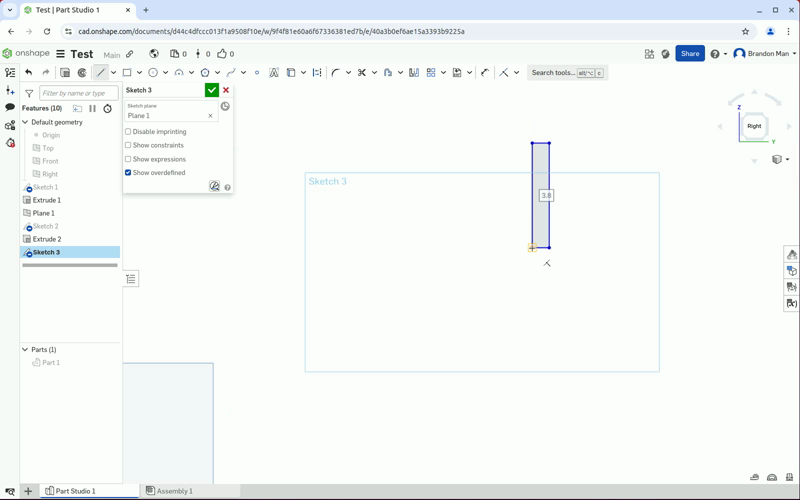
scroll(-6)
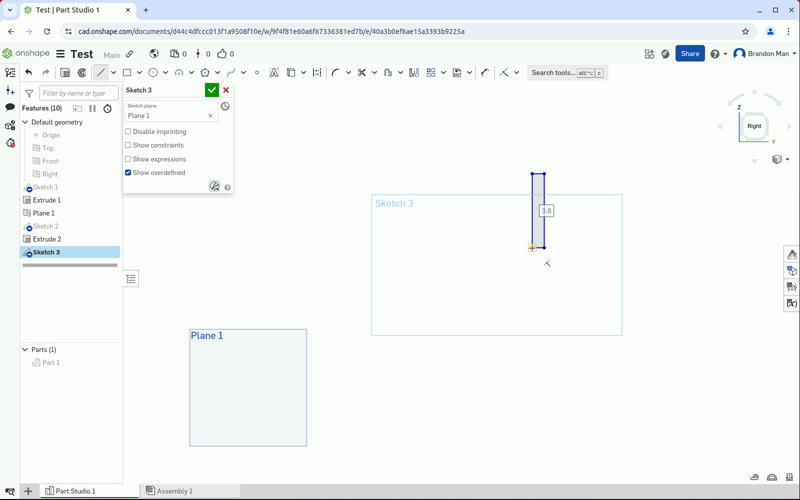
scroll(-6)
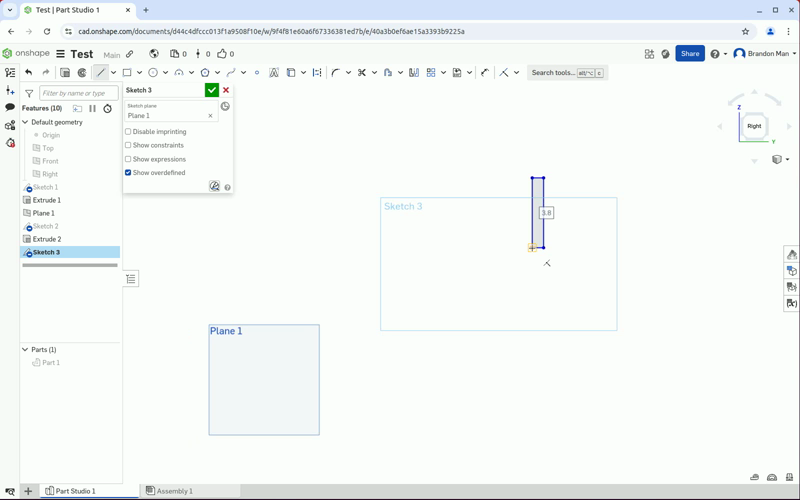
scroll(-6)
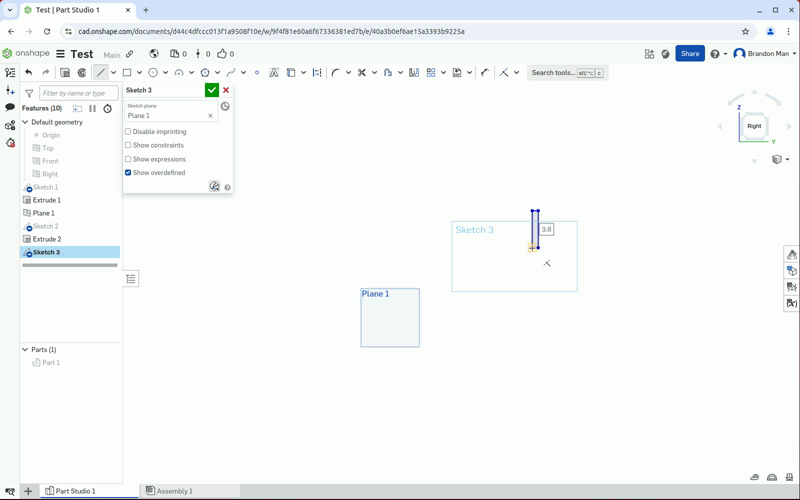
scroll(-6)
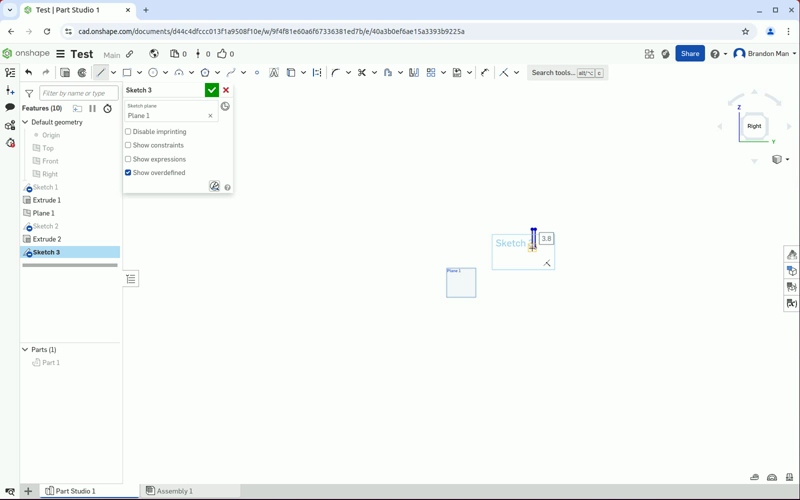
key(esc)
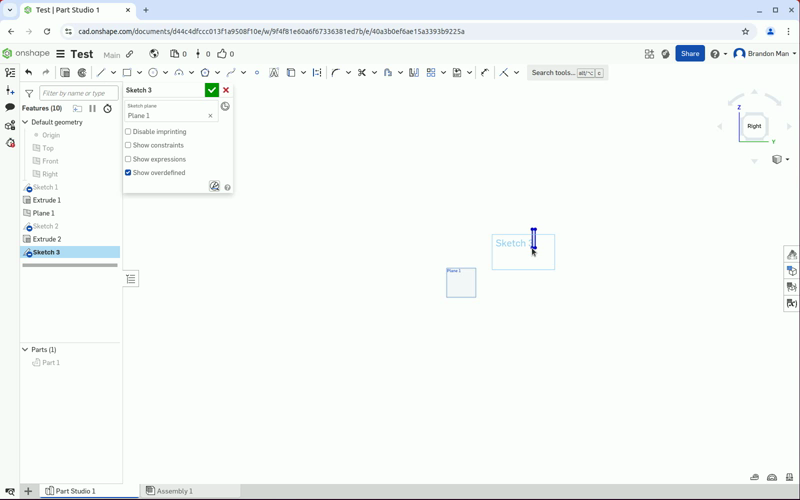
mouse_move(533, 237)
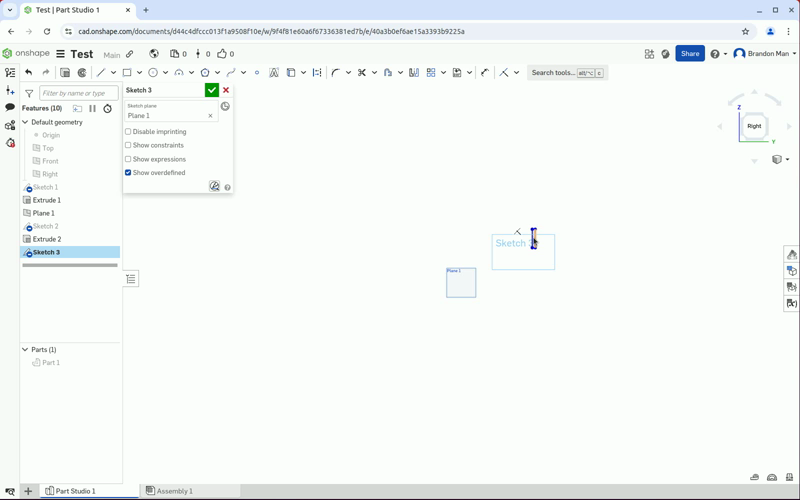
scroll(6)
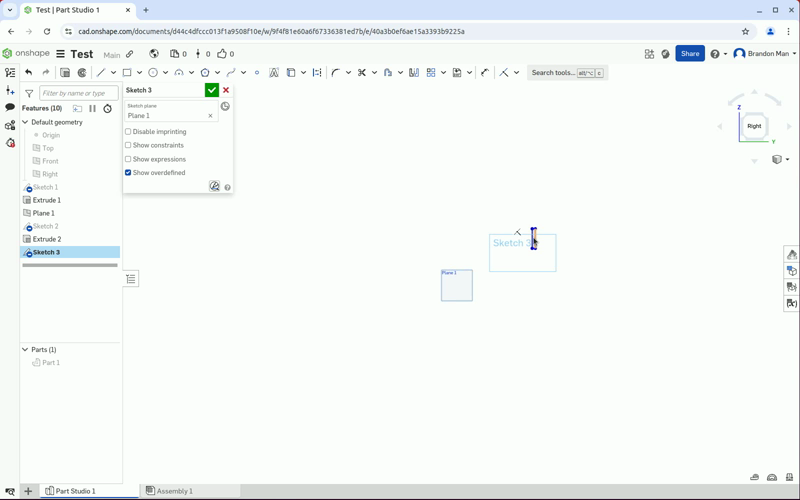
scroll(6)
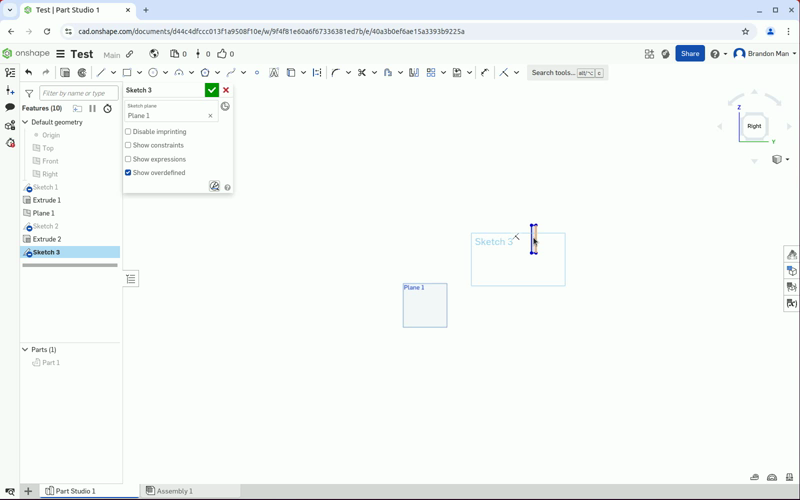
scroll(6)
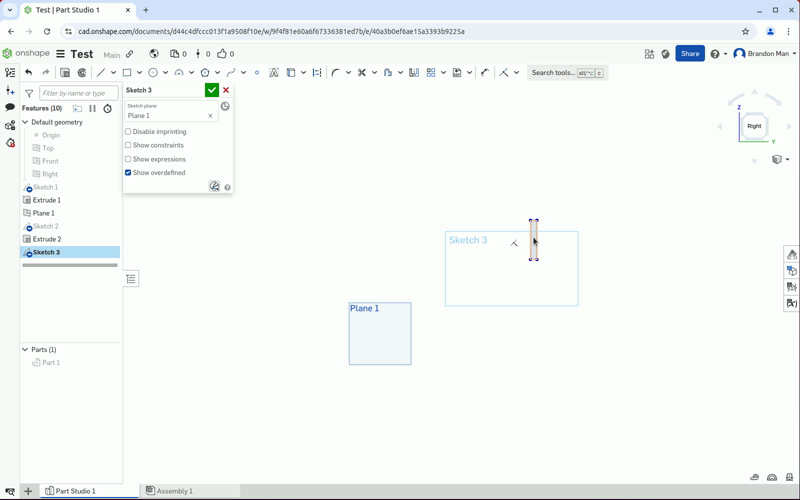
scroll(6)
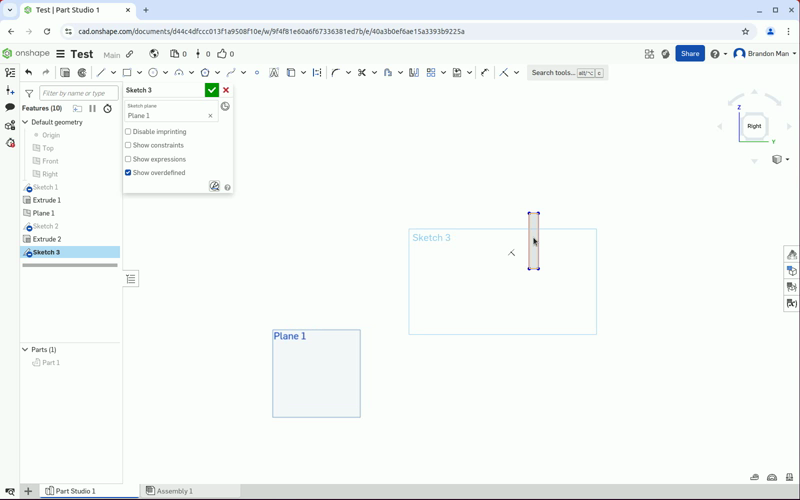
scroll(6)
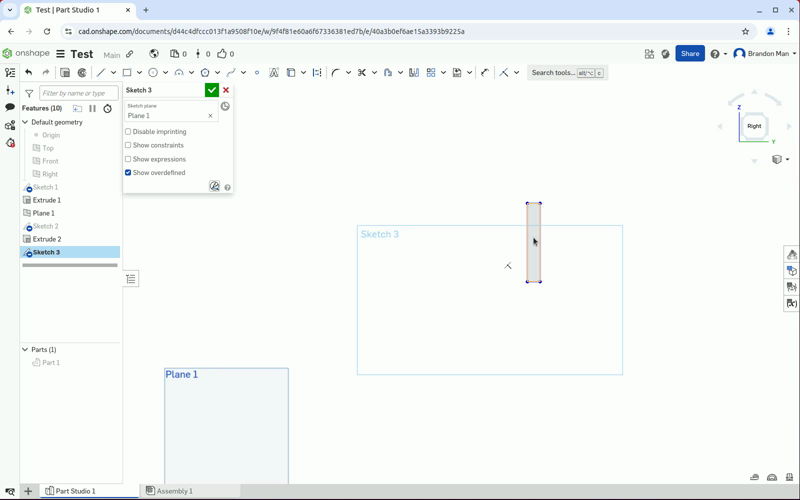
scroll(6)
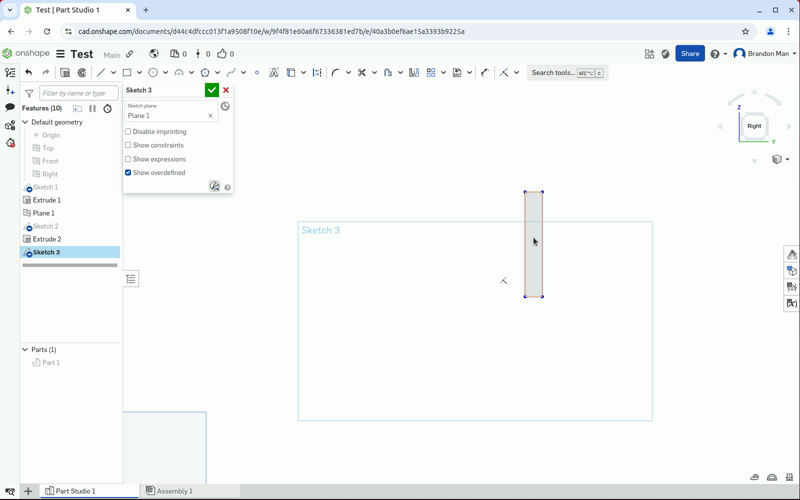
scroll(6)
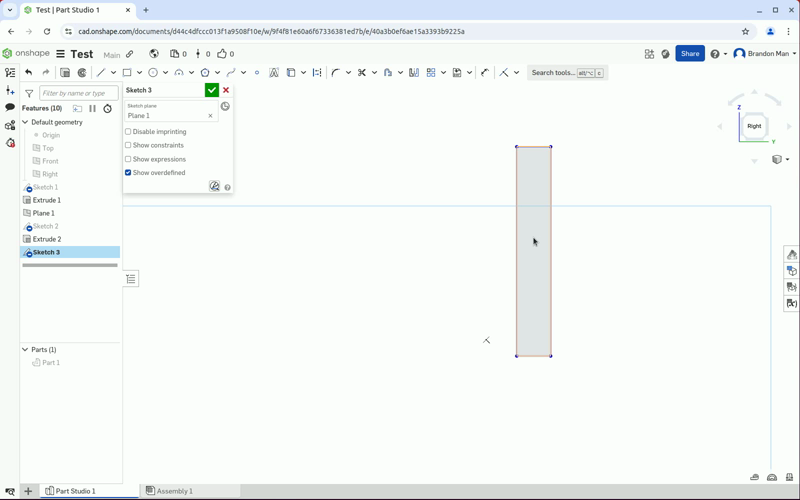
click(533, 237)
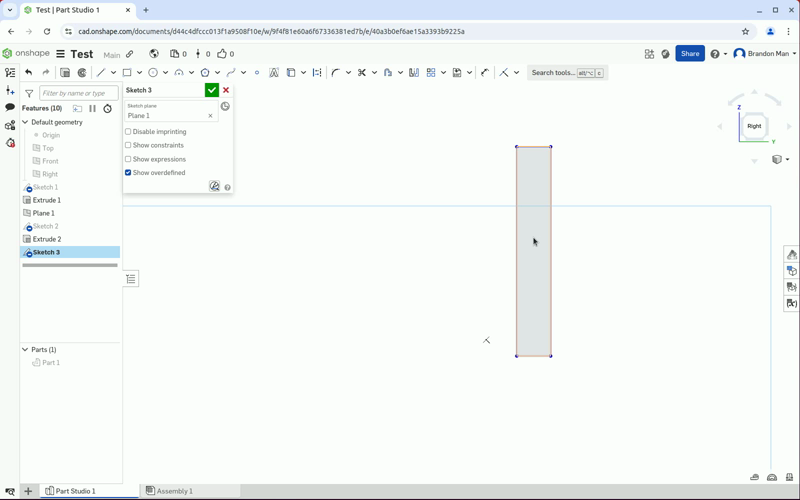
scroll(-6)
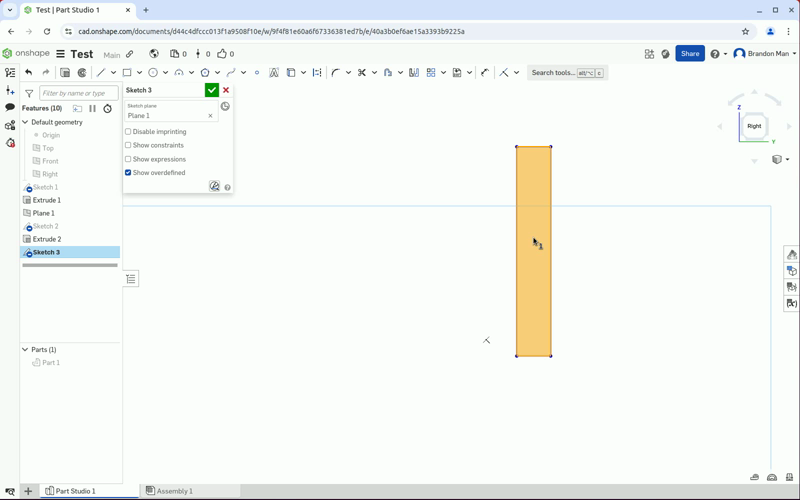
scroll(-6)
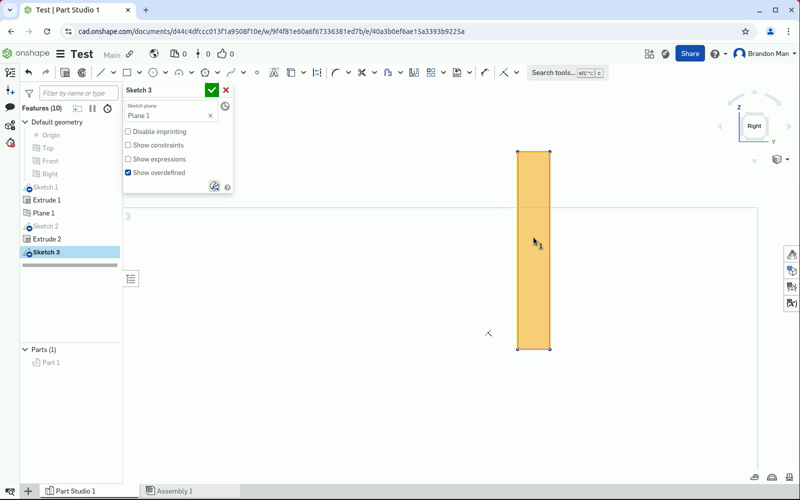
scroll(-6)
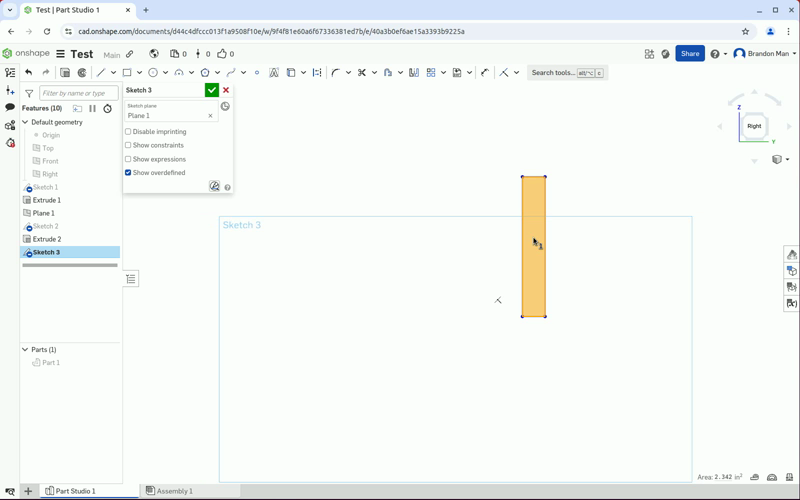
scroll(-6)
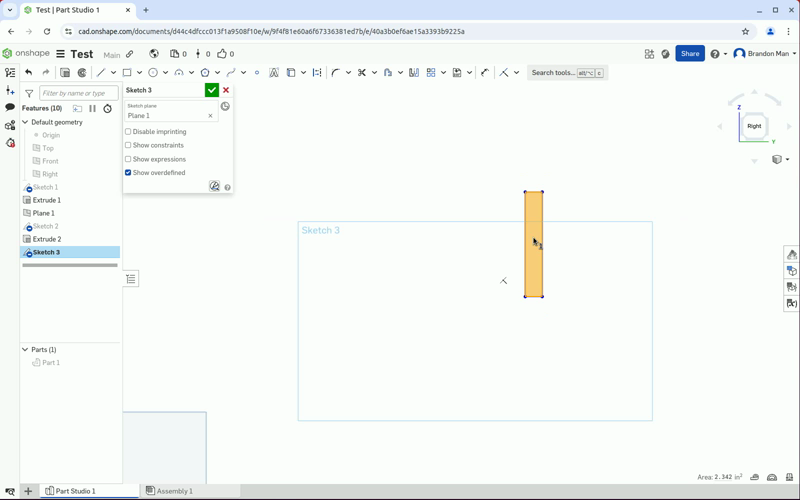
scroll(-6)
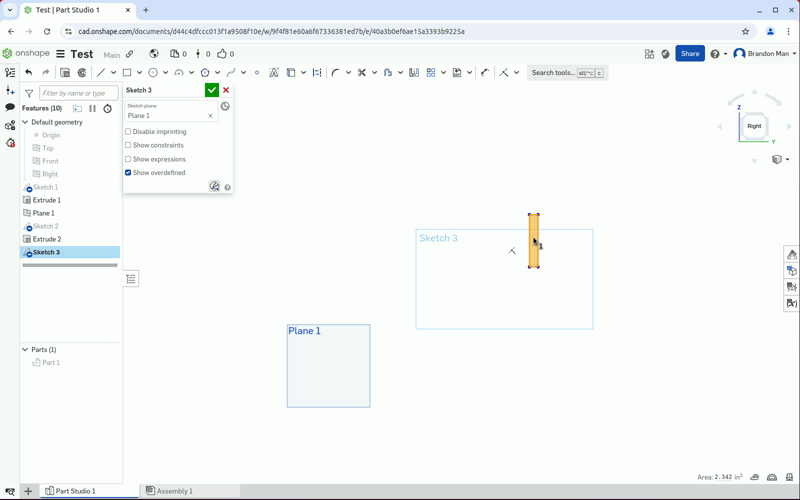
scroll(-6)
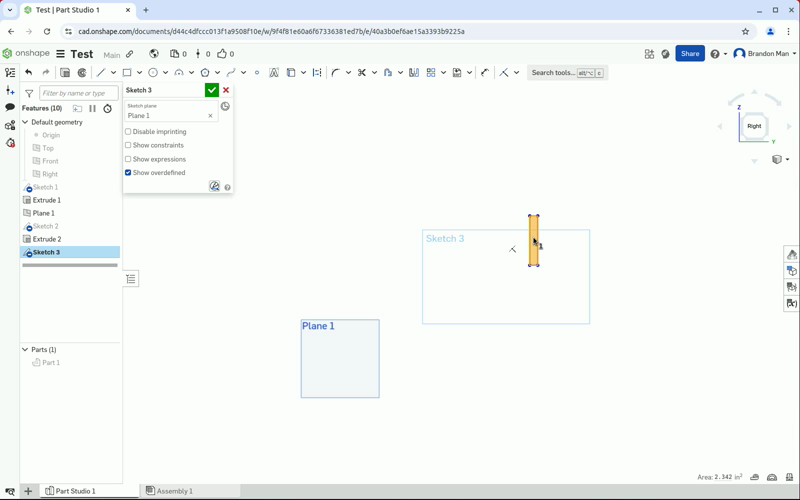
scroll(-6)
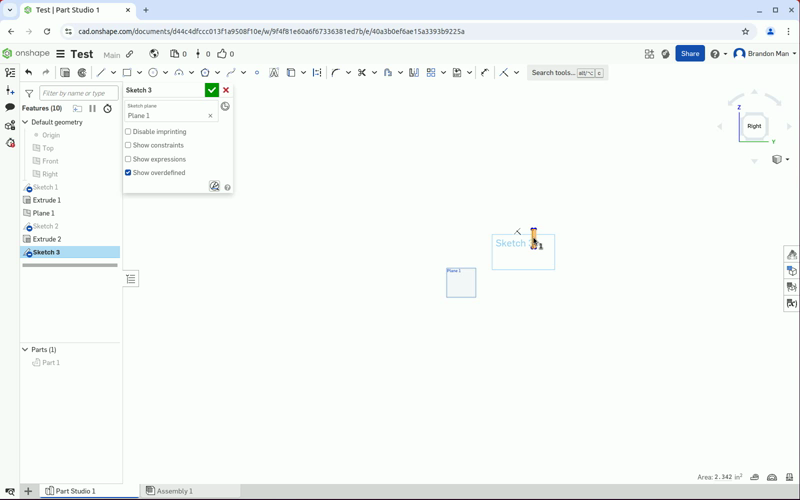
mouse_move(73, 352)
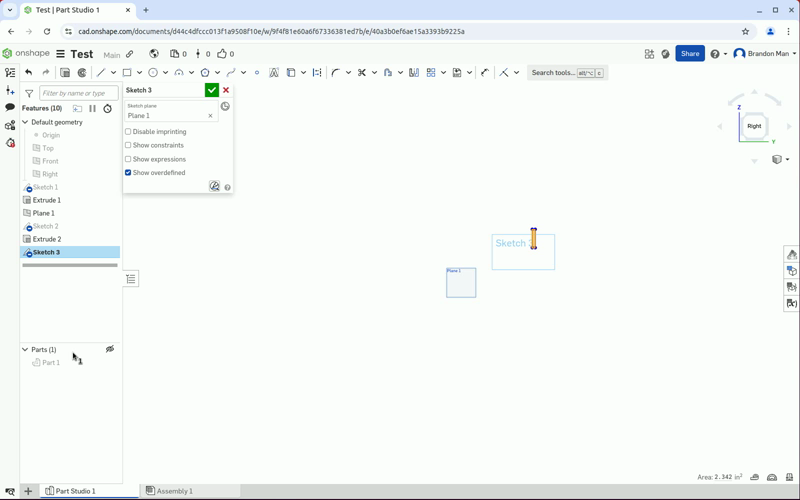
key(shift+y)
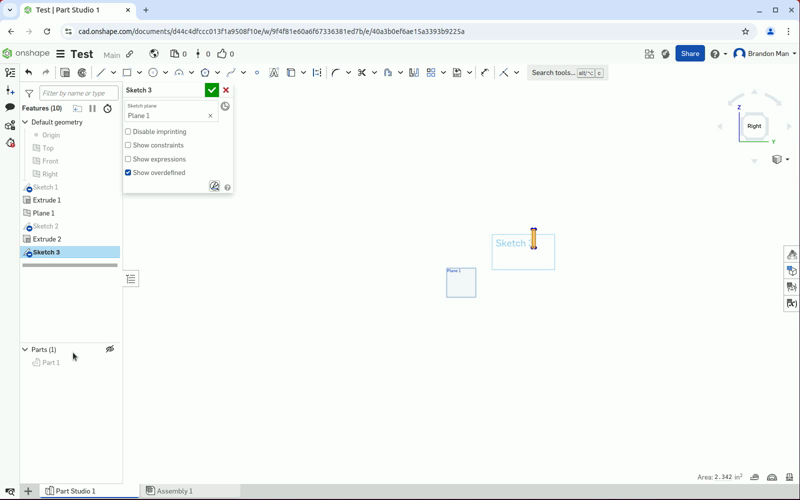
key(shift+e)
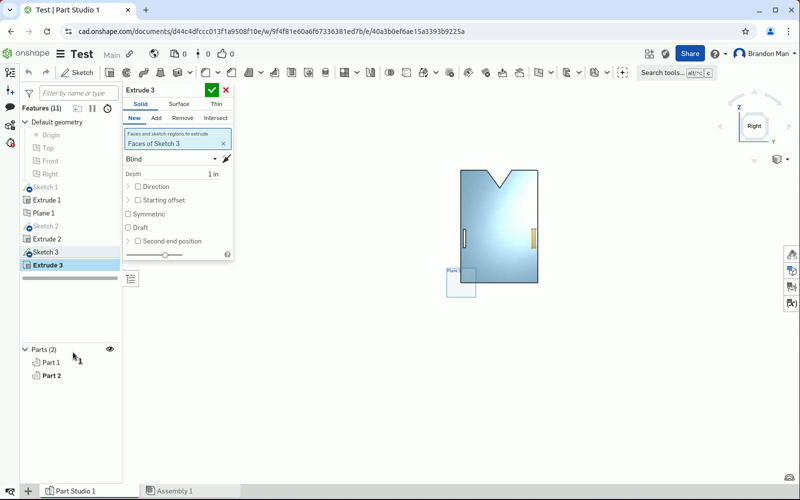
mouse_move(143, 106)
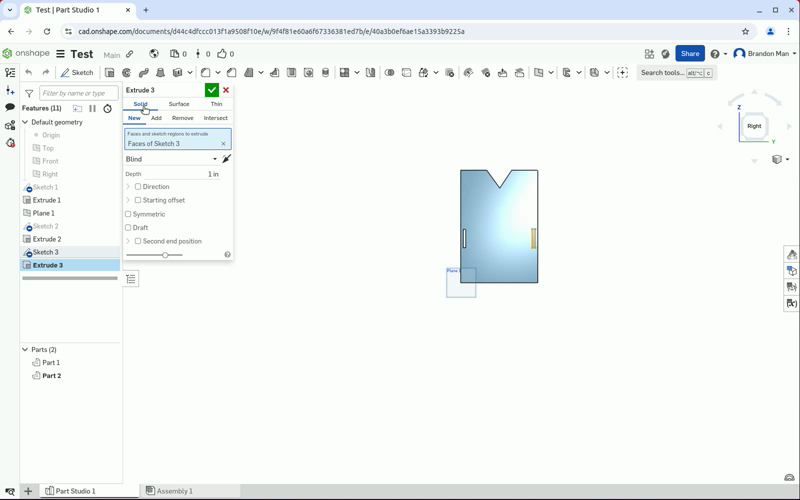
click(143, 106)
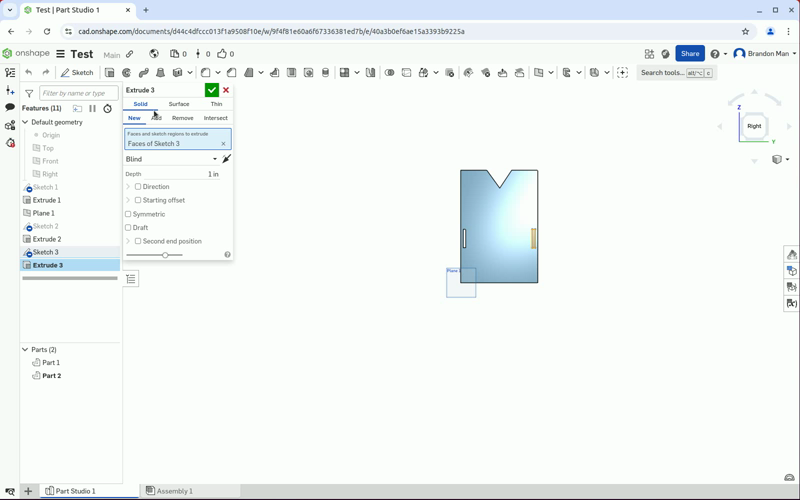
mouse_move(186, 120)
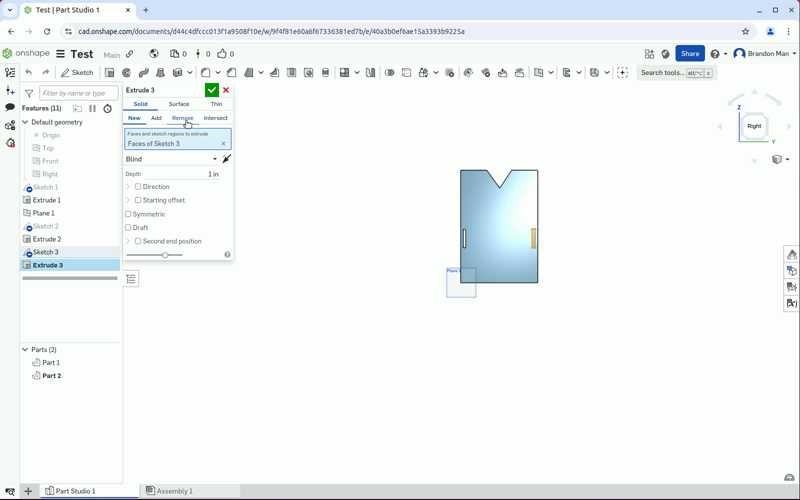
click(186, 120)
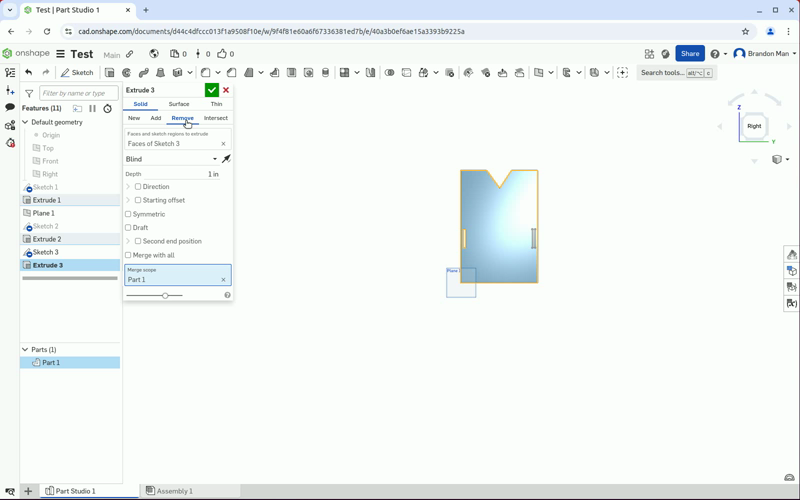
key(tab, 4)
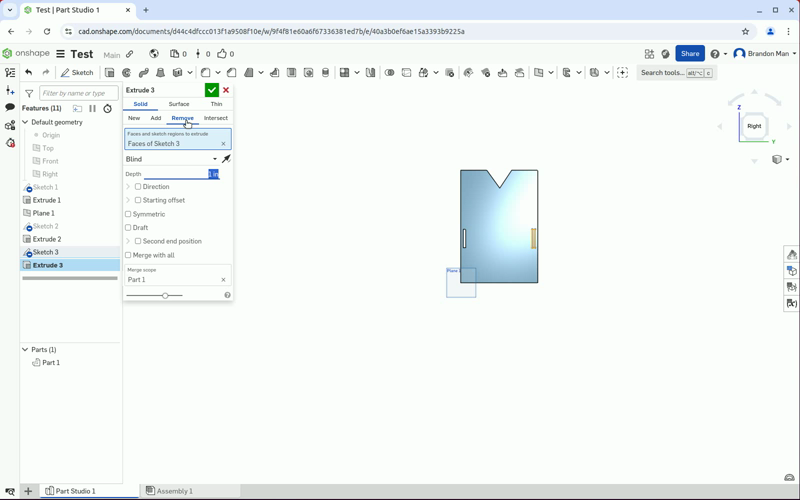
text(4.333)
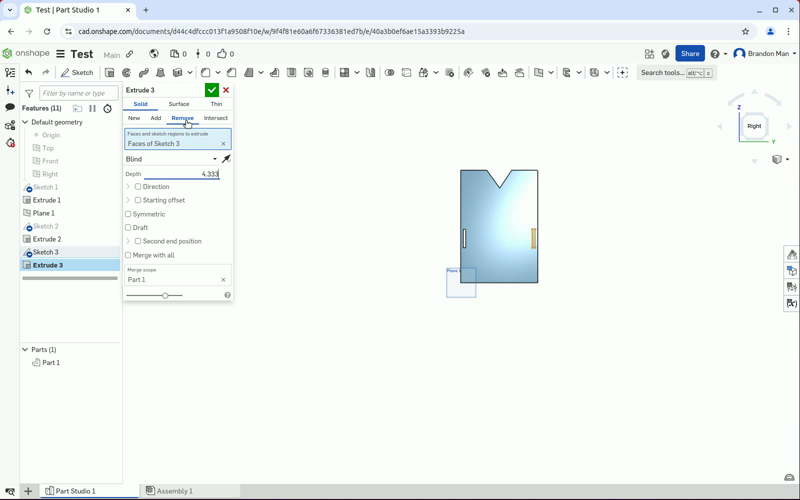
key(tab, 6)
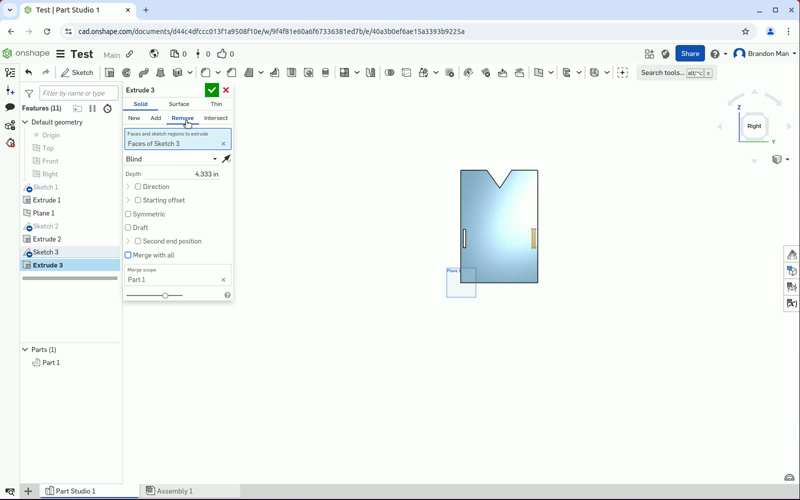
key(space)
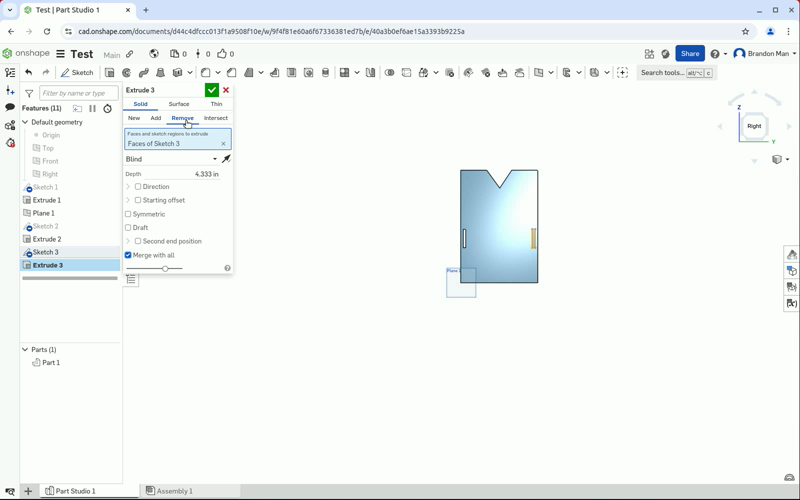
key(enter)
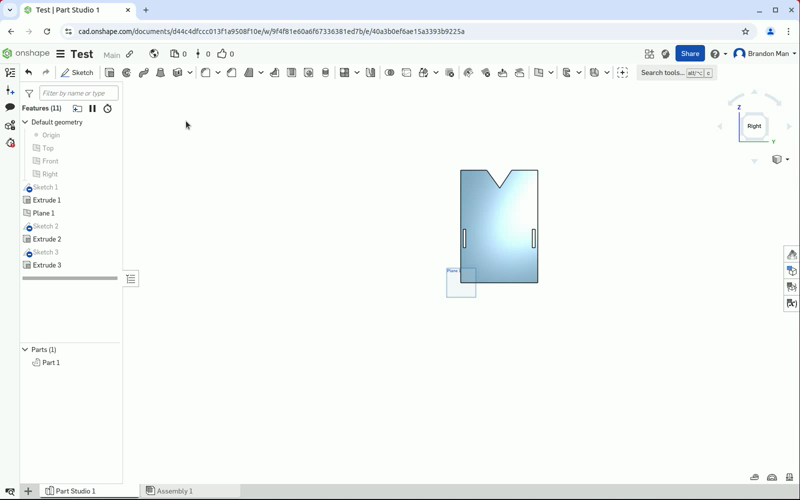
key(shift+h)
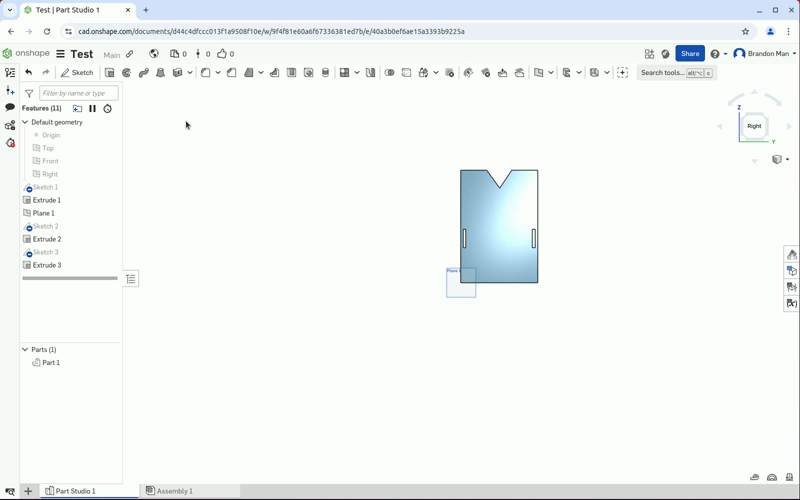
key(shift+h)
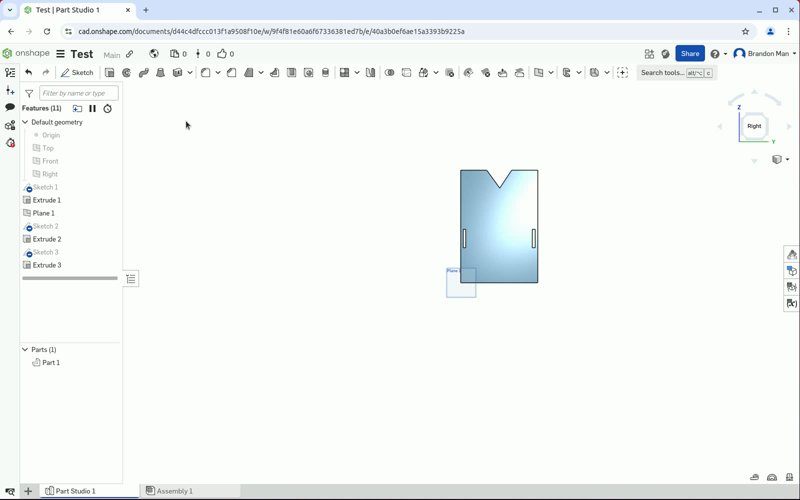
mouse_move(73, 189)
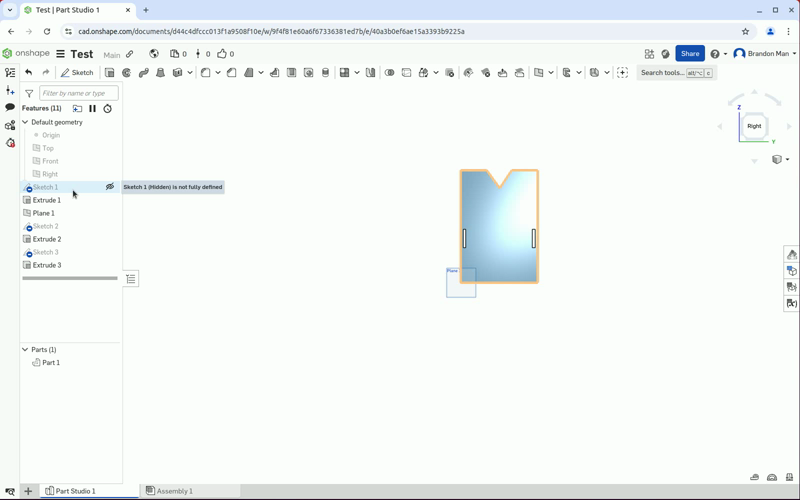
click(73, 189)
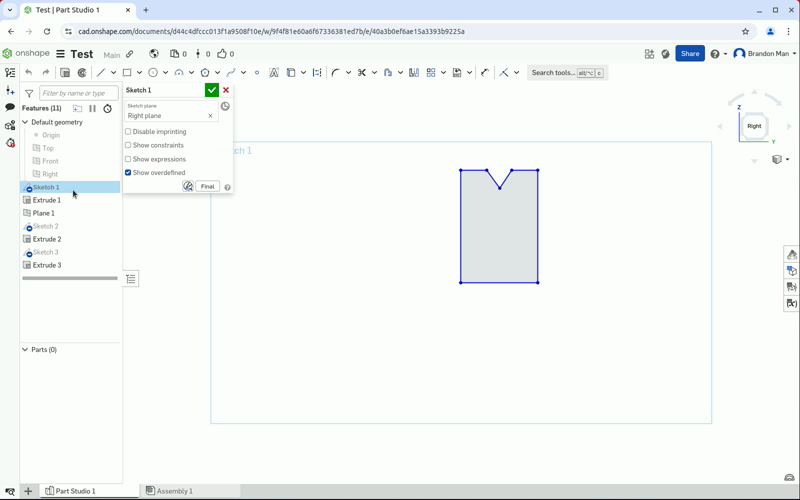
mouse_move(229, 92)
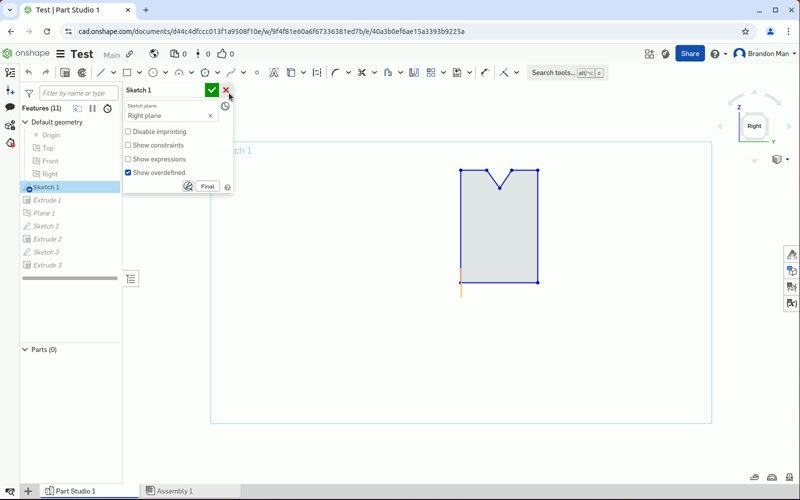
click(229, 92)
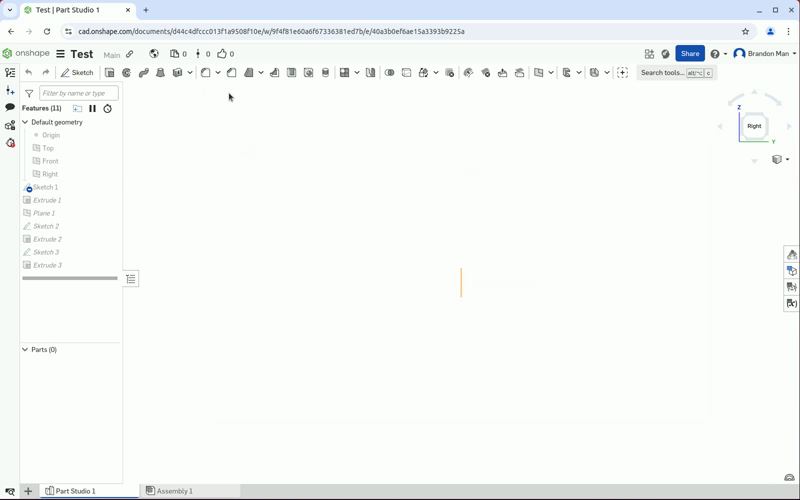
key(shift+s)
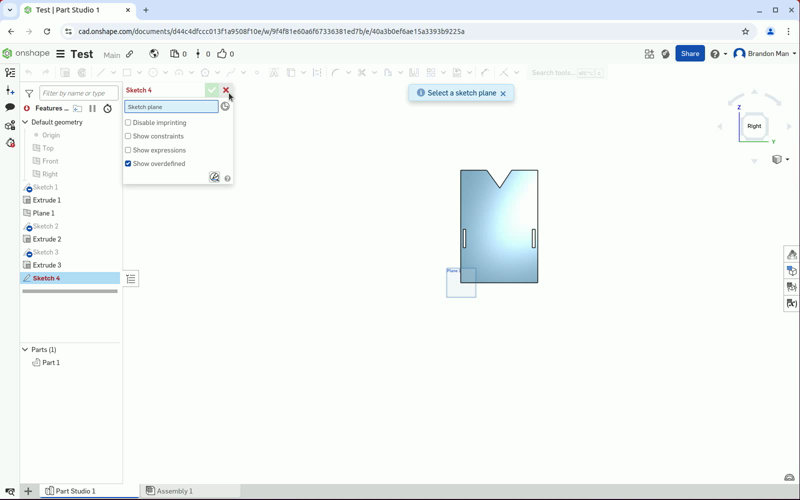
mouse_move(73, 215)
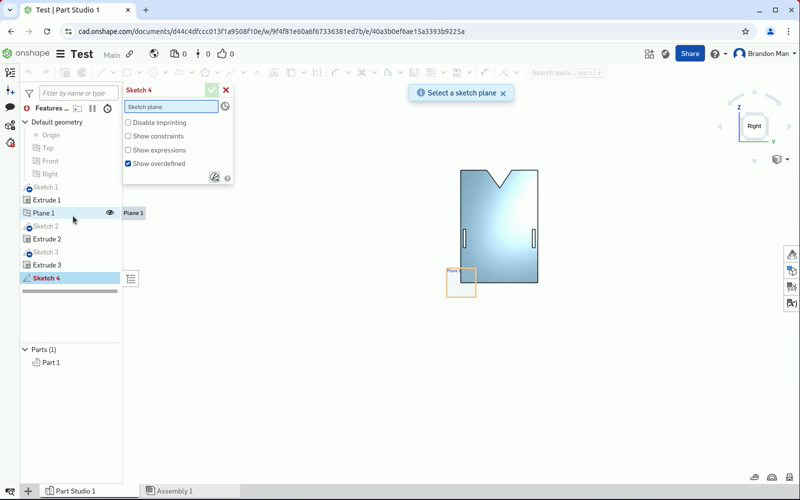
click(73, 215)
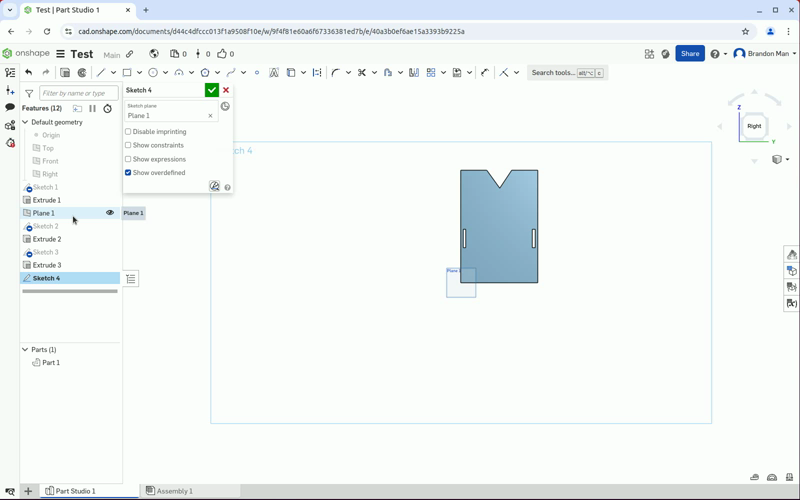
mouse_move(73, 352)
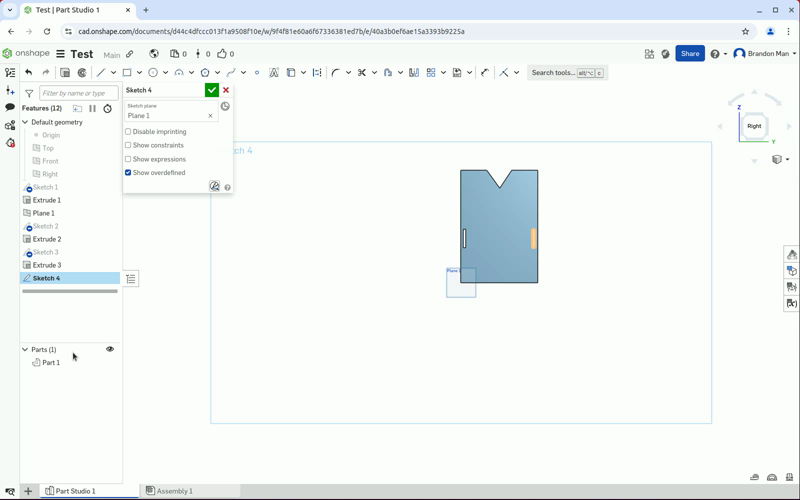
key(y)
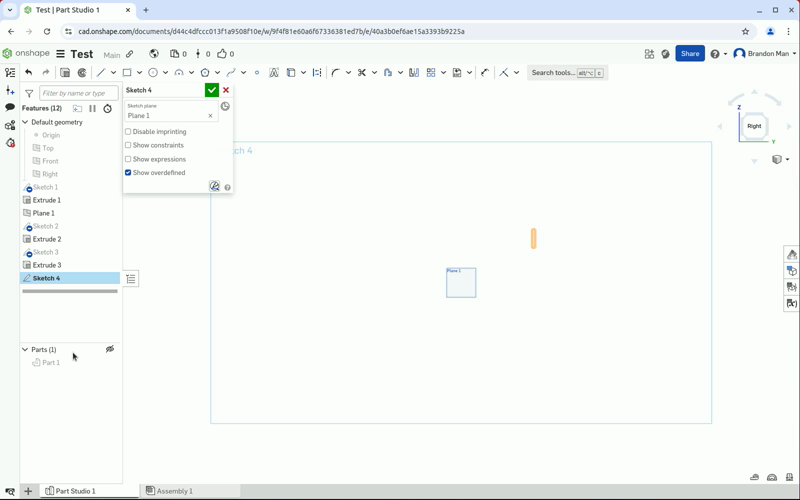
key(c)
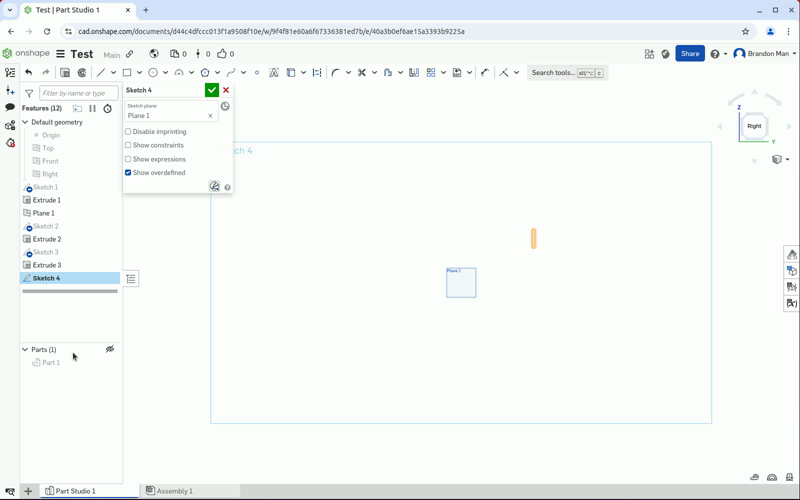
key_down(shift)
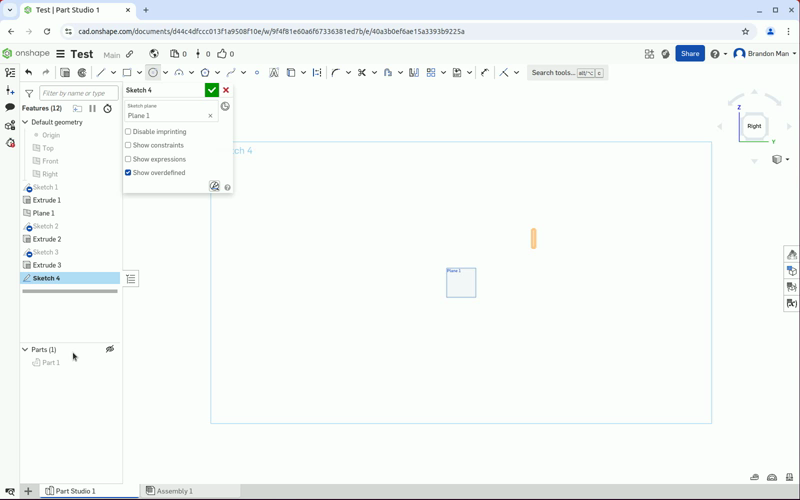
mouse_move(496, 207)
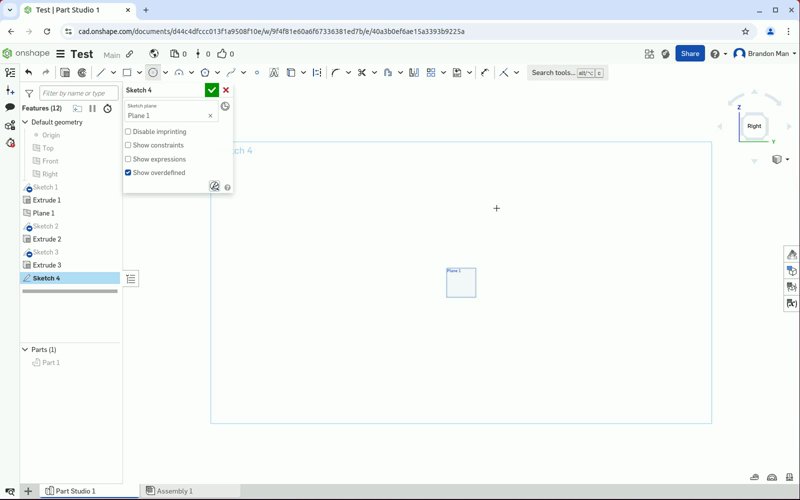
click(496, 207)
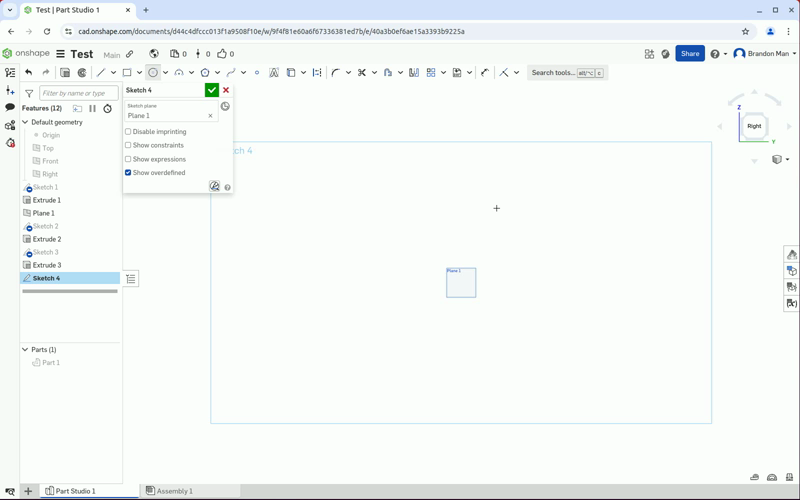
key_up(shift)
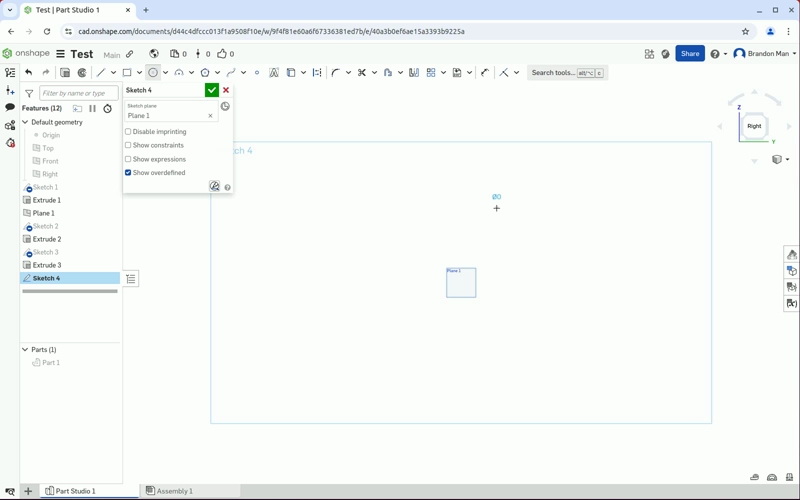
mouse_move(499, 207)
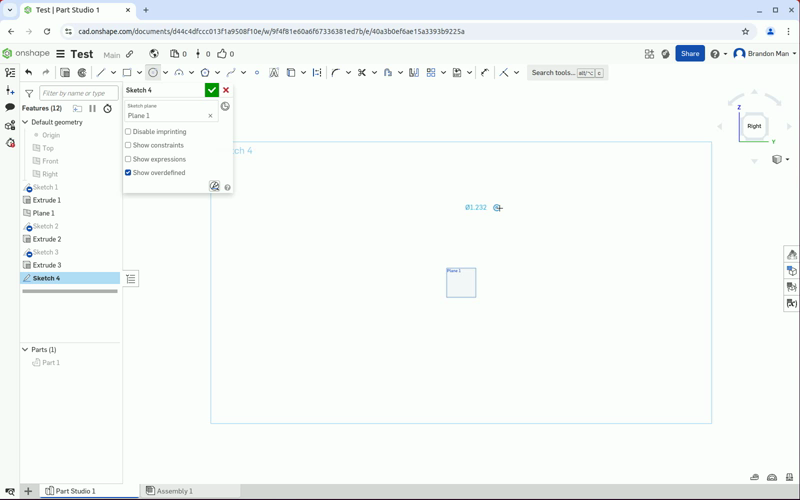
click(499, 207)
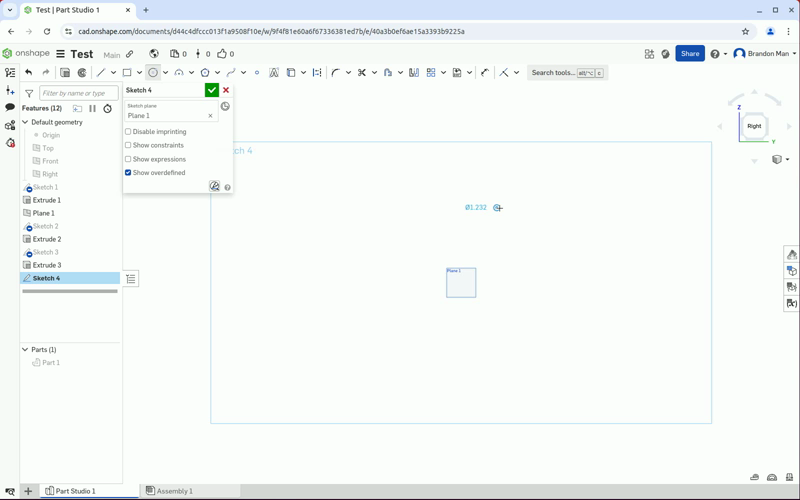
key(esc)
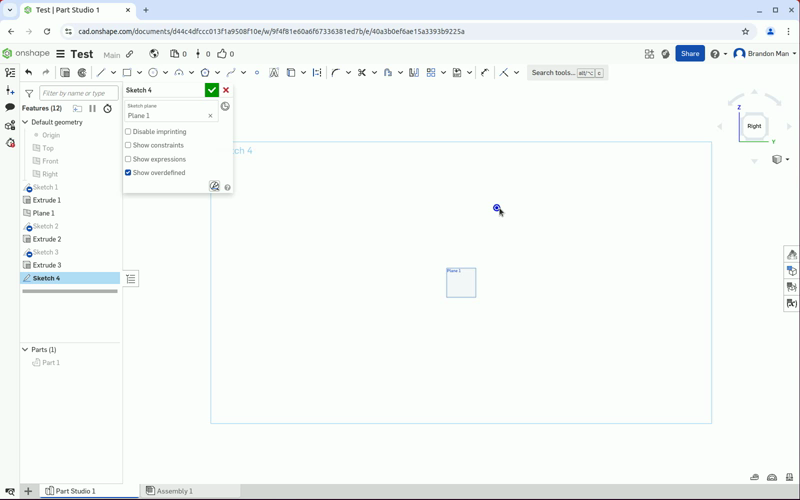
mouse_move(495, 205)
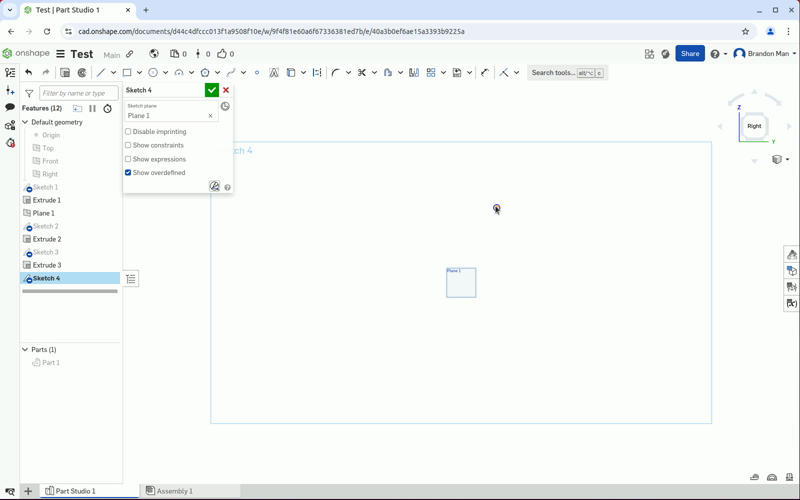
scroll(6)
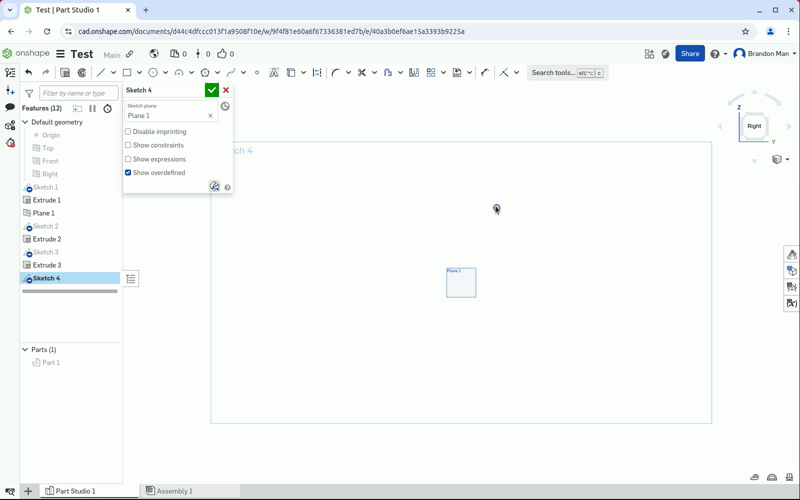
scroll(6)
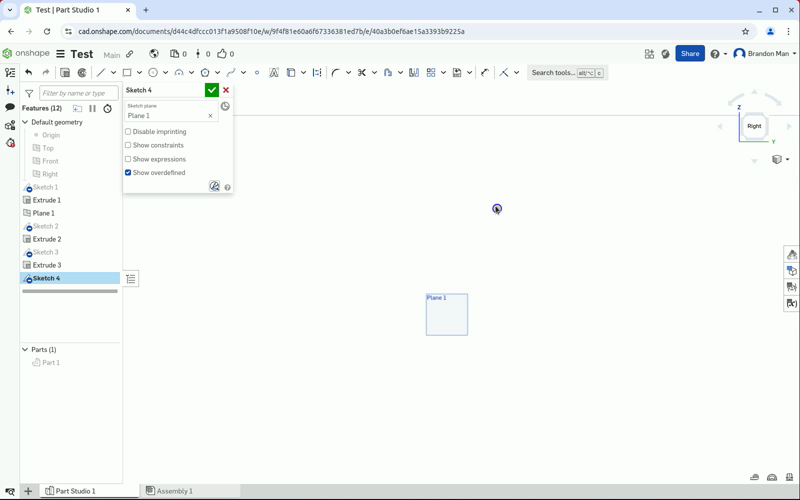
scroll(6)
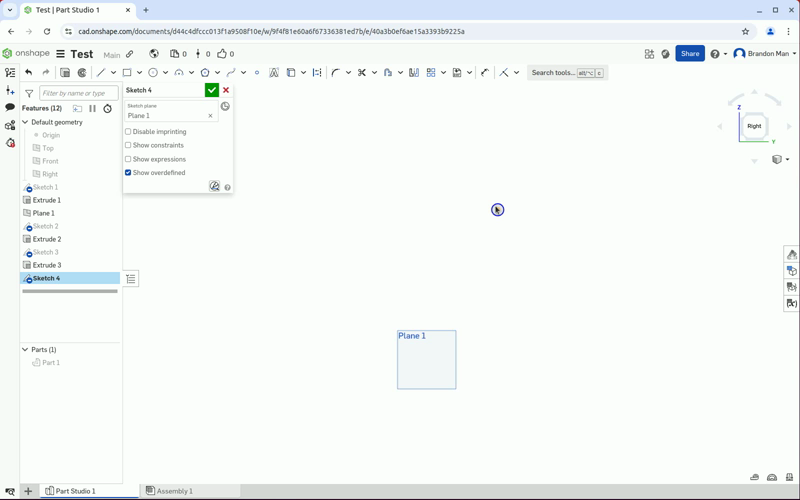
scroll(6)
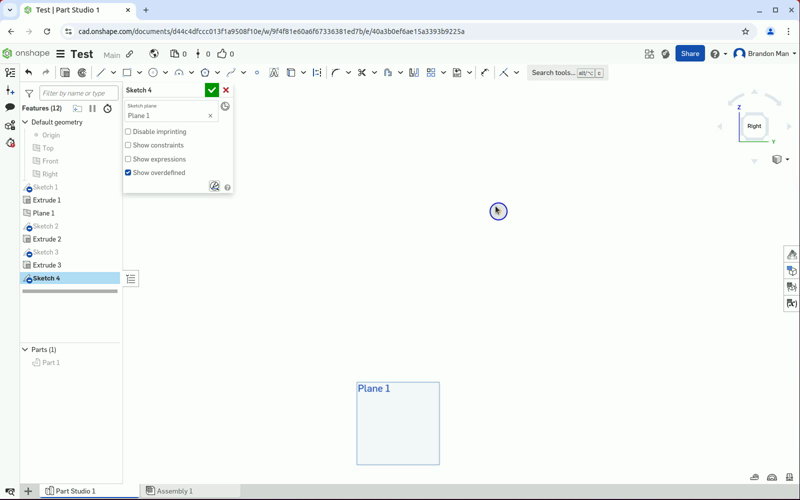
scroll(6)
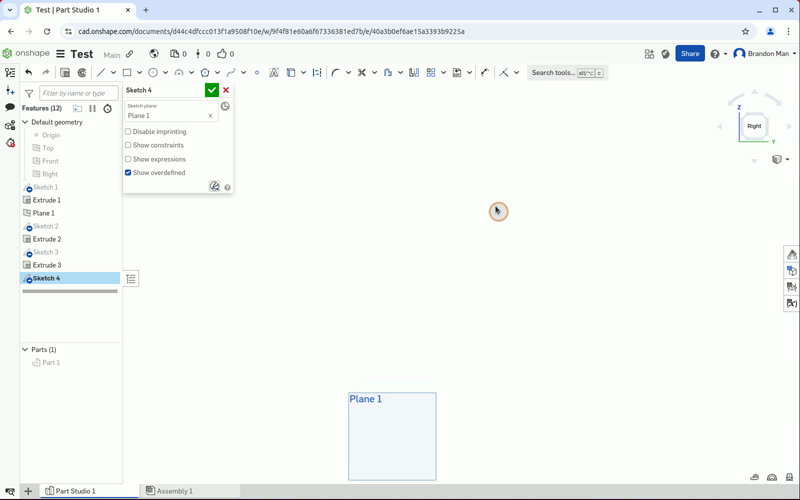
scroll(6)
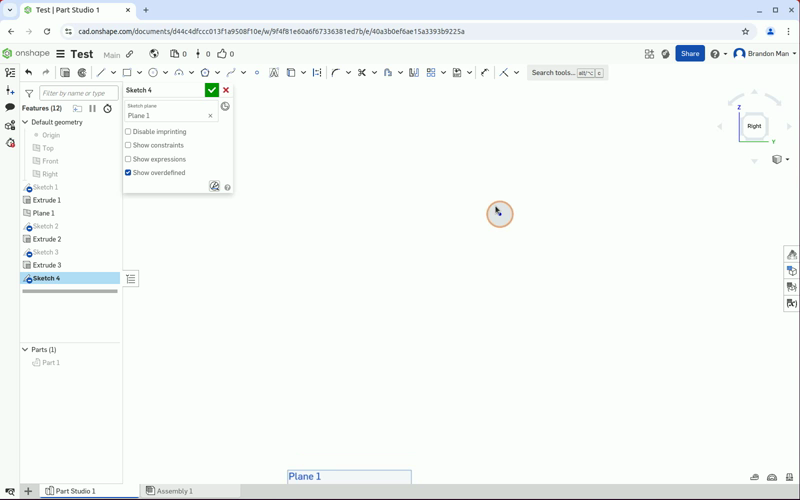
scroll(6)
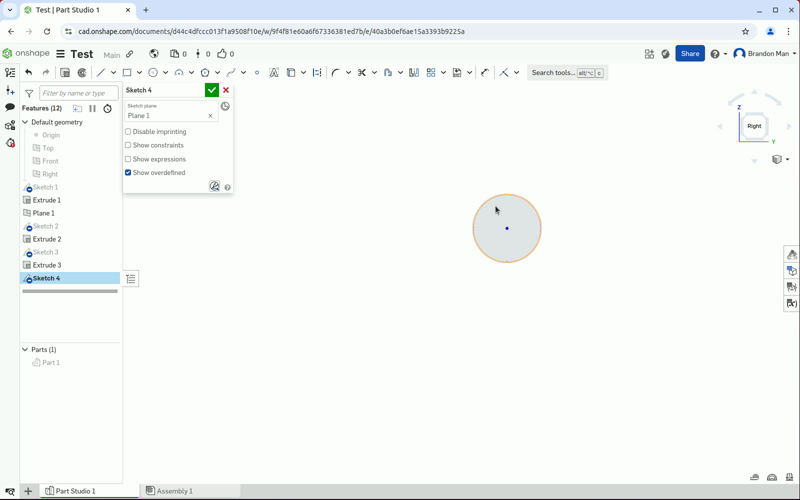
click(495, 205)
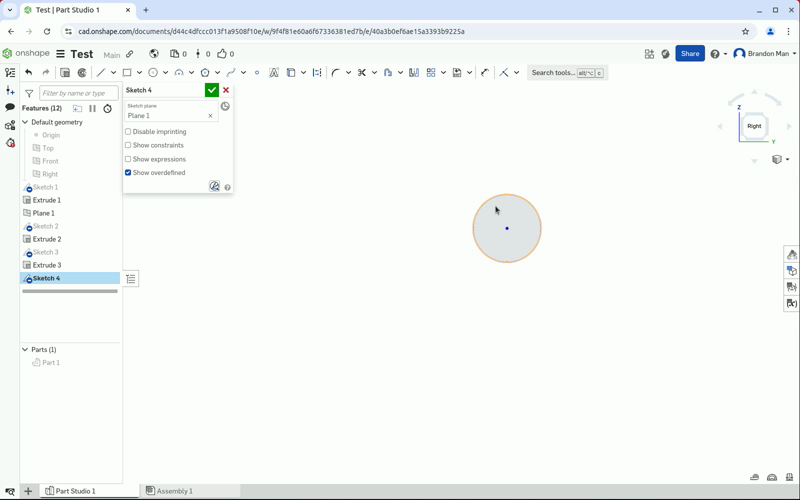
scroll(-6)
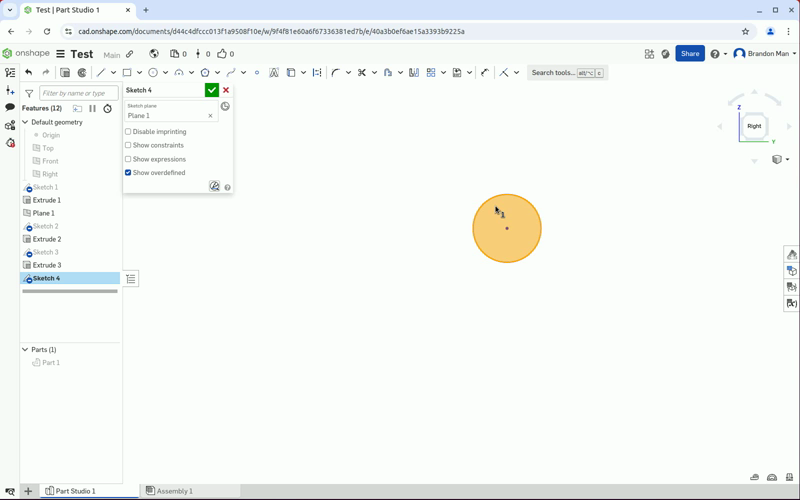
scroll(-6)
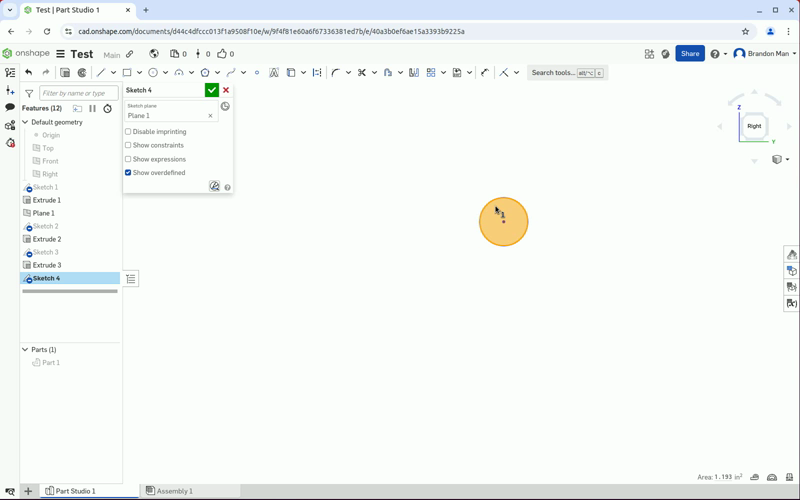
scroll(-6)
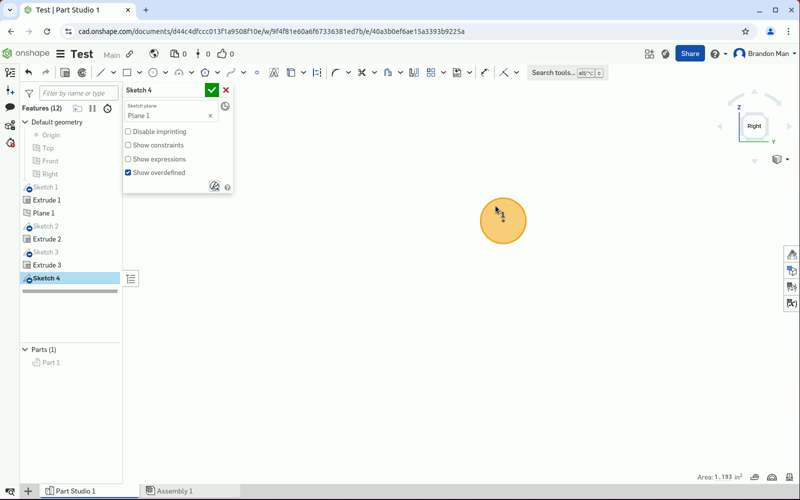
scroll(-6)
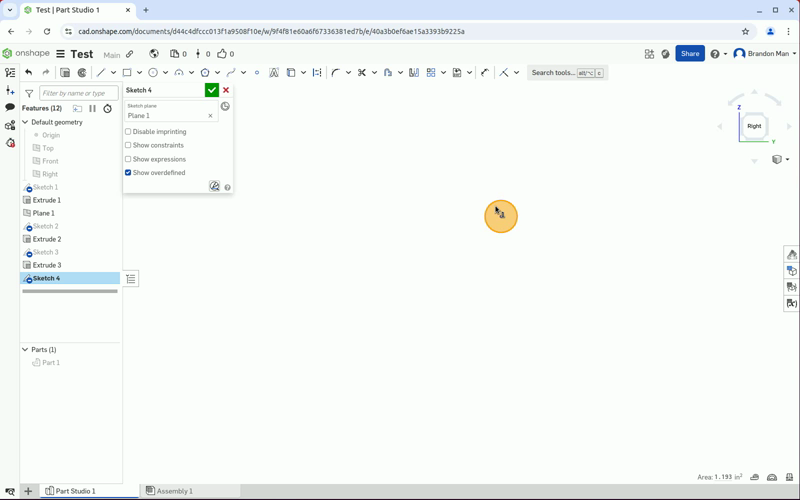
scroll(-6)
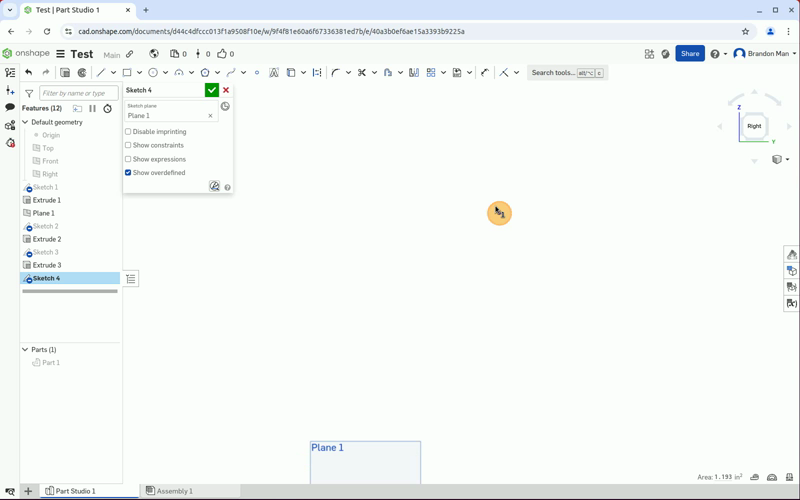
scroll(-6)
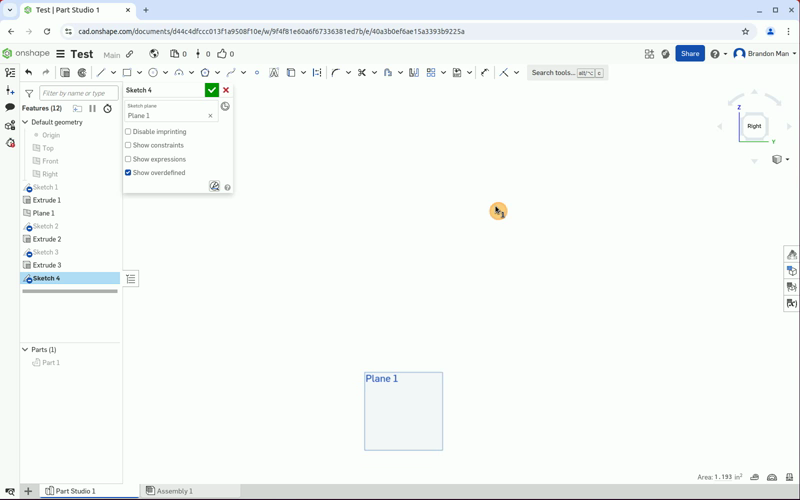
scroll(-6)
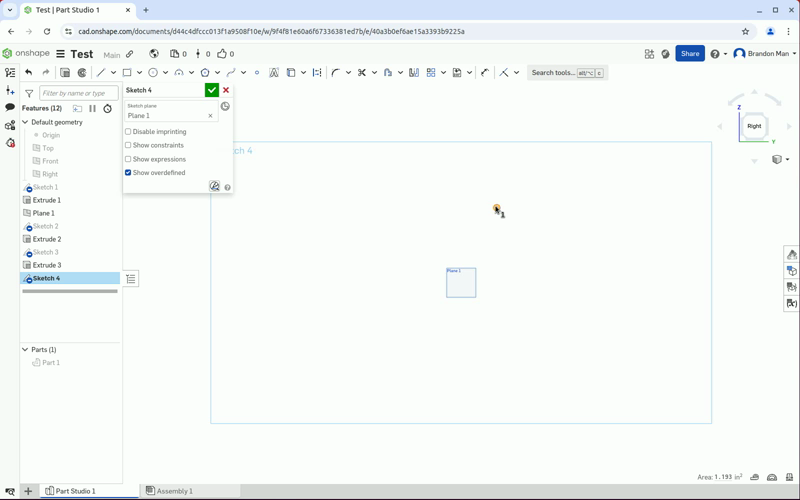
mouse_move(73, 352)
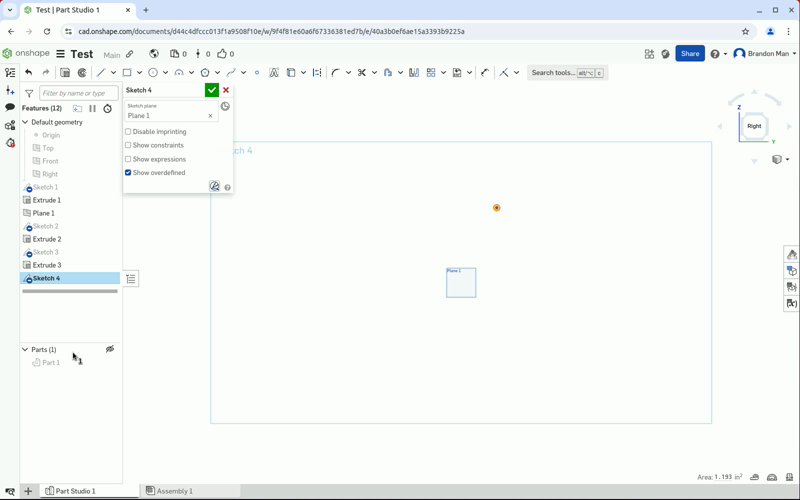
key(shift+y)
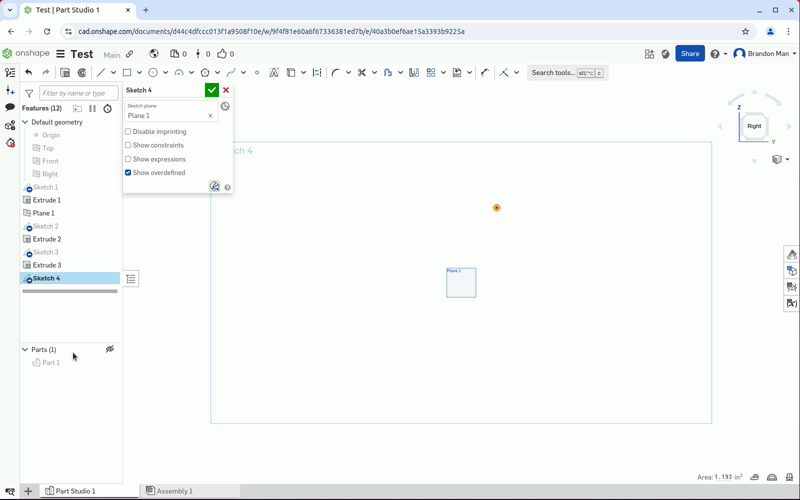
key(shift+e)
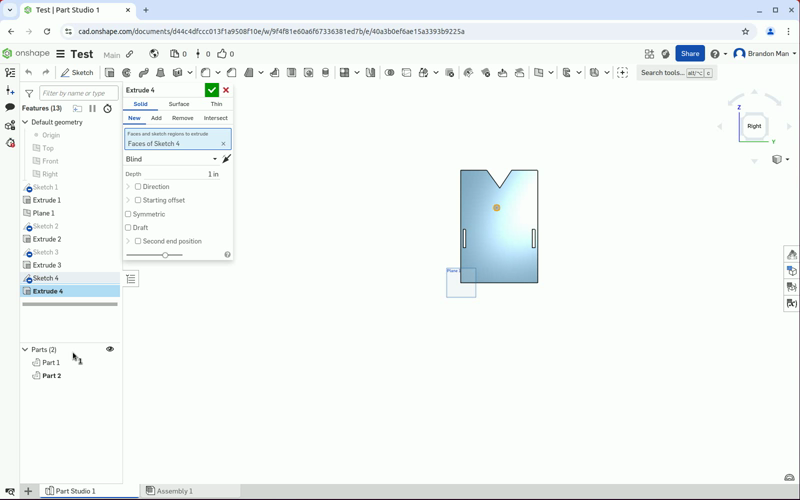
mouse_move(143, 106)
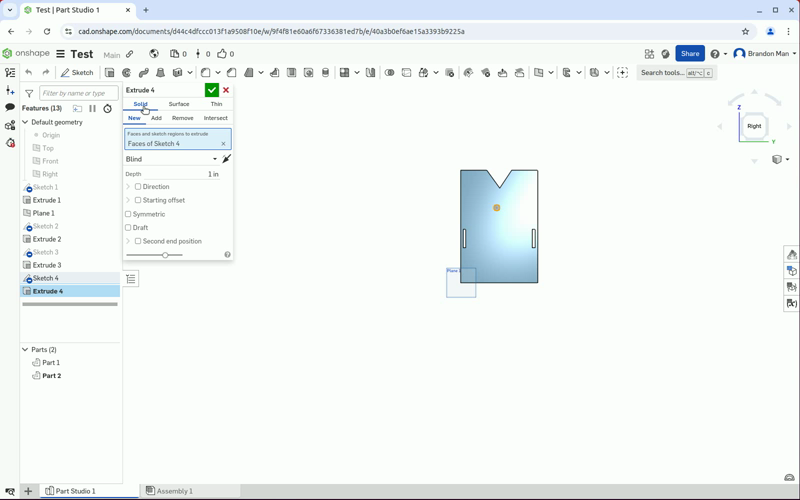
click(143, 106)
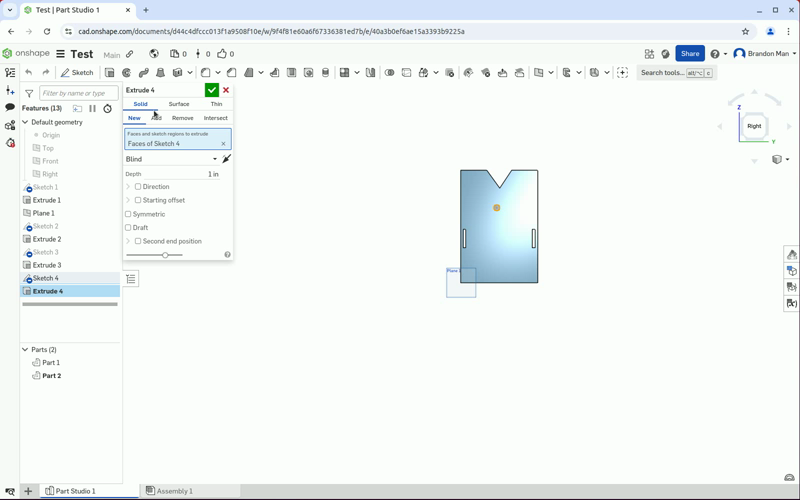
mouse_move(186, 120)
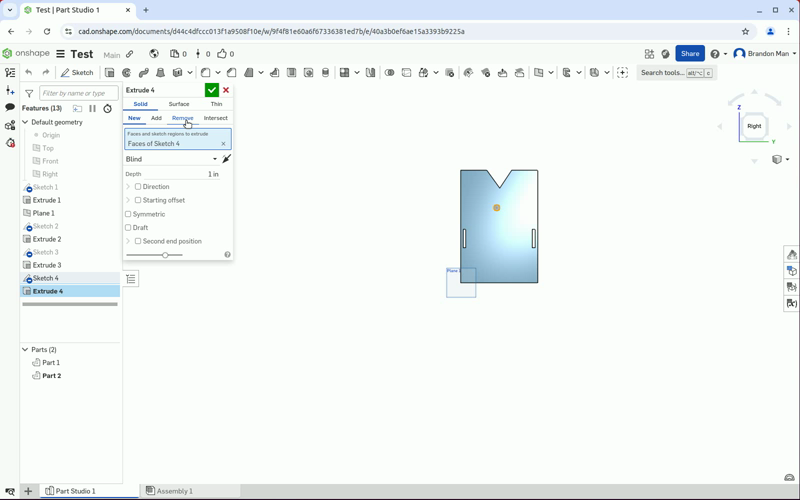
click(186, 120)
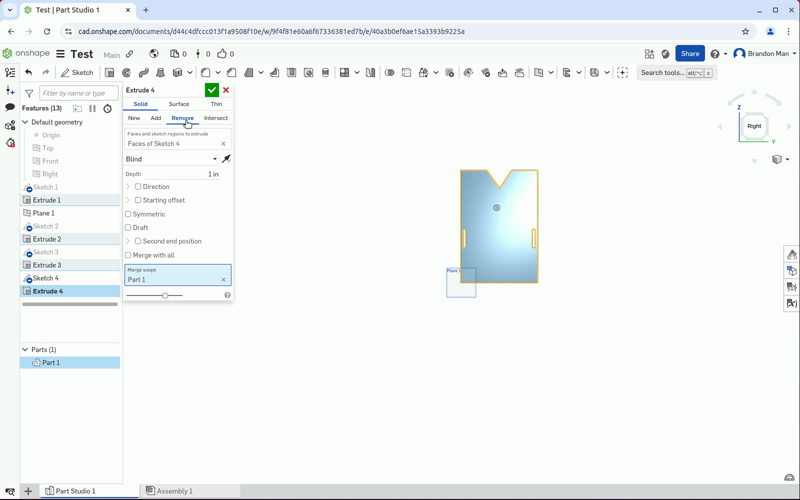
key(tab, 4)
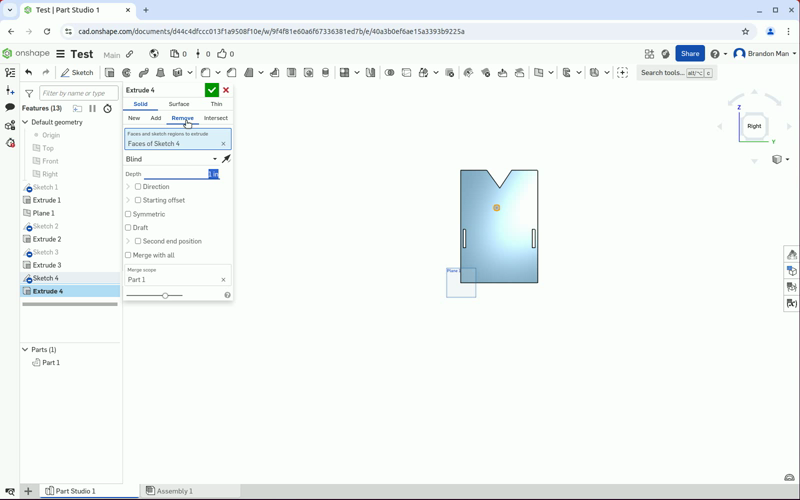
text(4.333)
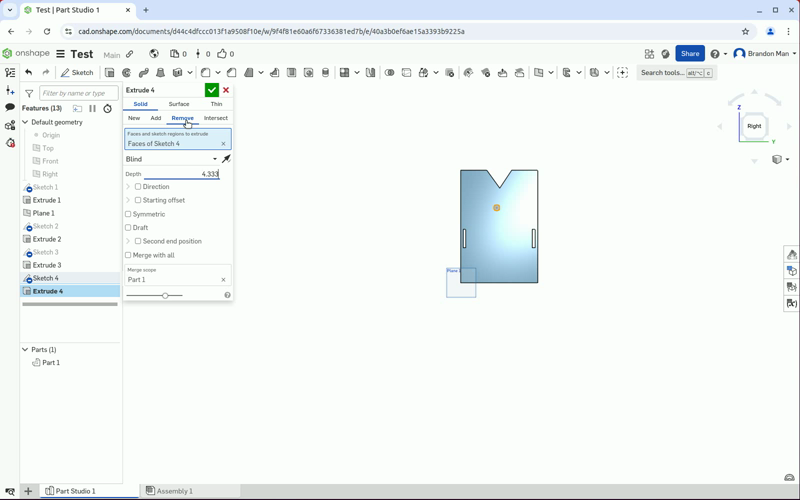
key(tab, 6)
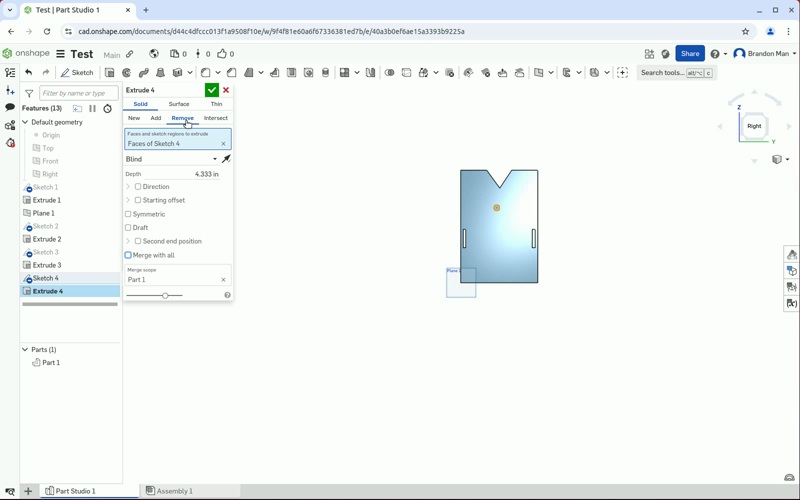
key(space)
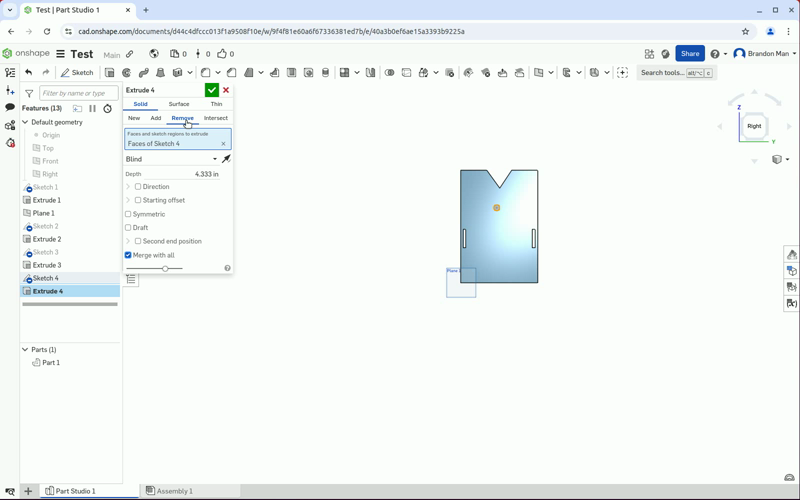
key(enter)
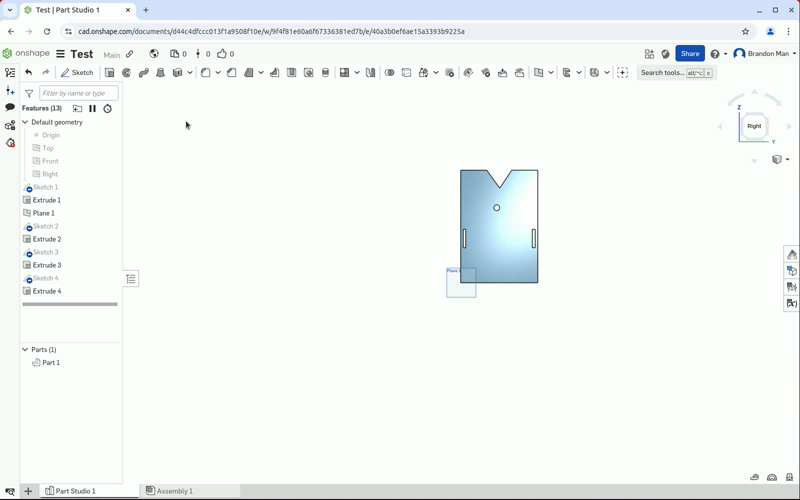
key(shift+h)
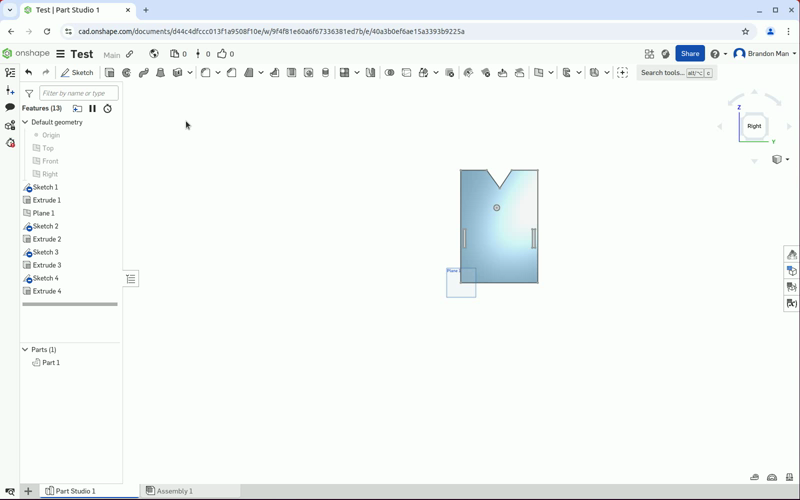
key(shift+h)
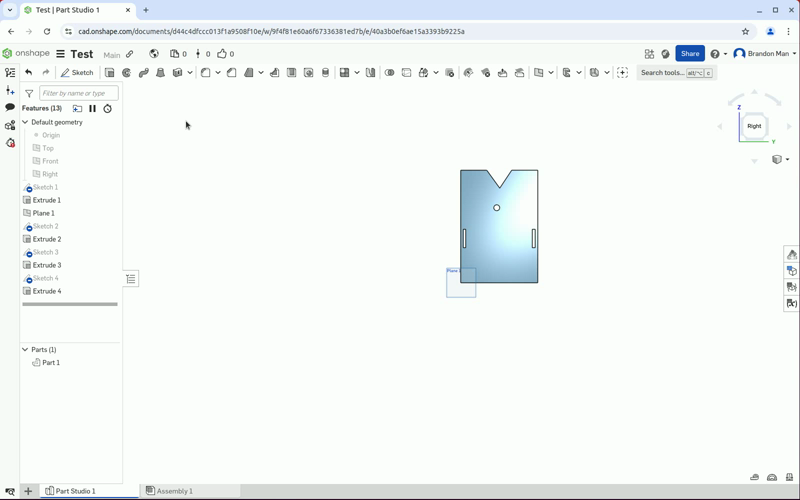
mouse_move(73, 189)
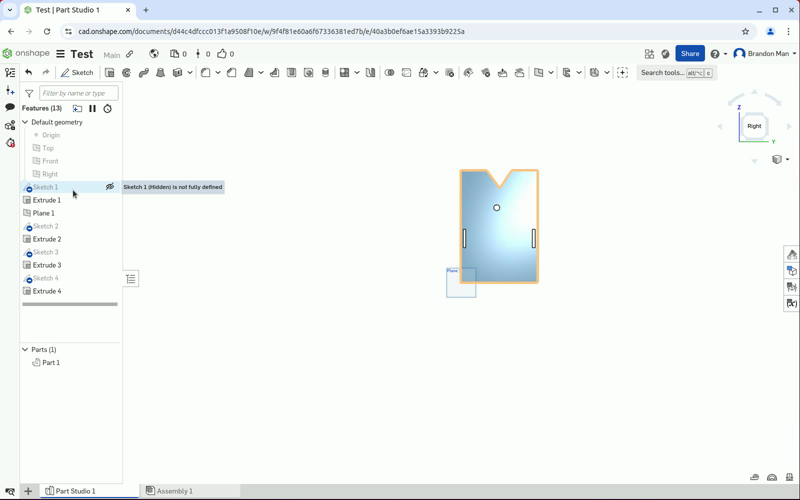
click(73, 189)
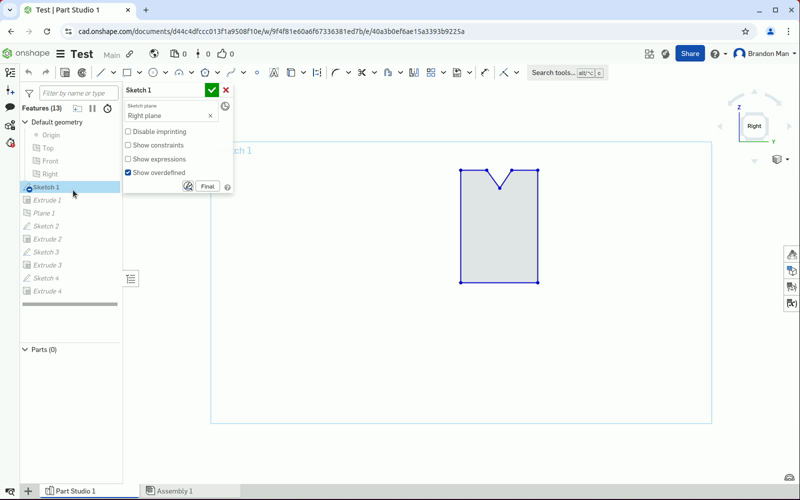
mouse_move(229, 92)
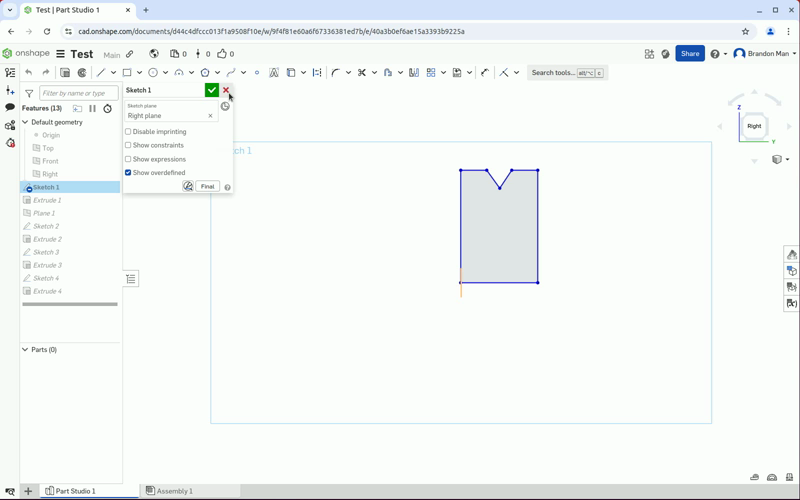
click(229, 92)
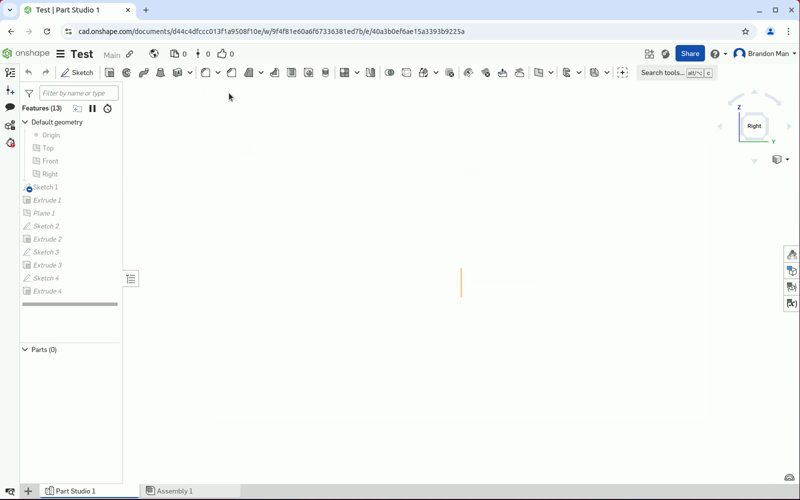
key(shift+s)
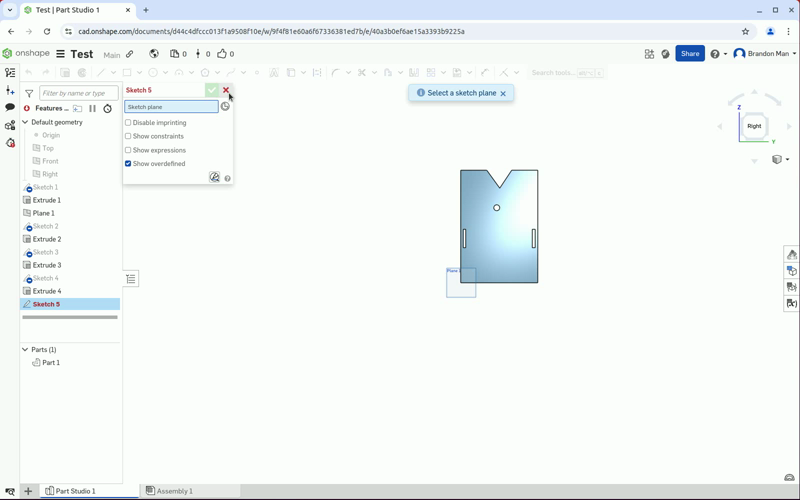
mouse_move(73, 215)
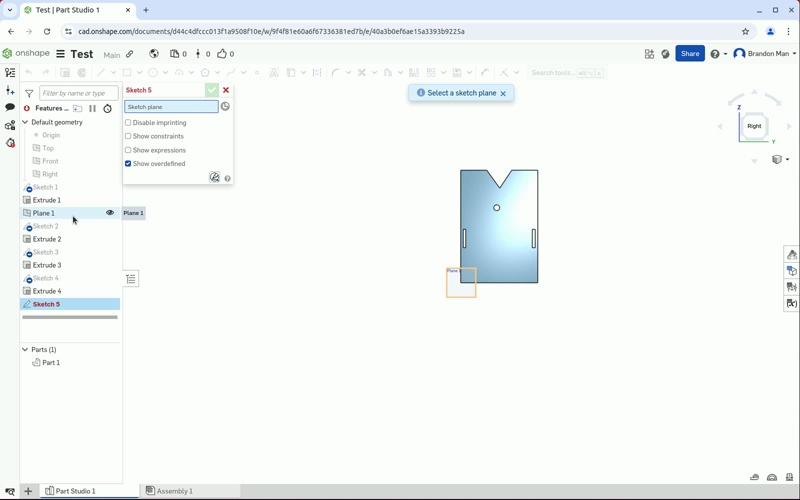
click(73, 215)
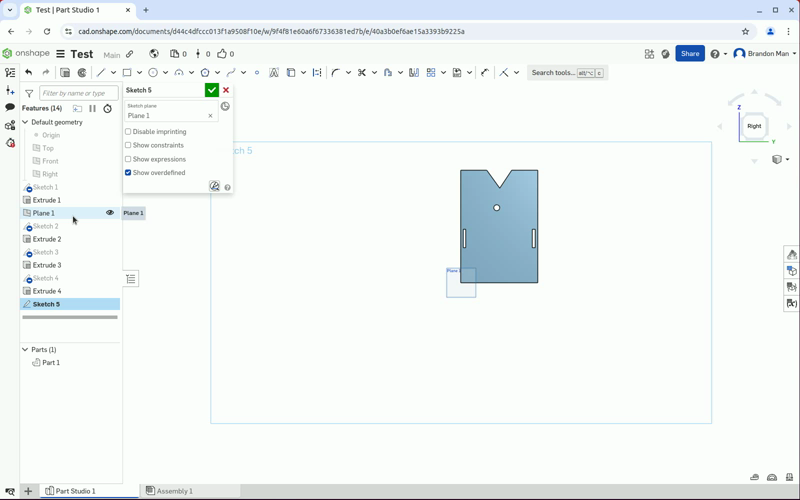
mouse_move(73, 352)
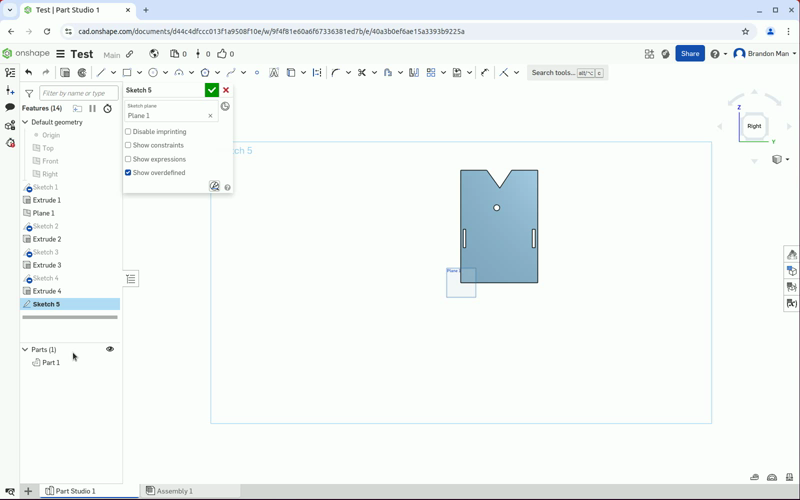
key(y)
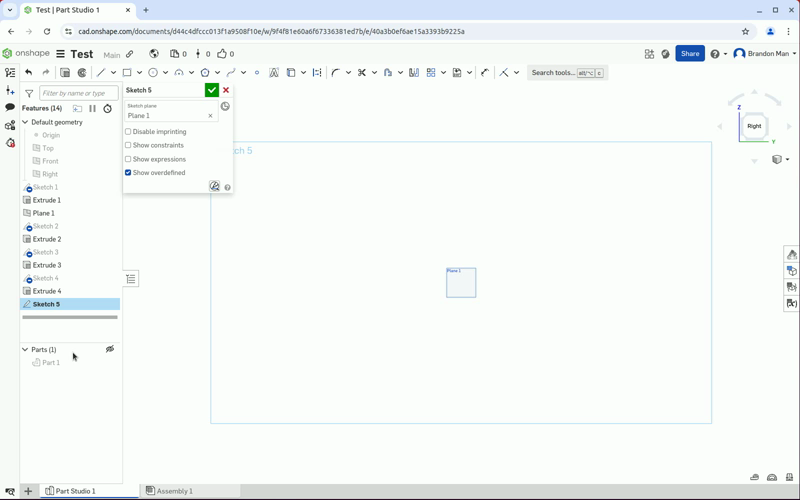
key(c)
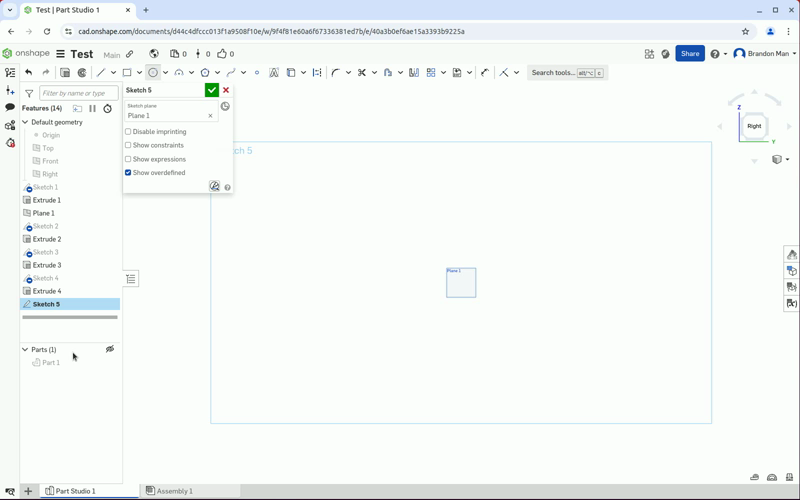
key_down(shift)
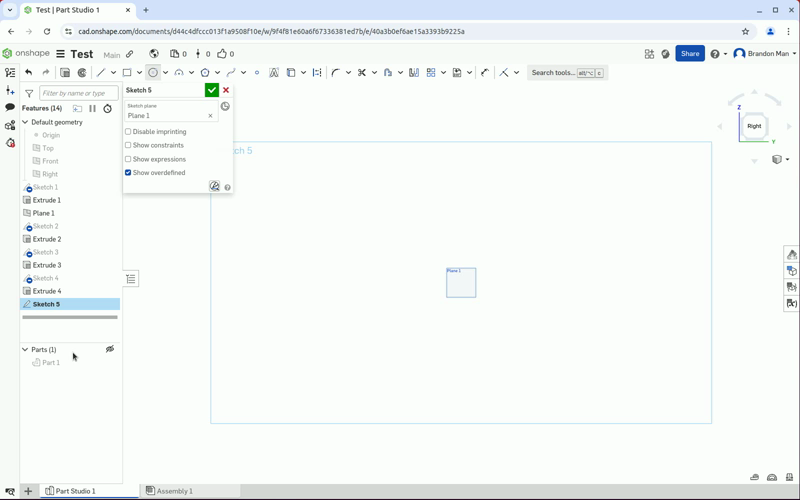
mouse_move(503, 207)
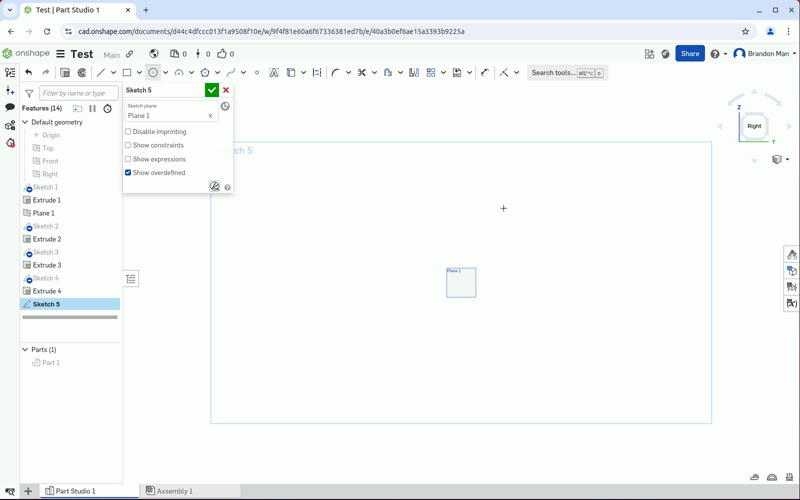
click(503, 207)
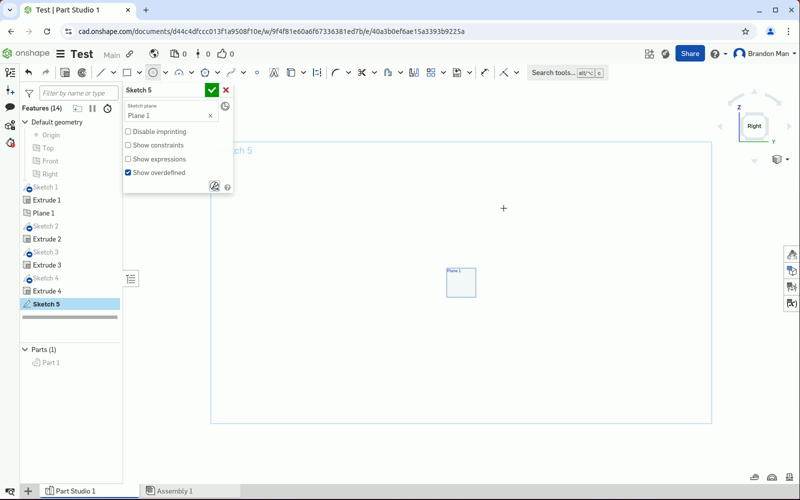
key_up(shift)
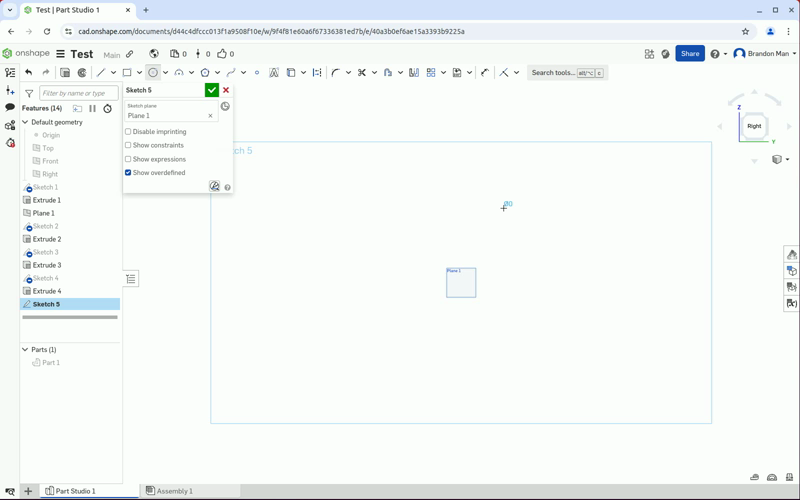
mouse_move(506, 207)
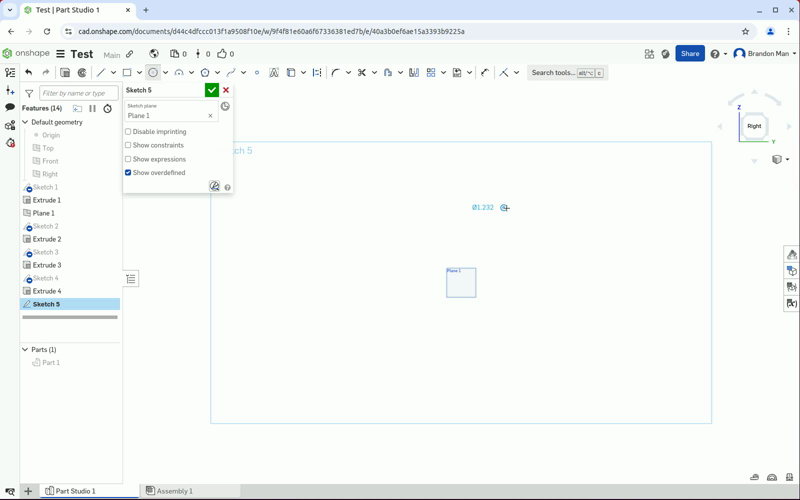
click(506, 207)
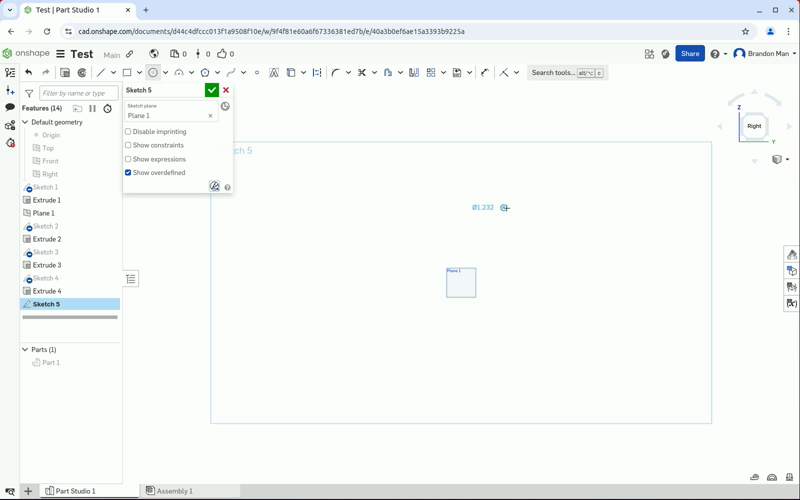
key(esc)
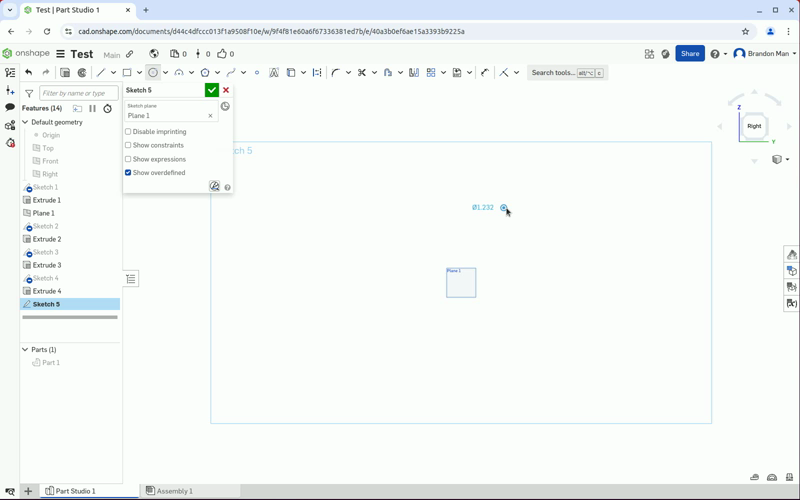
mouse_move(501, 209)
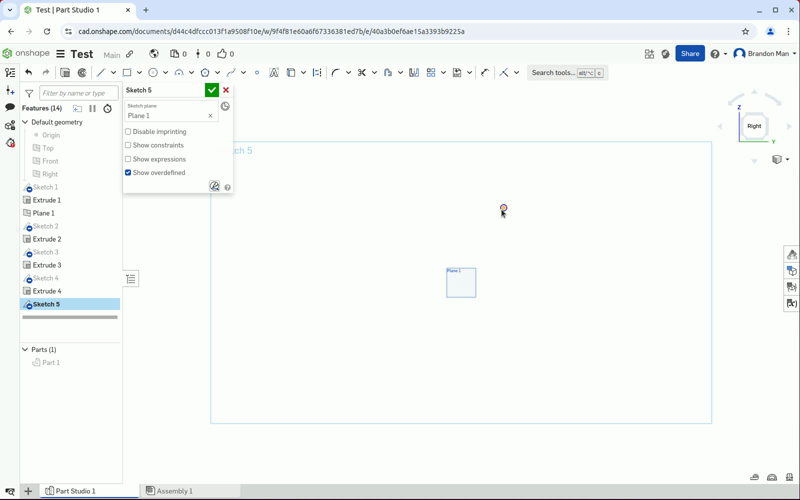
scroll(6)
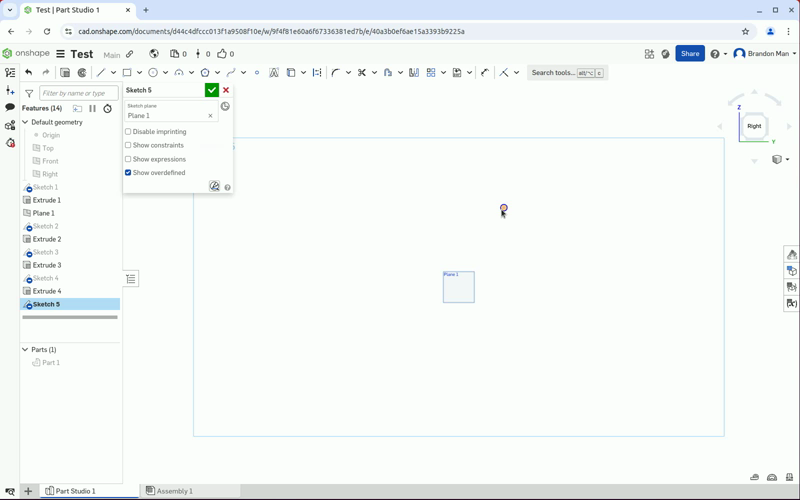
scroll(6)
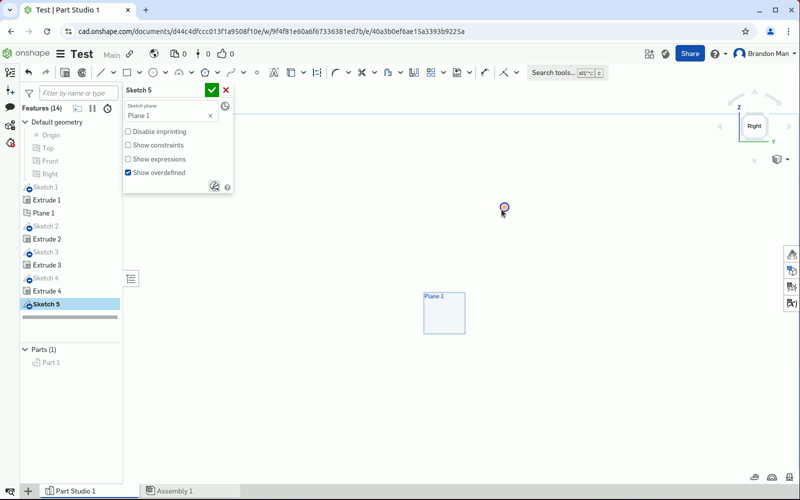
scroll(6)
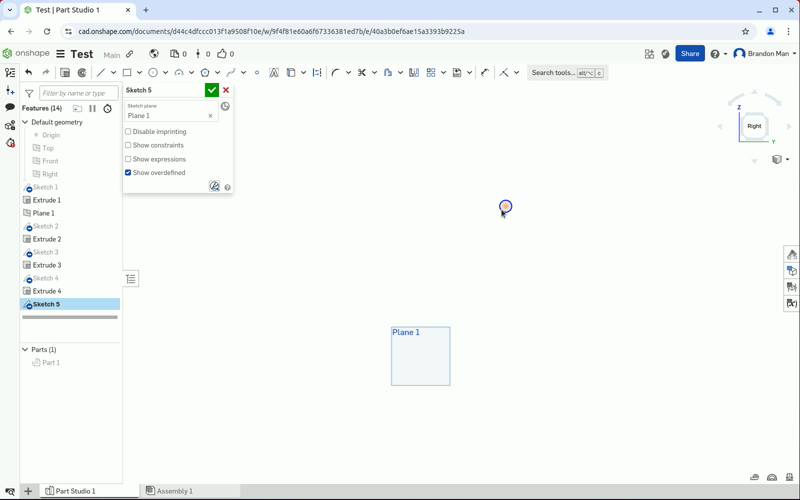
scroll(6)
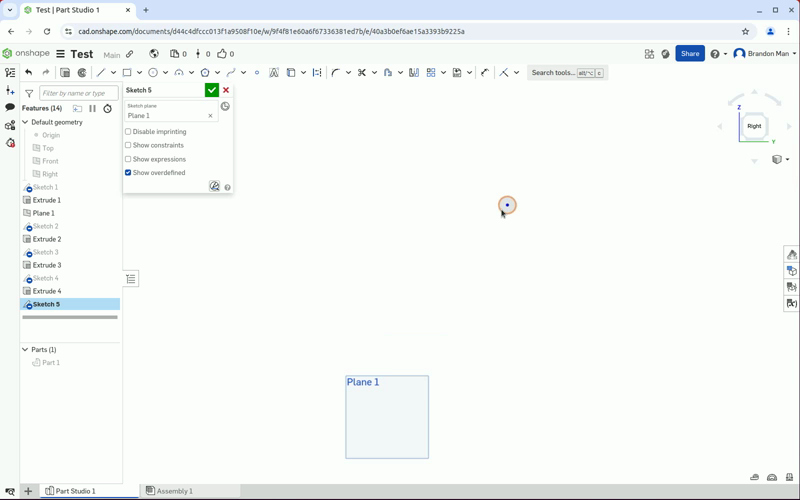
scroll(6)
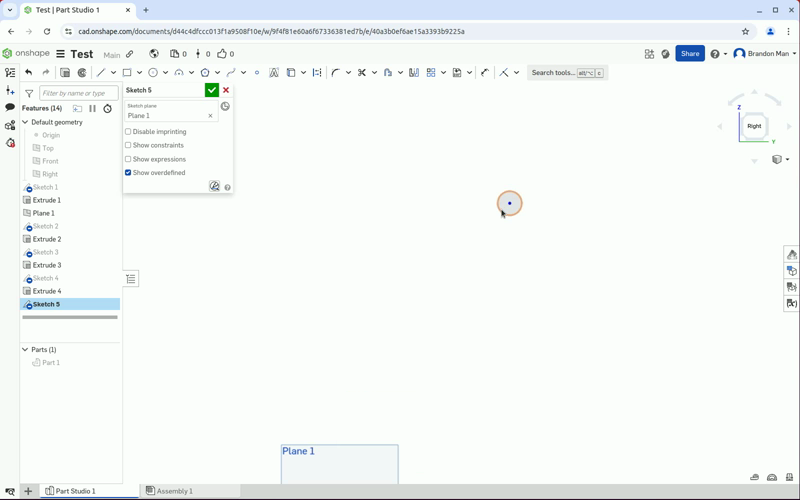
scroll(6)
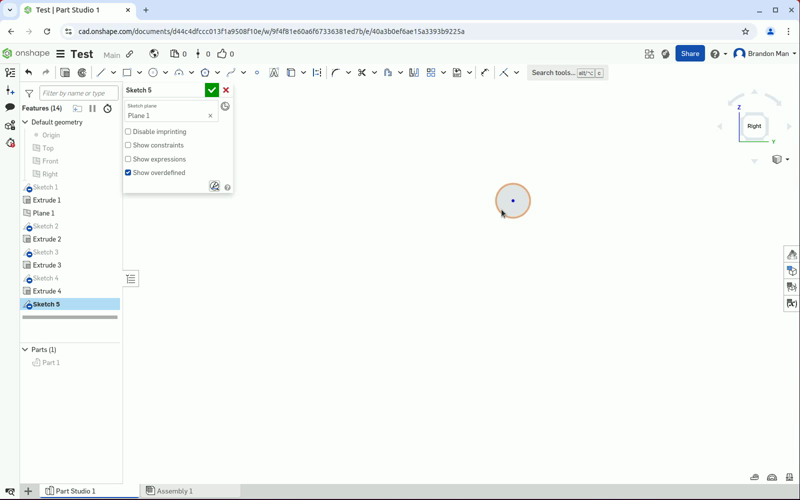
scroll(6)
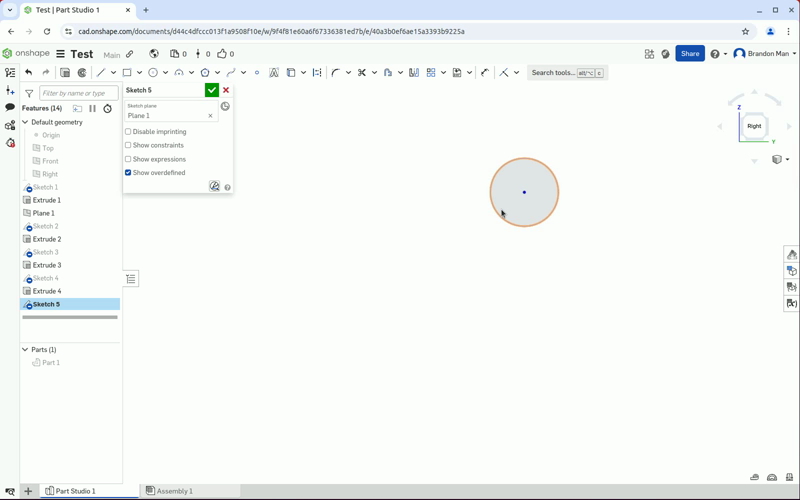
click(501, 209)
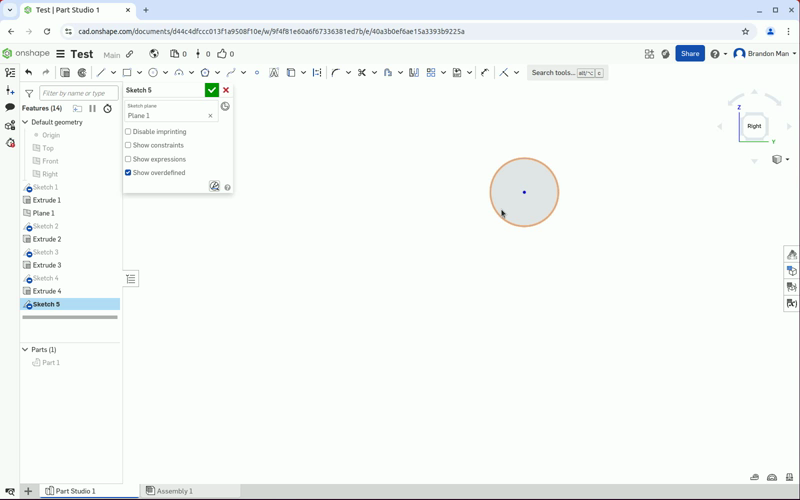
scroll(-6)
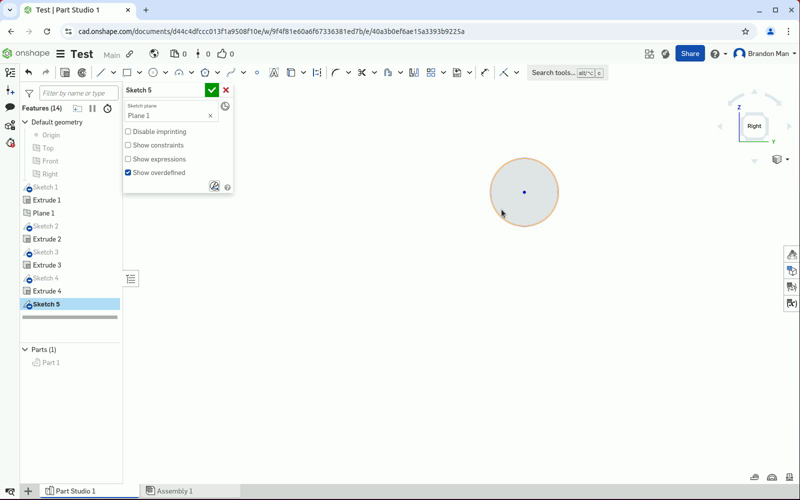
scroll(-6)
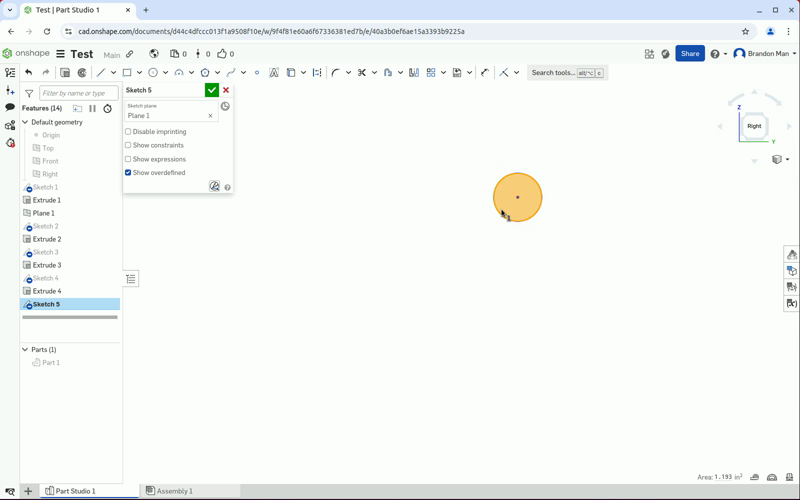
scroll(-6)
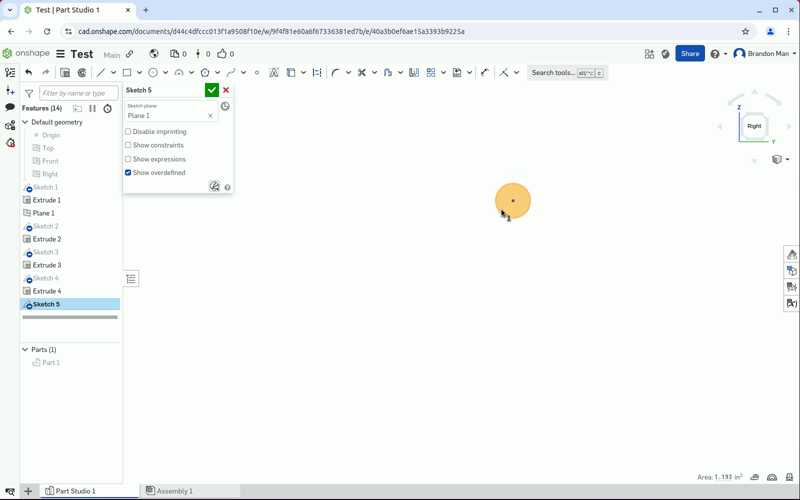
scroll(-6)
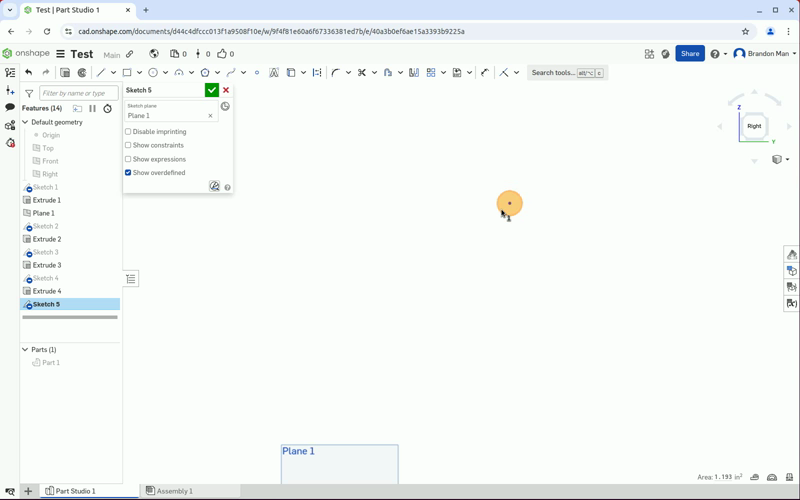
scroll(-6)
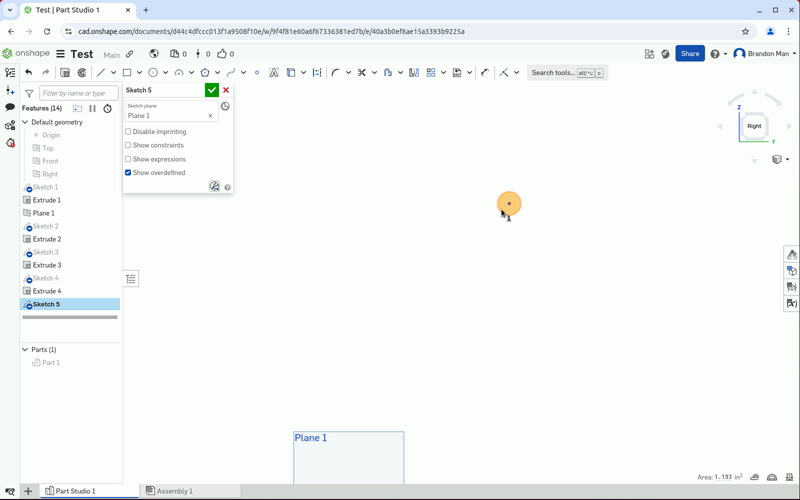
scroll(-6)
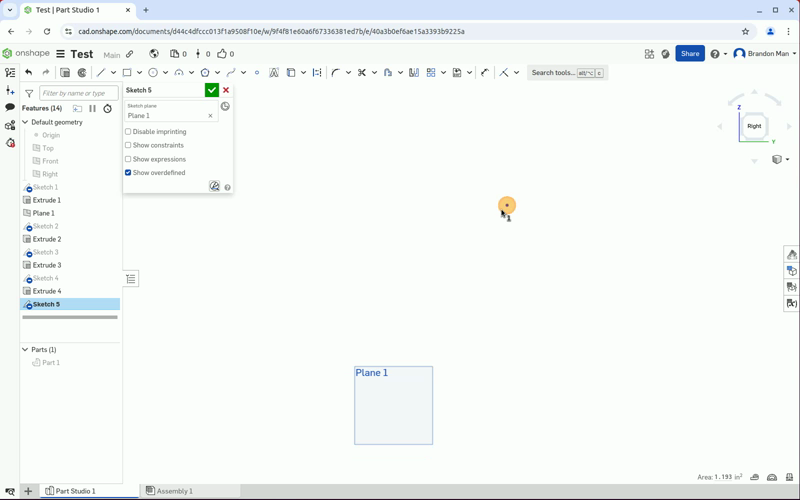
scroll(-6)
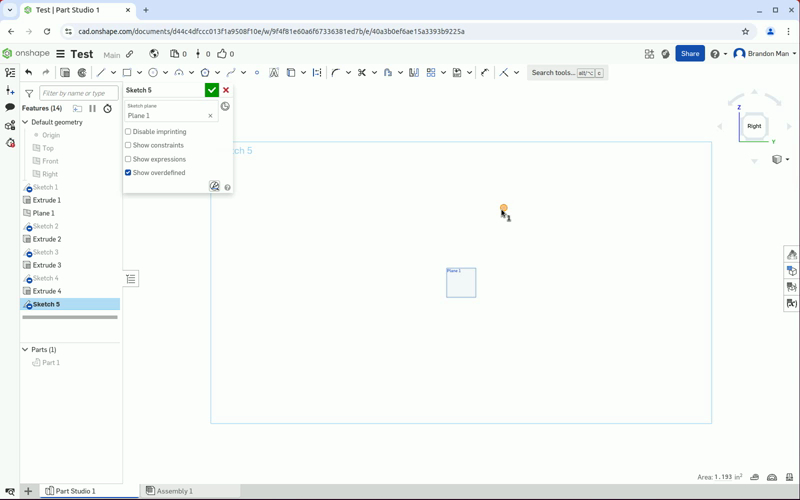
mouse_move(73, 352)
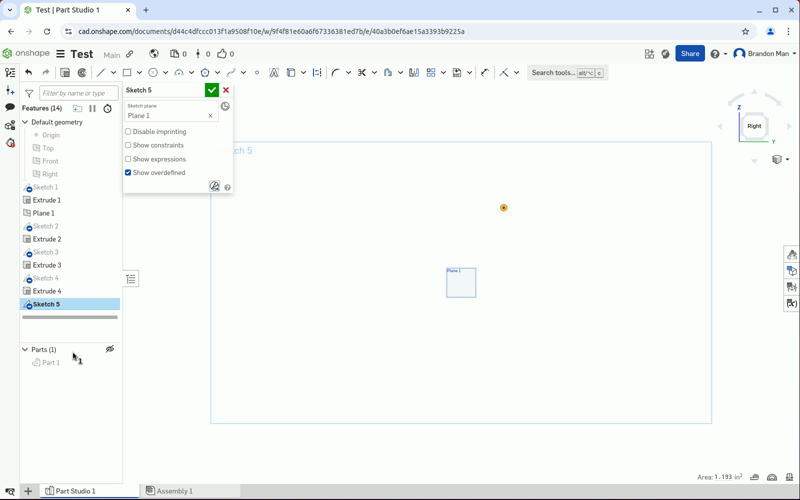
key(shift+y)
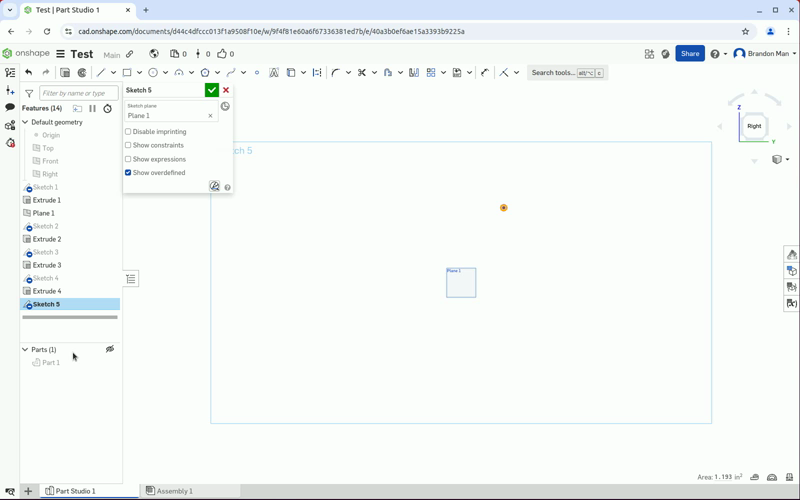
key(shift+e)
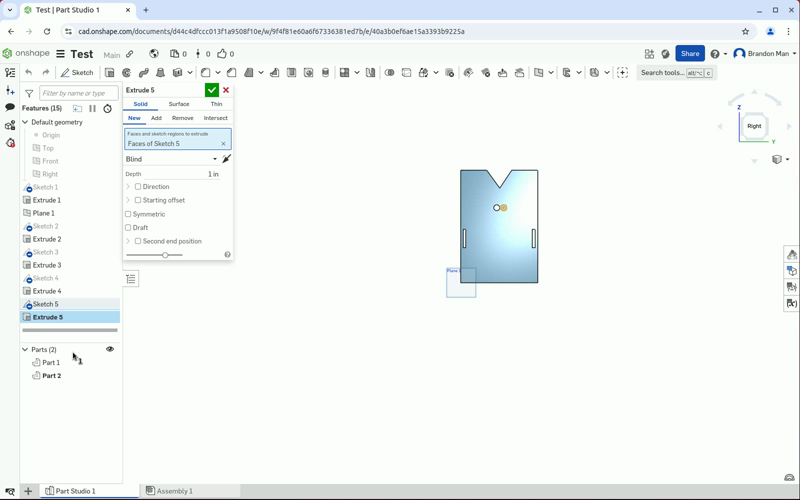
mouse_move(143, 106)
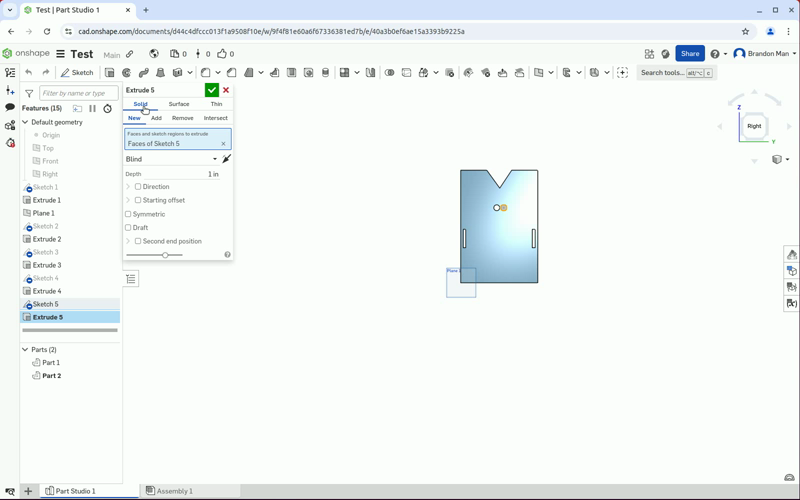
click(143, 106)
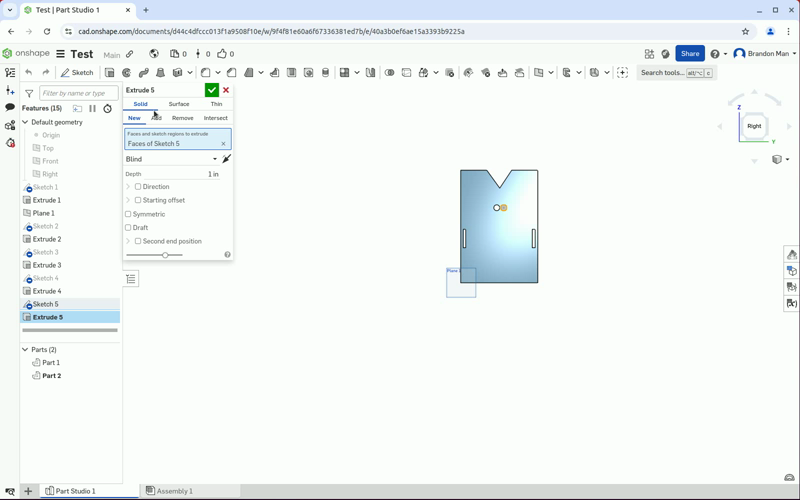
mouse_move(186, 120)
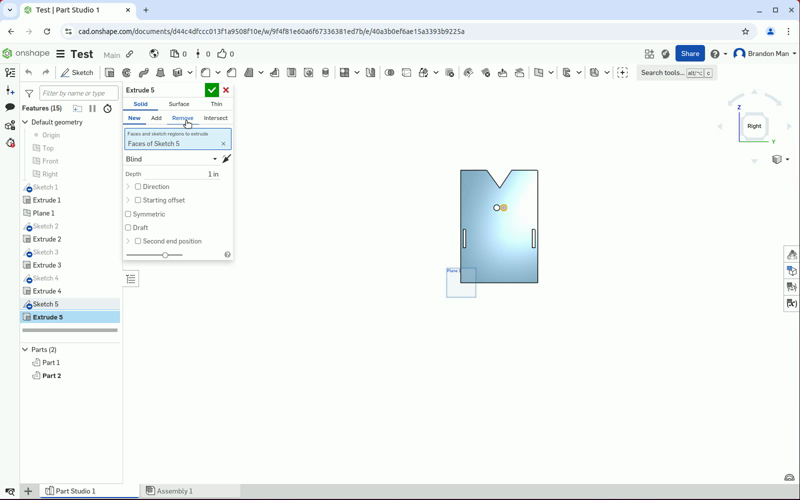
click(186, 120)
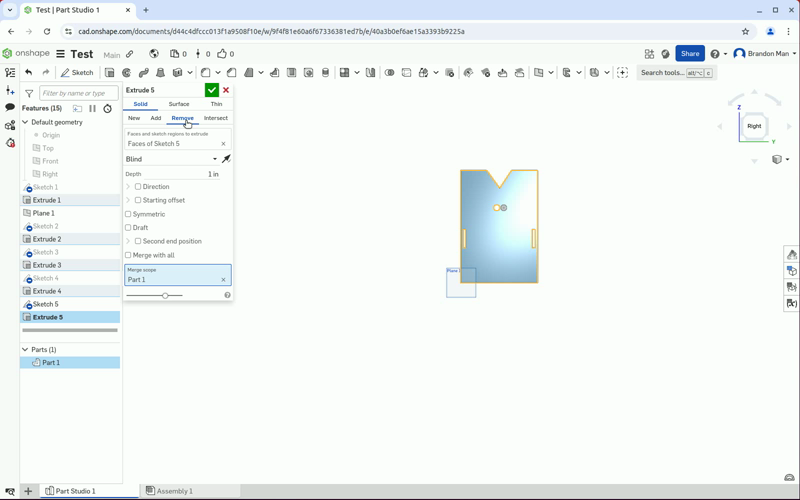
key(tab, 4)
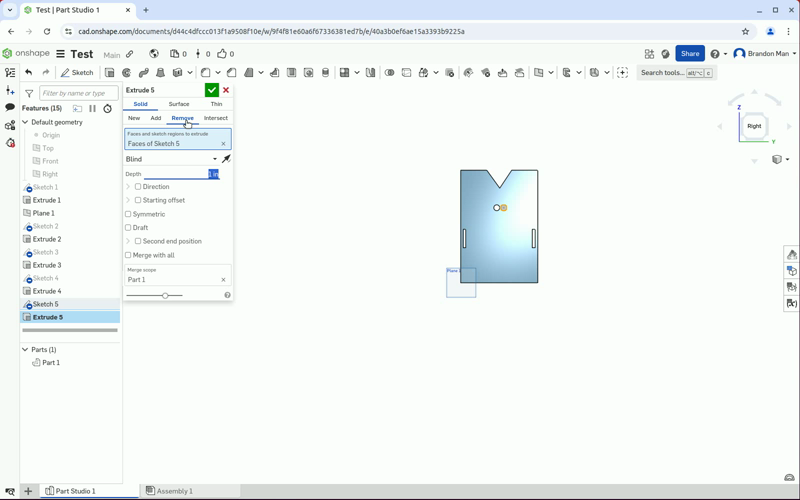
text(4.333)
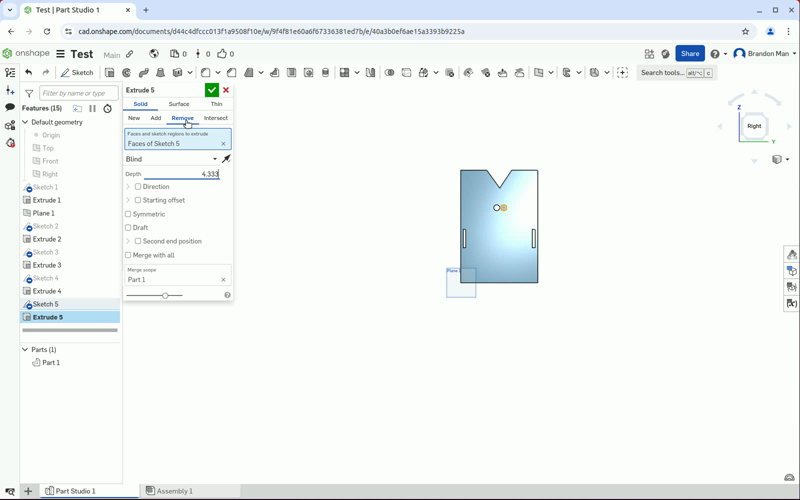
key(tab, 6)
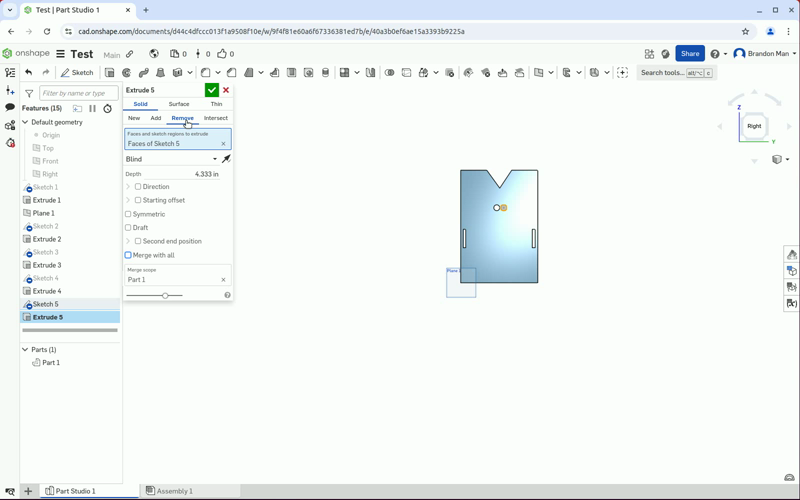
key(space)
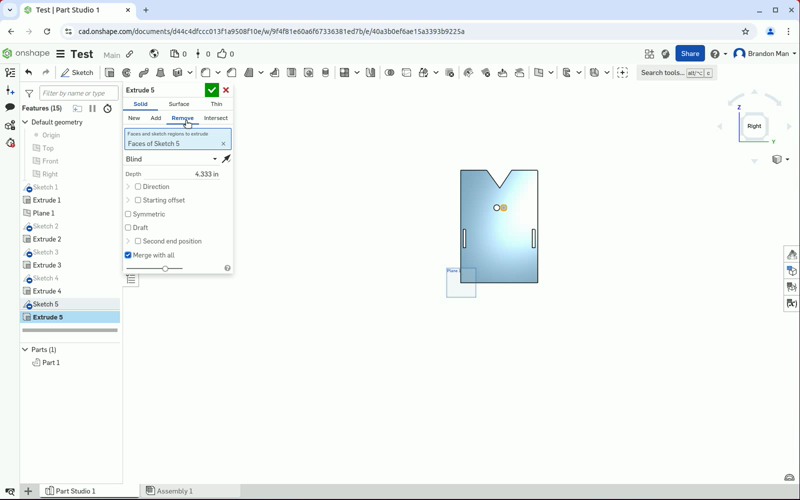
key(enter)
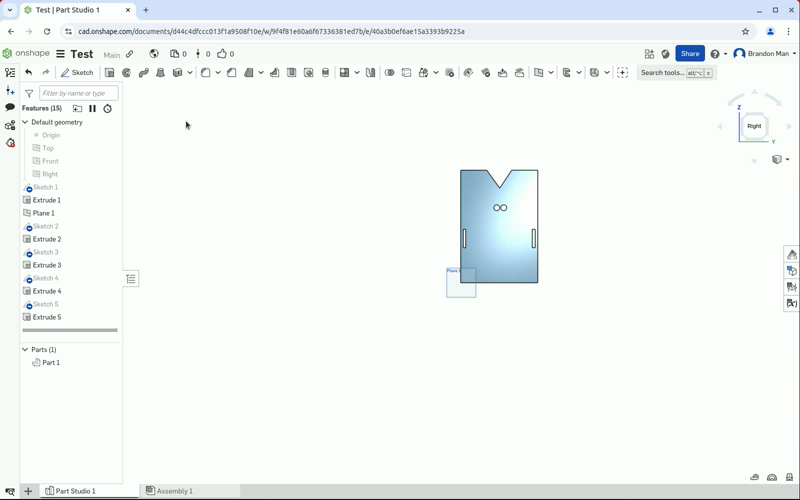
key(shift+h)
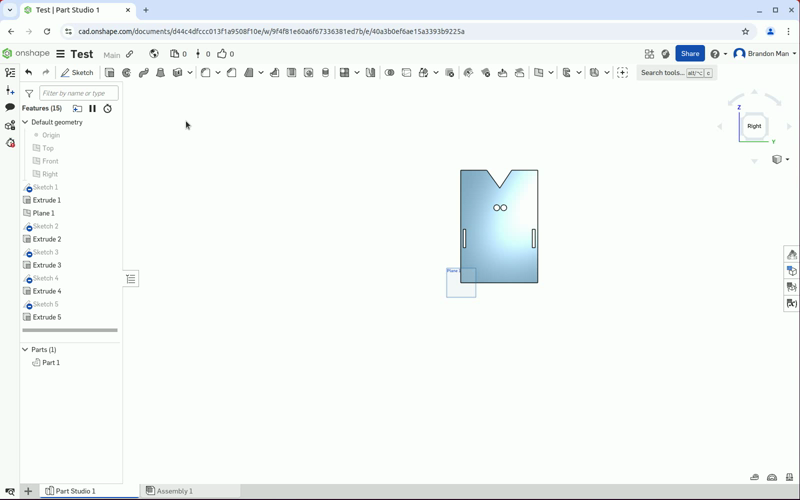
key(shift+h)
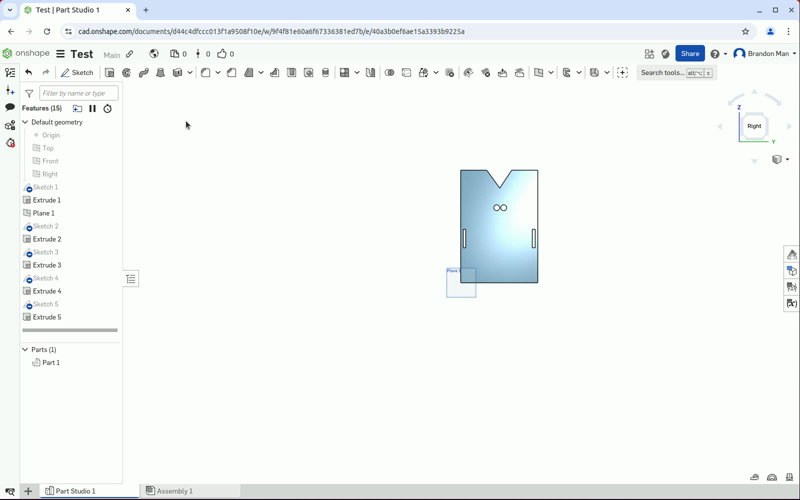
mouse_move(73, 189)
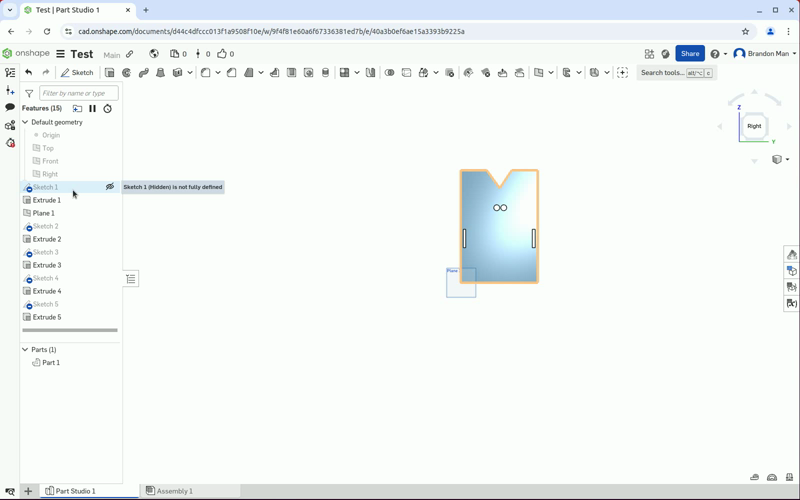
click(73, 189)
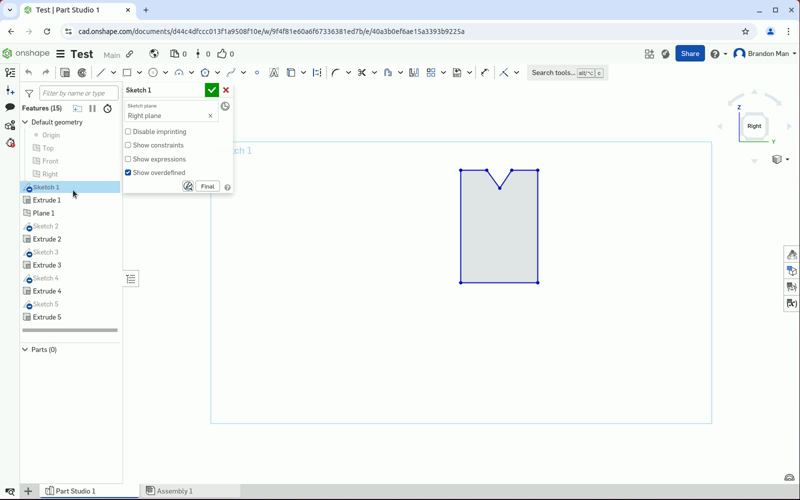
mouse_move(229, 92)
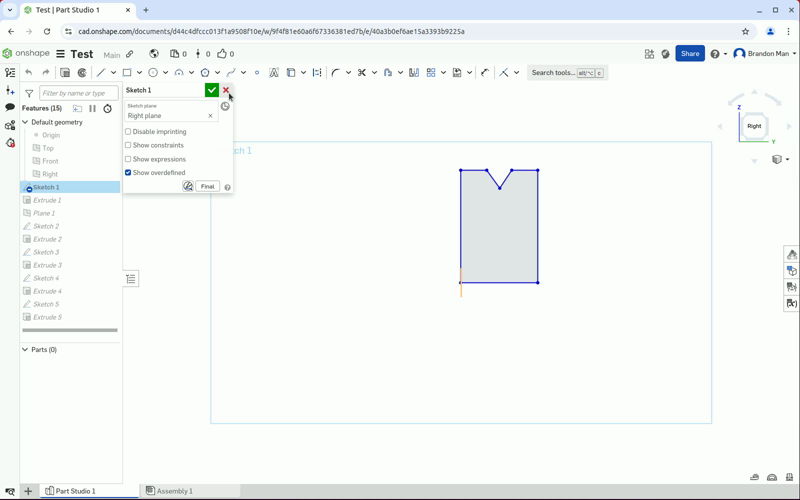
click(229, 92)
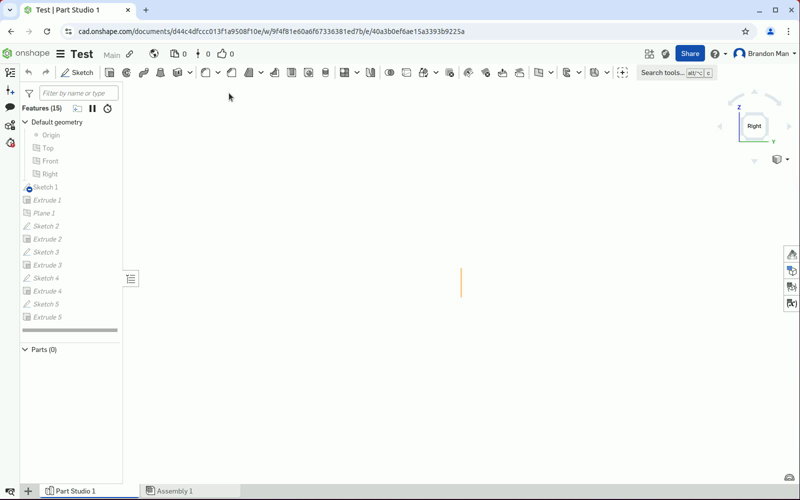
key(shift+s)
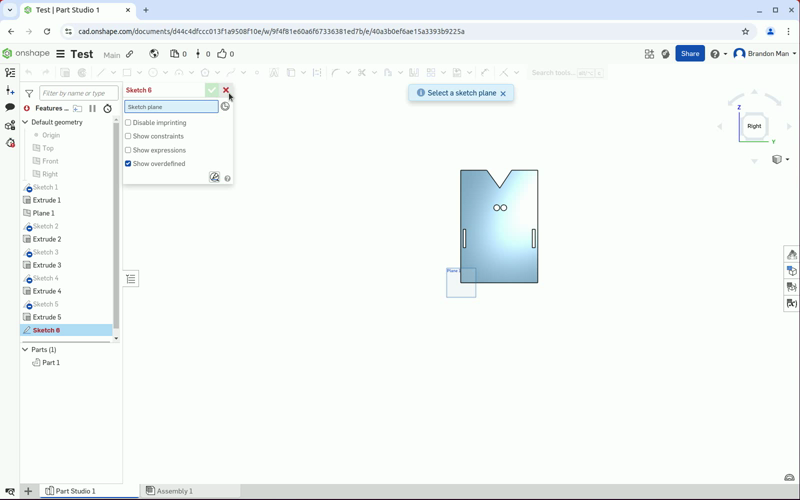
mouse_move(69, 215)
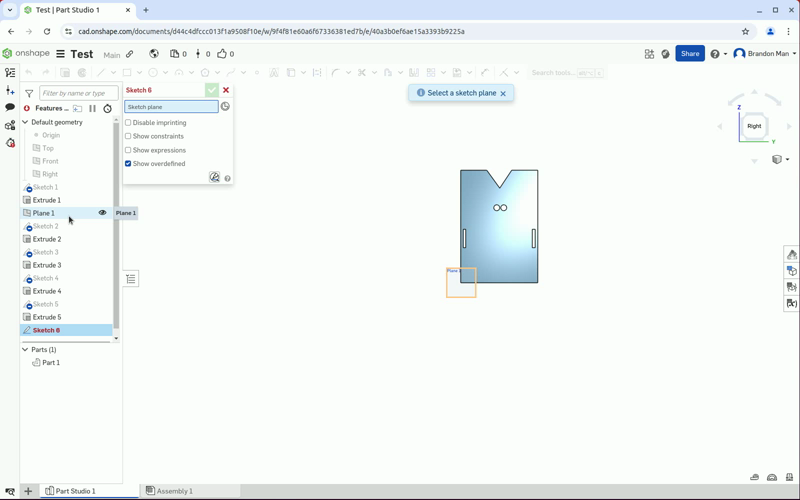
click(69, 215)
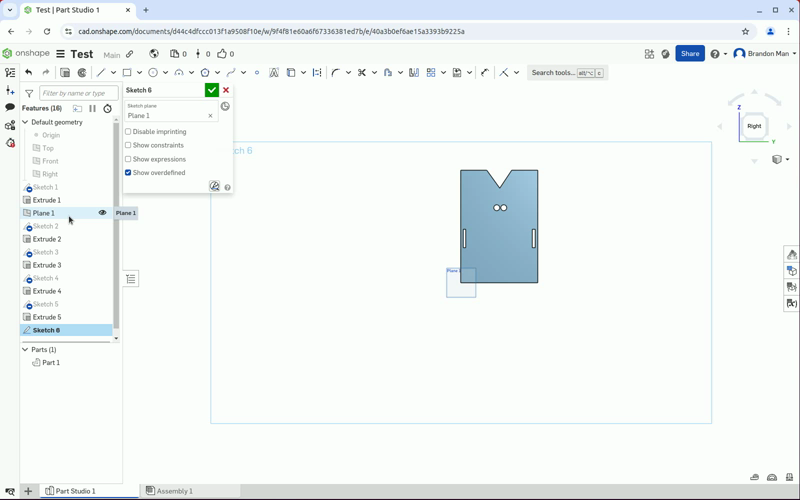
mouse_move(73, 352)
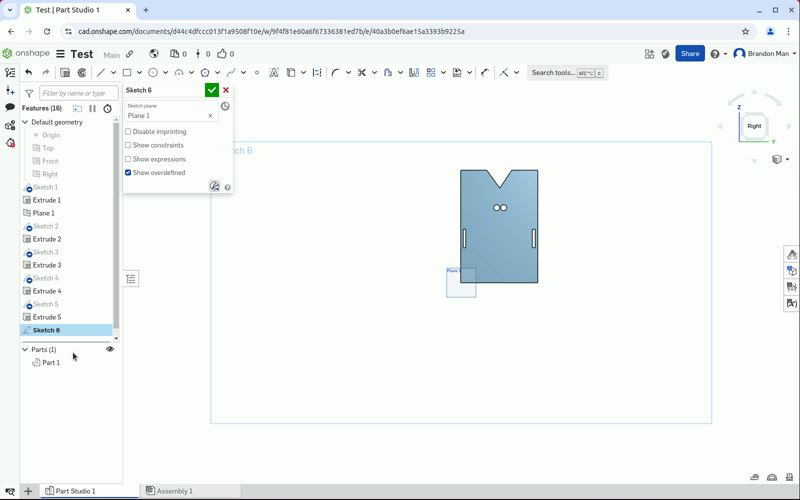
key(y)
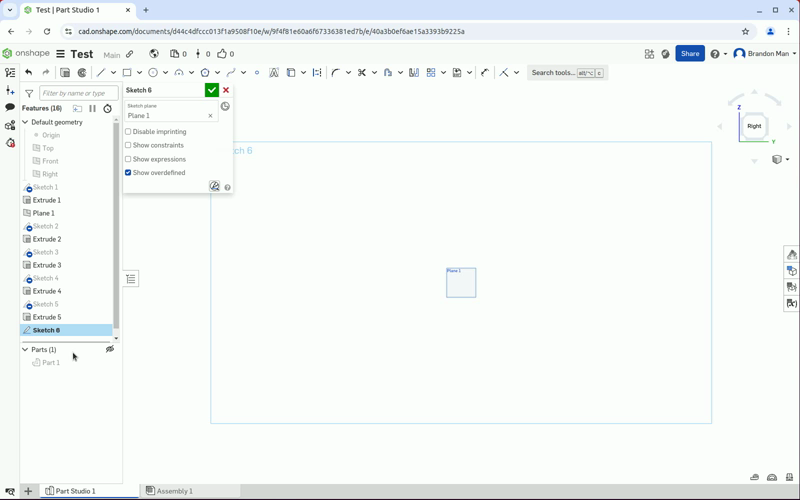
key(l)
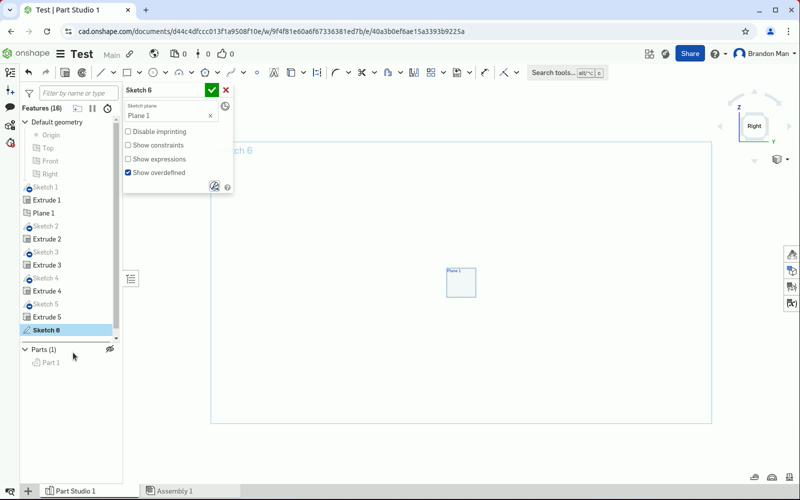
key_down(shift)
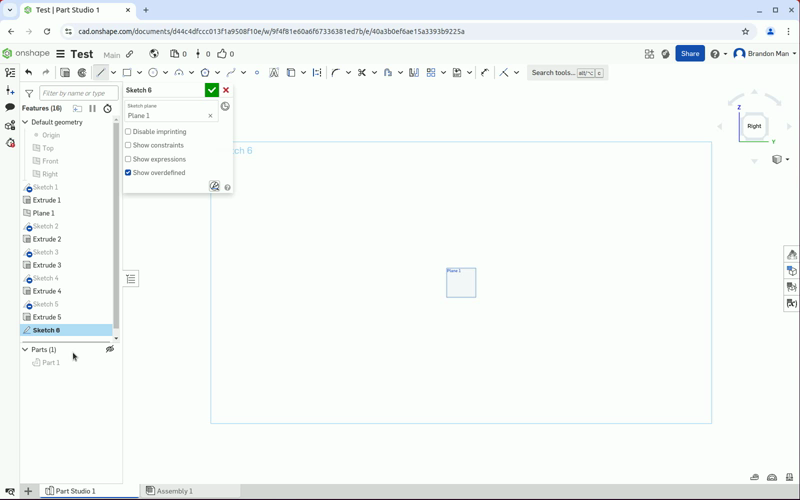
mouse_move(479, 231)
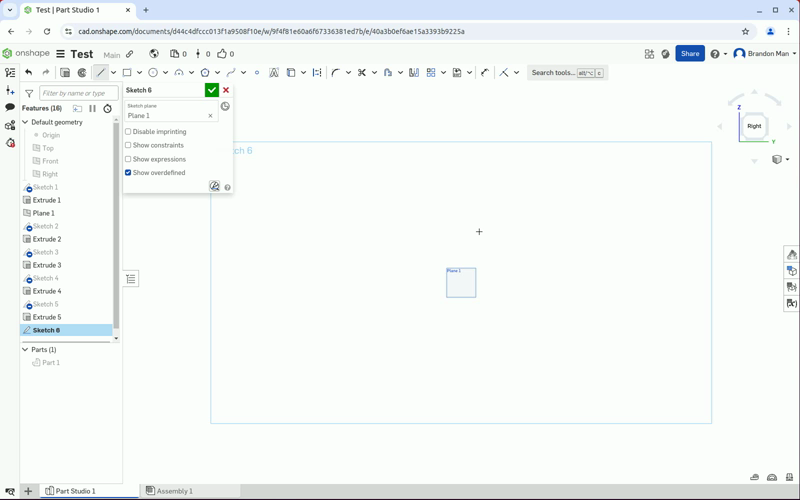
click(479, 231)
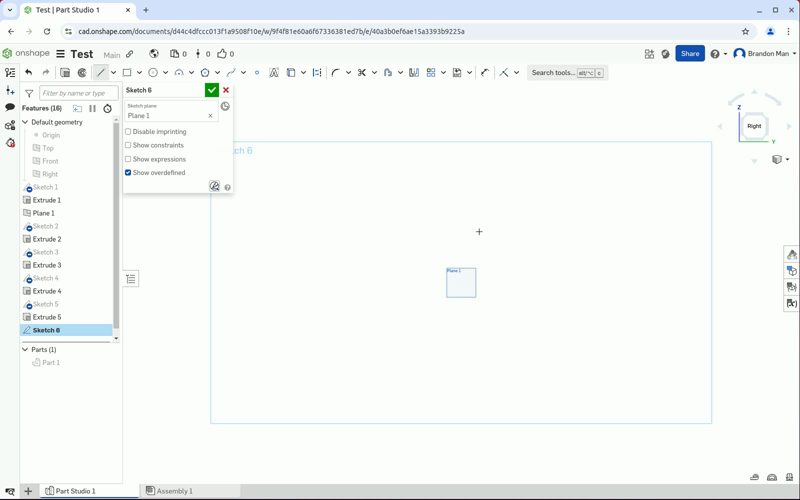
key_up(shift)
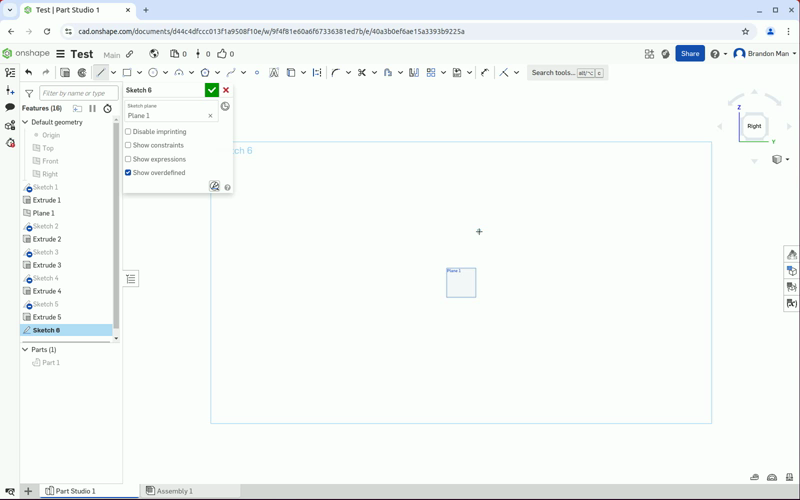
key_down(shift)
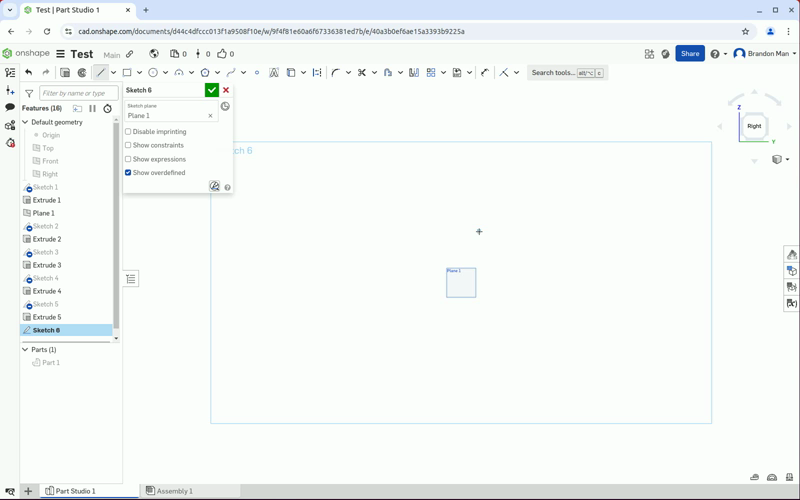
mouse_move(509, 231)
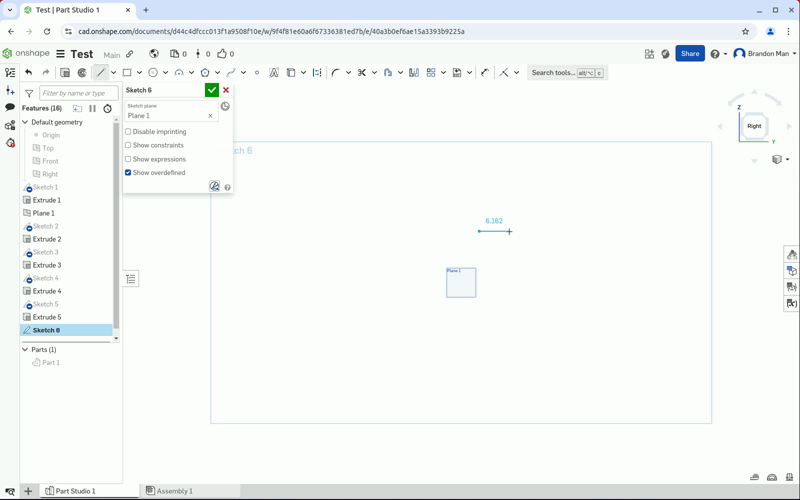
mouse_move(482, 231)
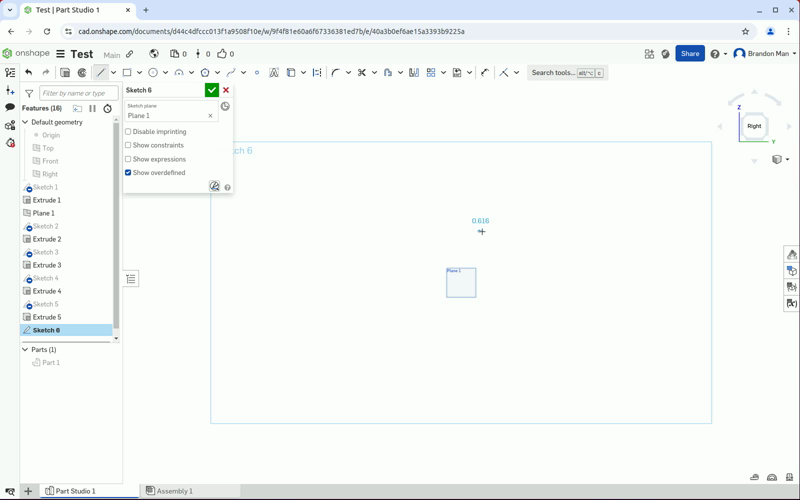
scroll(6)
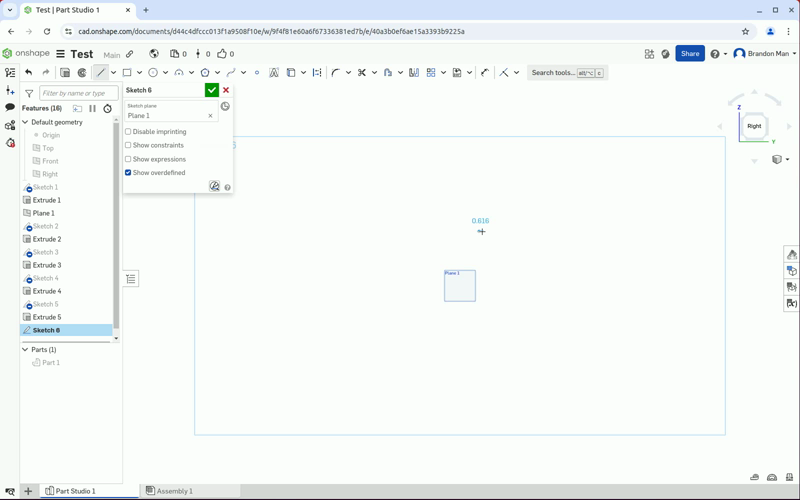
scroll(6)
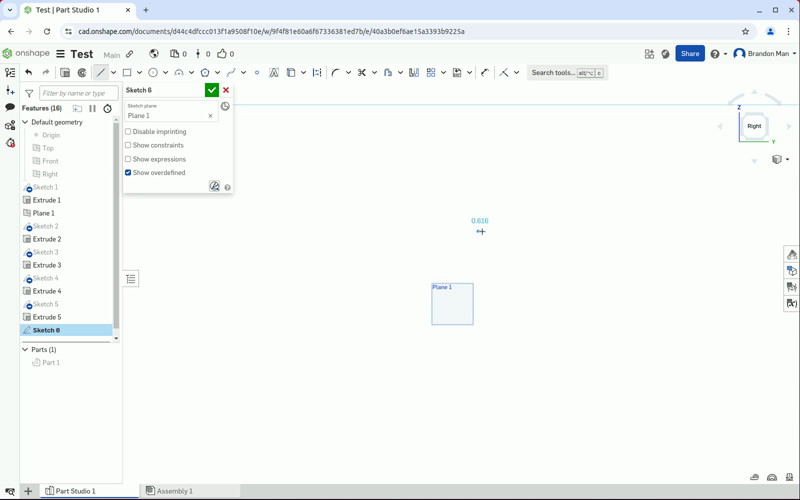
scroll(6)
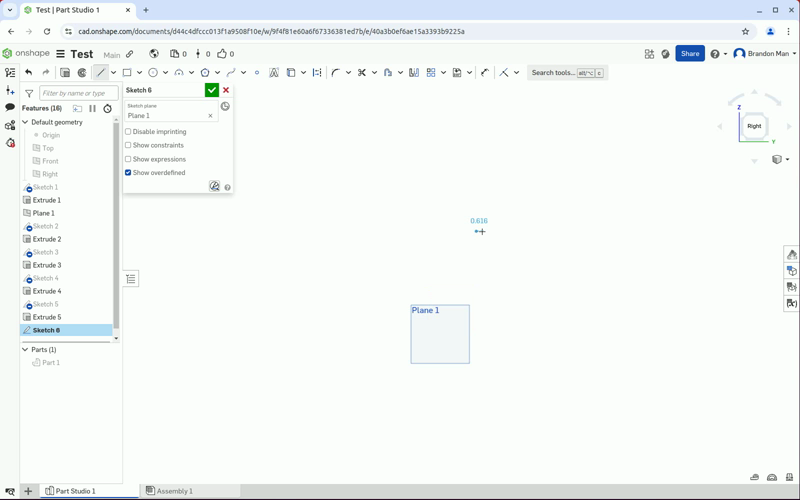
scroll(6)
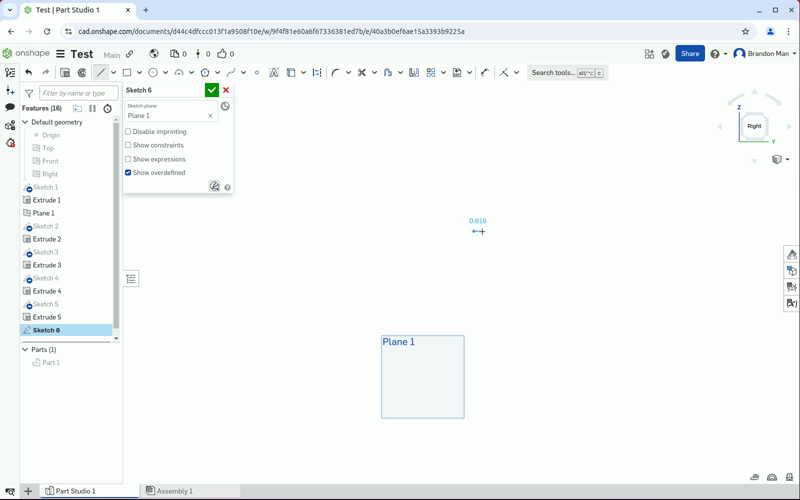
scroll(6)
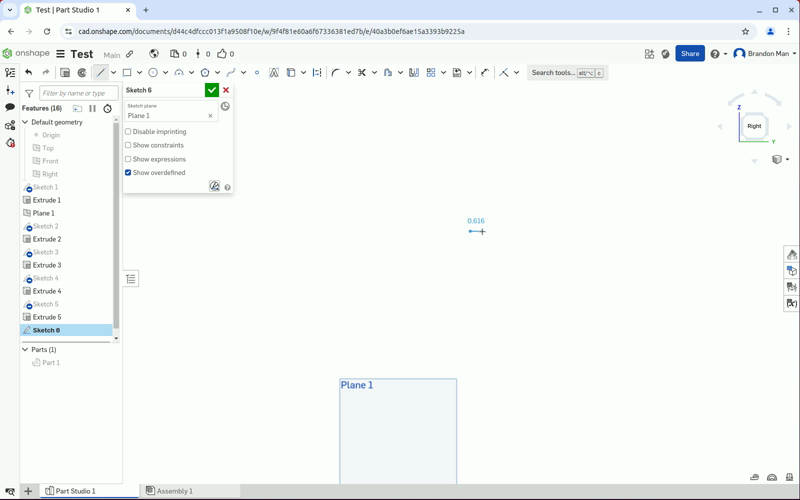
scroll(6)
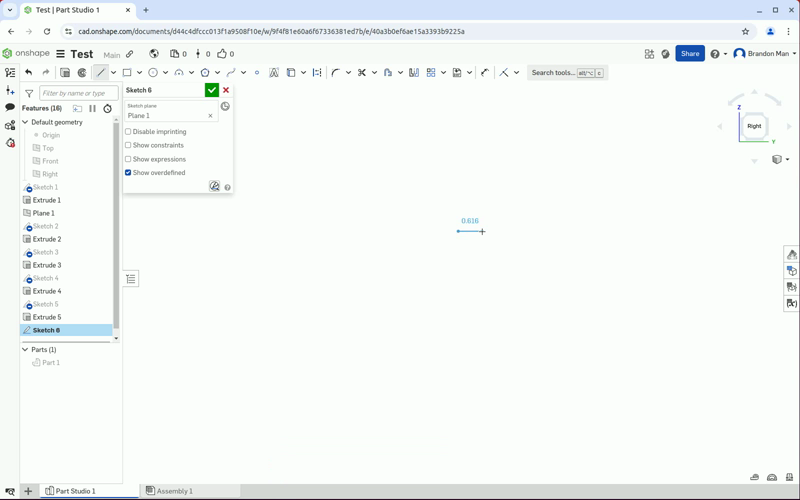
scroll(6)
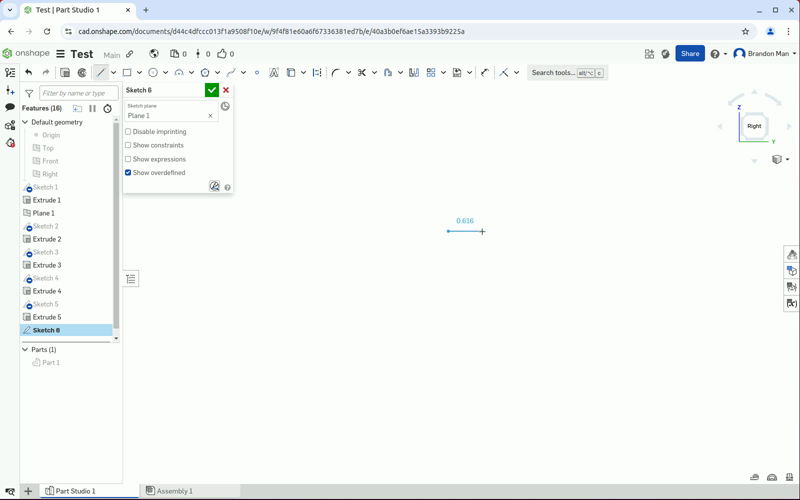
click(482, 231)
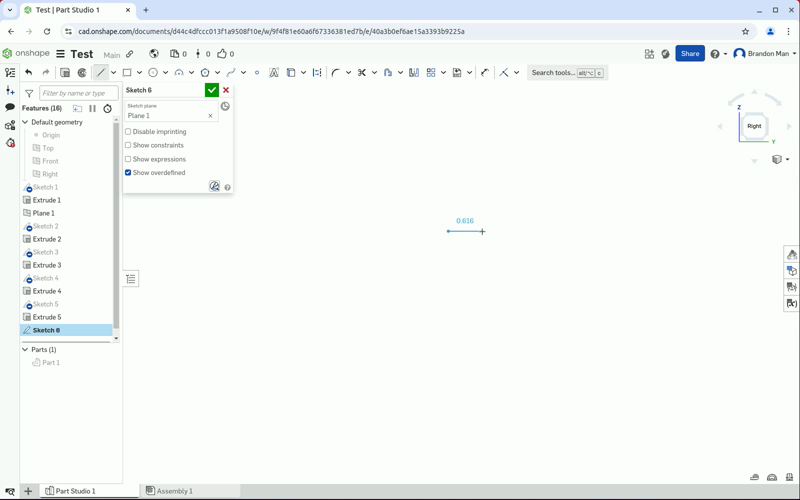
scroll(-6)
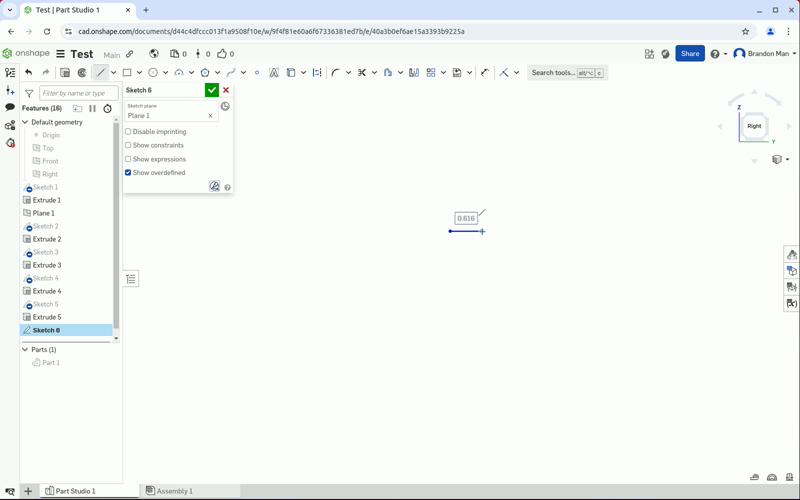
scroll(-6)
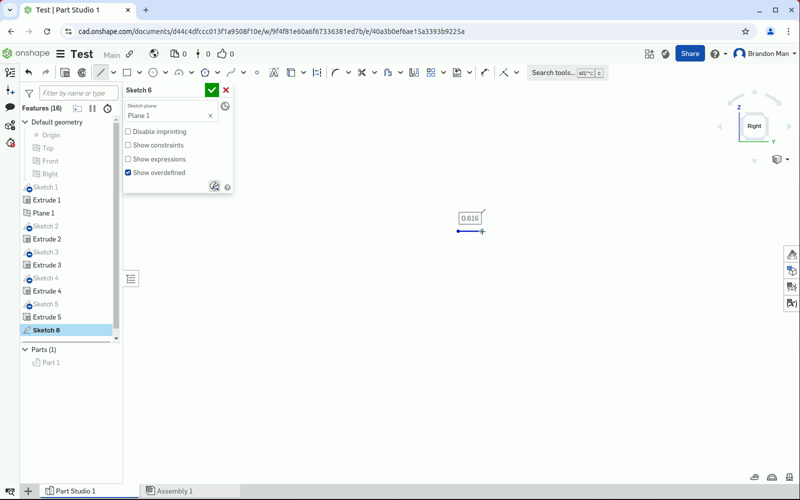
scroll(-6)
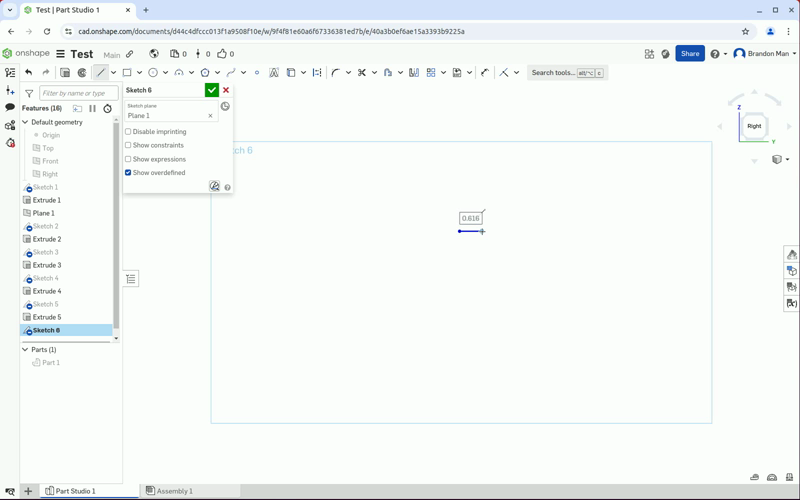
scroll(-6)
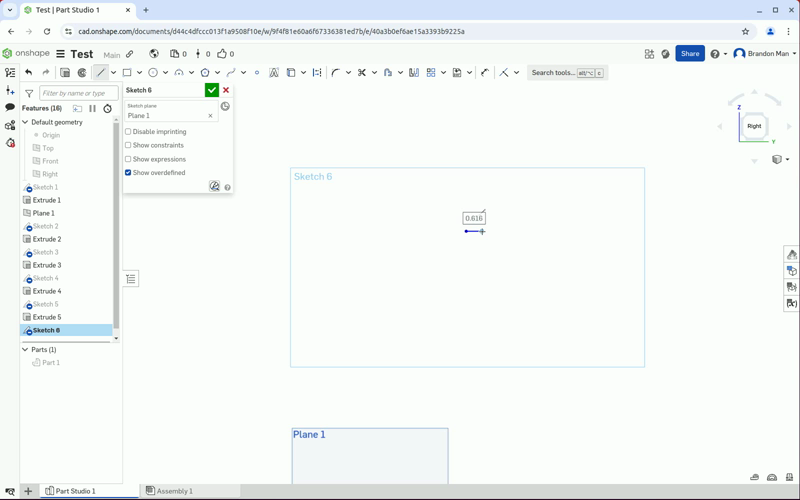
scroll(-6)
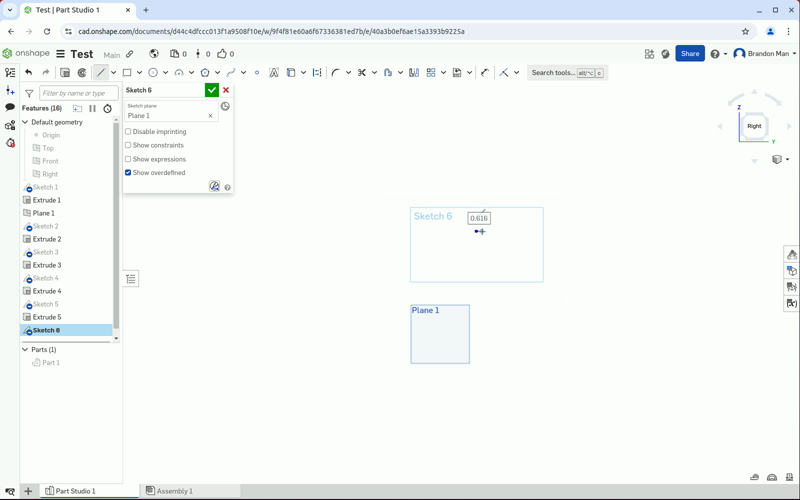
scroll(-6)
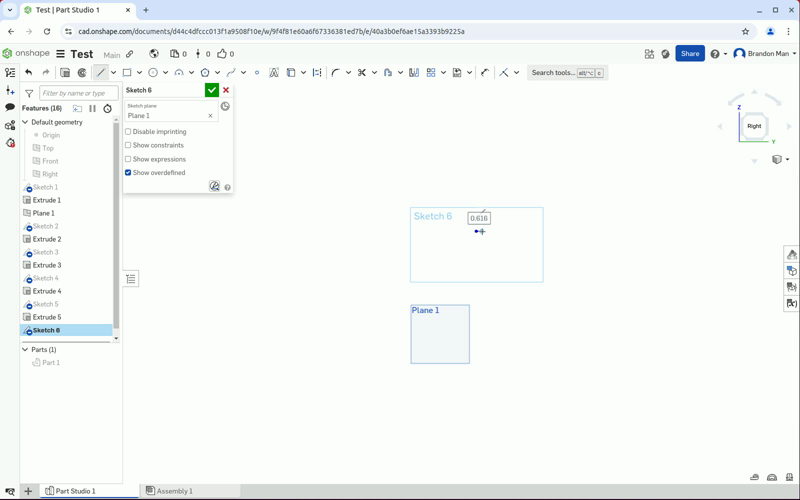
scroll(-6)
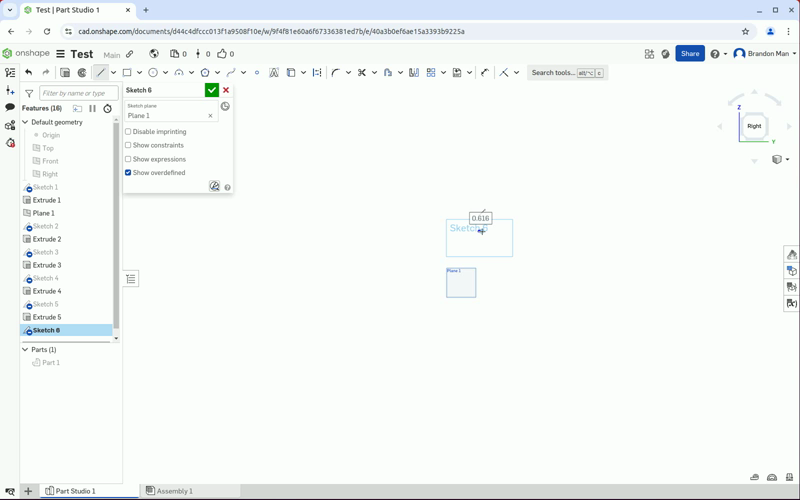
key_up(shift)
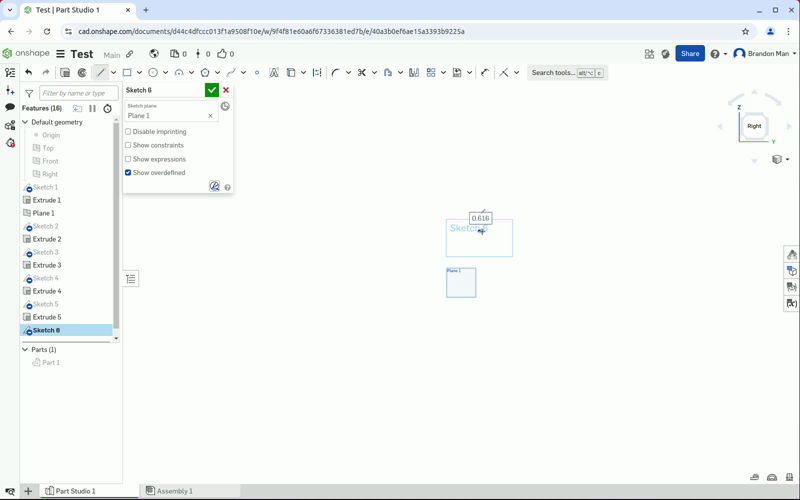
key_down(shift)
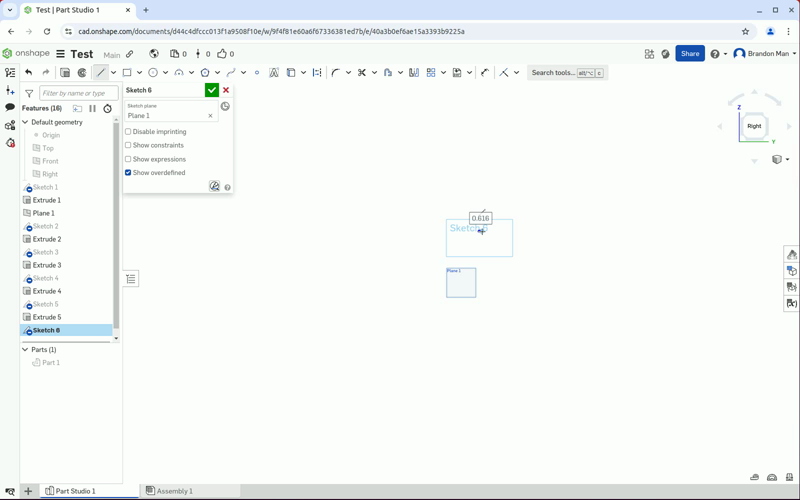
mouse_move(512, 231)
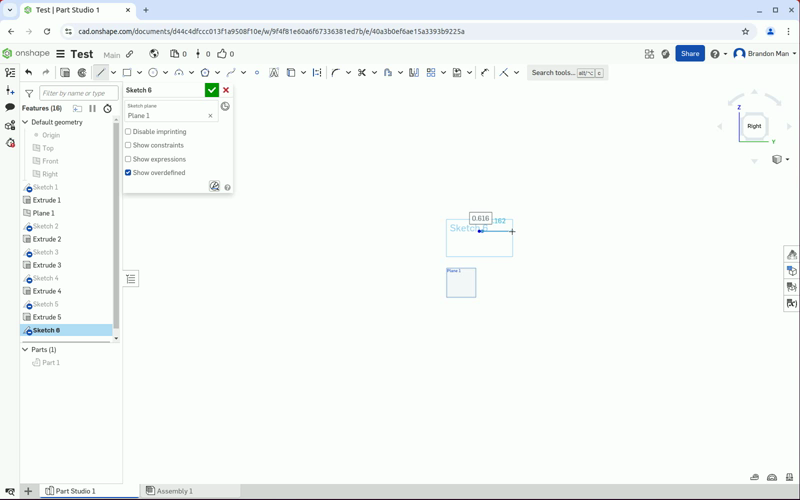
mouse_move(482, 212)
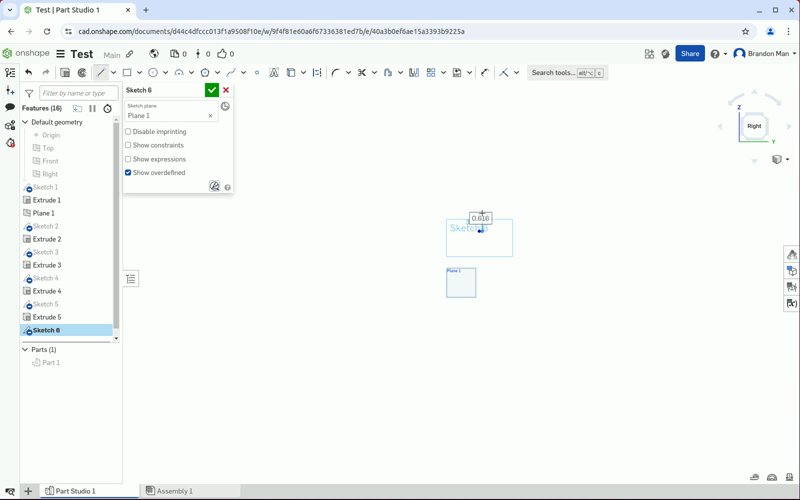
click(482, 212)
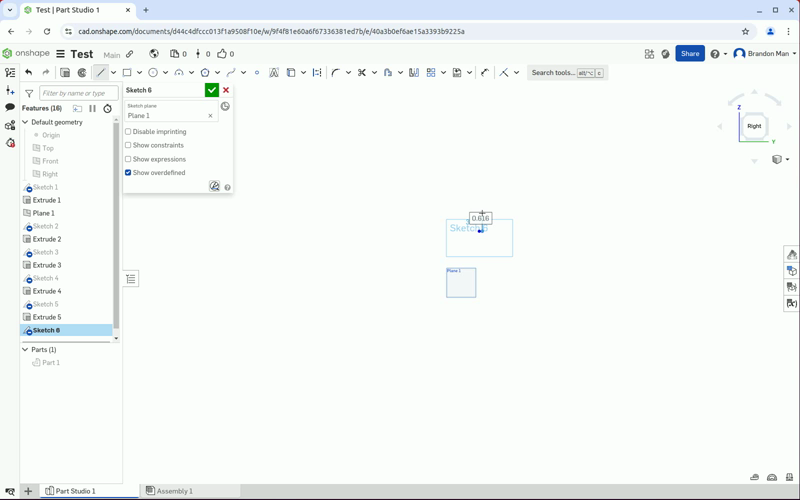
key_up(shift)
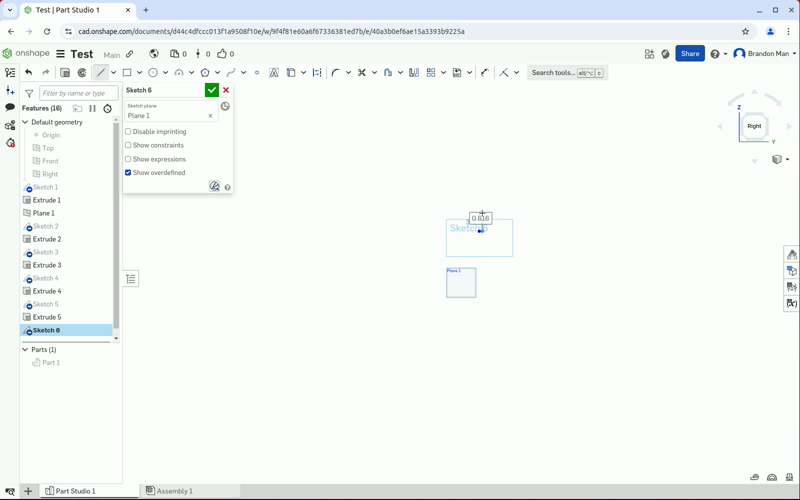
key_down(shift)
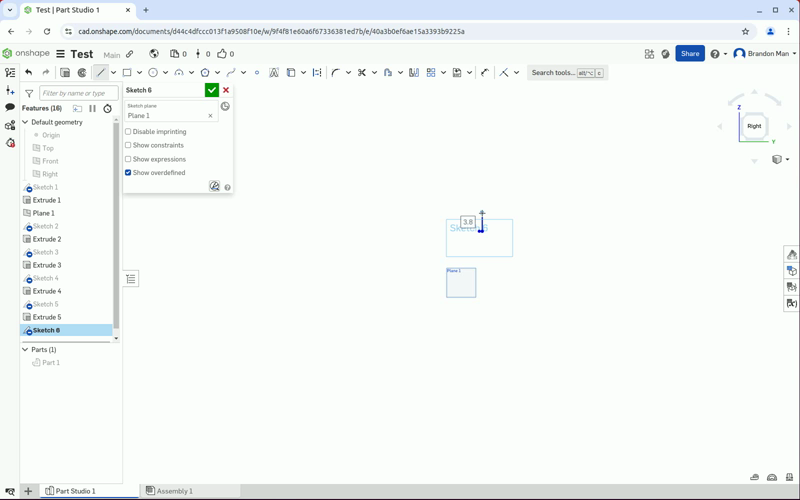
mouse_move(512, 212)
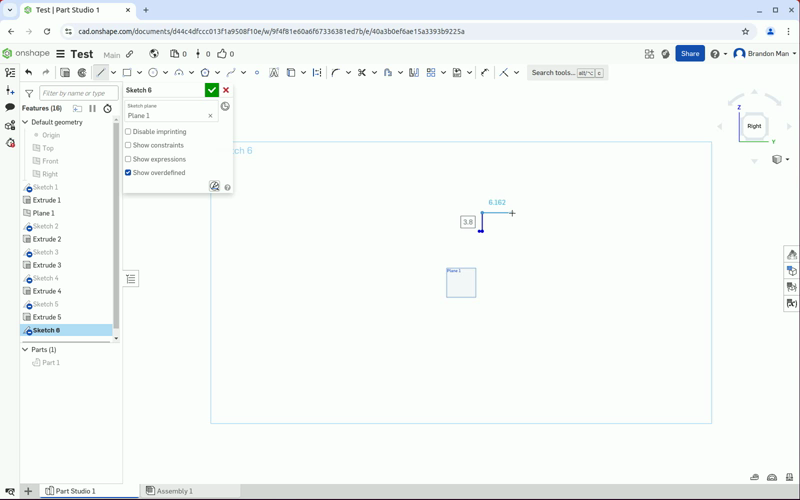
mouse_move(479, 212)
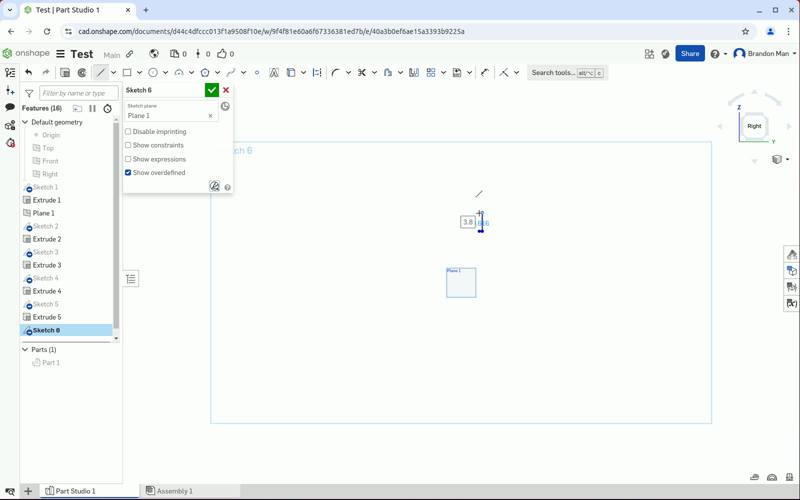
scroll(6)
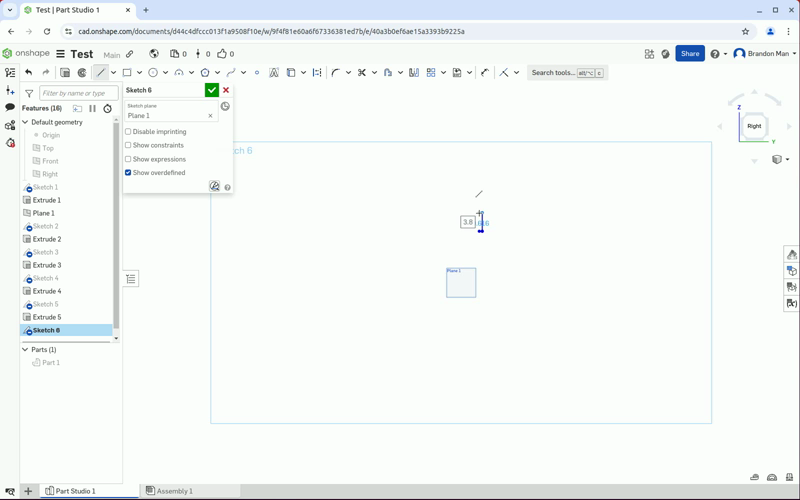
scroll(6)
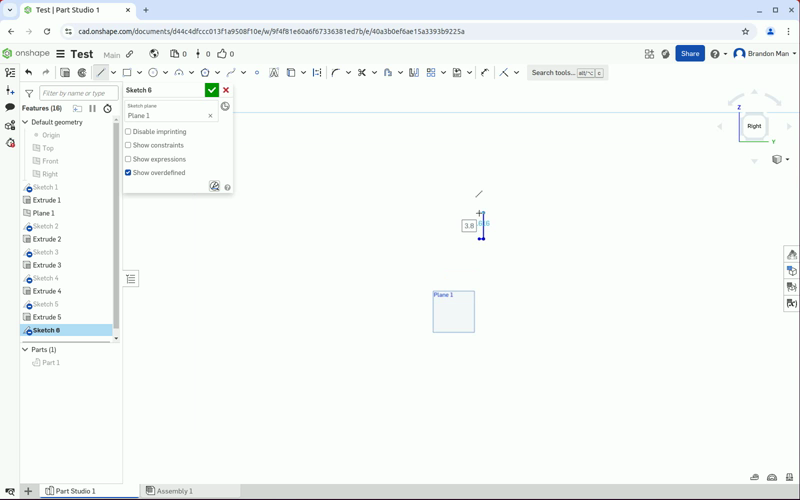
scroll(6)
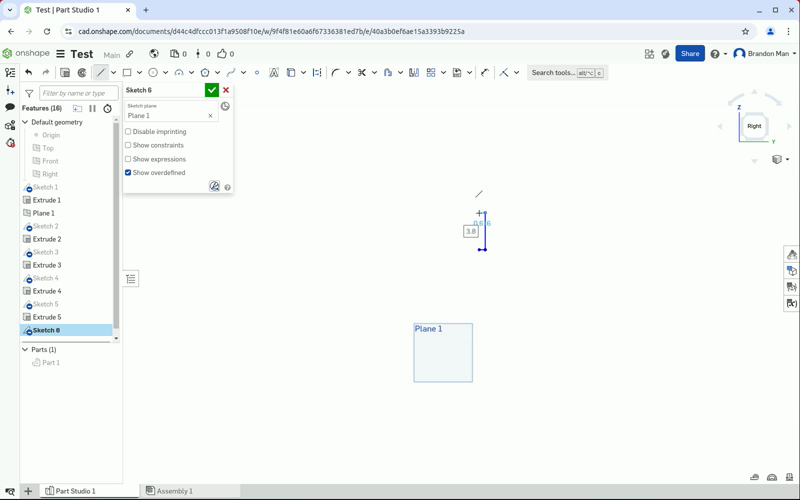
scroll(6)
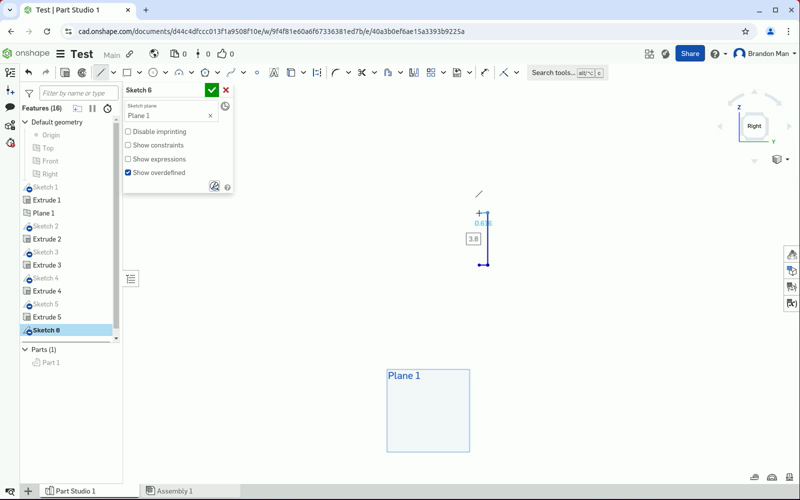
scroll(6)
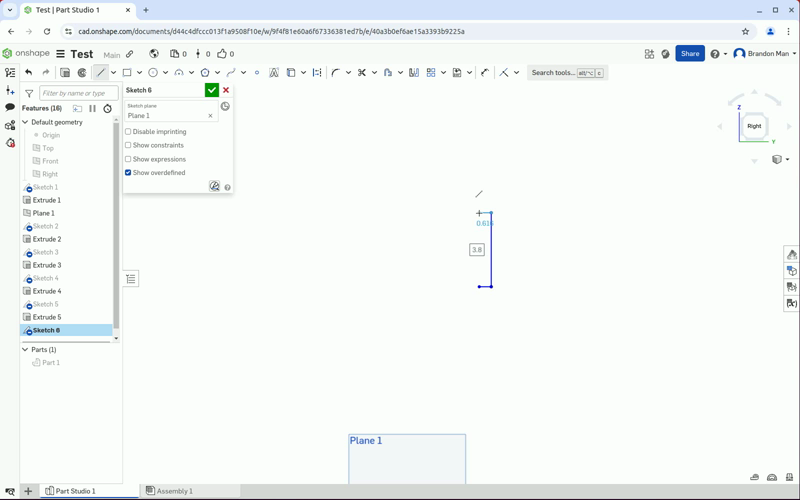
scroll(6)
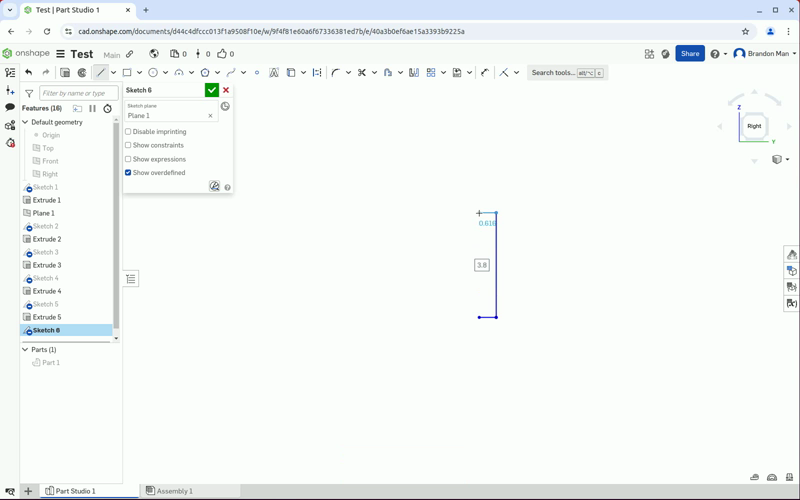
scroll(6)
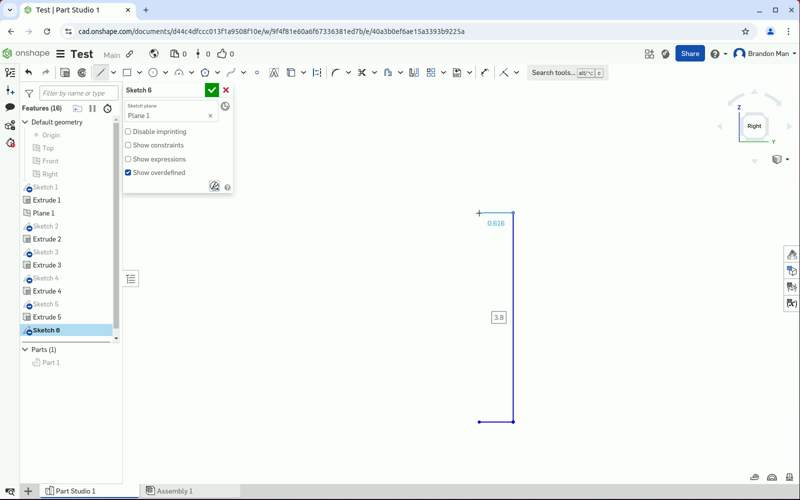
click(479, 212)
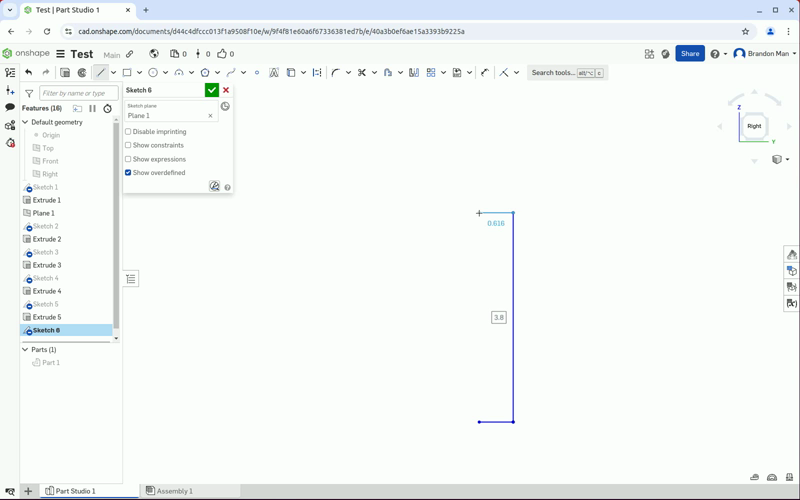
scroll(-6)
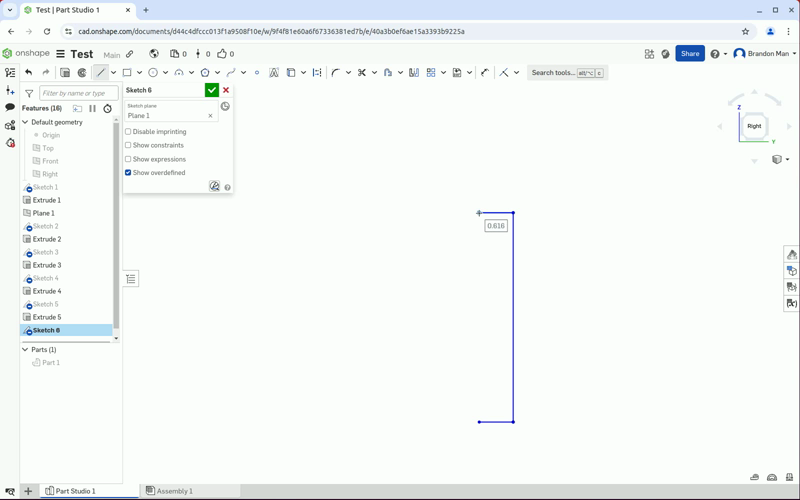
scroll(-6)
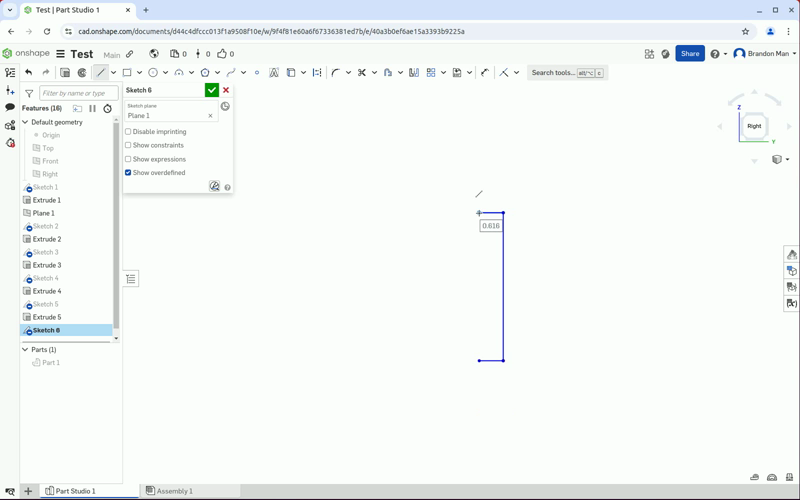
scroll(-6)
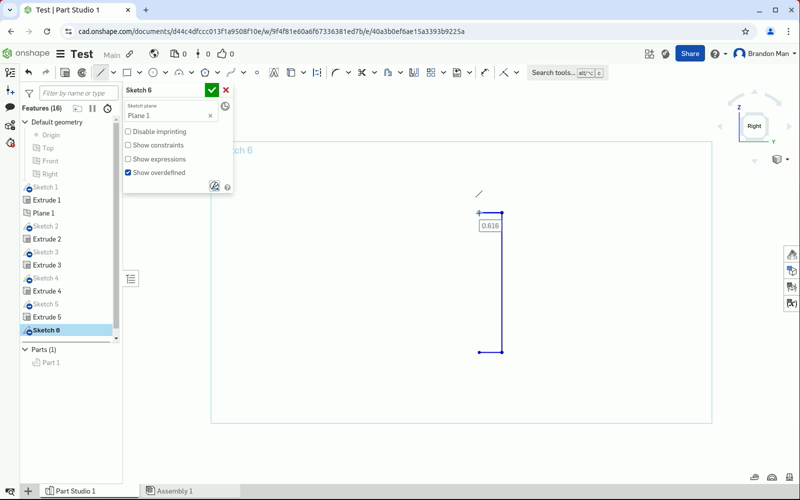
scroll(-6)
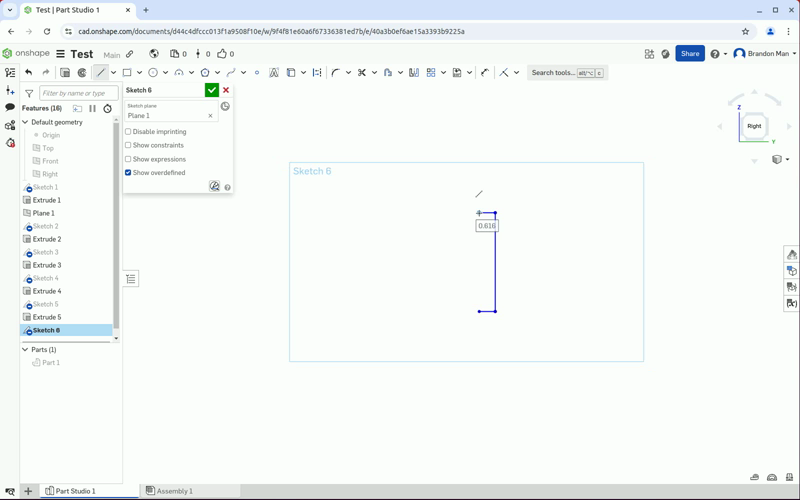
scroll(-6)
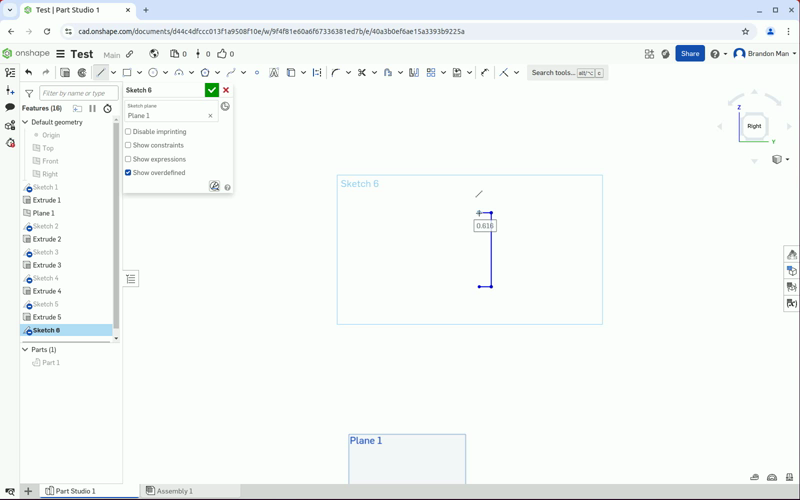
scroll(-6)
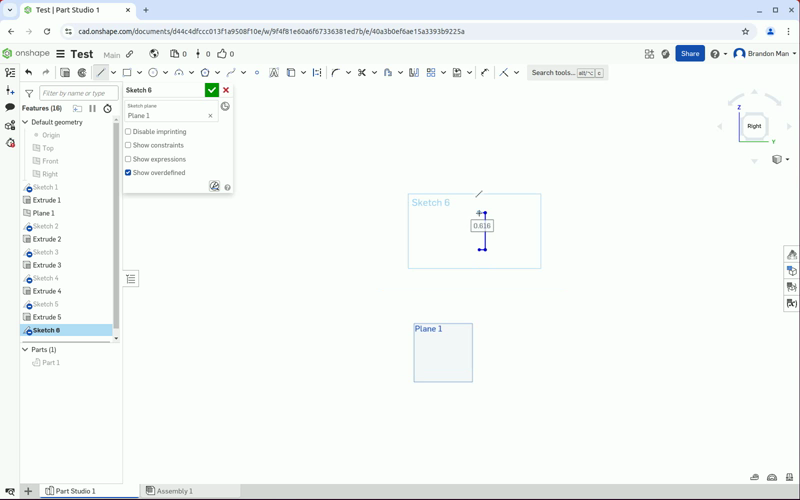
scroll(-6)
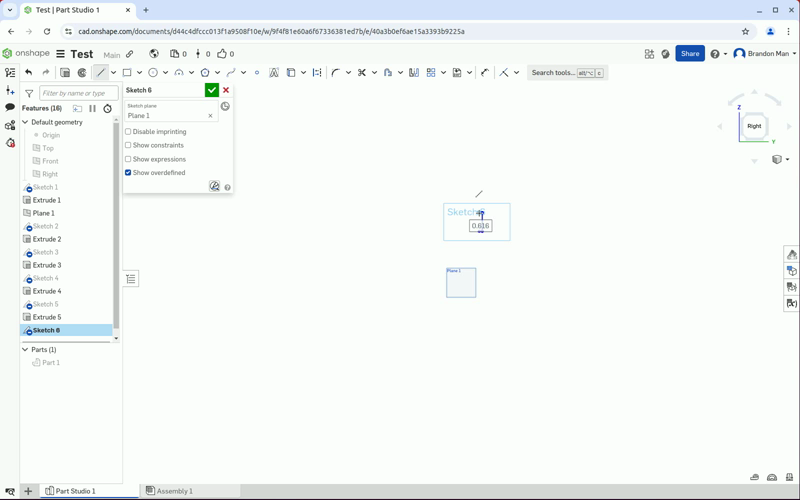
key_up(shift)
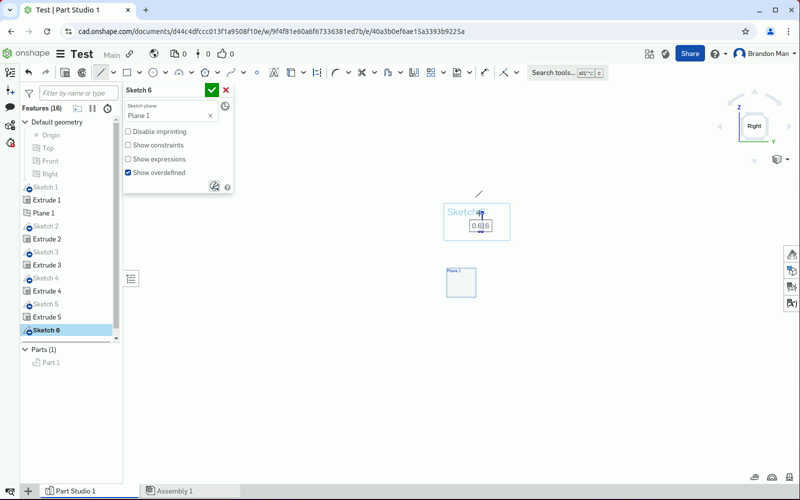
mouse_move(509, 212)
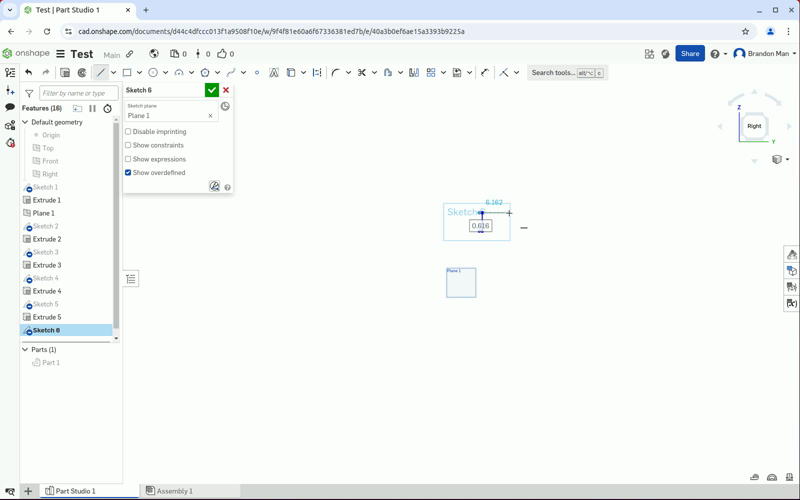
key_down(shift)
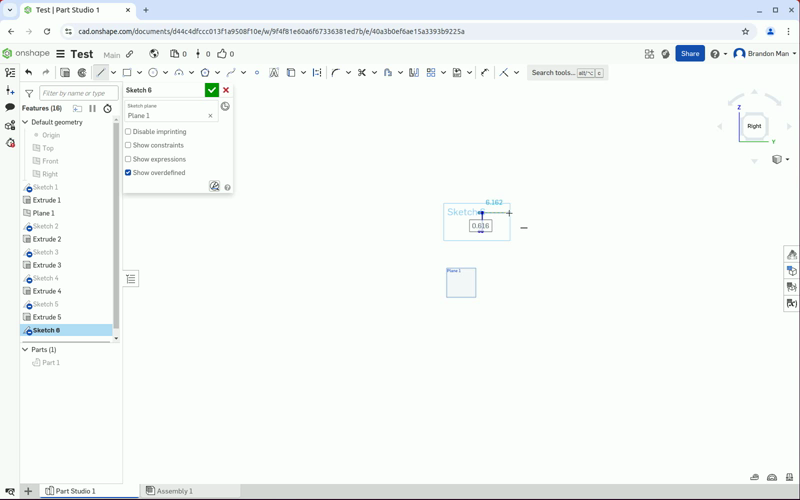
mouse_move(479, 231)
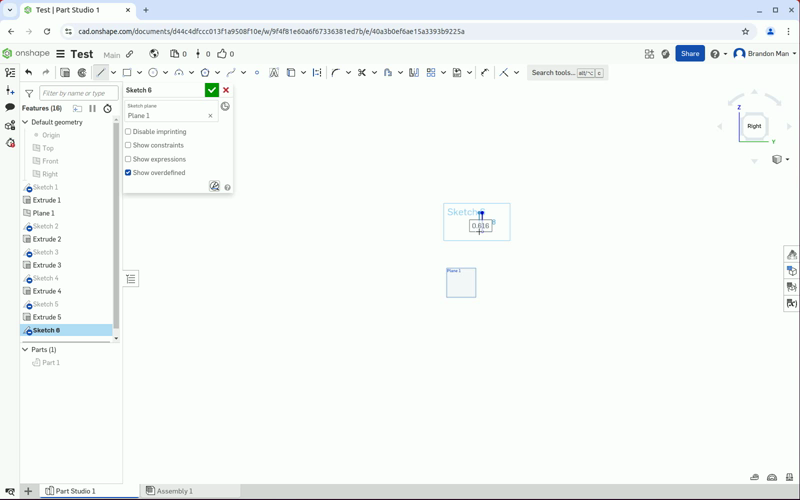
scroll(6)
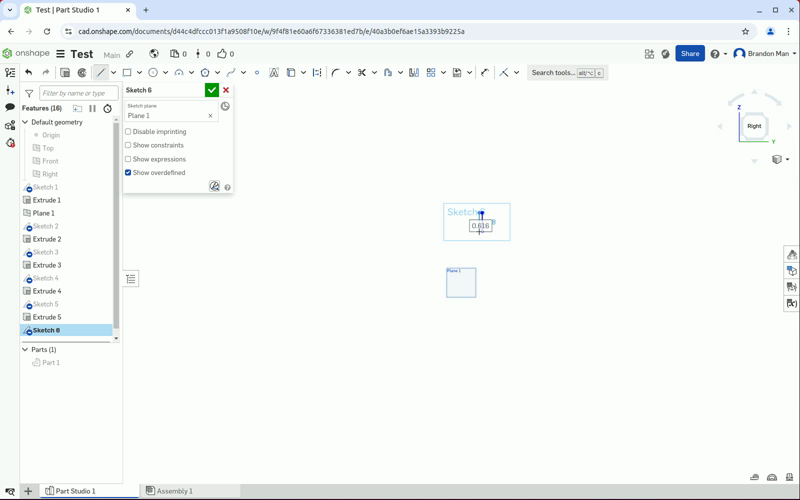
scroll(6)
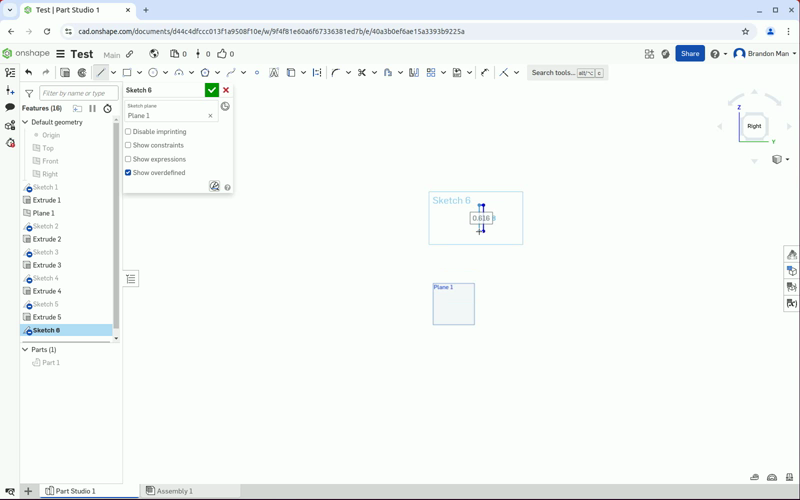
scroll(6)
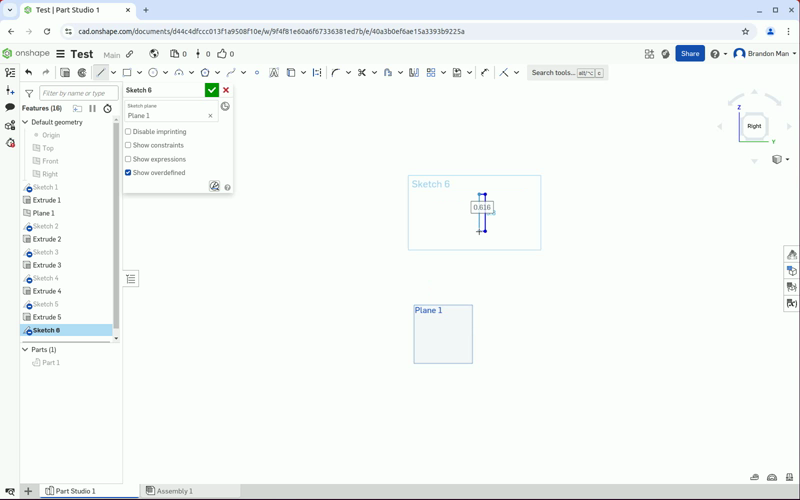
scroll(6)
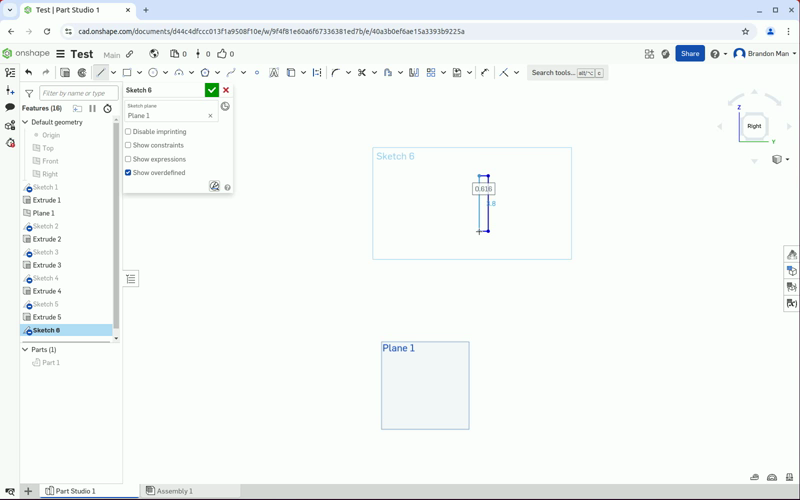
scroll(6)
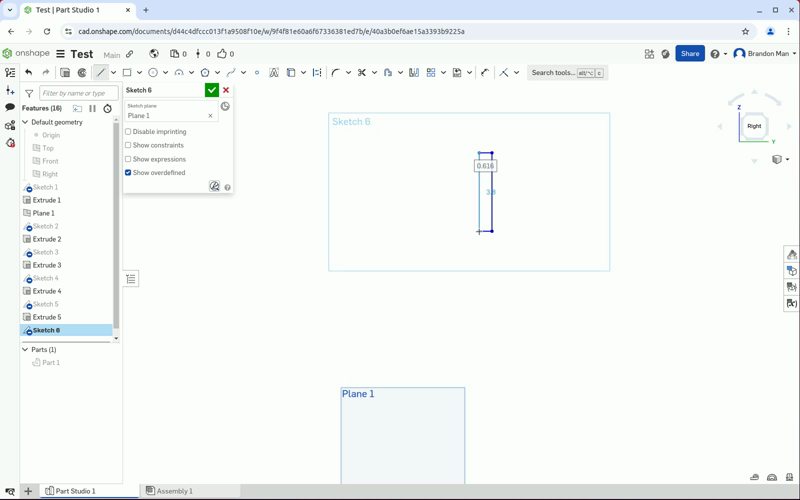
scroll(6)
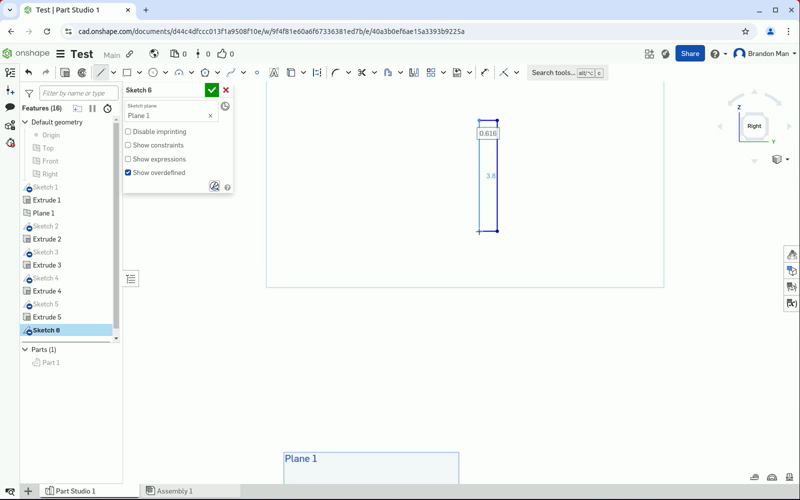
scroll(6)
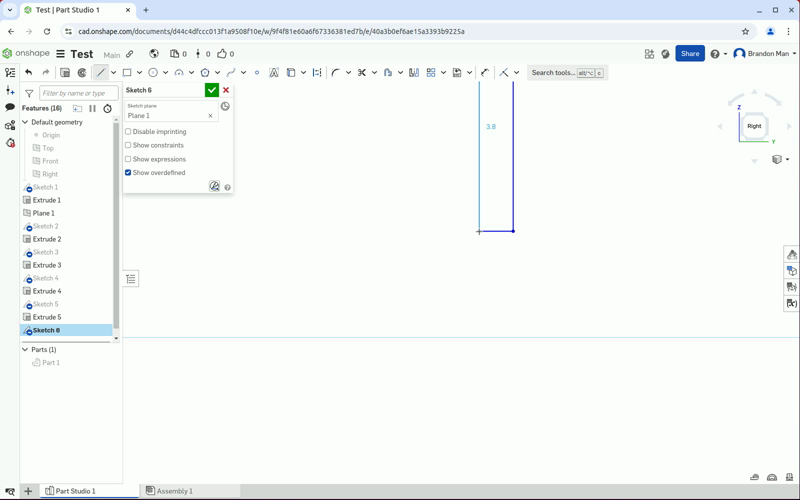
key_up(shift)
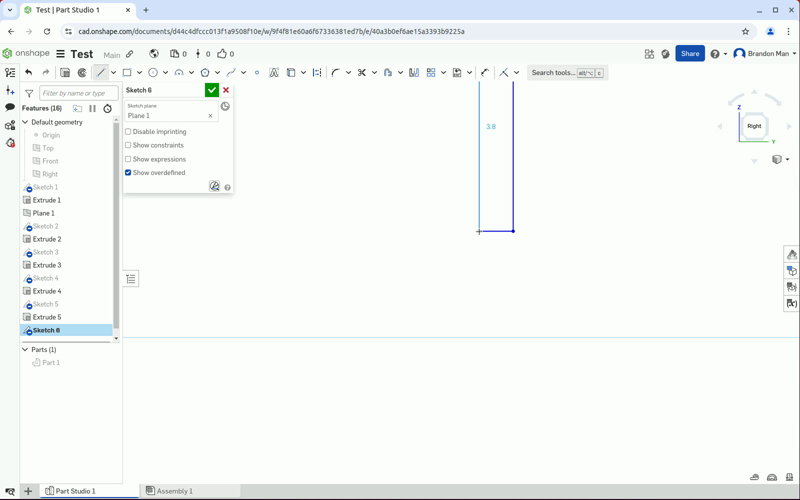
click(479, 231)
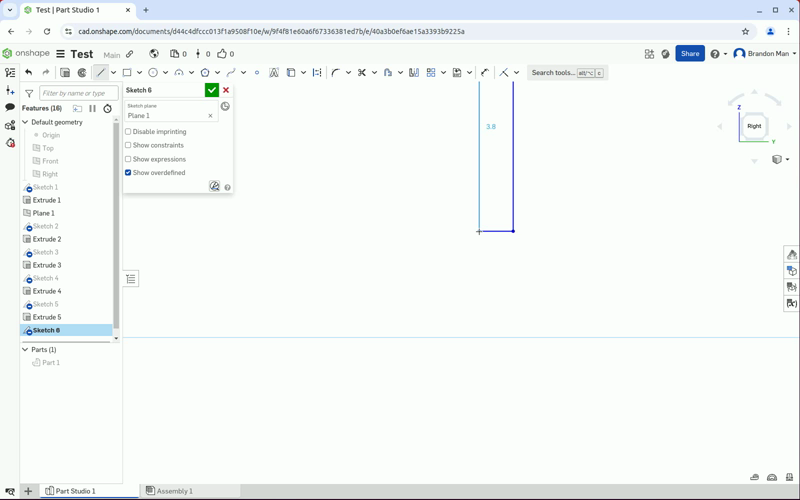
scroll(-6)
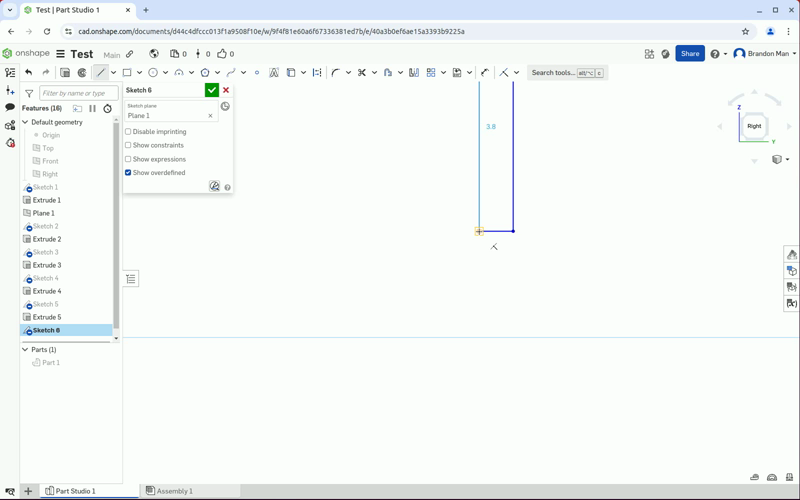
scroll(-6)
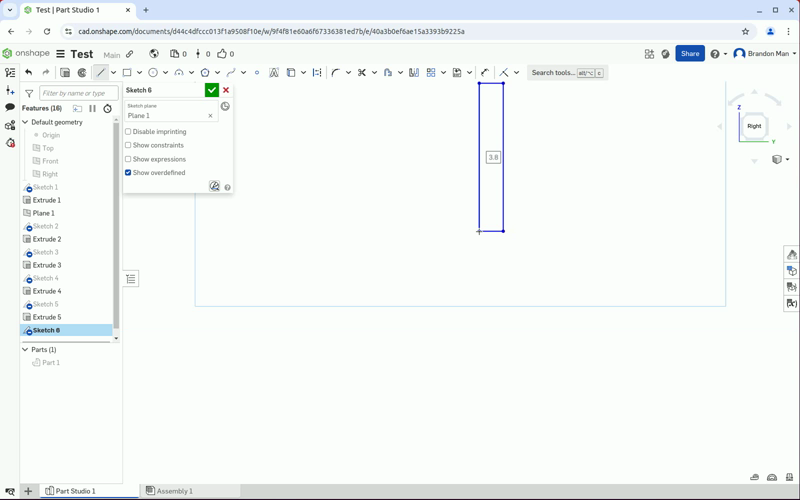
scroll(-6)
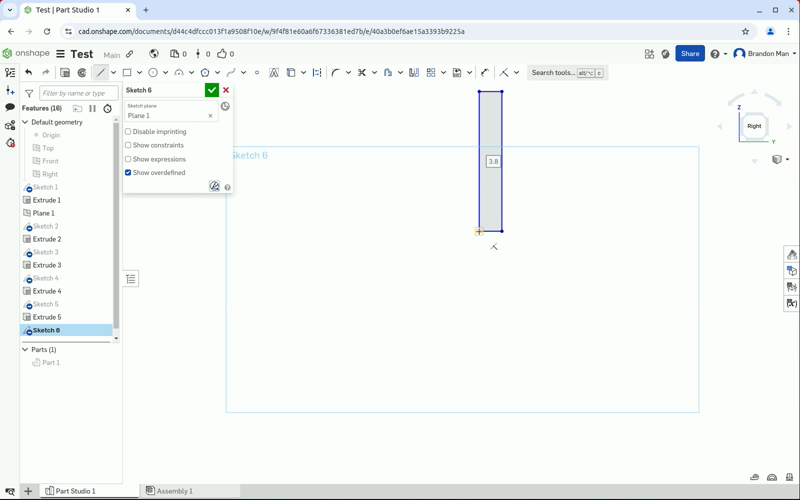
scroll(-6)
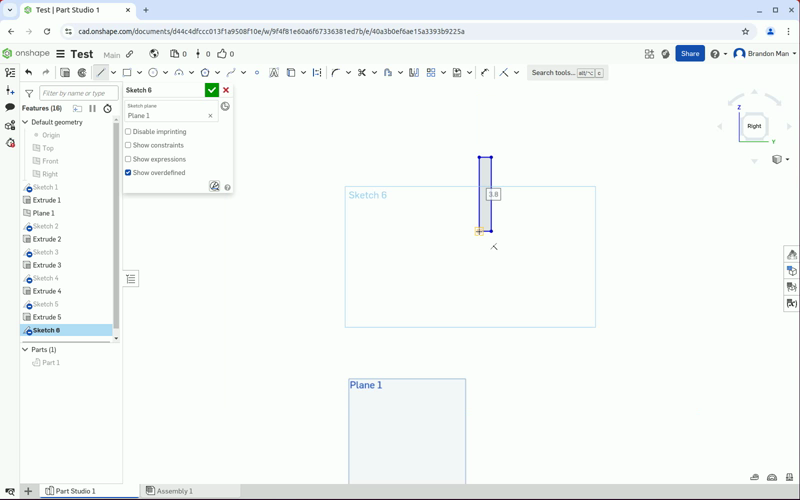
scroll(-6)
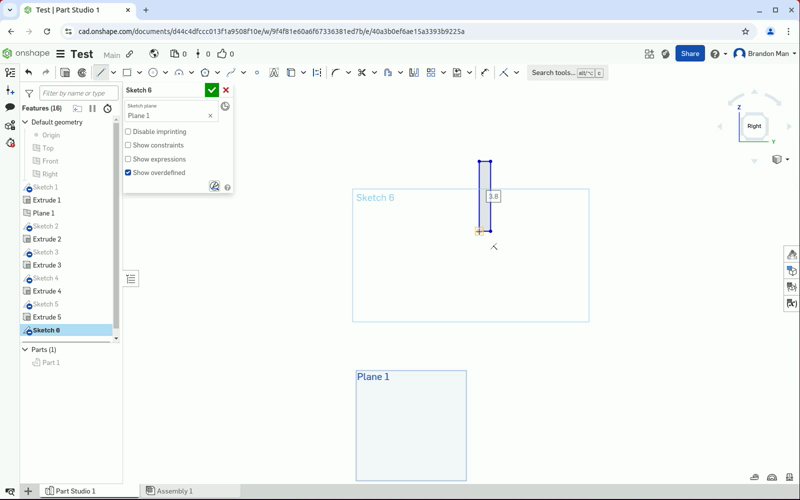
scroll(-6)
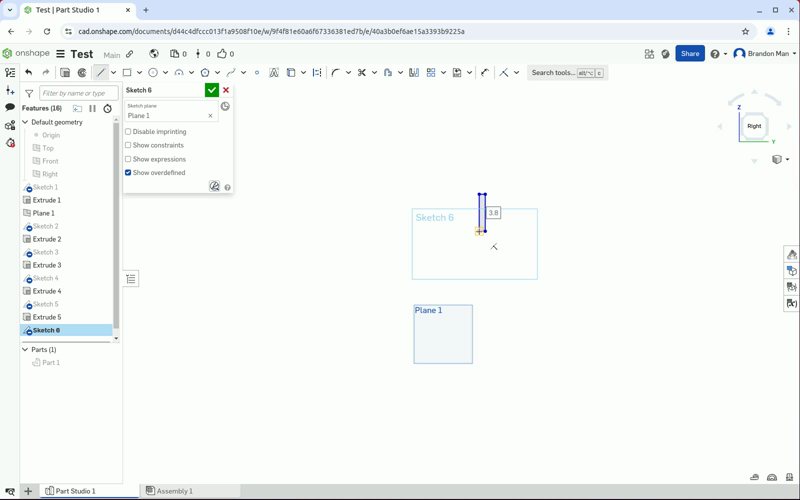
scroll(-6)
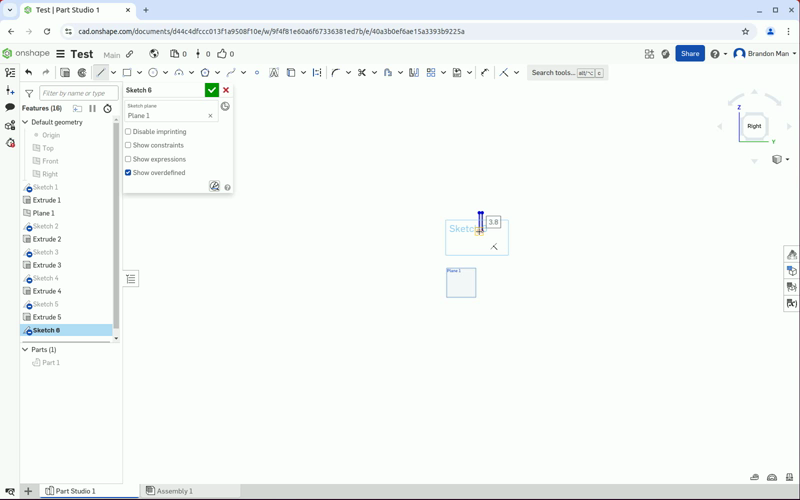
key(esc)
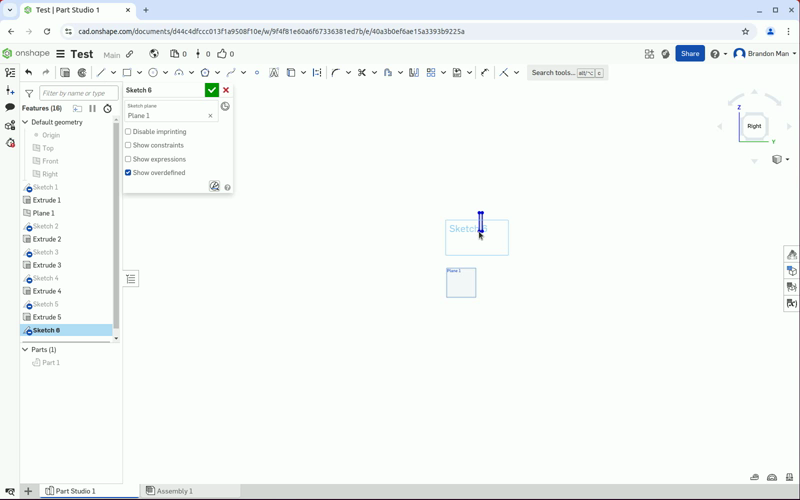
mouse_move(482, 214)
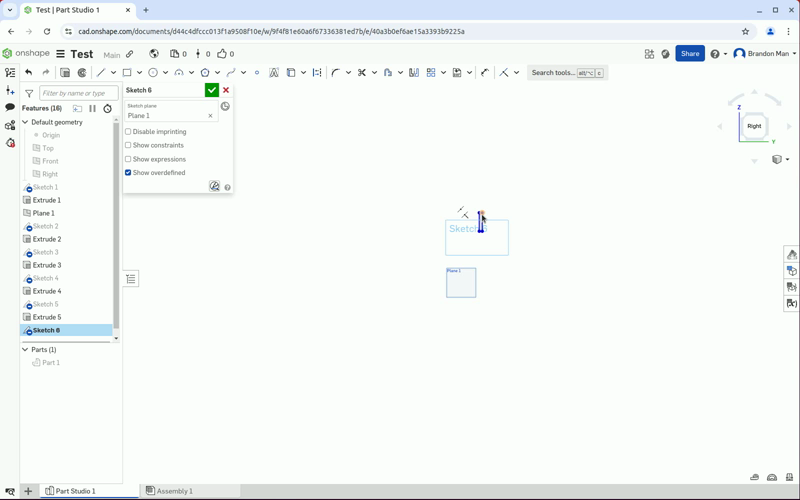
scroll(6)
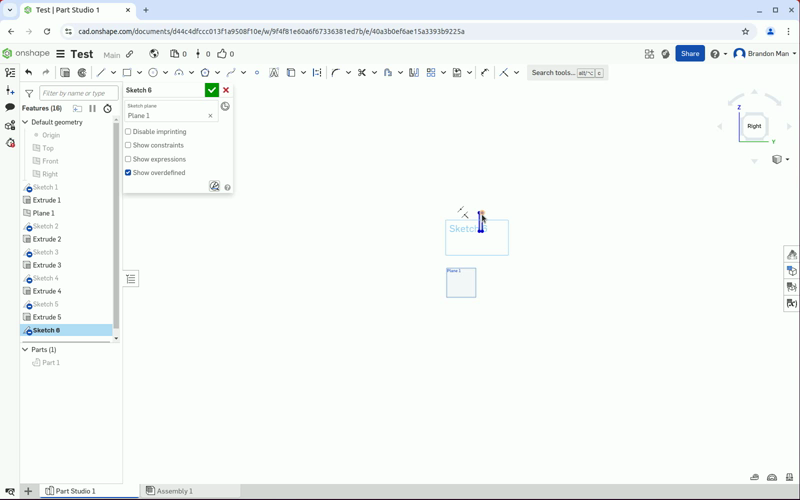
scroll(6)
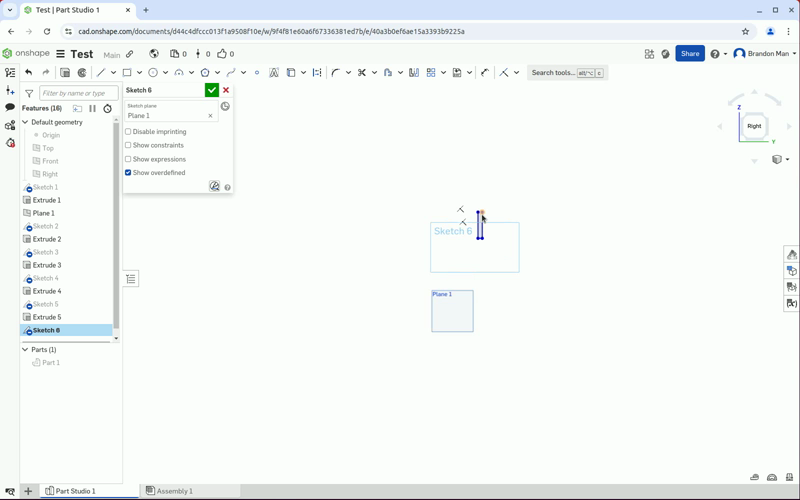
scroll(6)
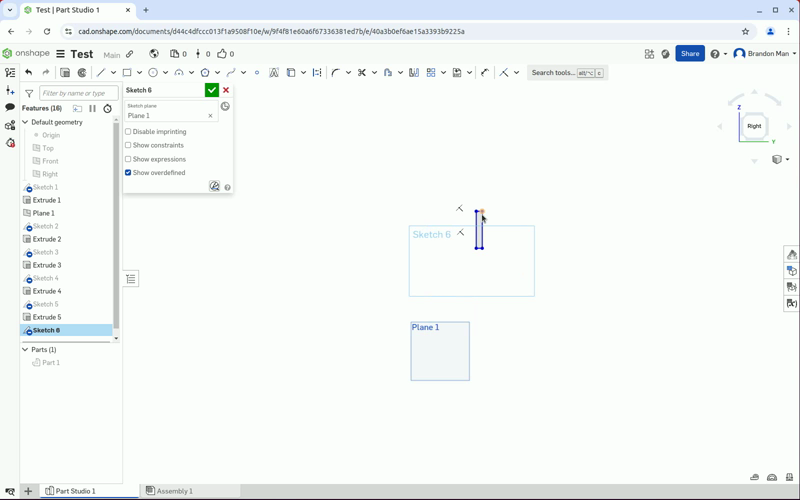
scroll(6)
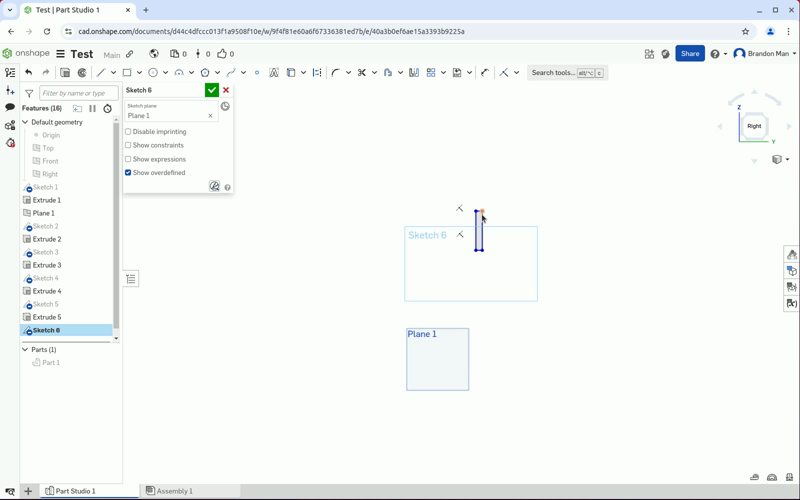
scroll(6)
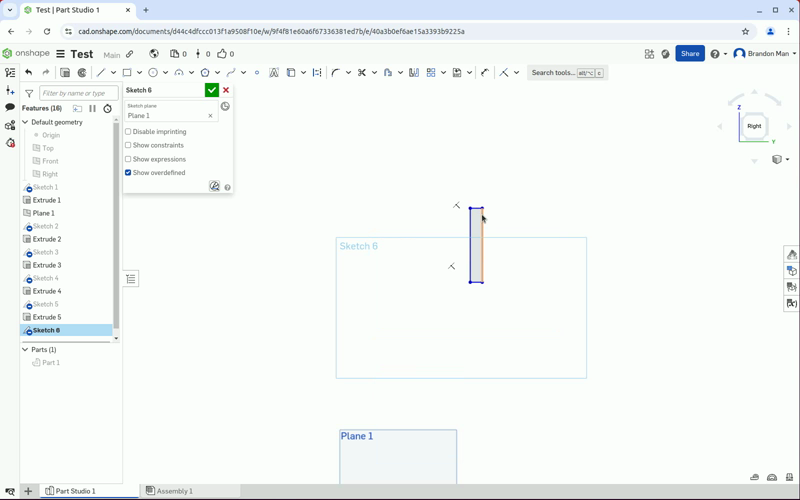
scroll(6)
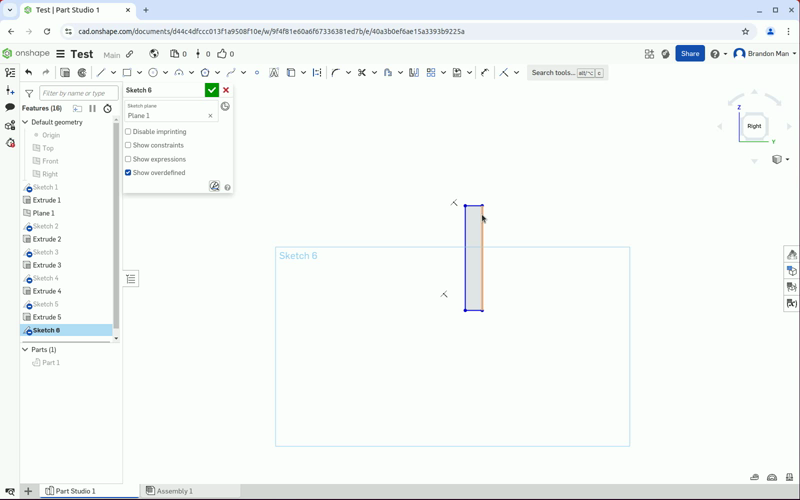
scroll(6)
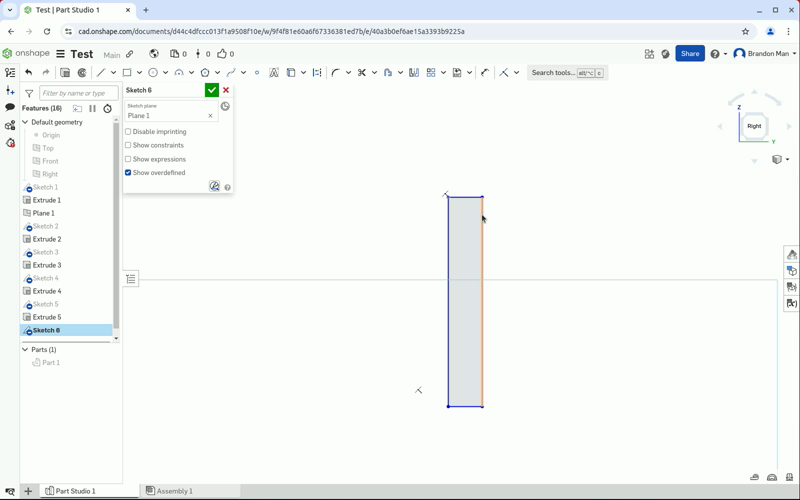
click(482, 214)
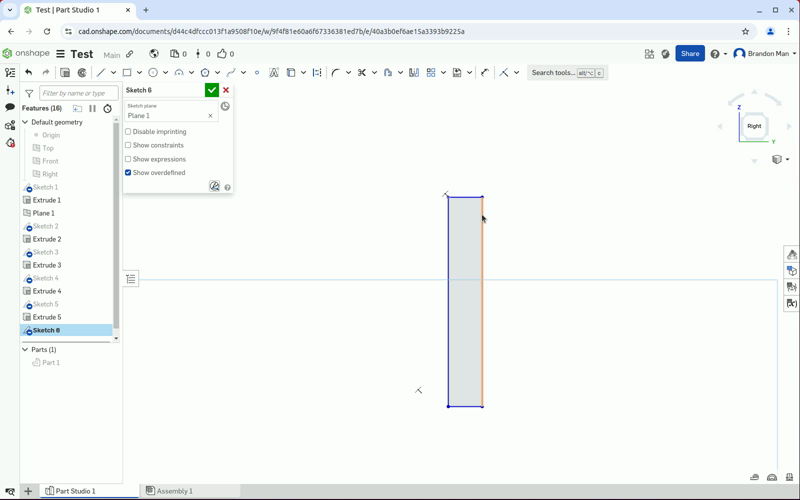
scroll(-6)
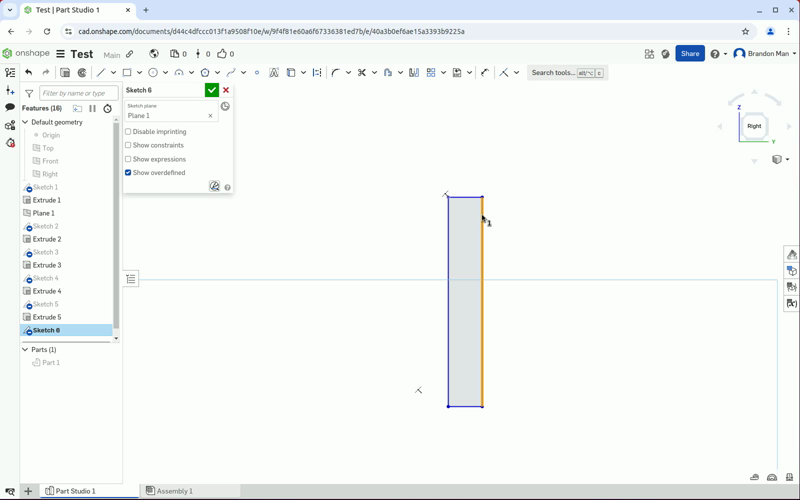
scroll(-6)
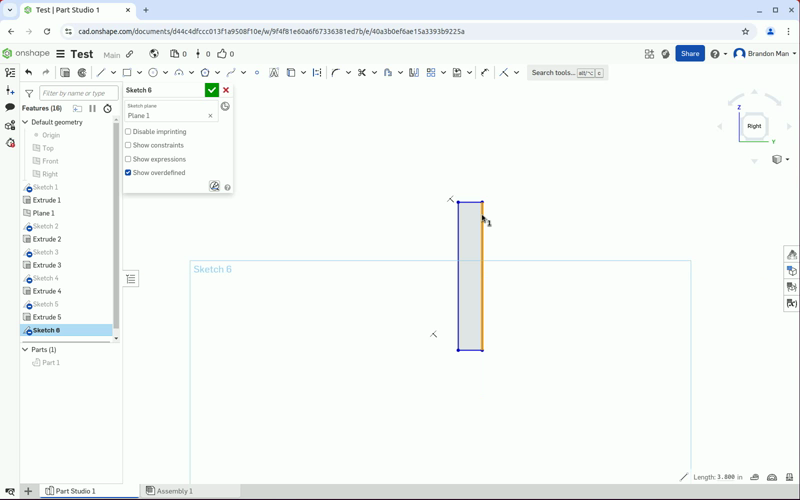
scroll(-6)
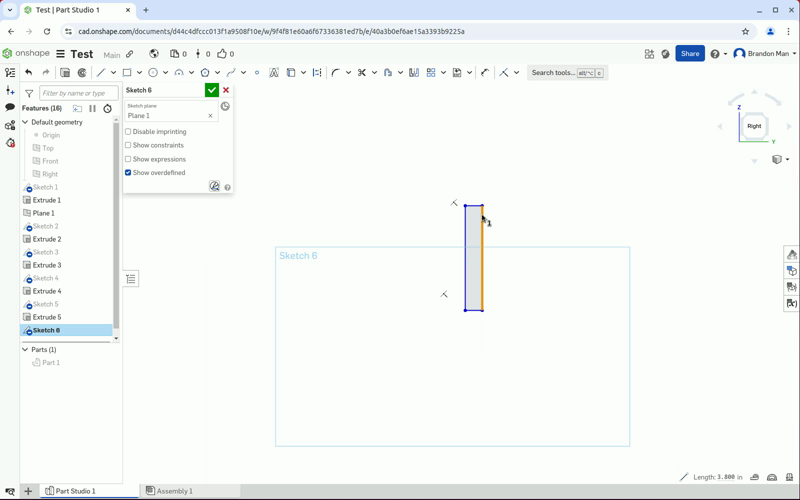
scroll(-6)
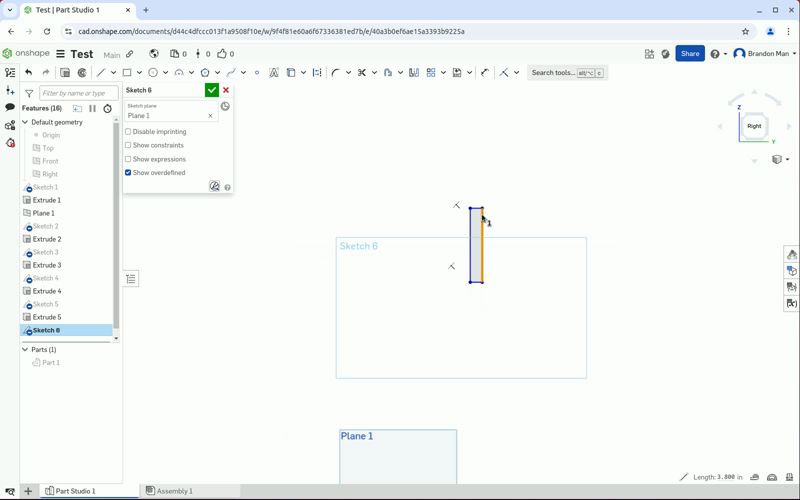
scroll(-6)
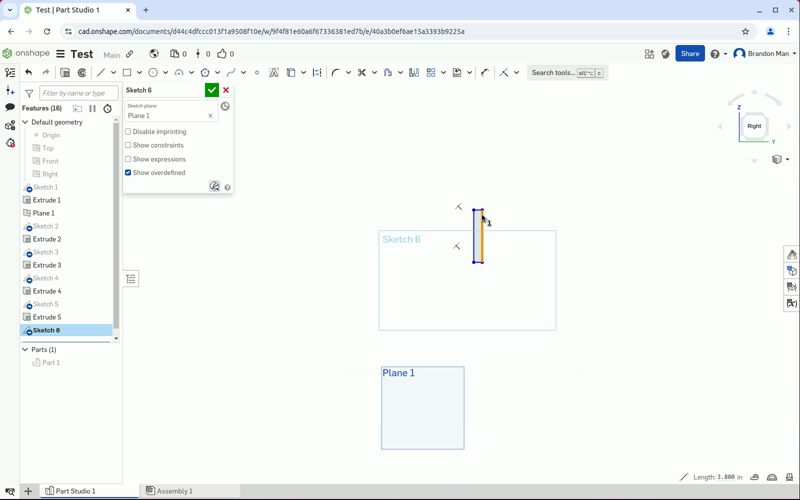
scroll(-6)
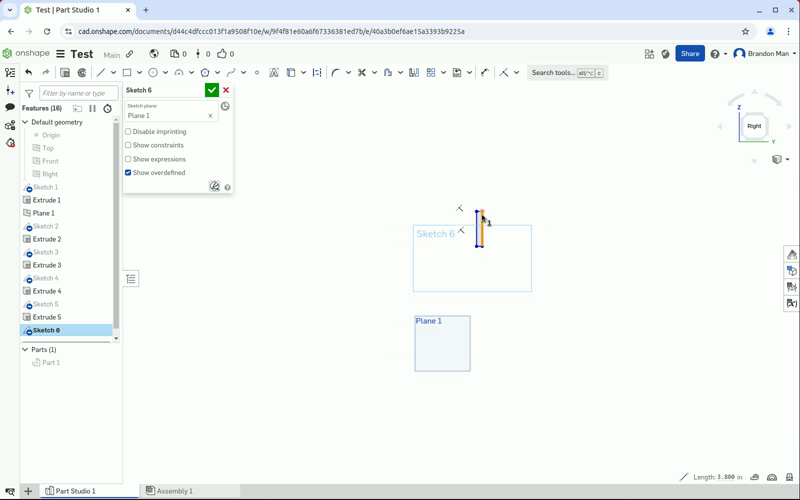
scroll(-6)
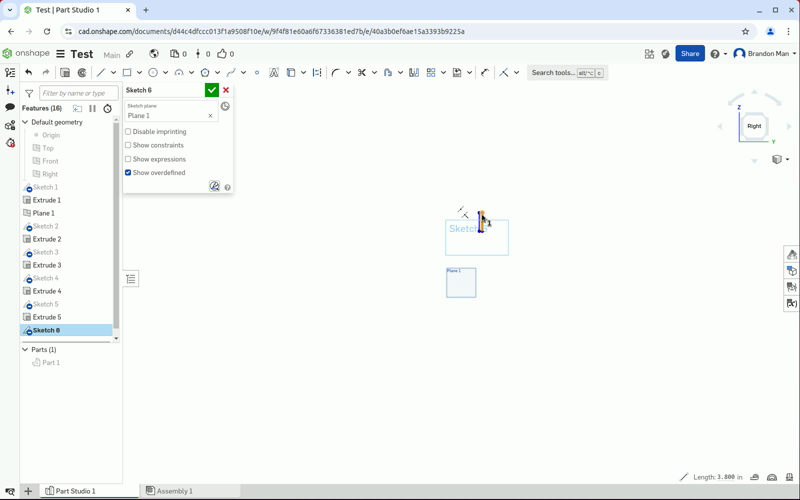
mouse_move(73, 352)
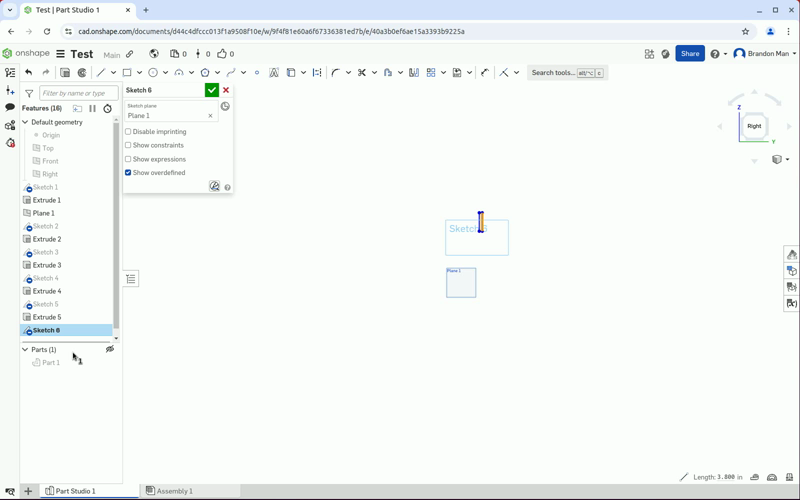
key(shift+y)
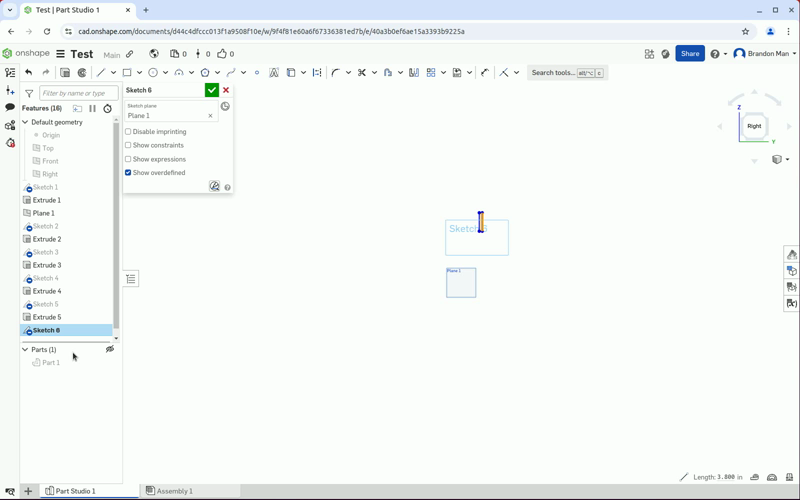
key(shift+e)
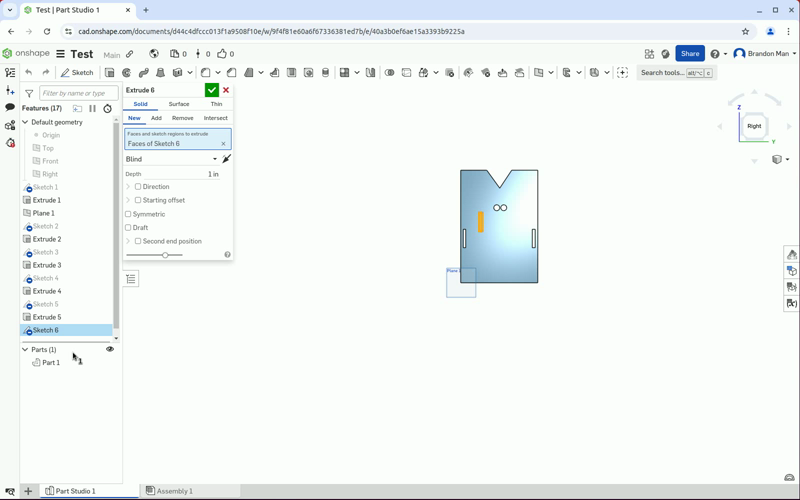
mouse_move(143, 106)
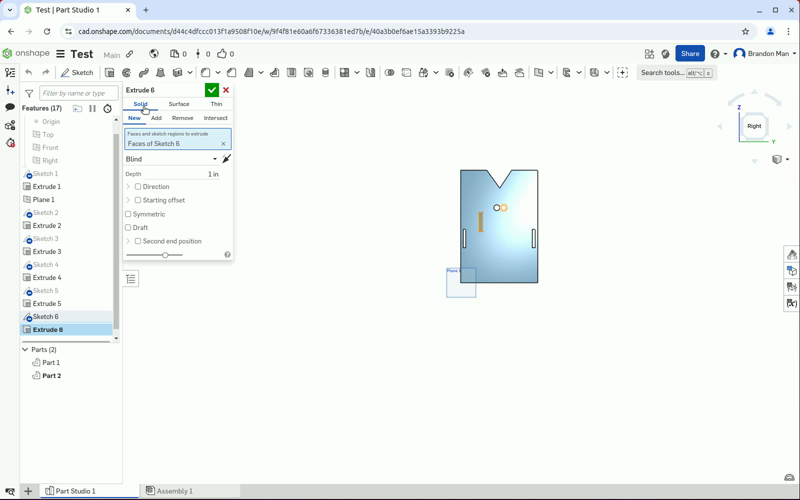
click(143, 106)
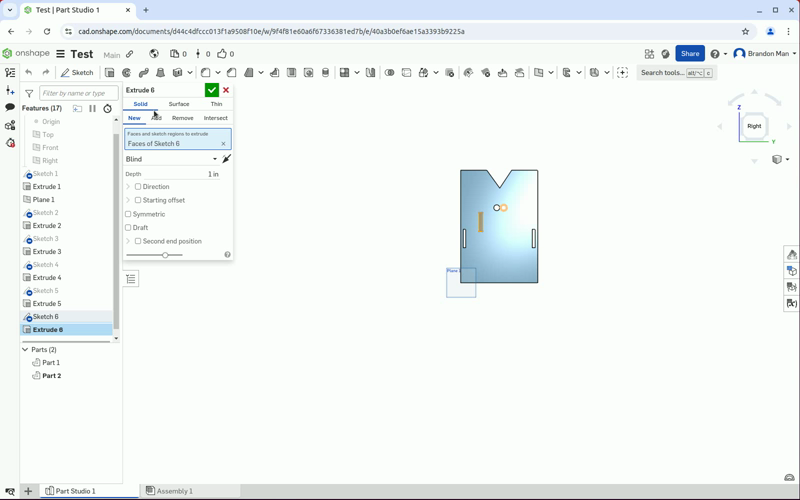
mouse_move(186, 120)
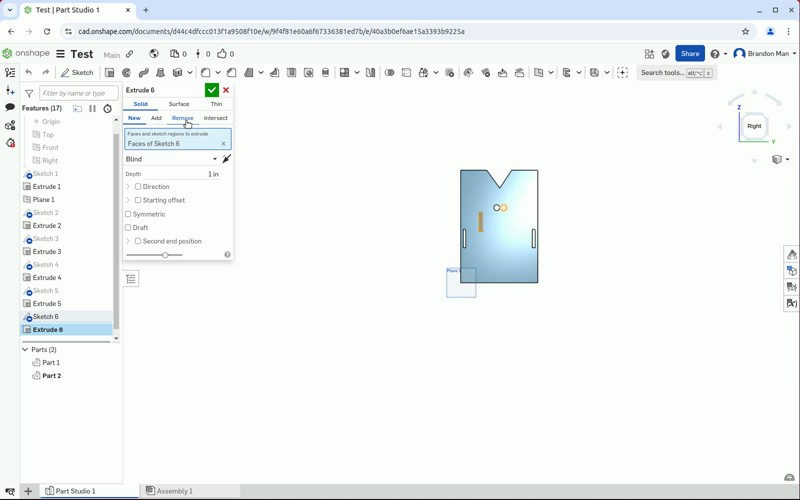
click(186, 120)
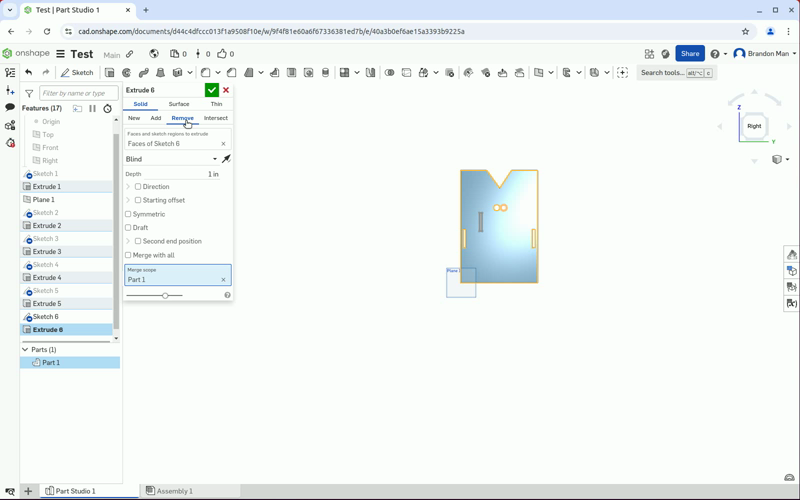
key(tab, 4)
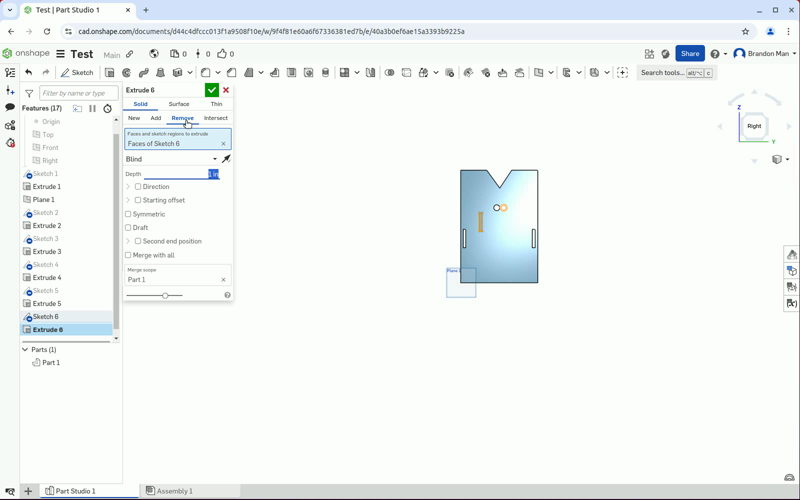
text(4.333)
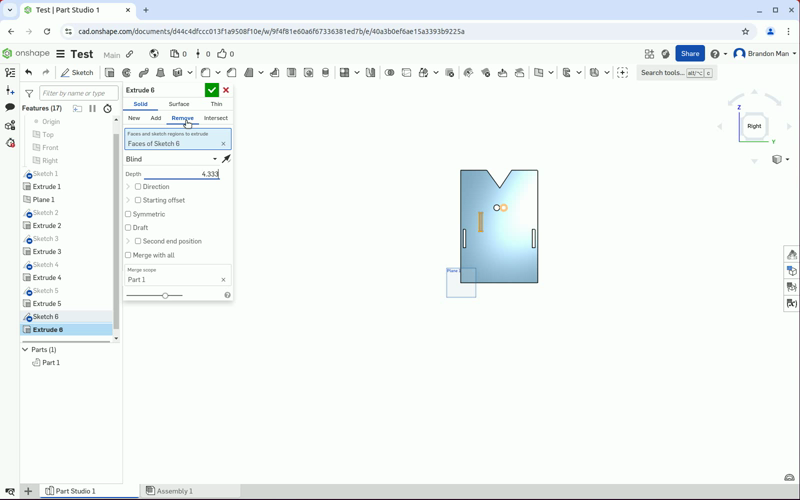
key(tab, 6)
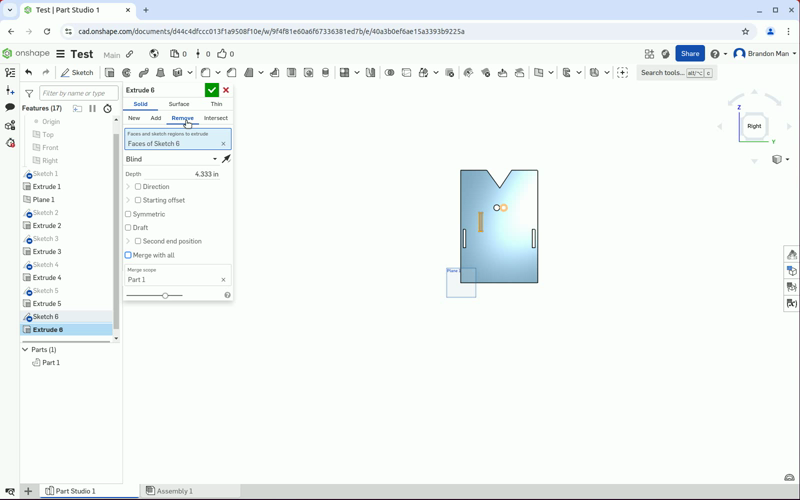
key(space)
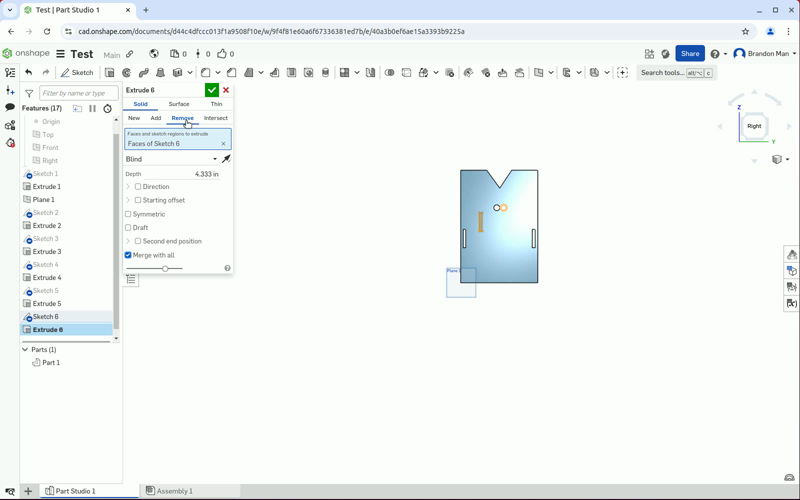
key(enter)
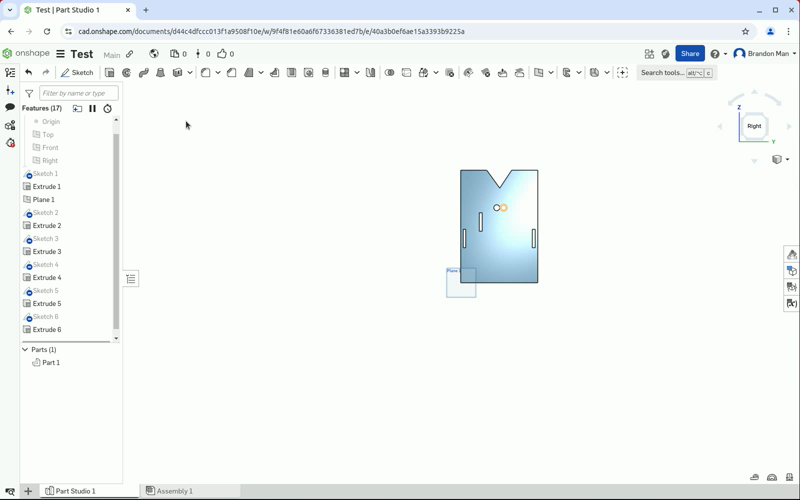
key(shift+h)
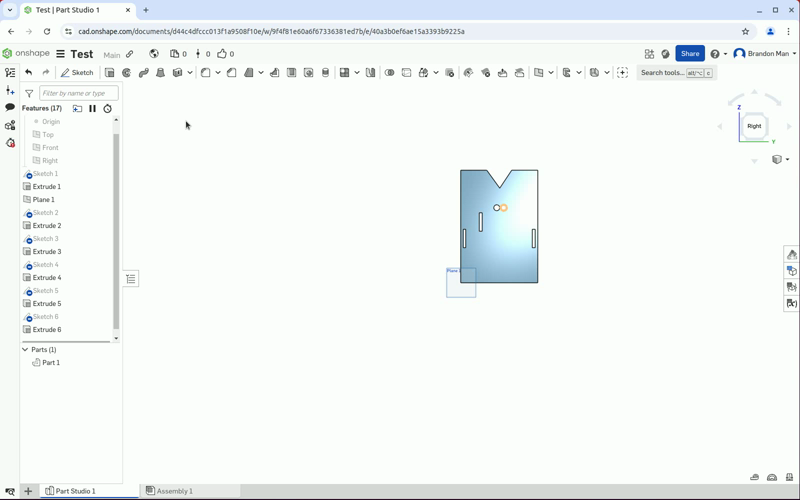
key(shift+h)
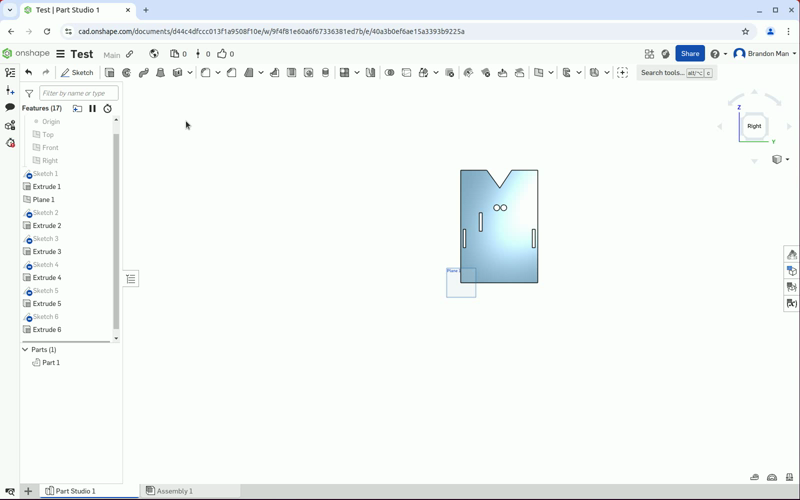
mouse_move(69, 176)
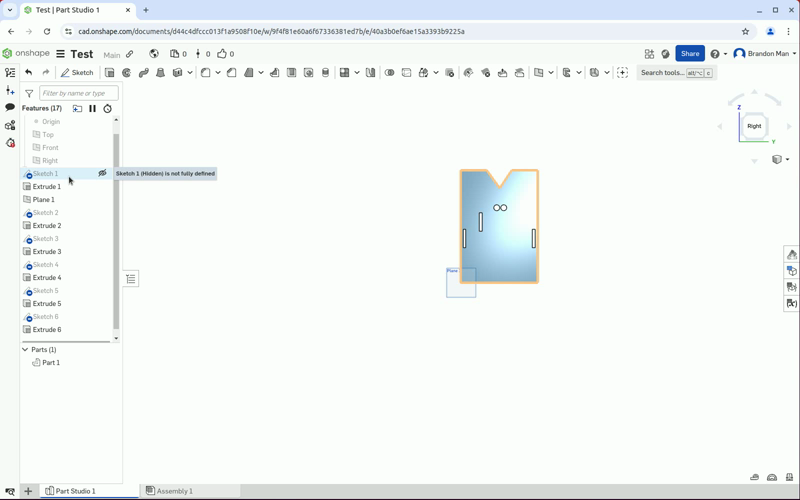
click(69, 176)
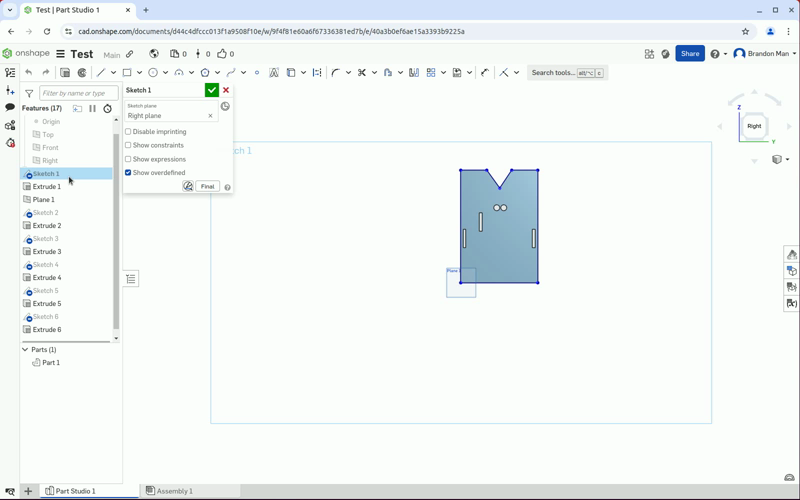
mouse_move(229, 92)
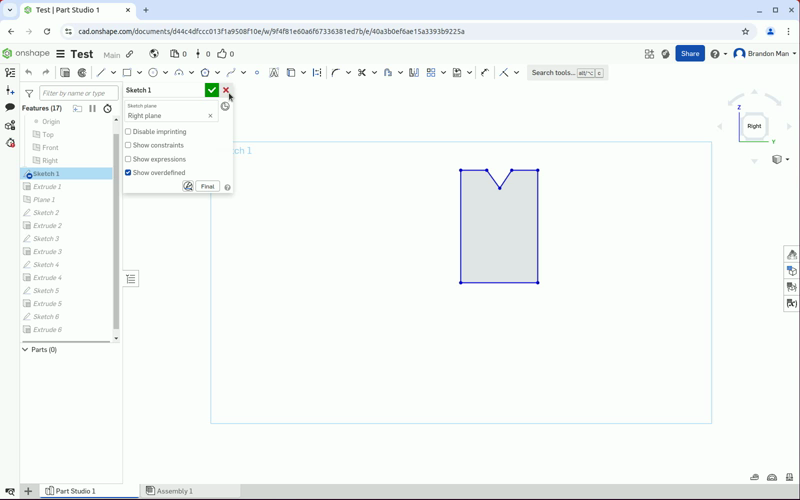
click(229, 92)
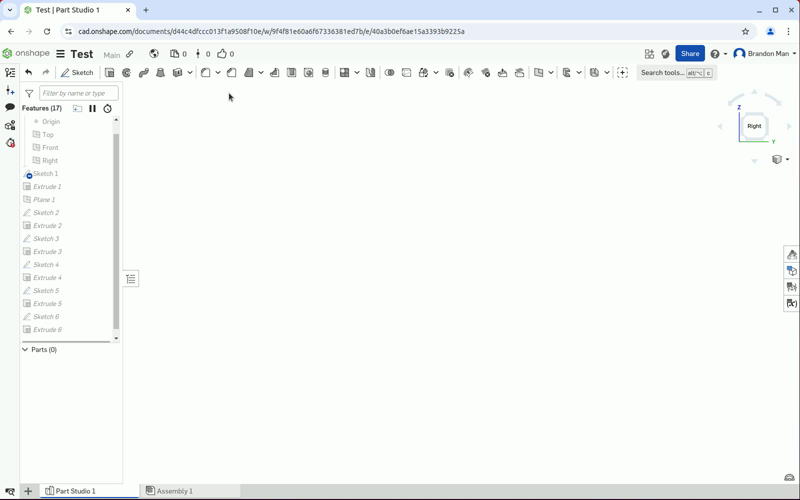
key(shift+s)
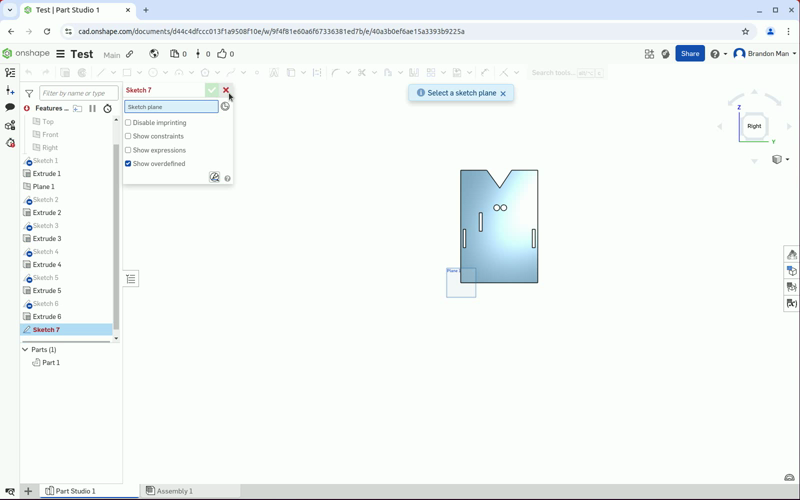
mouse_move(69, 189)
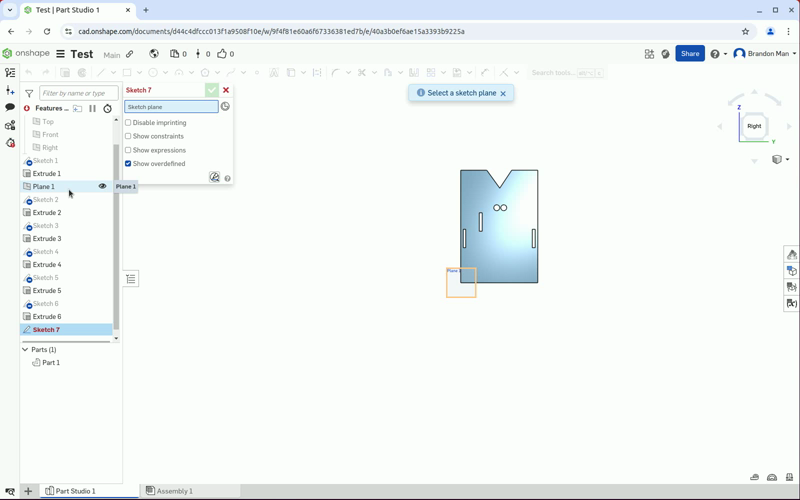
click(69, 189)
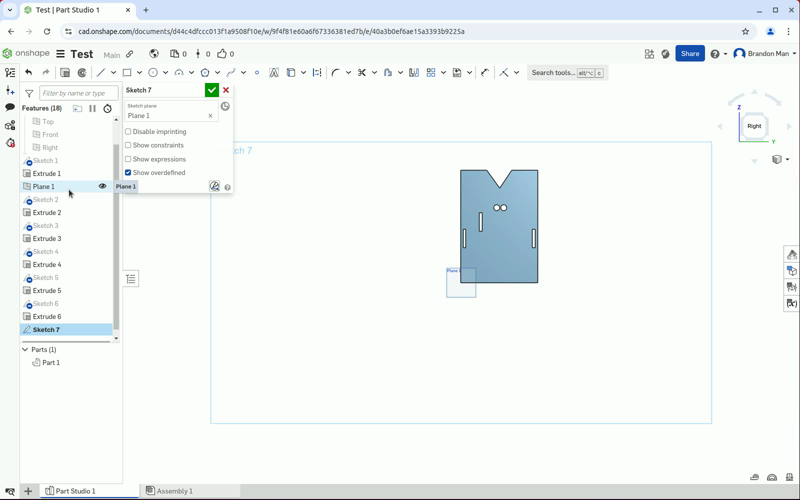
mouse_move(73, 352)
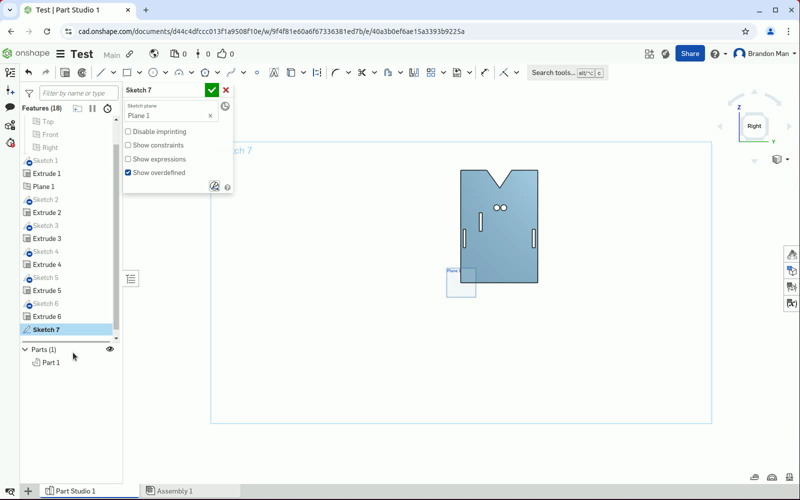
key(y)
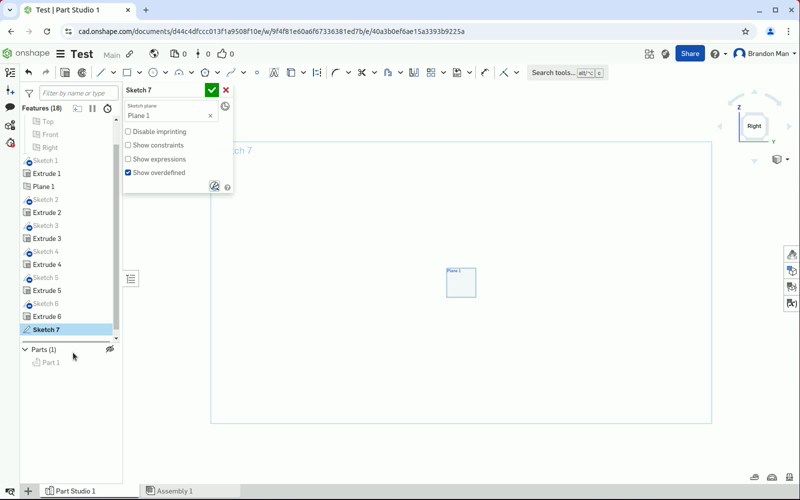
key(l)
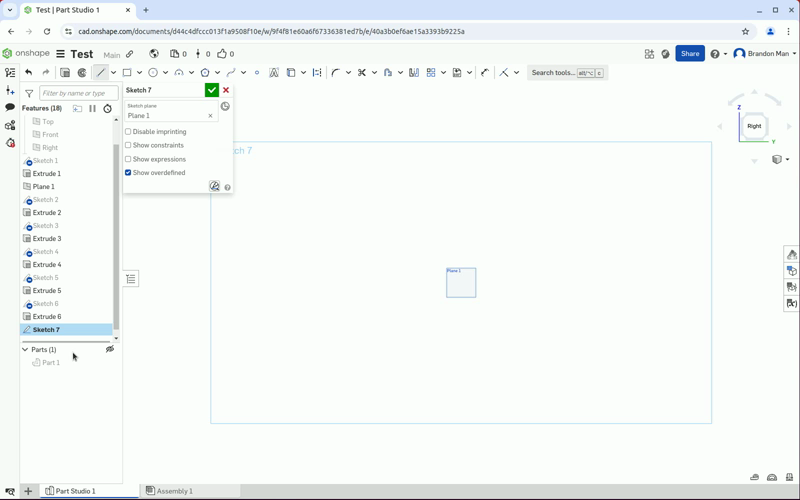
key_down(shift)
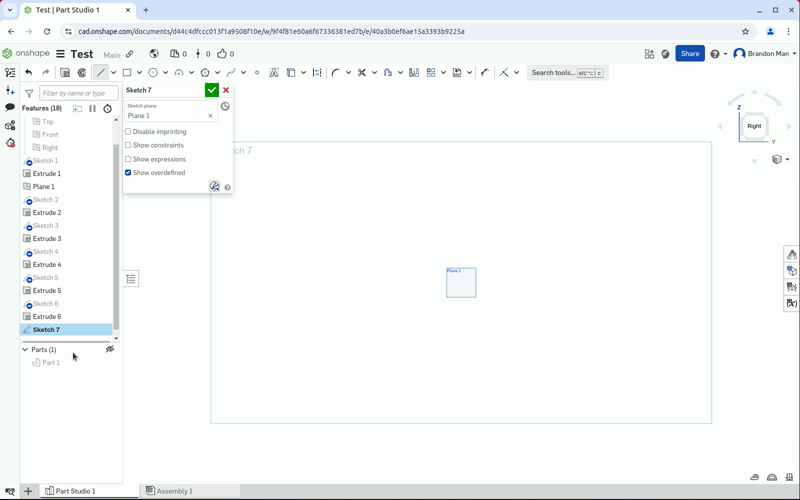
mouse_move(516, 231)
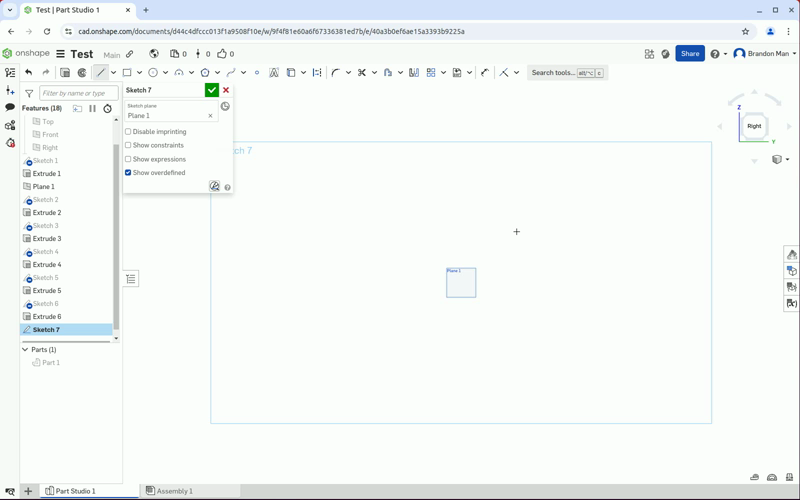
click(516, 231)
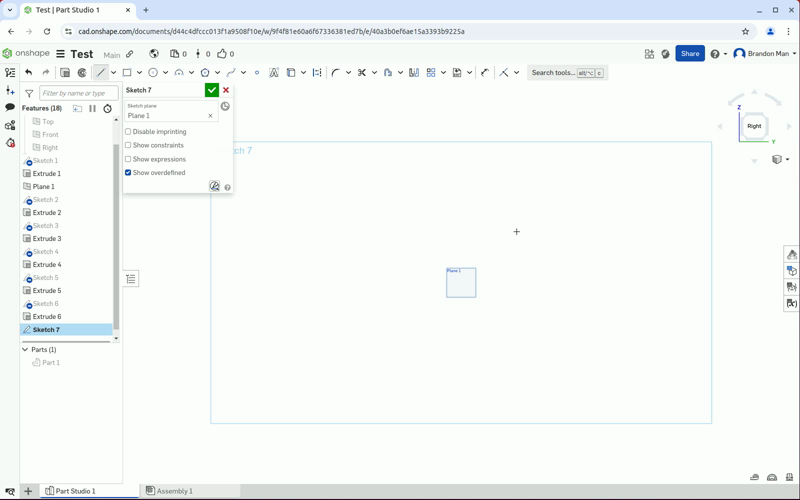
key_up(shift)
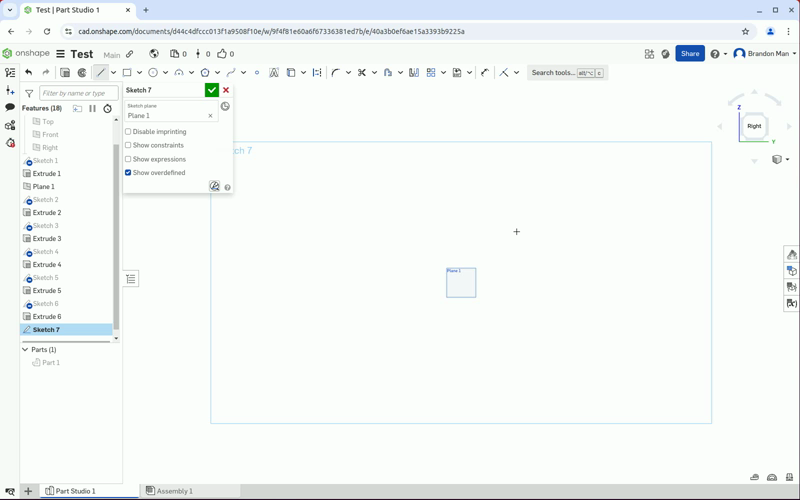
key_down(shift)
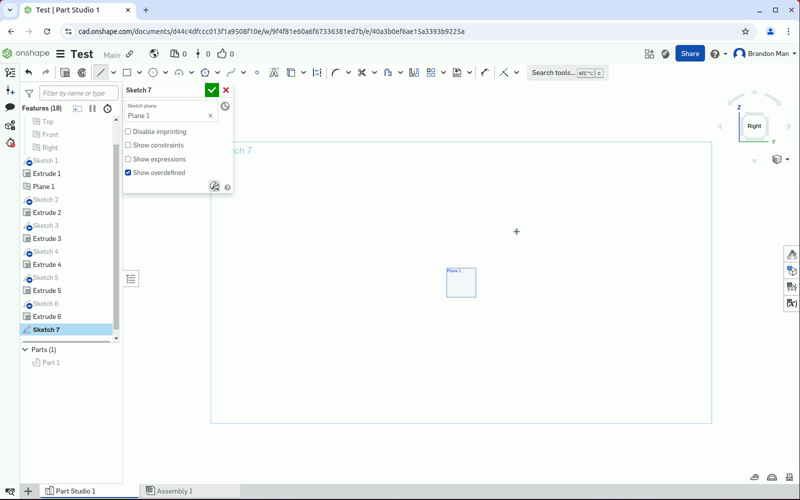
mouse_move(546, 231)
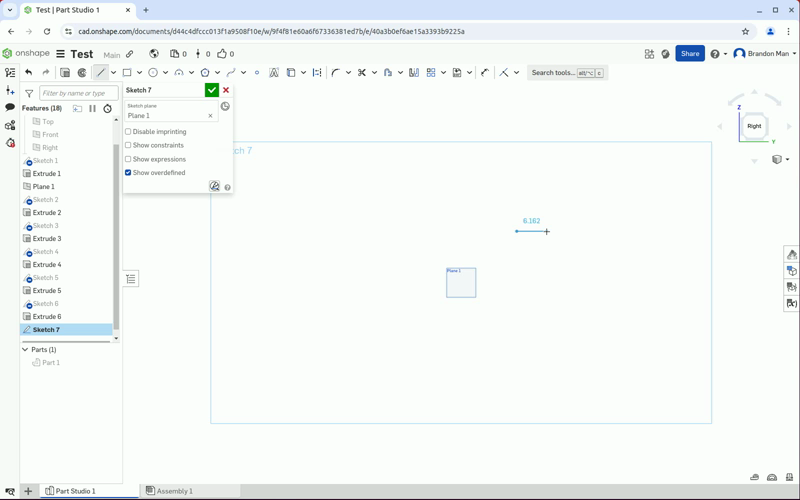
mouse_move(519, 231)
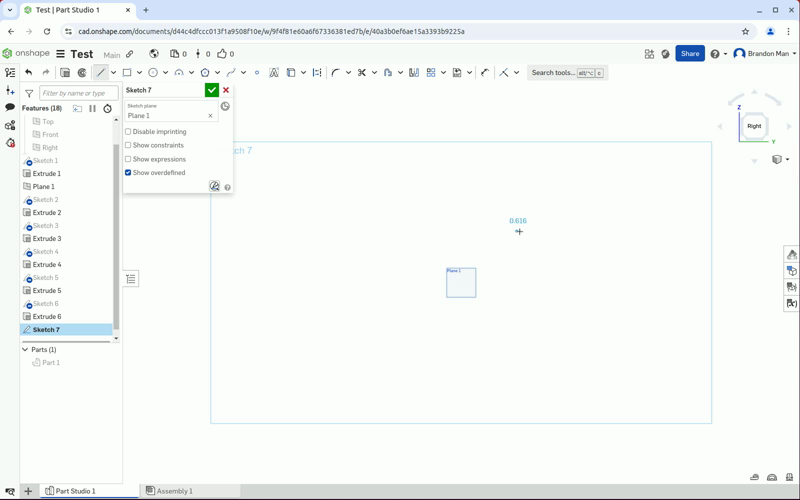
scroll(6)
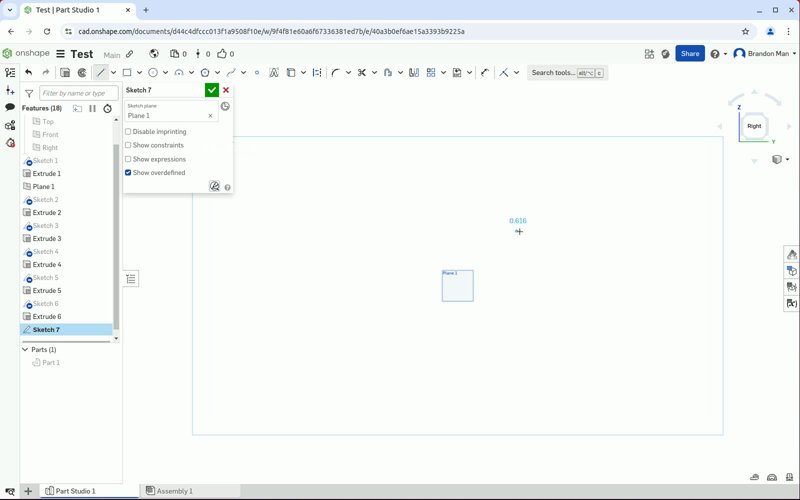
scroll(6)
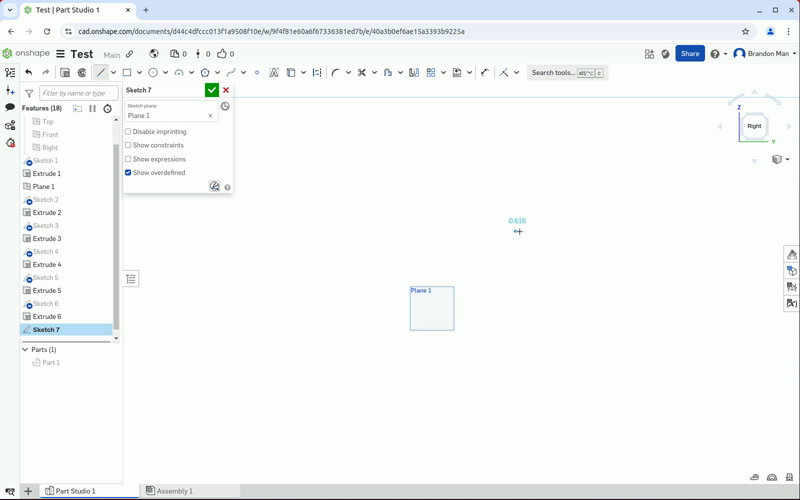
scroll(6)
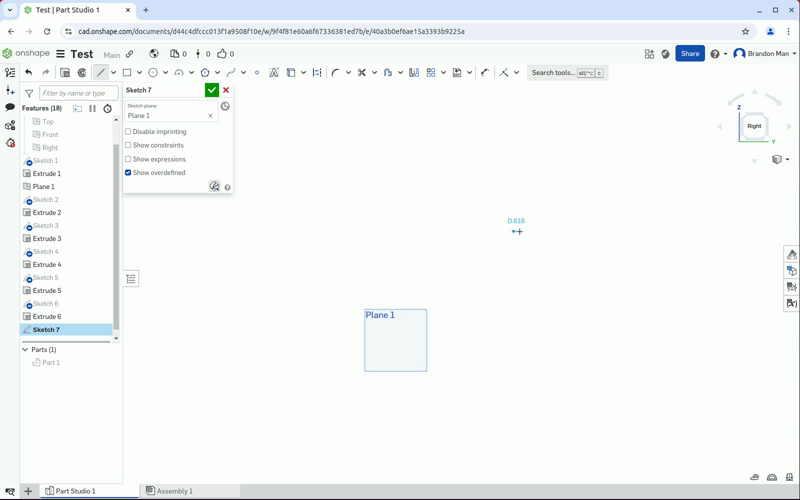
scroll(6)
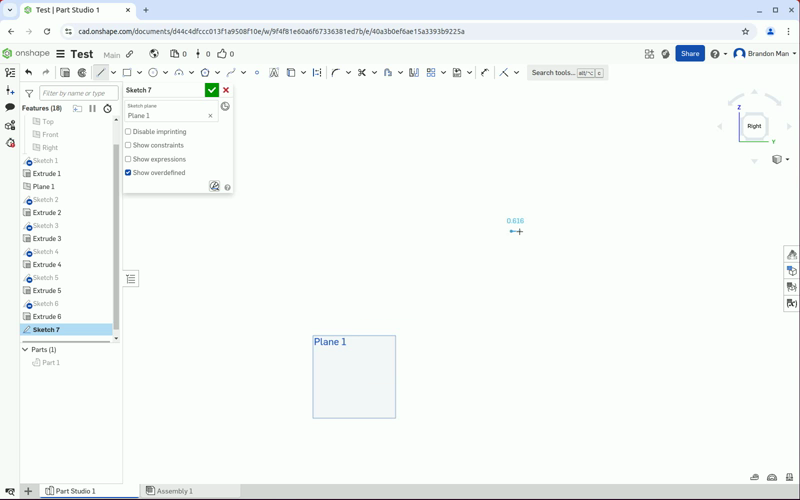
scroll(6)
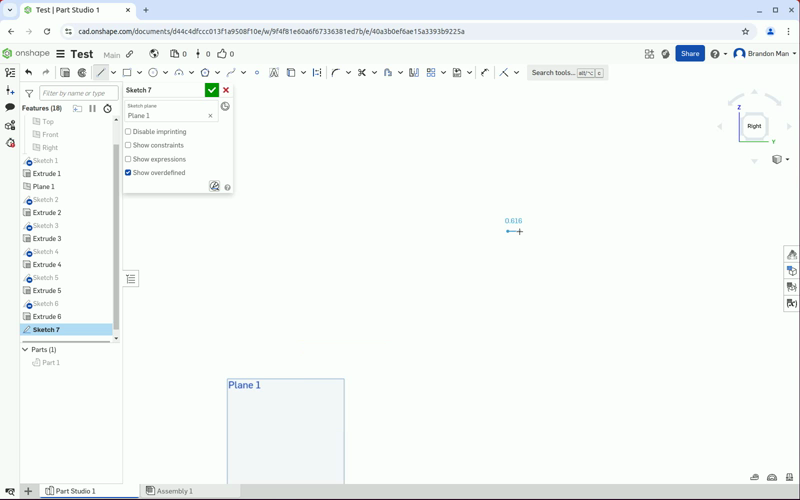
scroll(6)
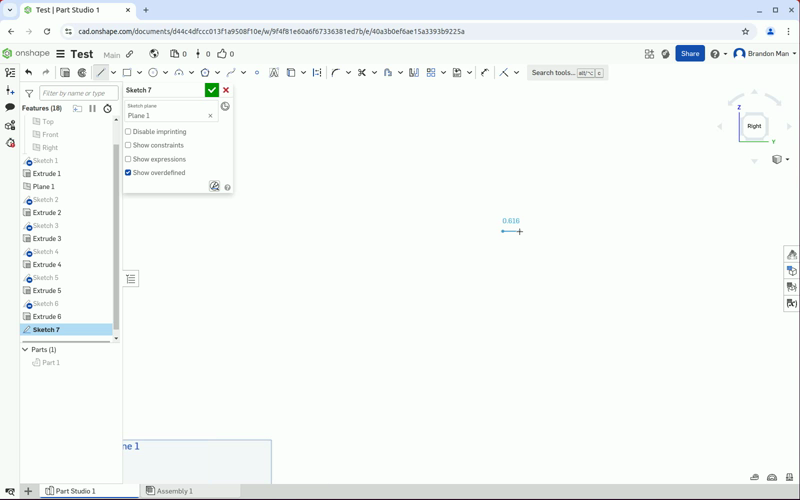
scroll(6)
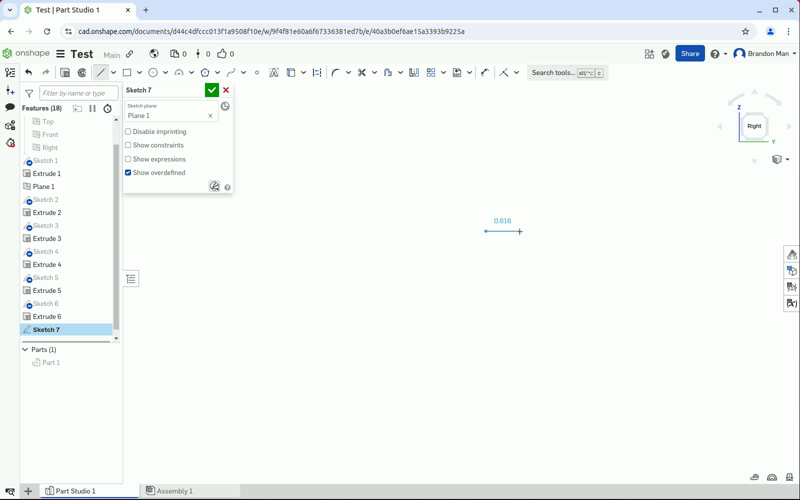
click(519, 231)
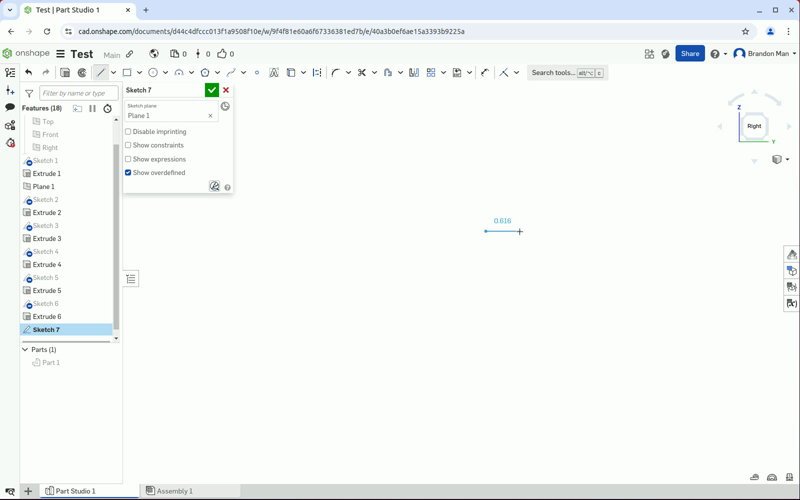
scroll(-6)
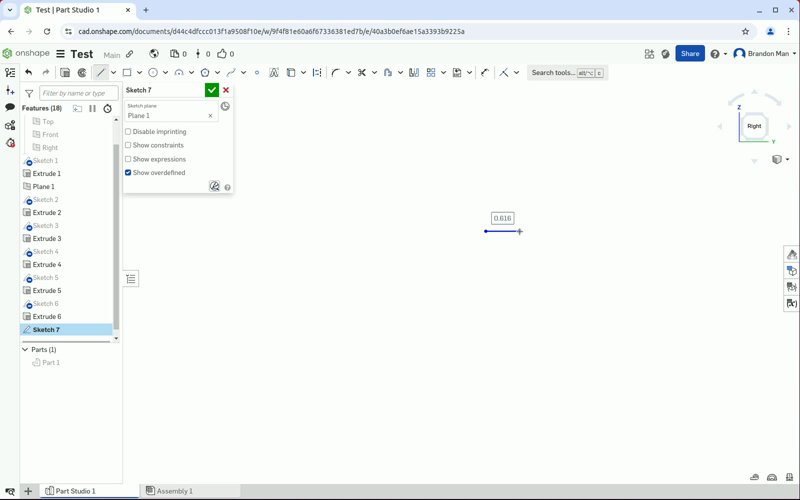
scroll(-6)
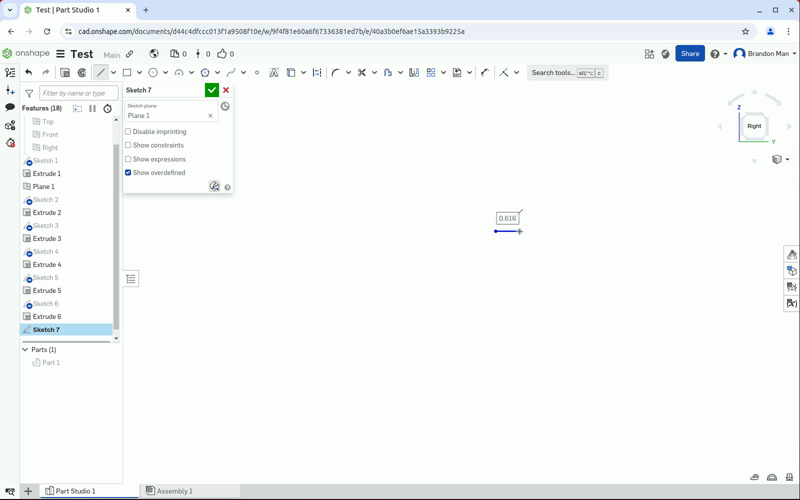
scroll(-6)
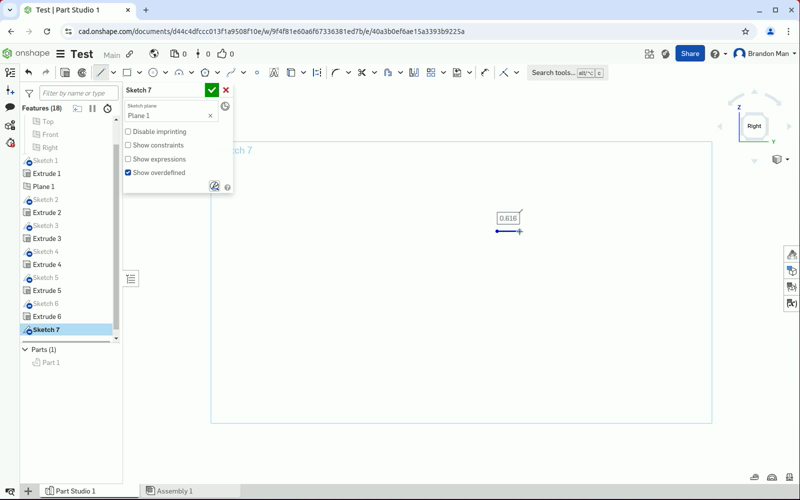
scroll(-6)
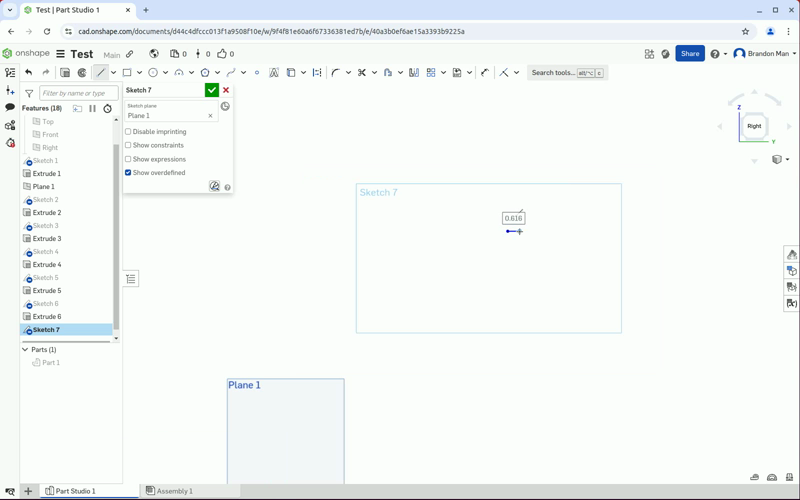
scroll(-6)
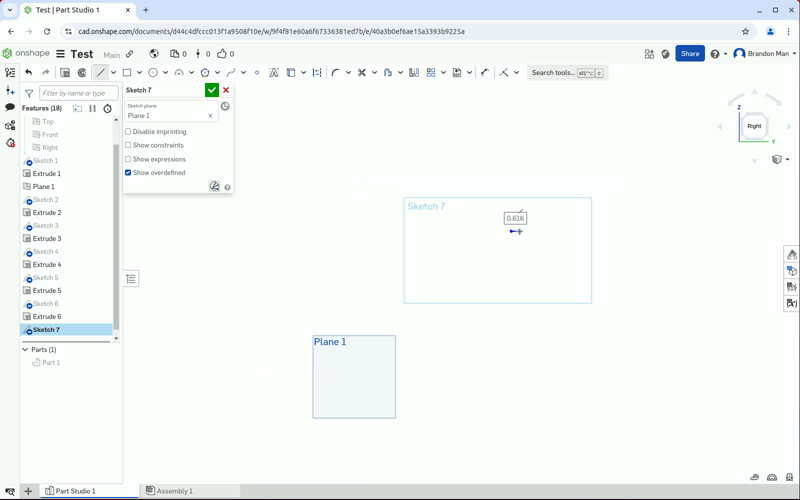
scroll(-6)
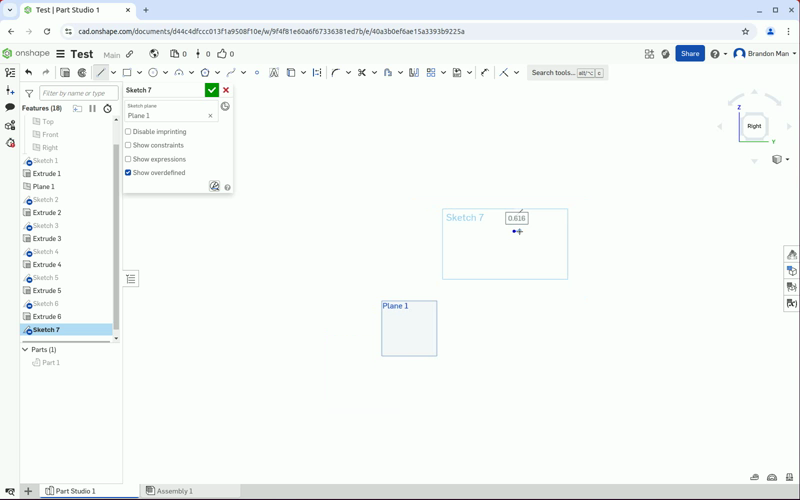
scroll(-6)
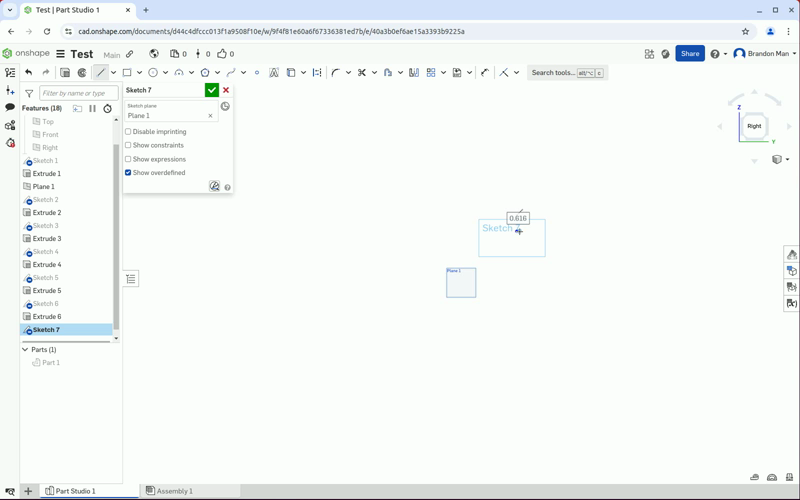
key_up(shift)
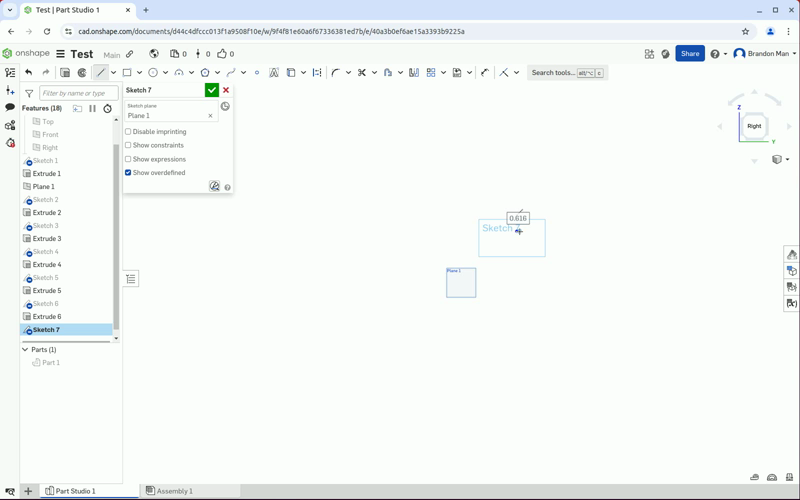
key_down(shift)
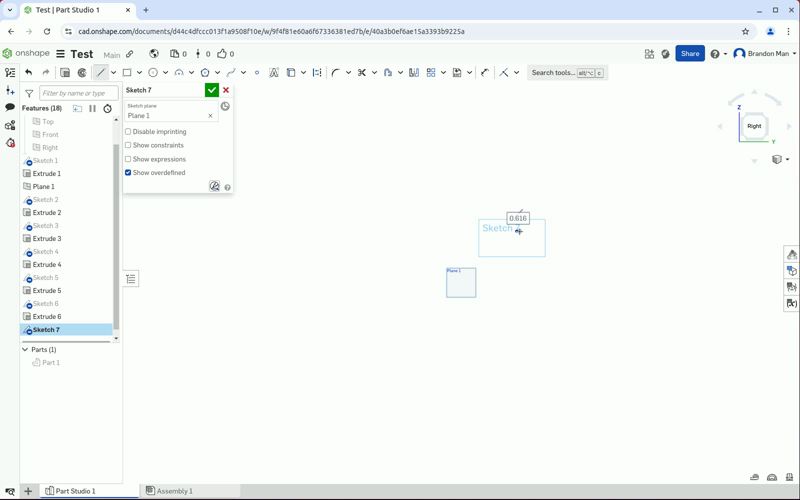
mouse_move(549, 231)
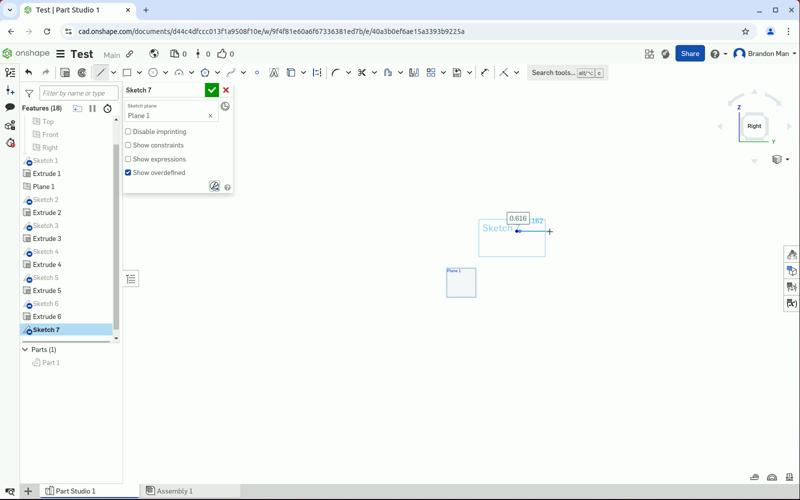
mouse_move(519, 212)
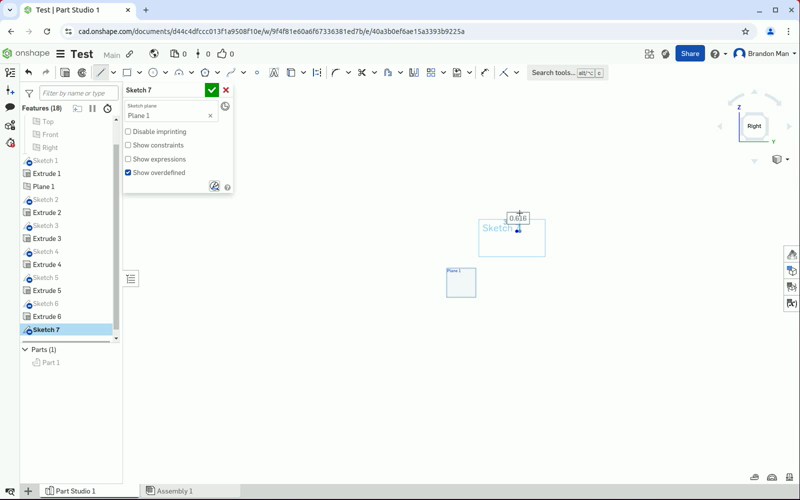
click(519, 212)
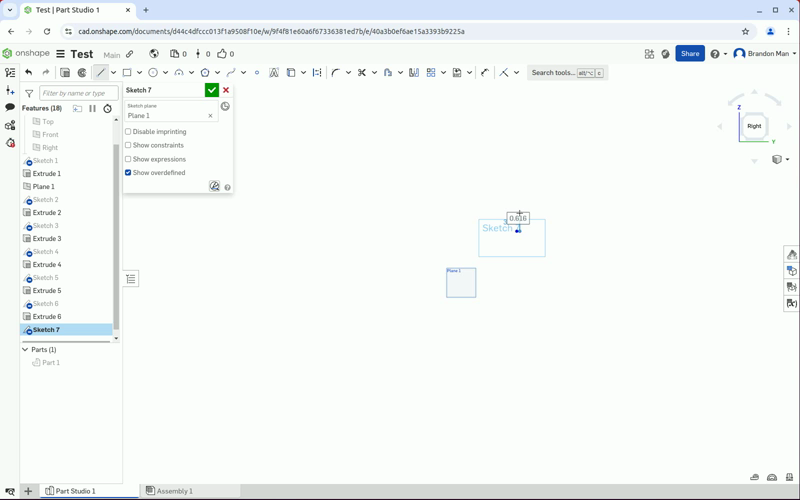
key_up(shift)
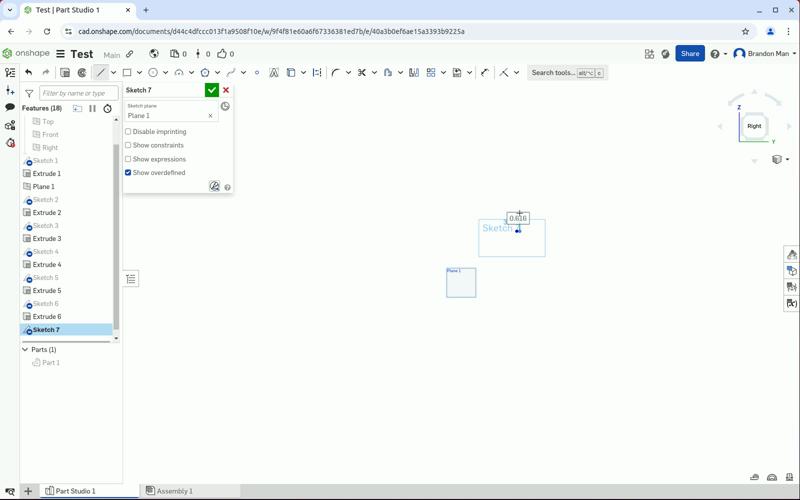
key_down(shift)
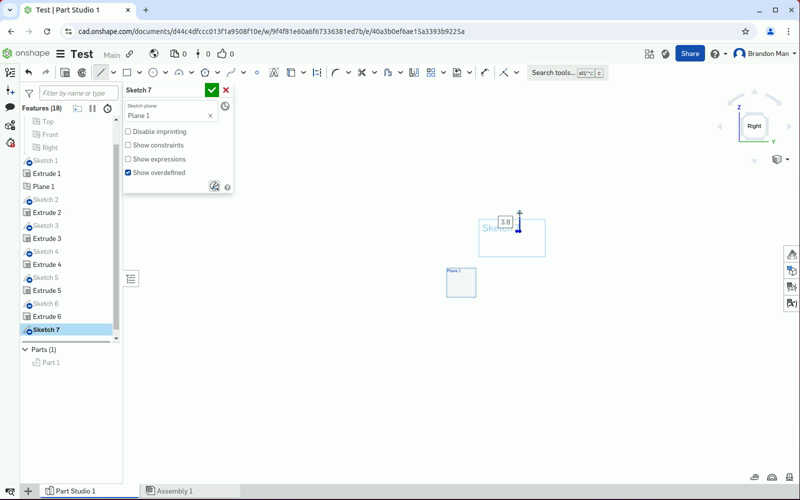
mouse_move(549, 212)
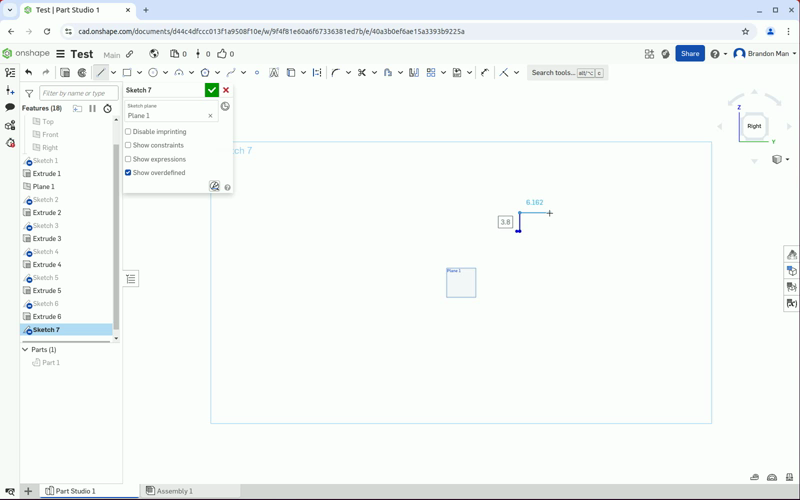
mouse_move(516, 212)
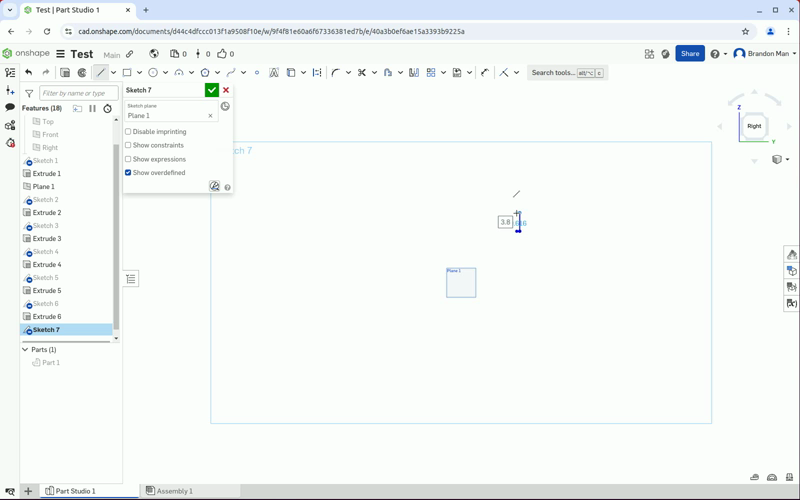
scroll(6)
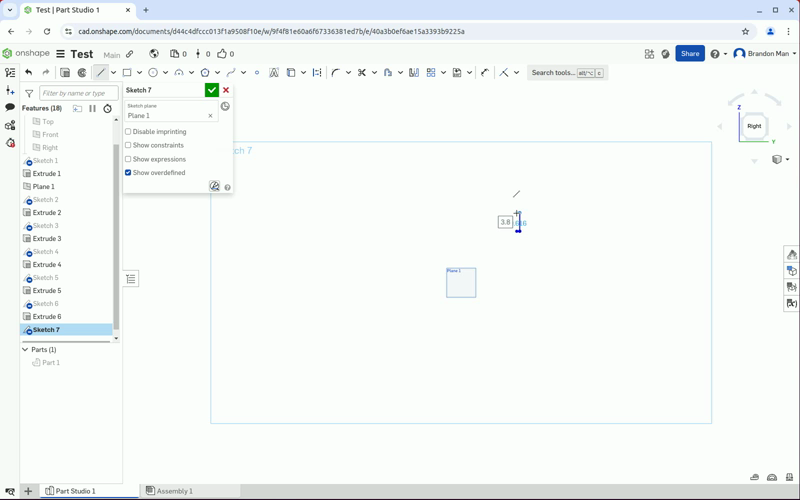
scroll(6)
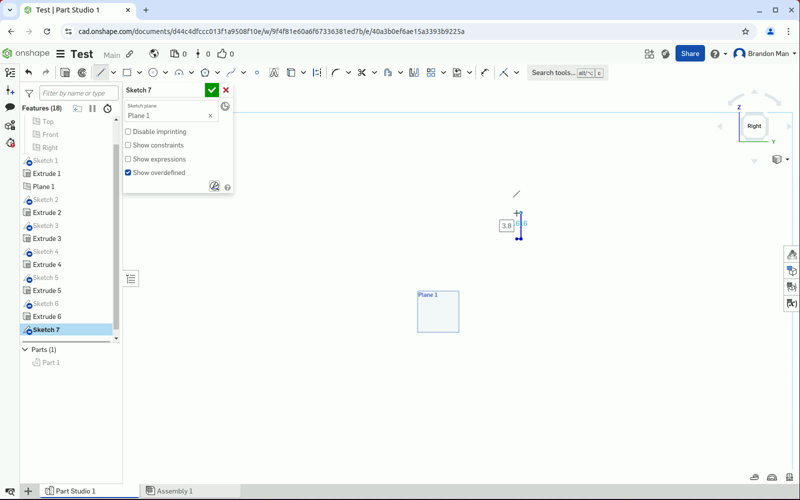
scroll(6)
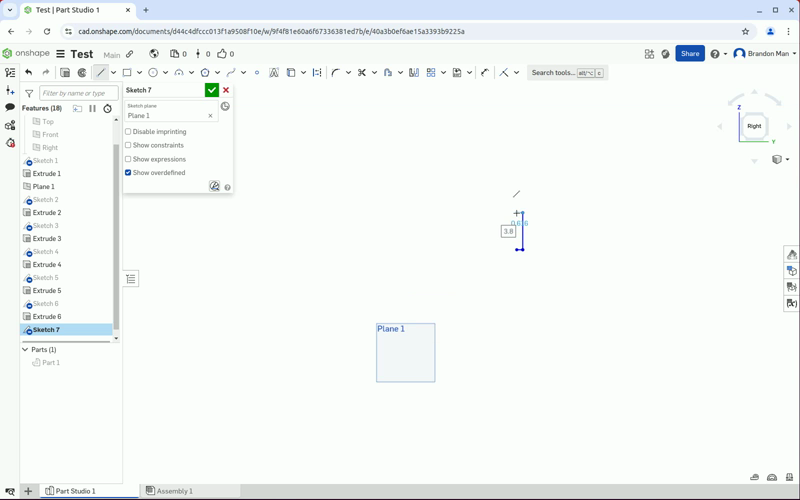
scroll(6)
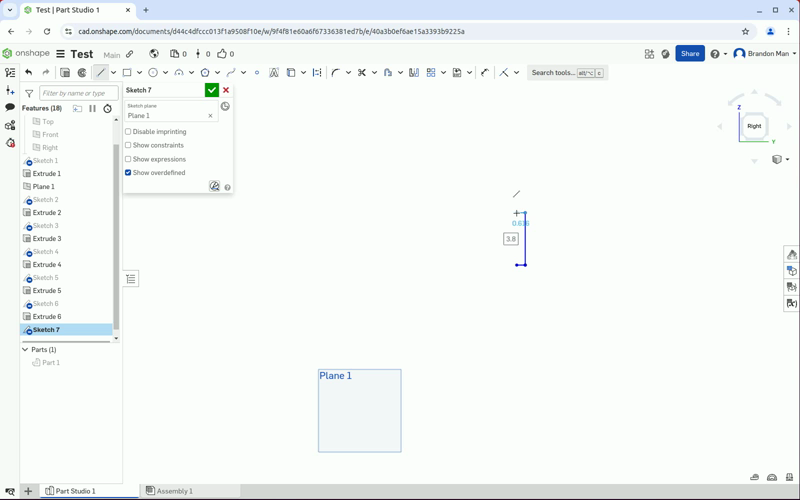
scroll(6)
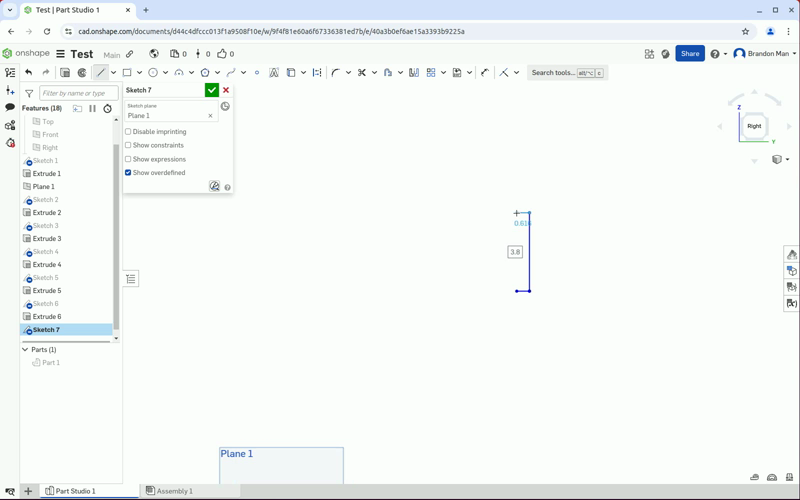
scroll(6)
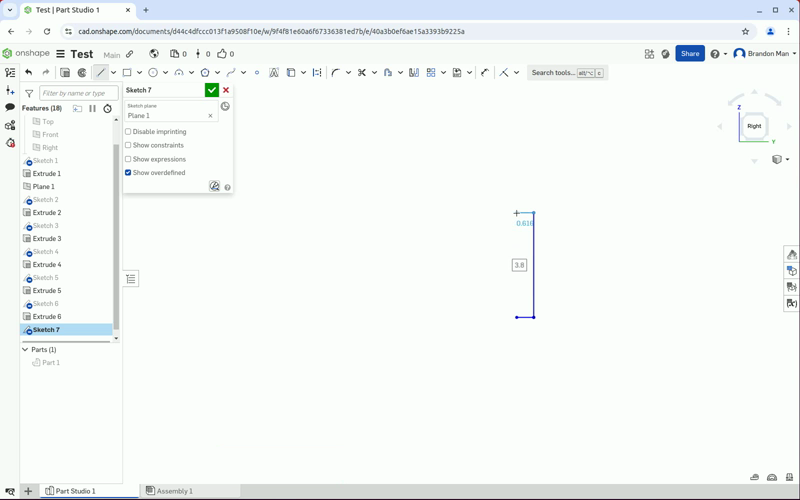
scroll(6)
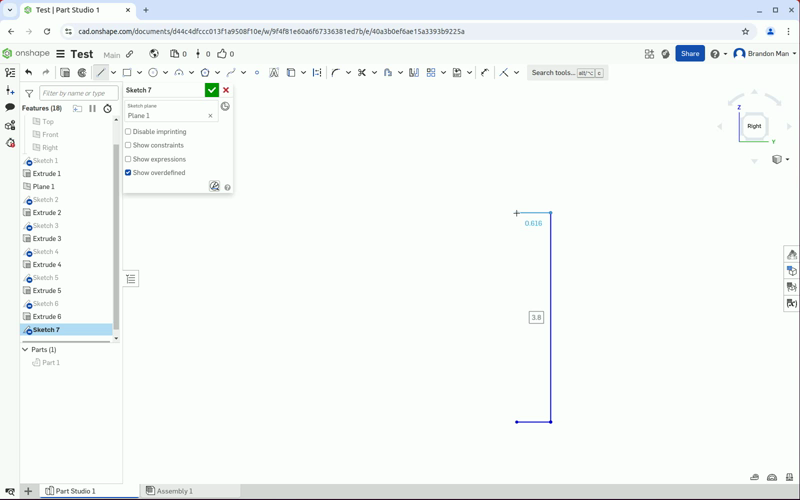
click(516, 212)
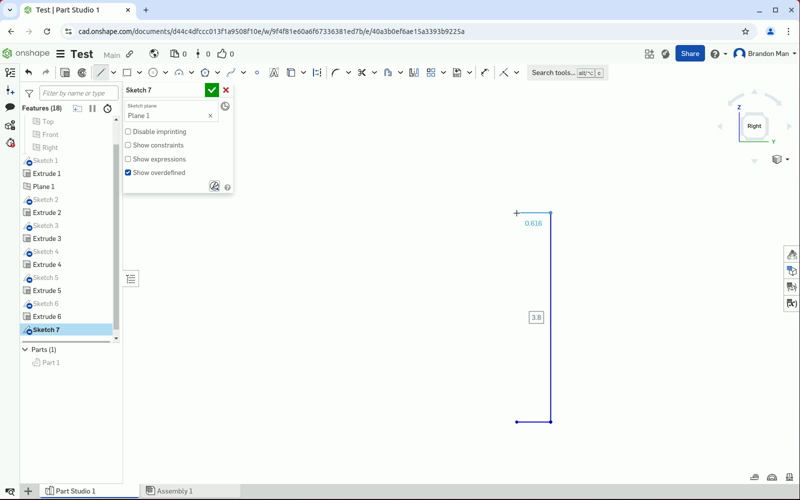
scroll(-6)
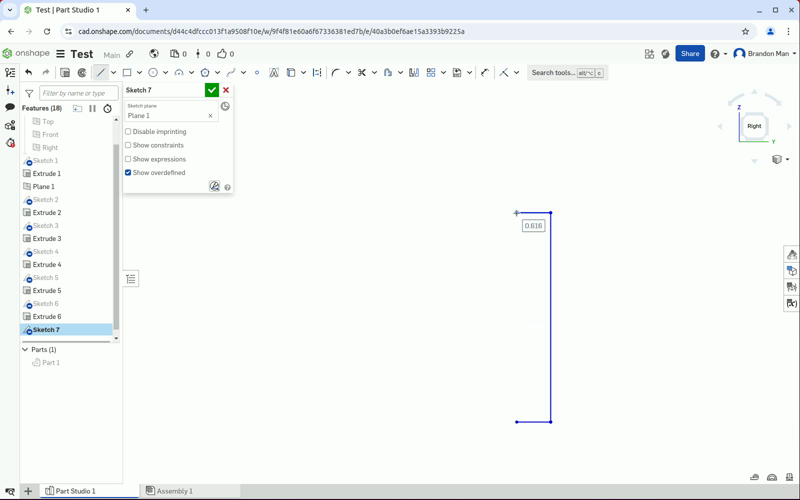
scroll(-6)
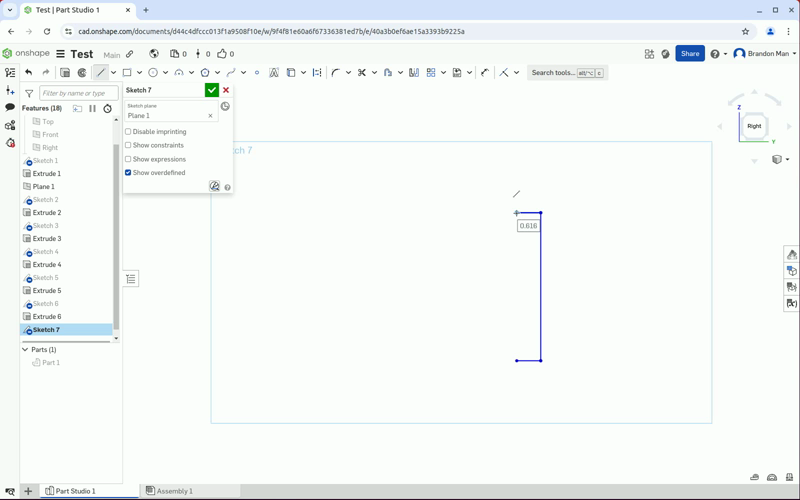
scroll(-6)
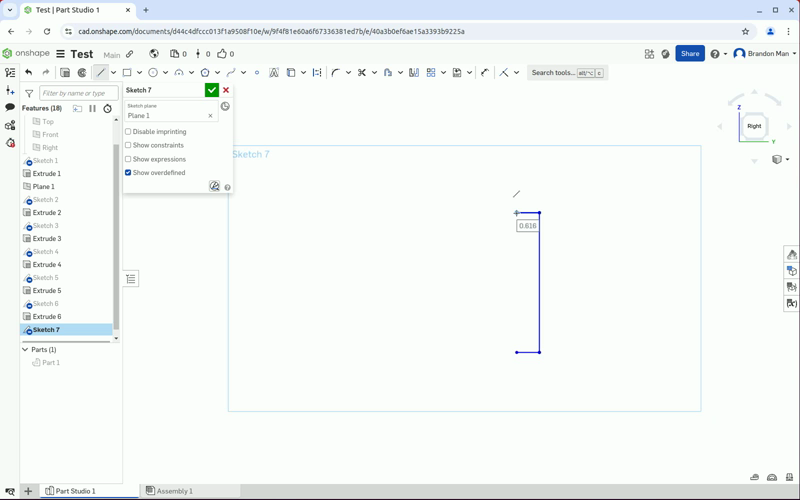
scroll(-6)
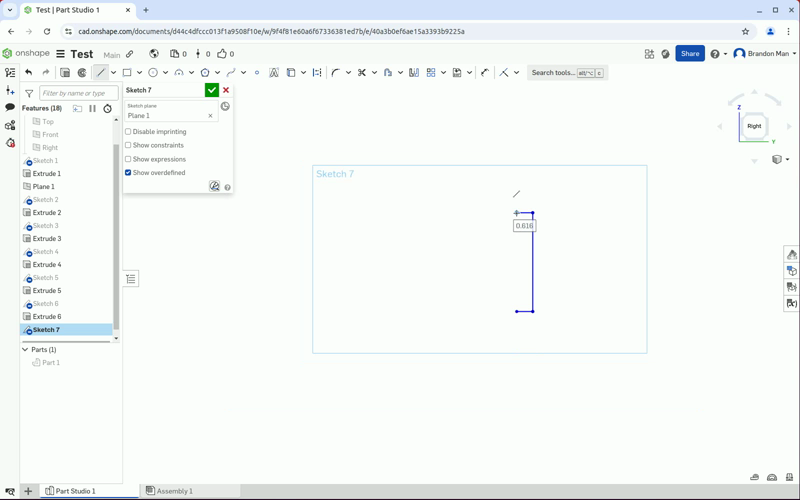
scroll(-6)
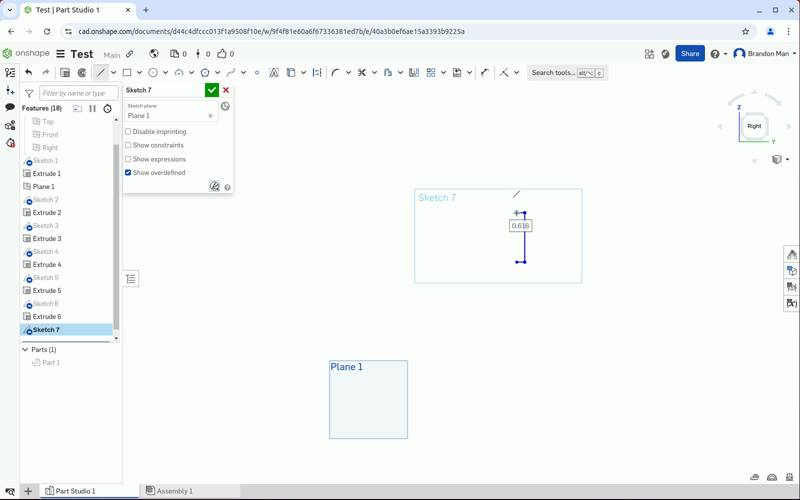
scroll(-6)
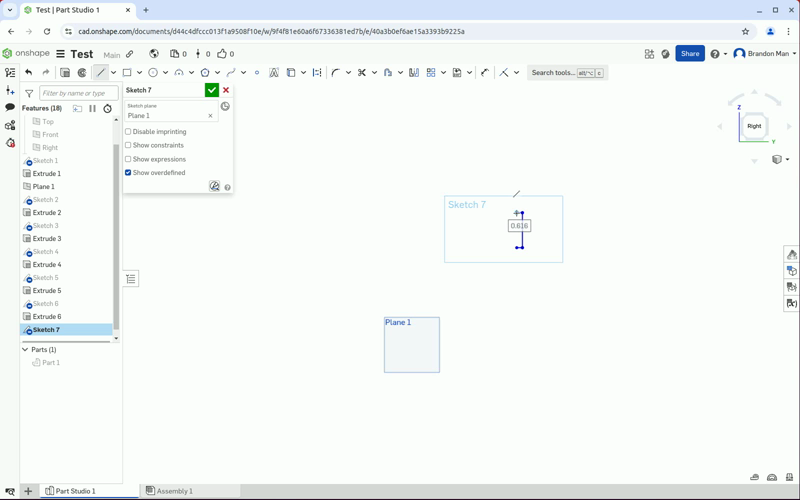
scroll(-6)
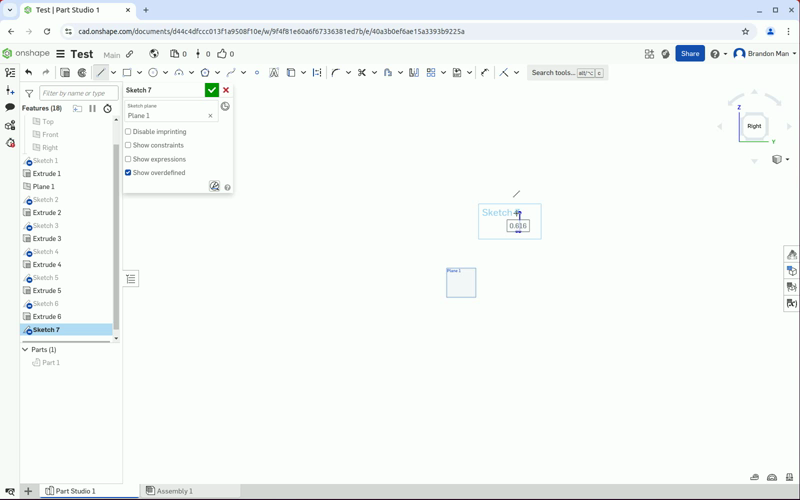
key_up(shift)
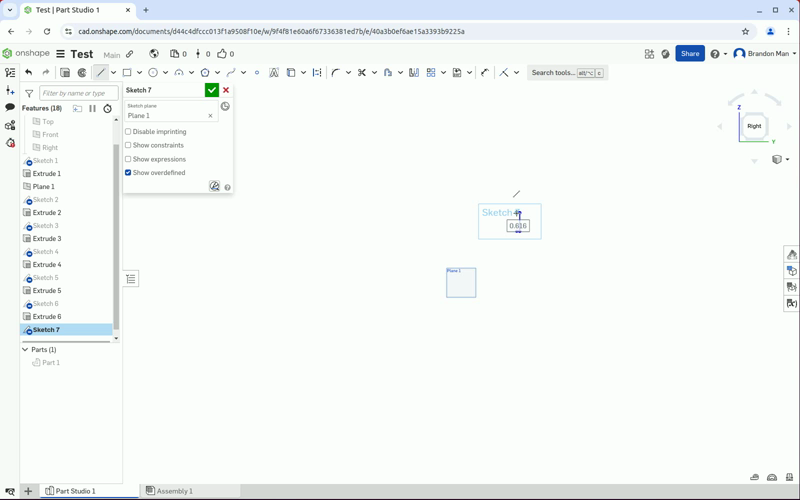
mouse_move(546, 212)
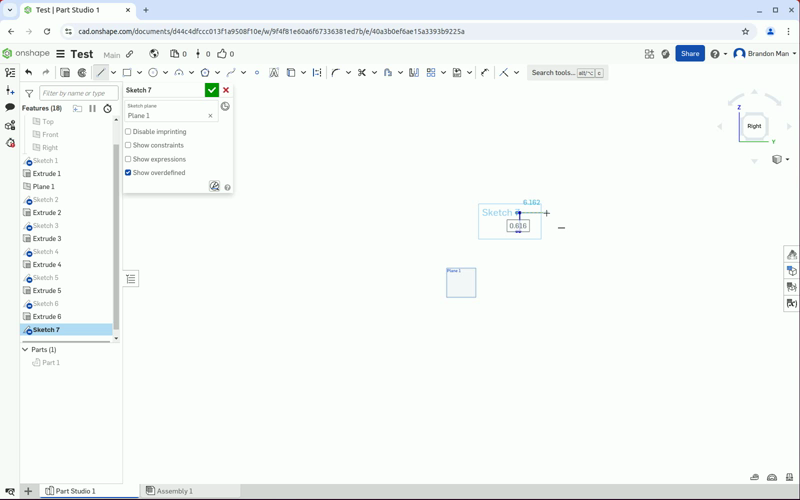
key_down(shift)
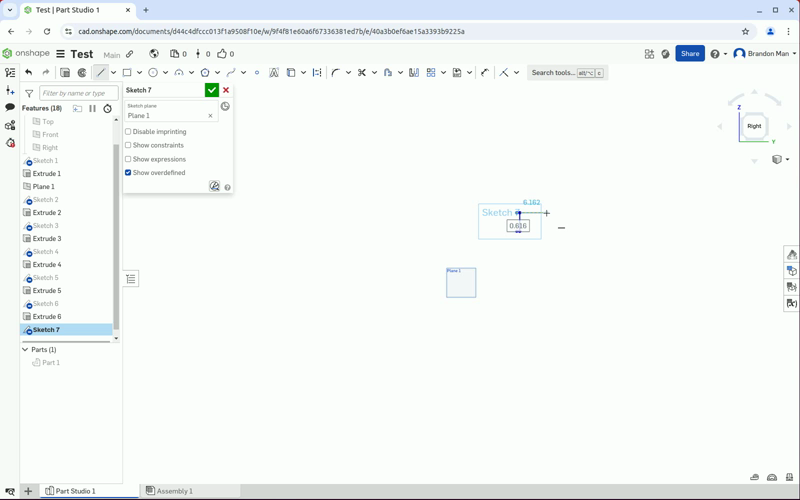
mouse_move(516, 231)
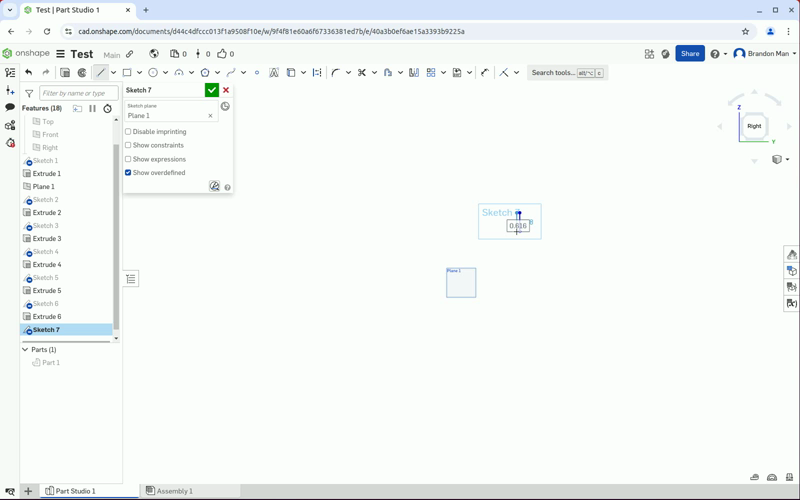
scroll(6)
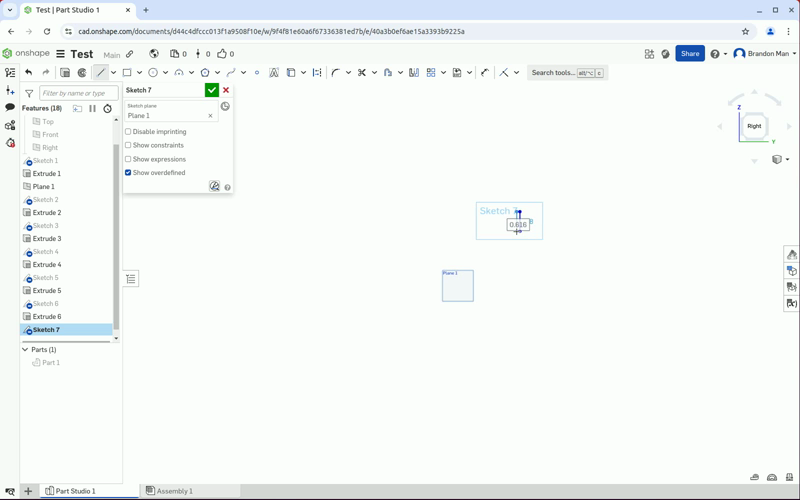
scroll(6)
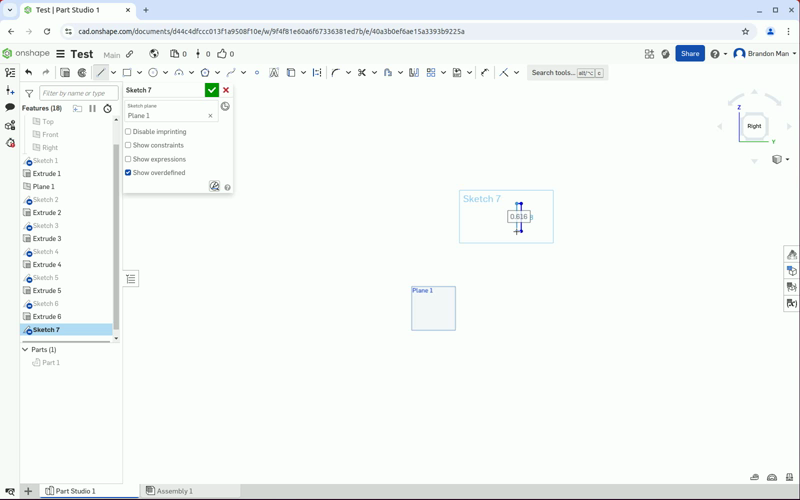
scroll(6)
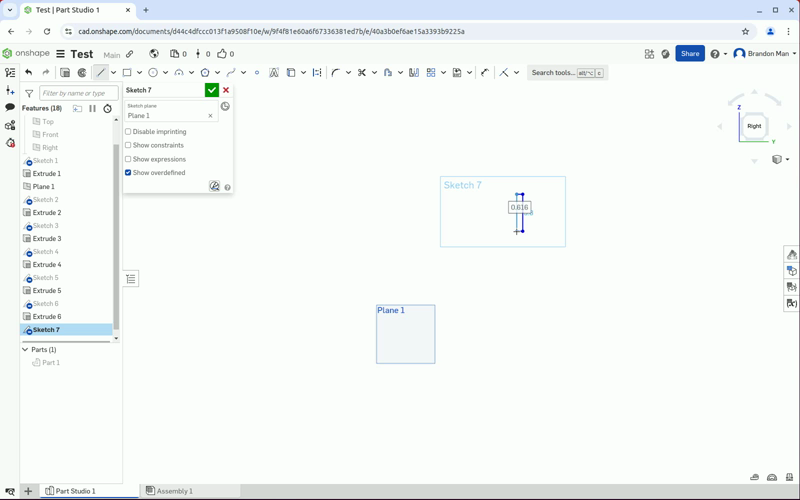
scroll(6)
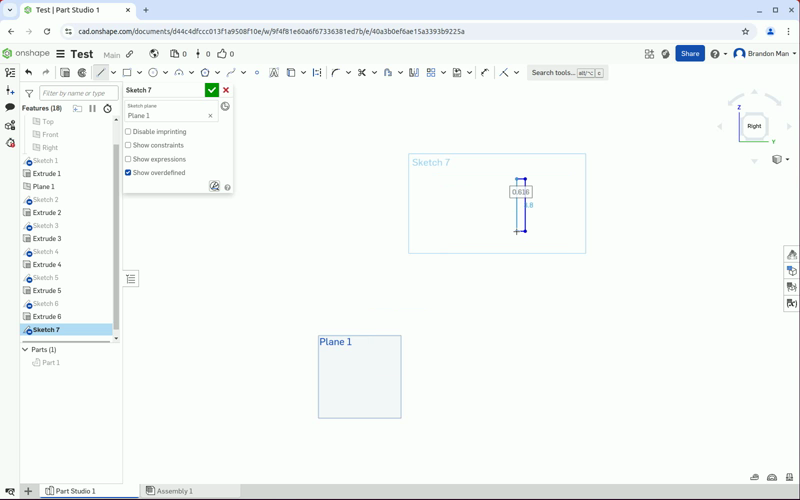
scroll(6)
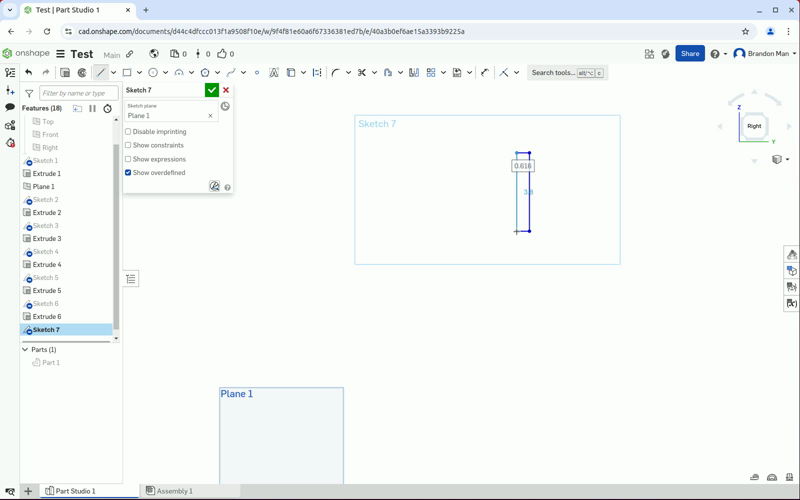
scroll(6)
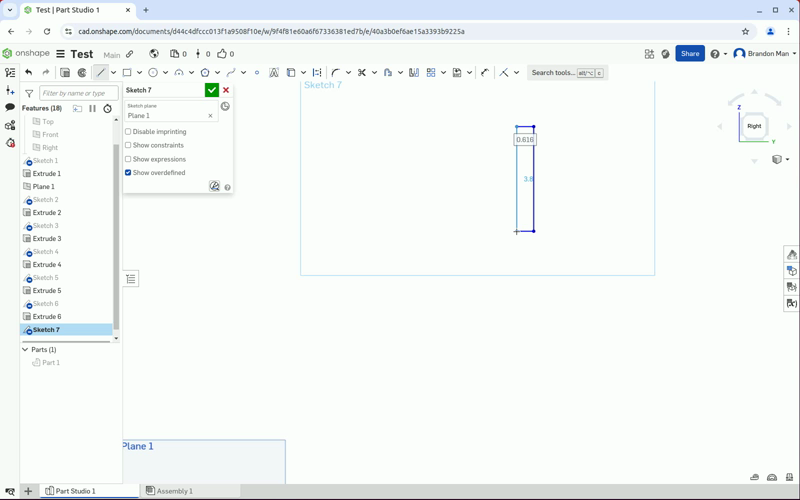
scroll(6)
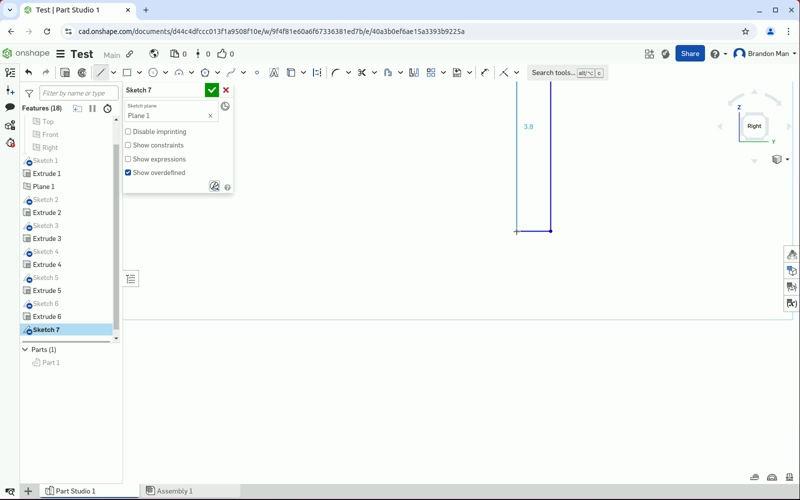
key_up(shift)
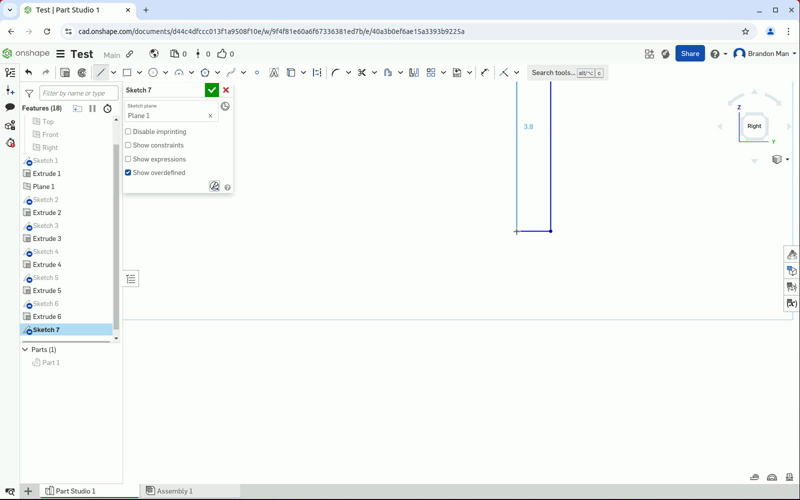
click(516, 231)
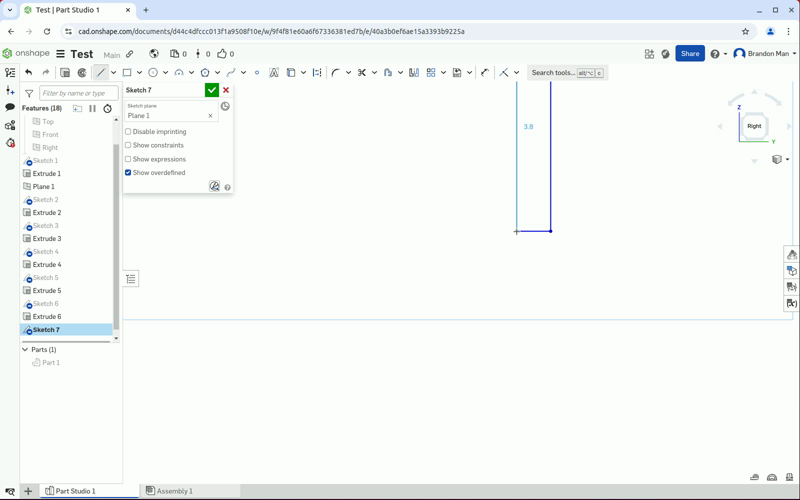
scroll(-6)
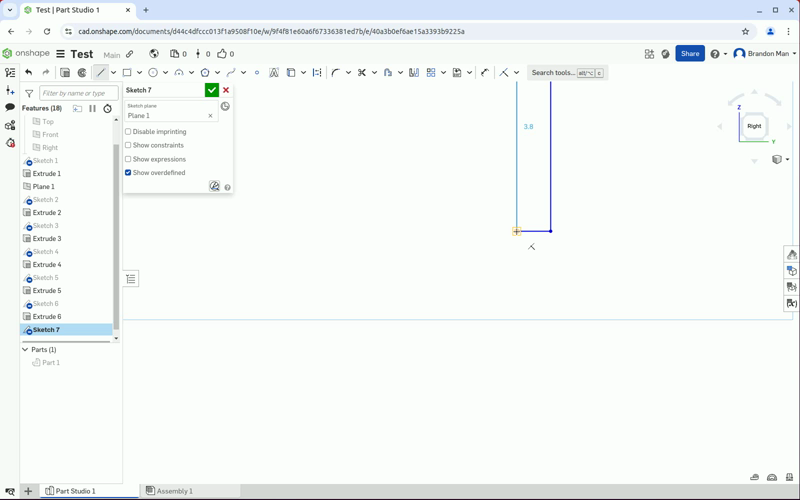
scroll(-6)
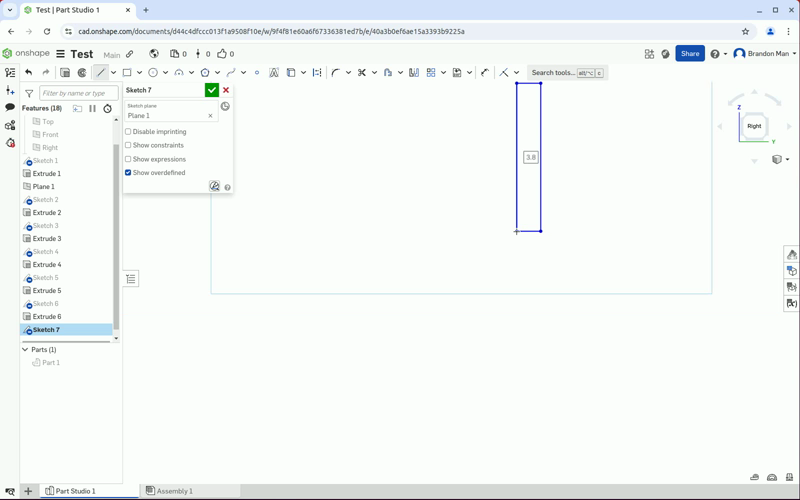
scroll(-6)
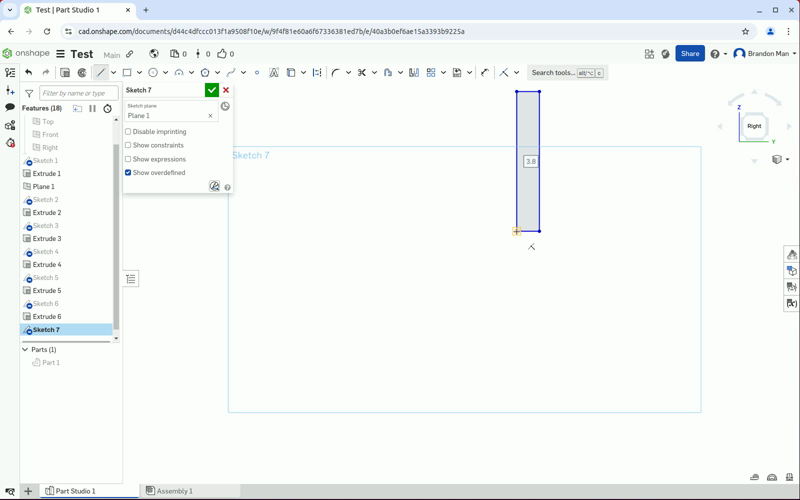
scroll(-6)
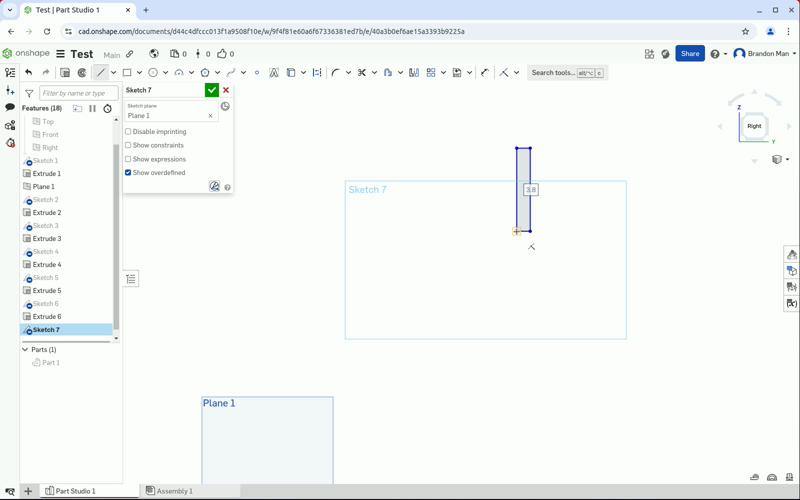
scroll(-6)
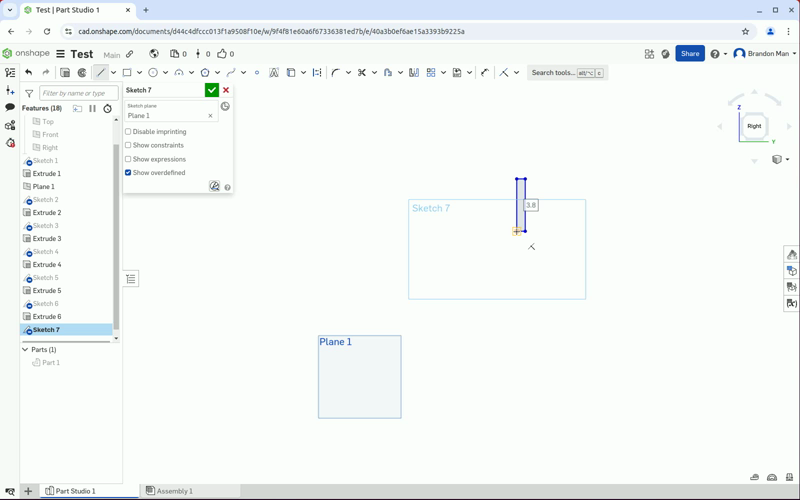
scroll(-6)
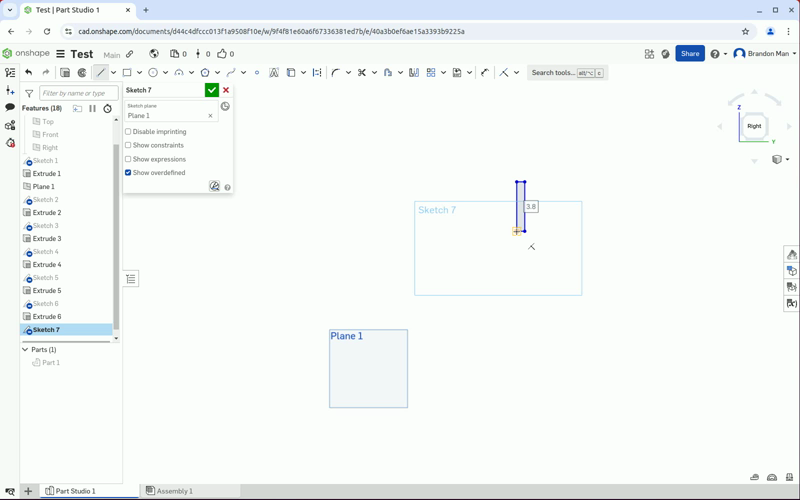
scroll(-6)
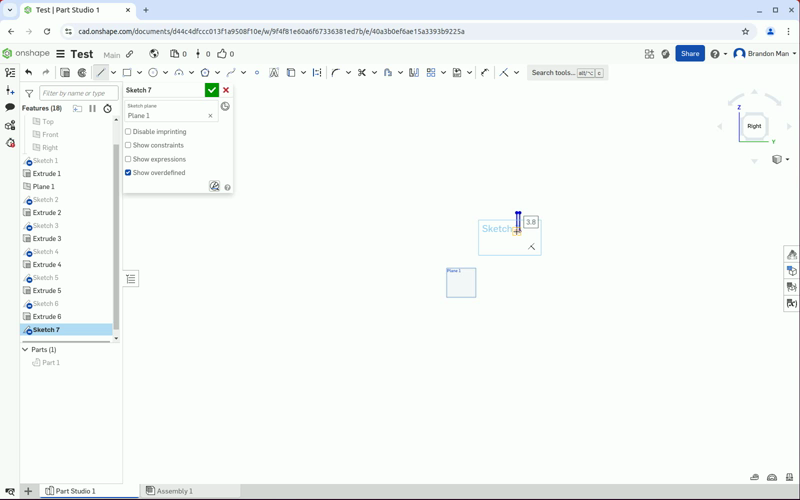
key(esc)
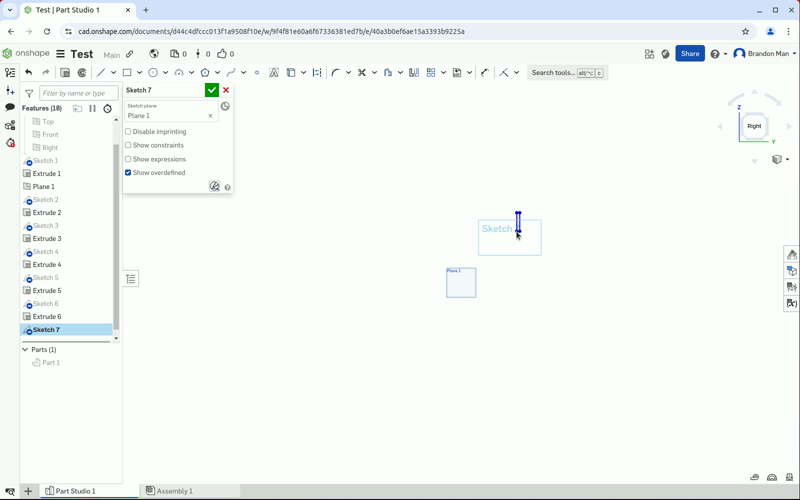
mouse_move(517, 217)
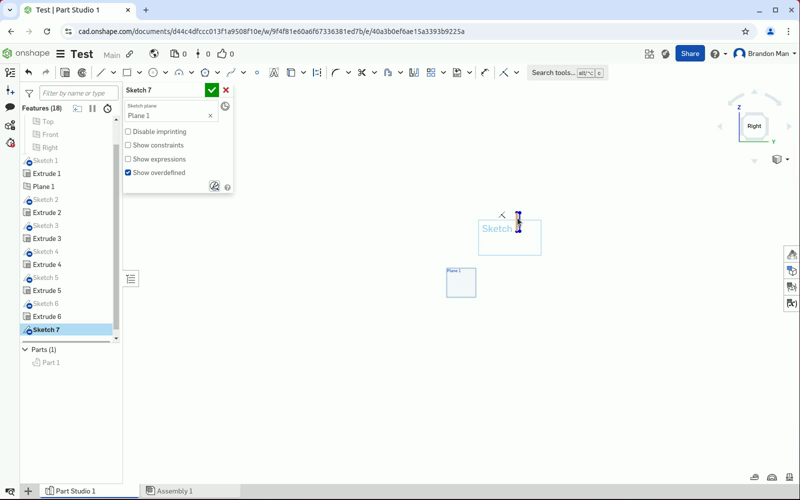
scroll(6)
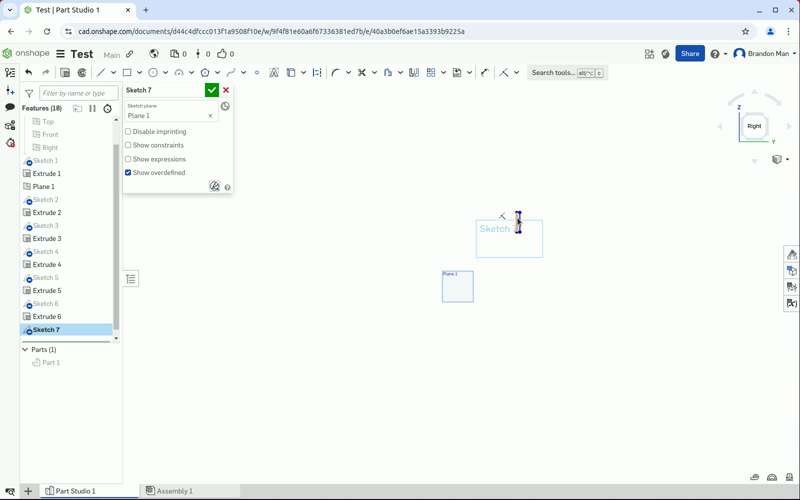
scroll(6)
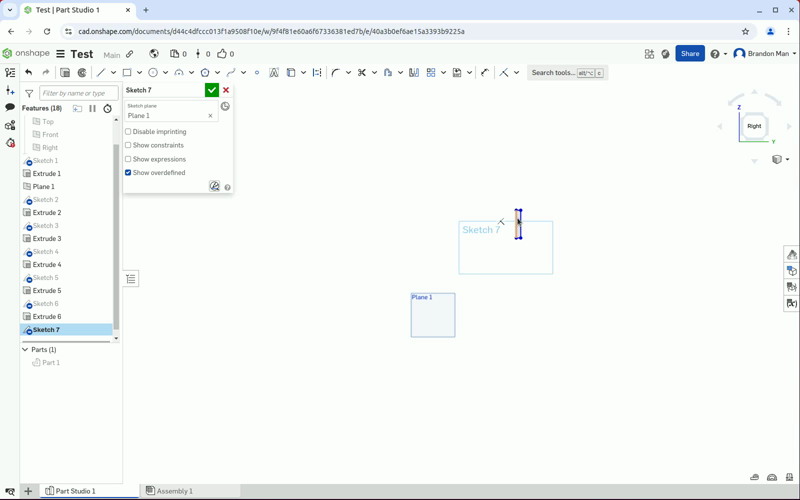
scroll(6)
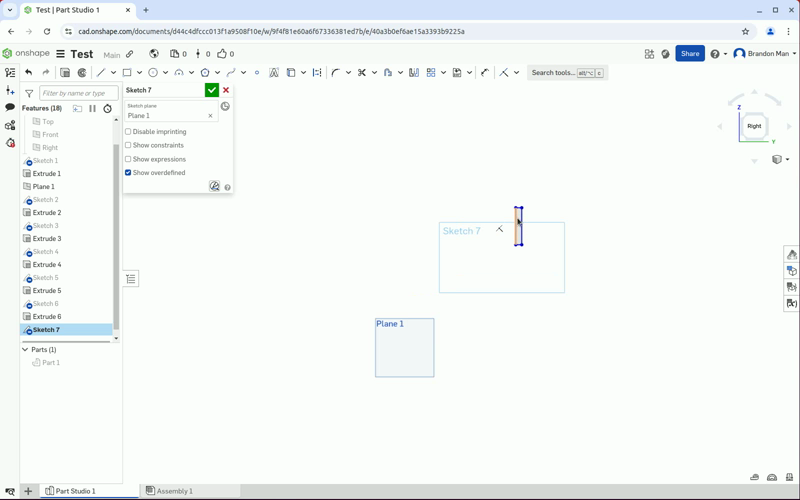
scroll(6)
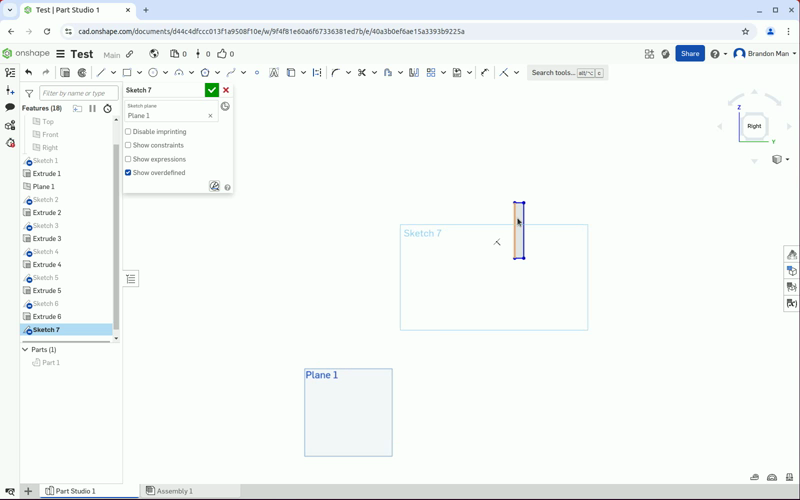
scroll(6)
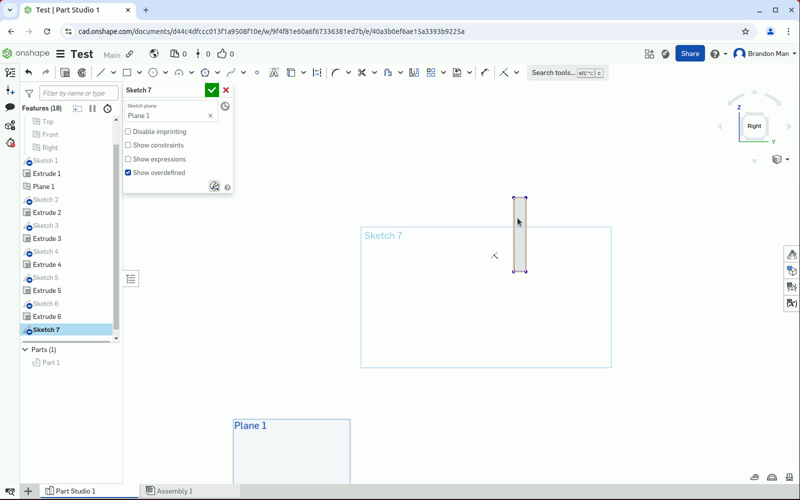
scroll(6)
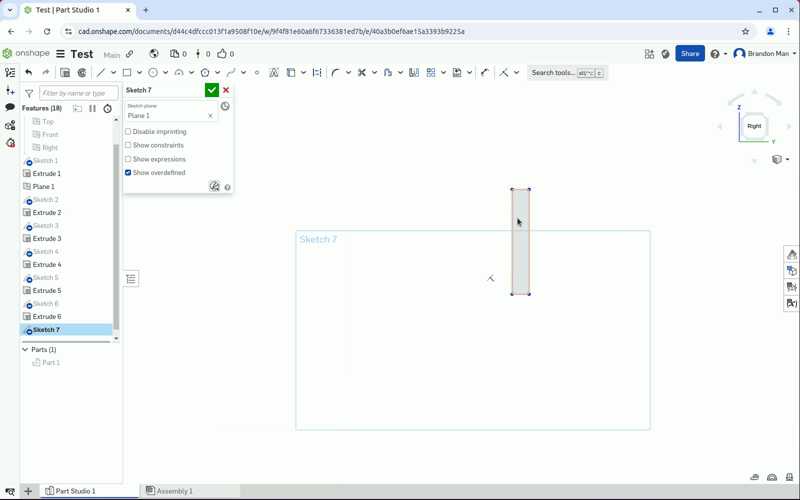
scroll(6)
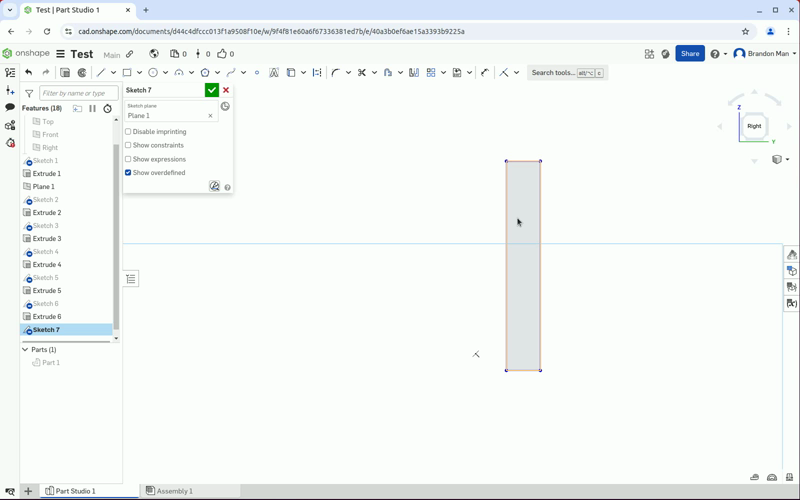
click(517, 217)
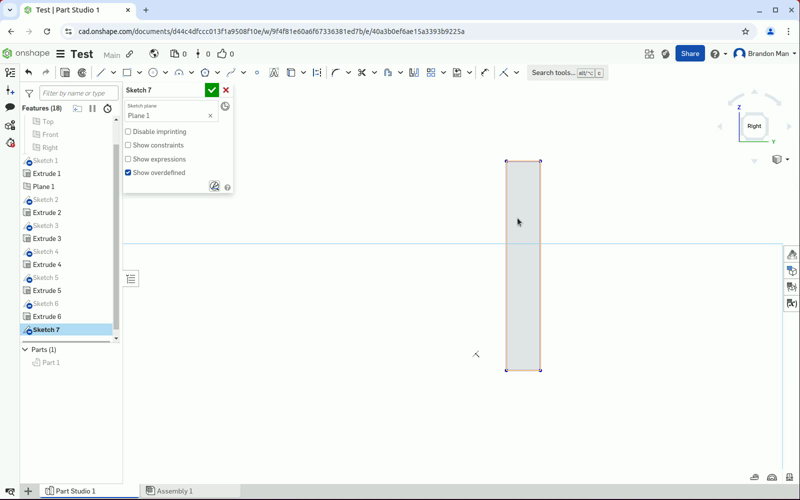
scroll(-6)
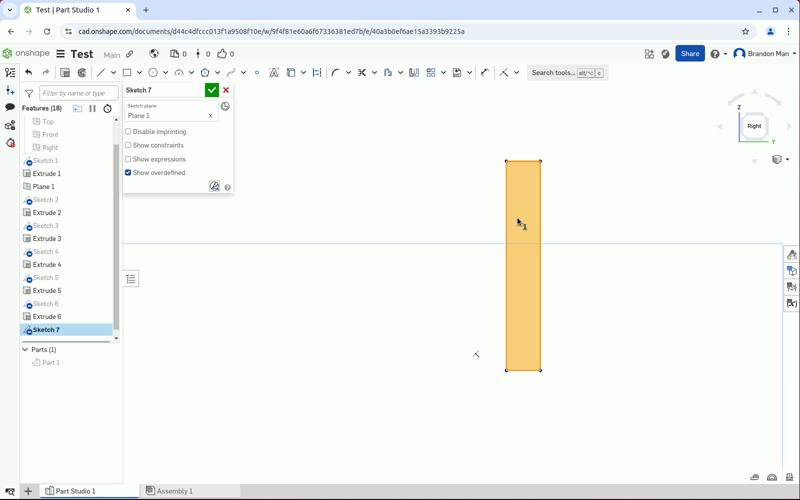
scroll(-6)
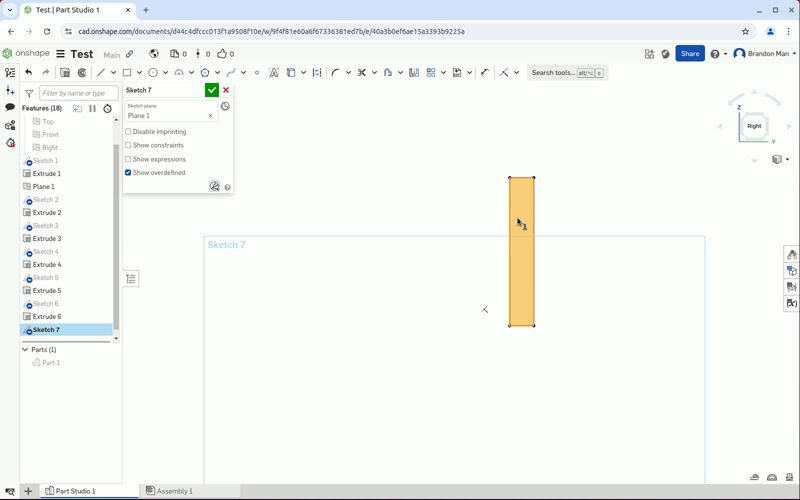
scroll(-6)
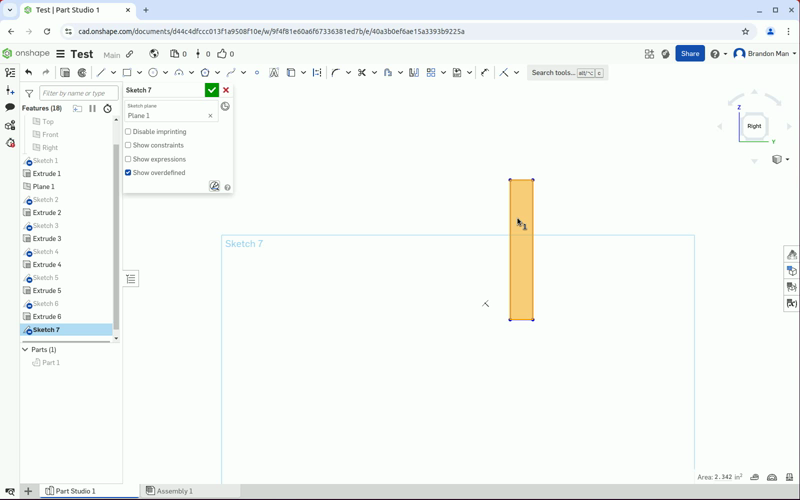
scroll(-6)
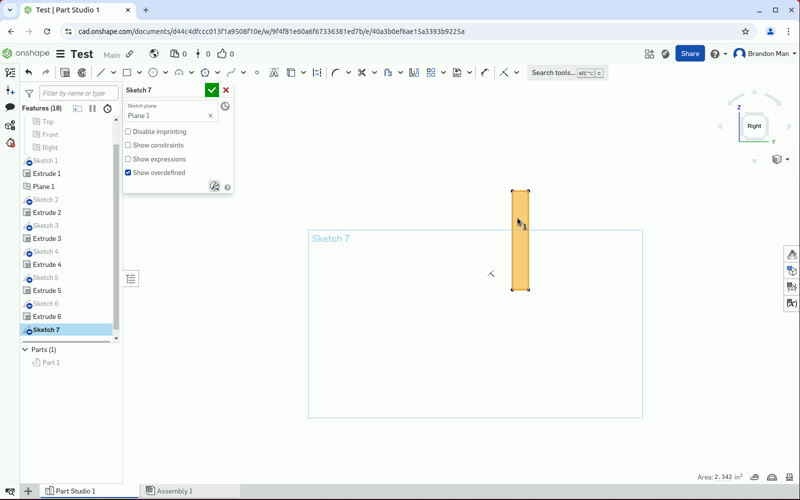
scroll(-6)
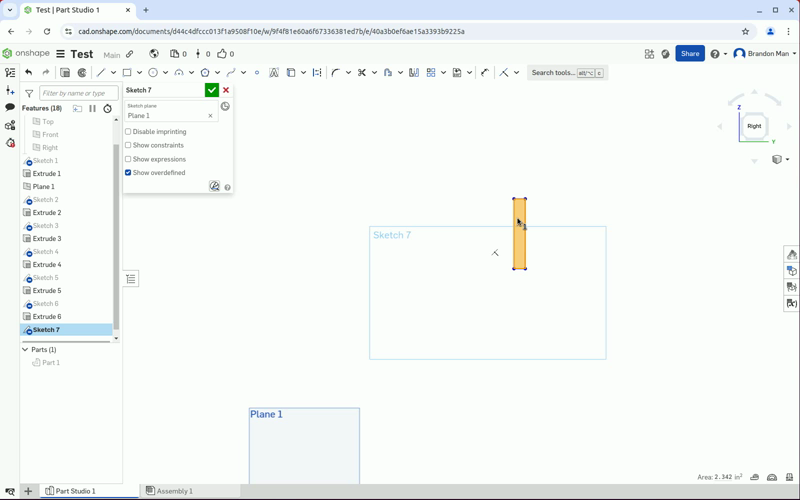
scroll(-6)
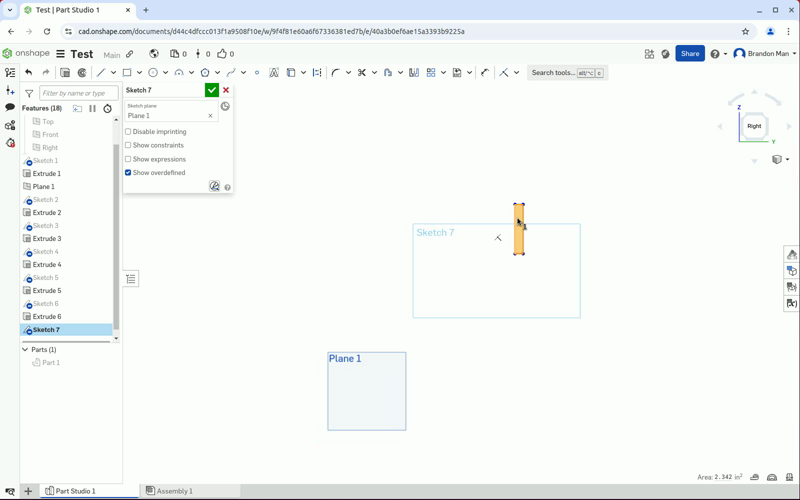
scroll(-6)
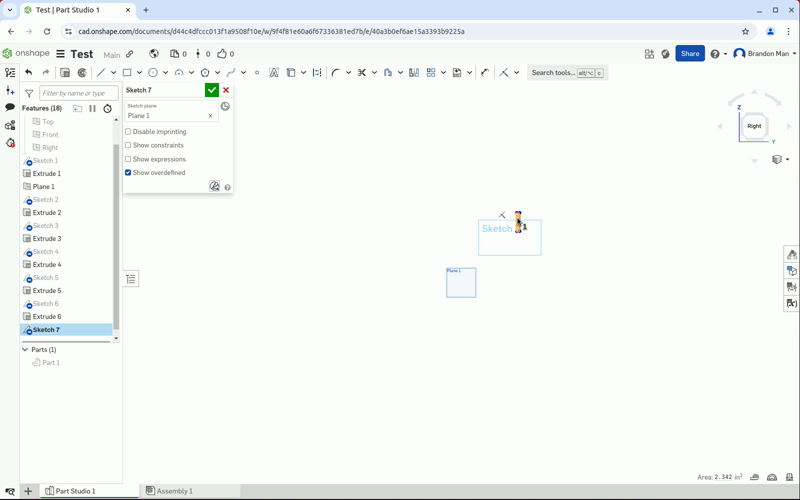
mouse_move(73, 352)
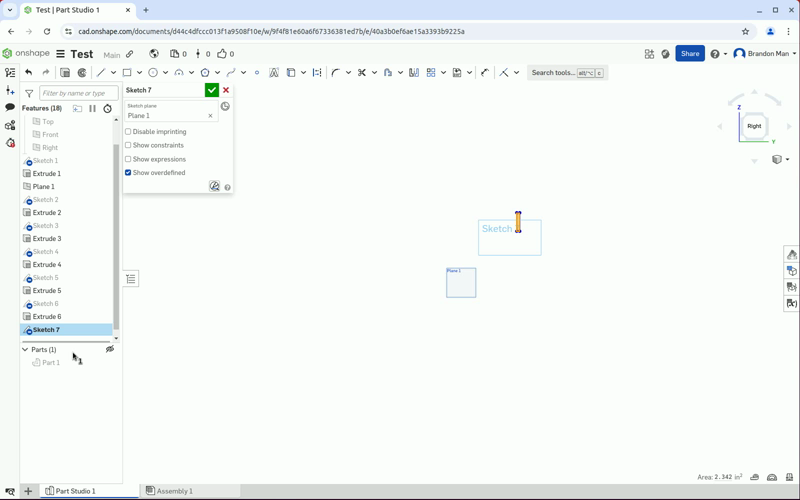
key(shift+y)
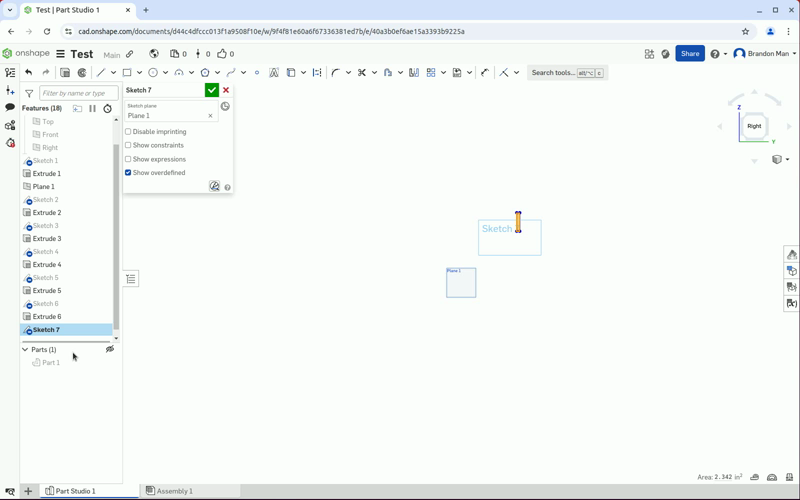
key(shift+e)
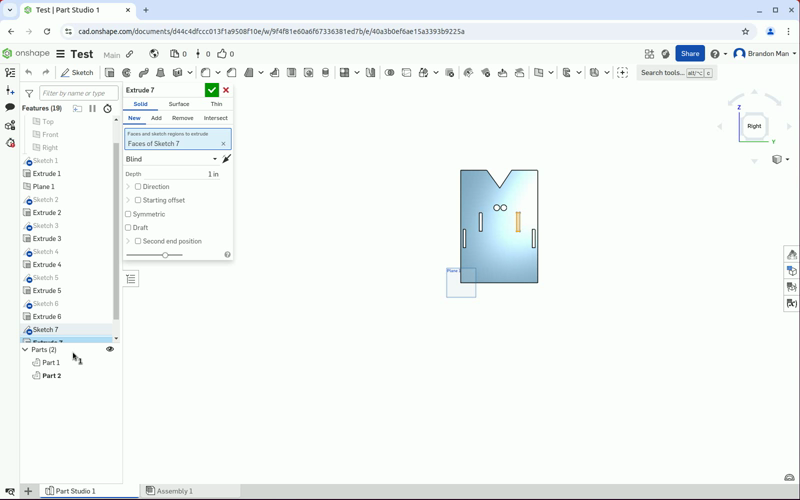
mouse_move(143, 106)
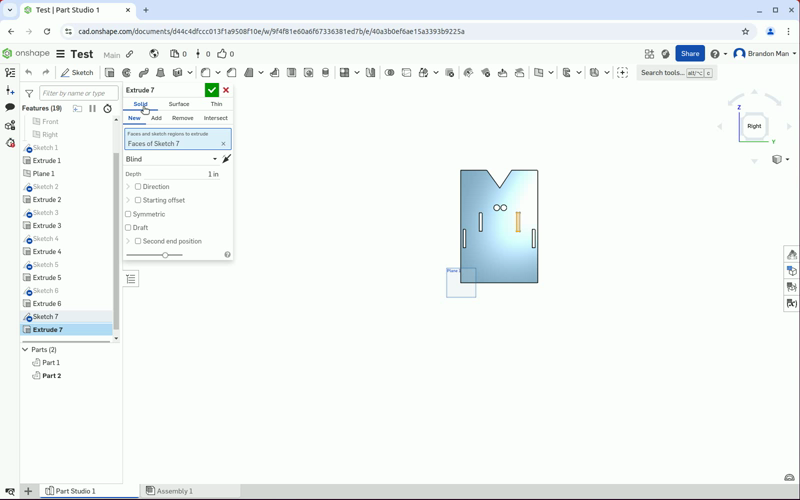
click(143, 106)
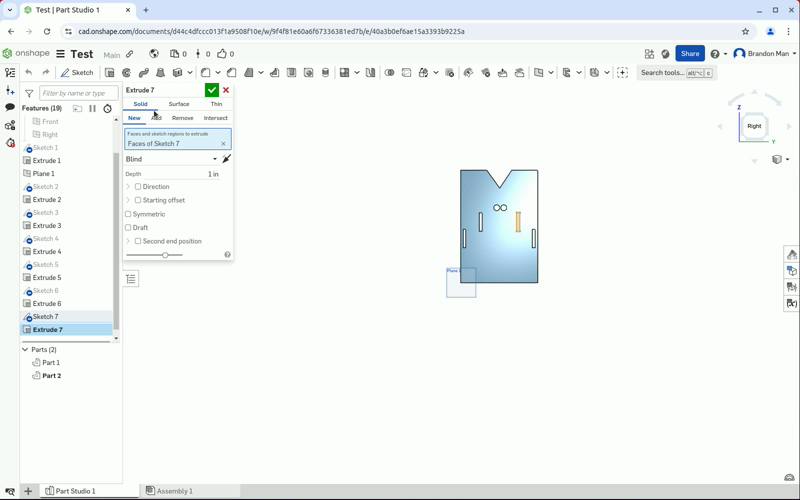
mouse_move(186, 120)
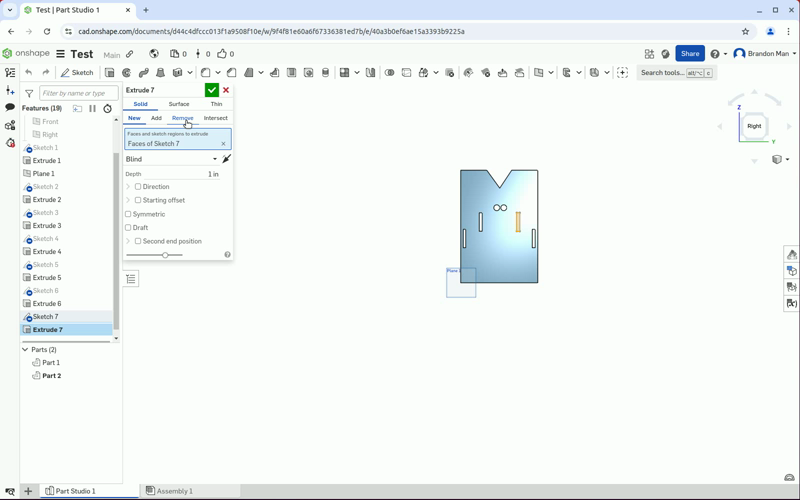
click(186, 120)
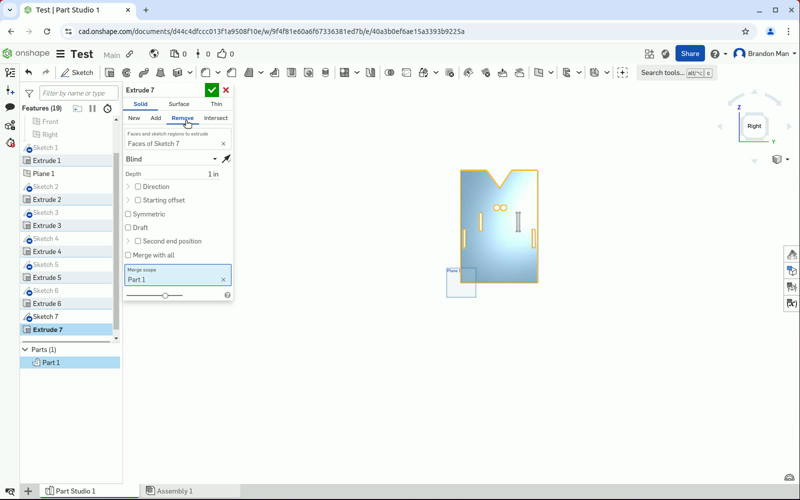
key(tab, 4)
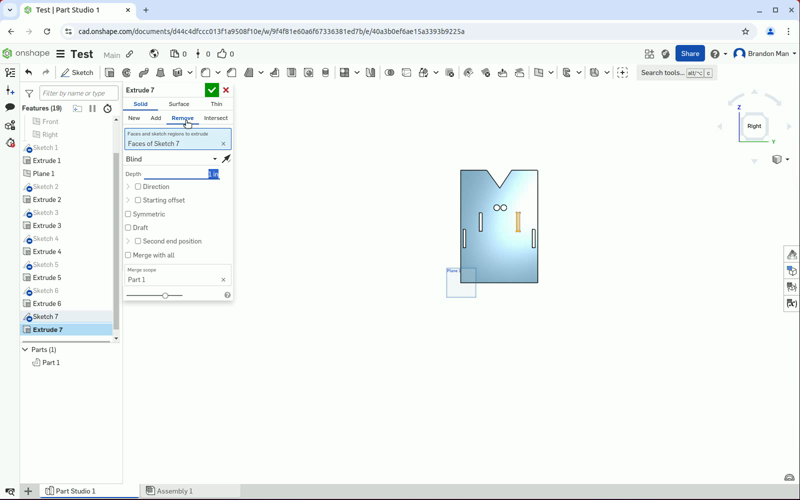
text(4.333)
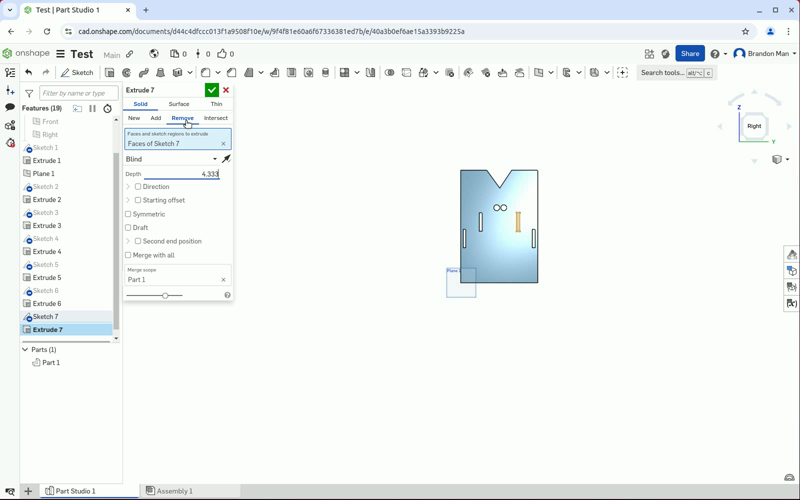
key(tab, 6)
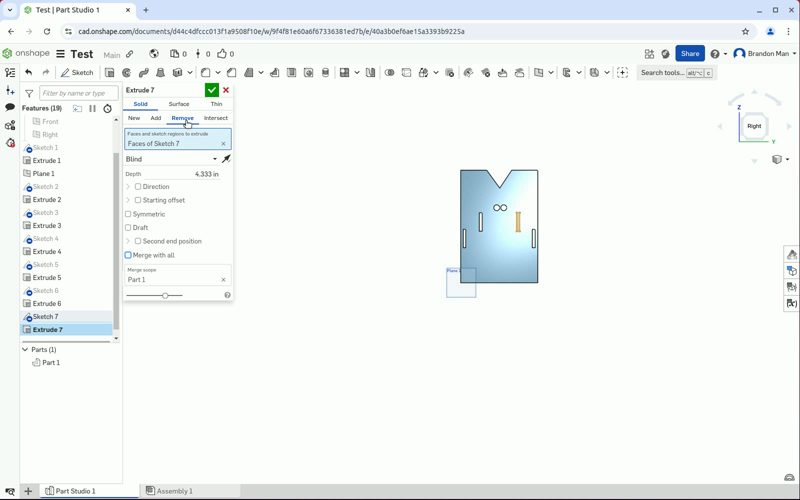
key(space)
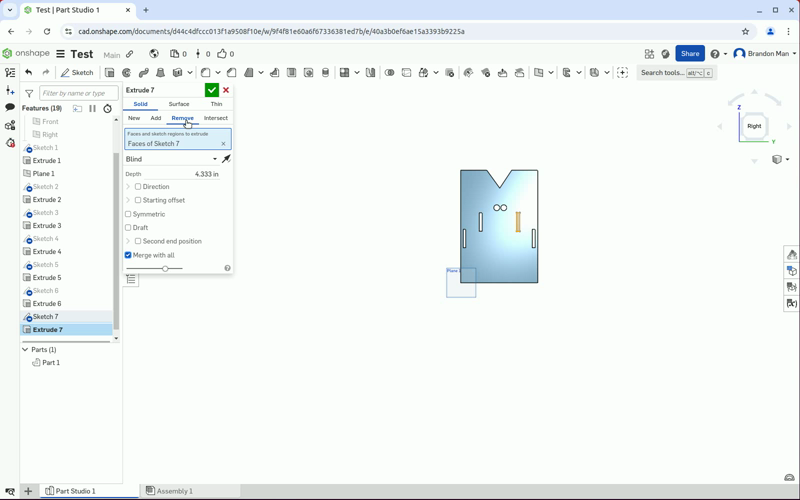
key(enter)
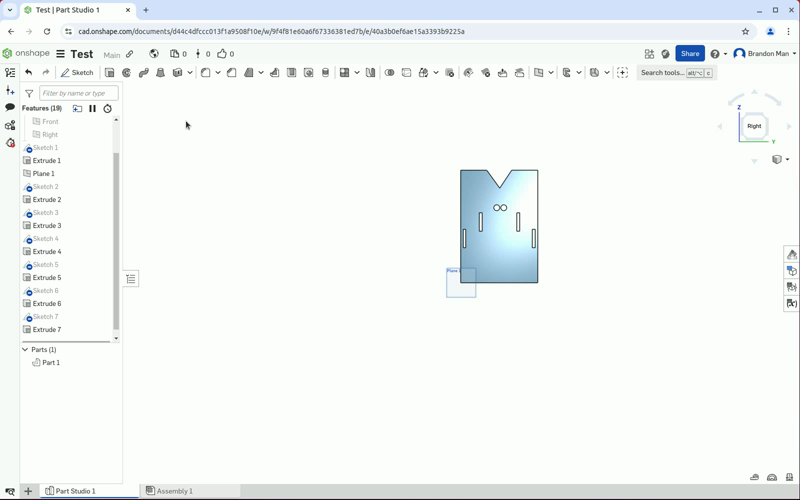
key(shift+h)
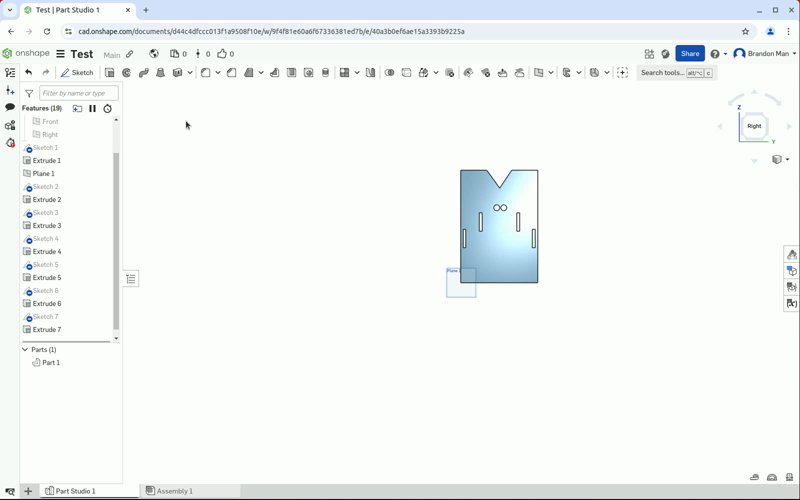
key(shift+h)
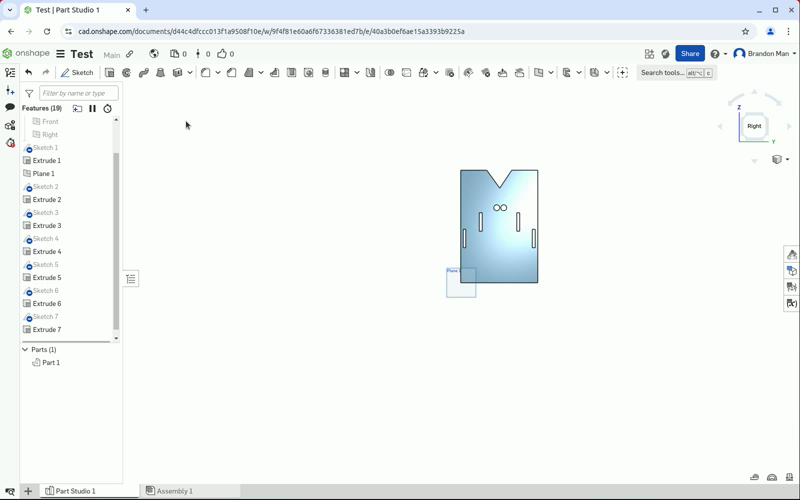
mouse_move(69, 150)
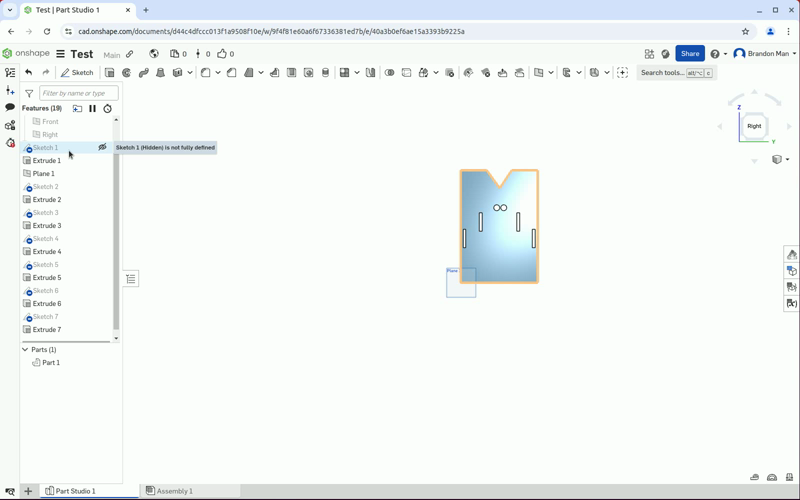
click(69, 150)
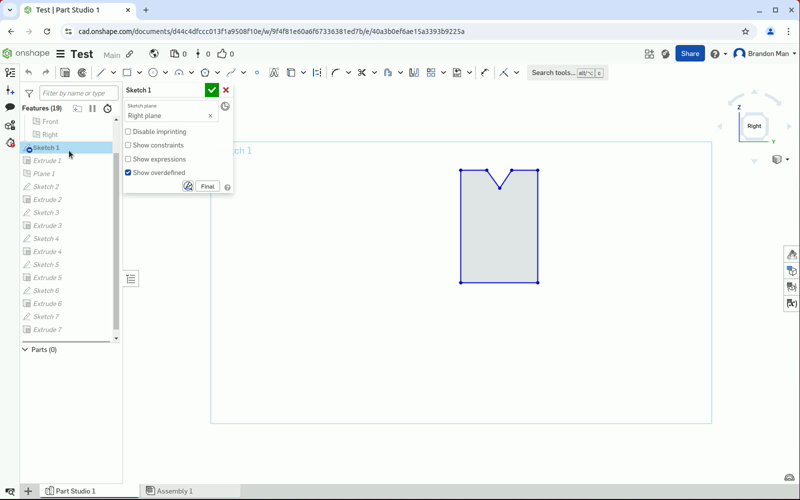
mouse_move(229, 92)
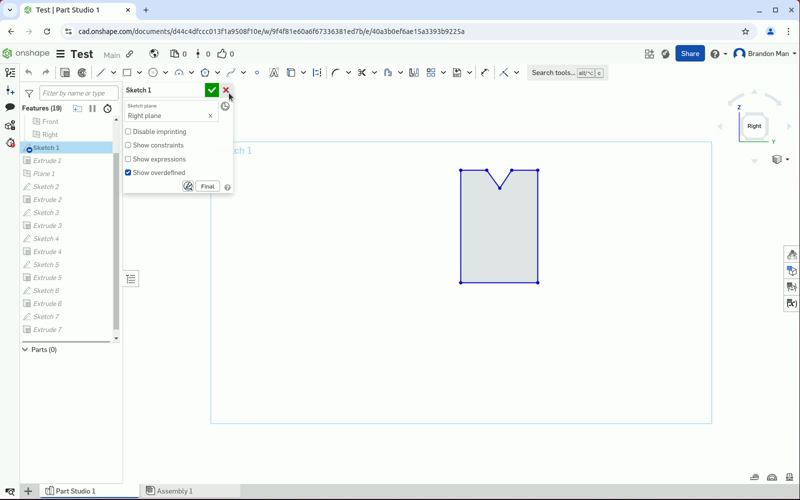
click(229, 92)
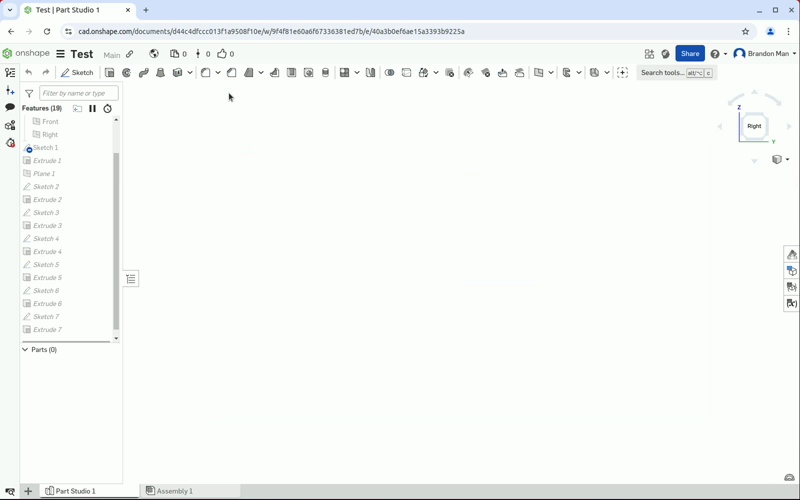
key(shift+s)
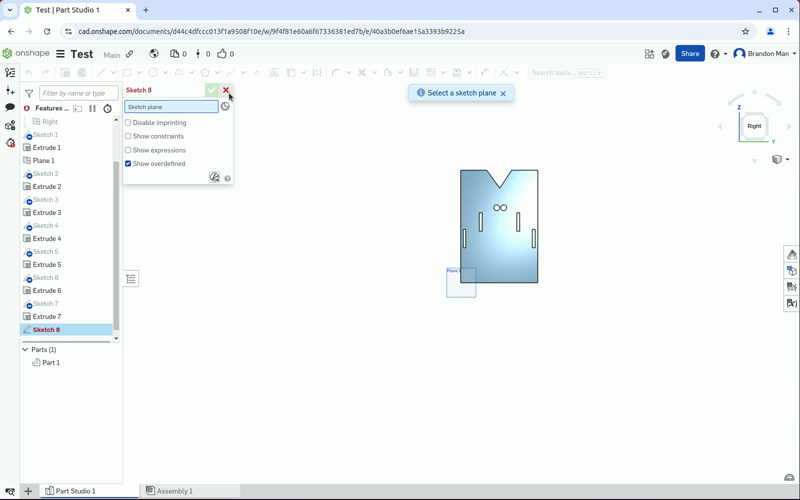
mouse_move(69, 163)
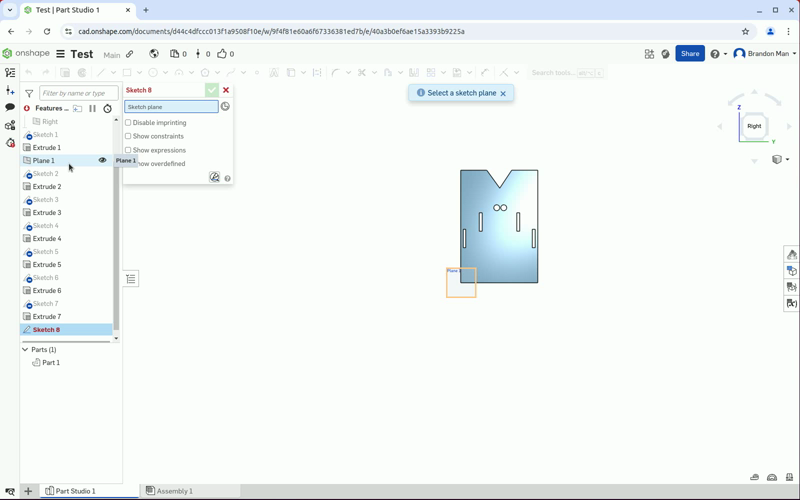
click(69, 163)
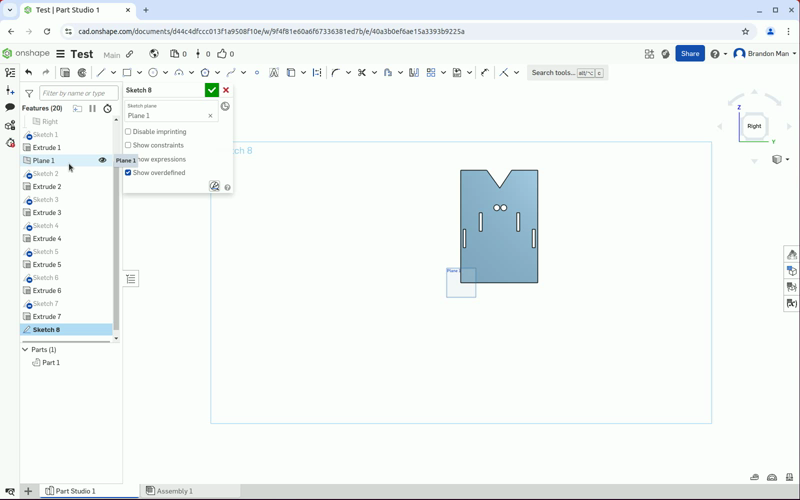
mouse_move(73, 352)
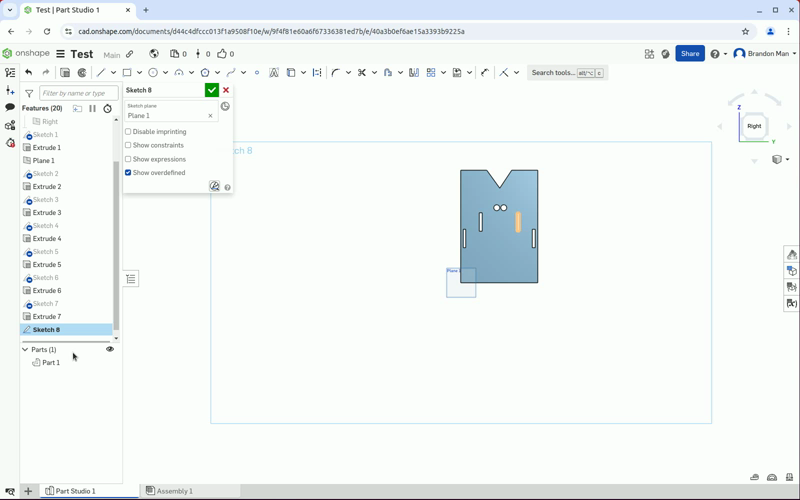
key(y)
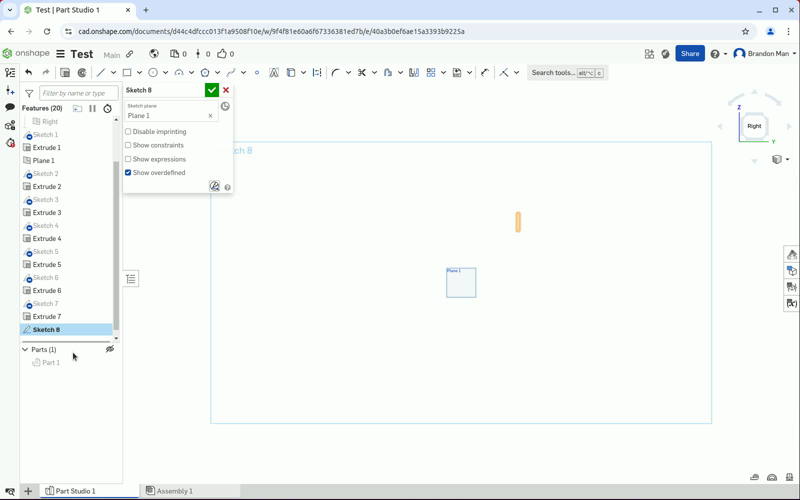
key(l)
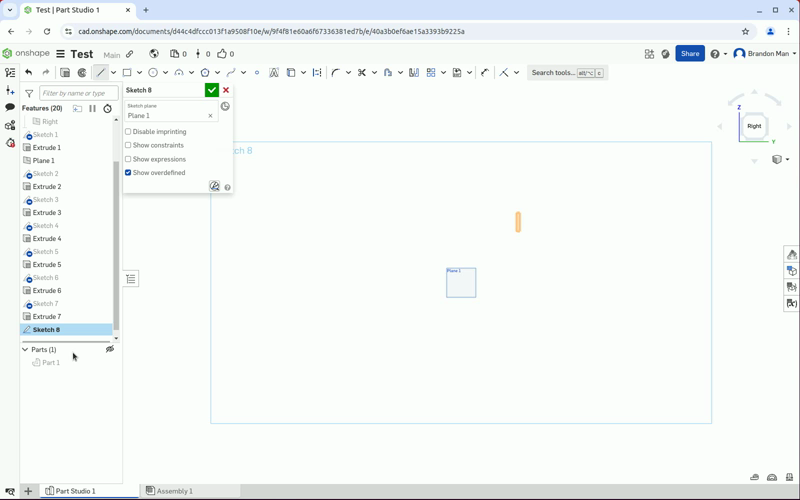
key_down(shift)
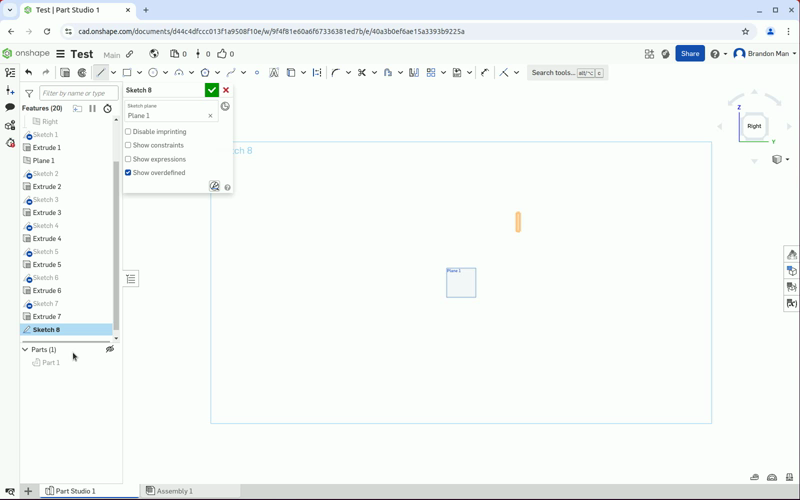
mouse_move(473, 282)
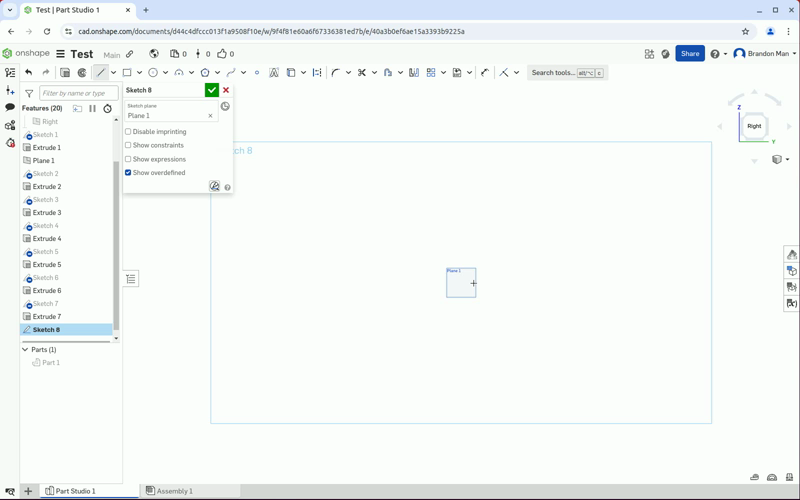
click(473, 282)
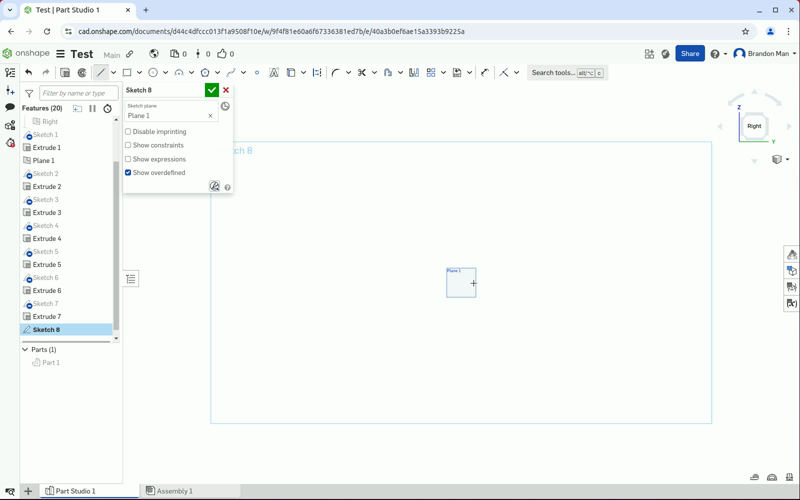
key_up(shift)
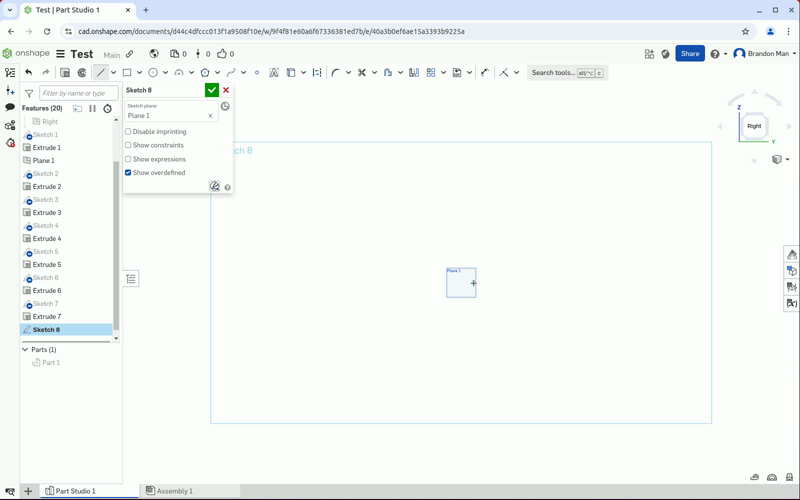
key_down(shift)
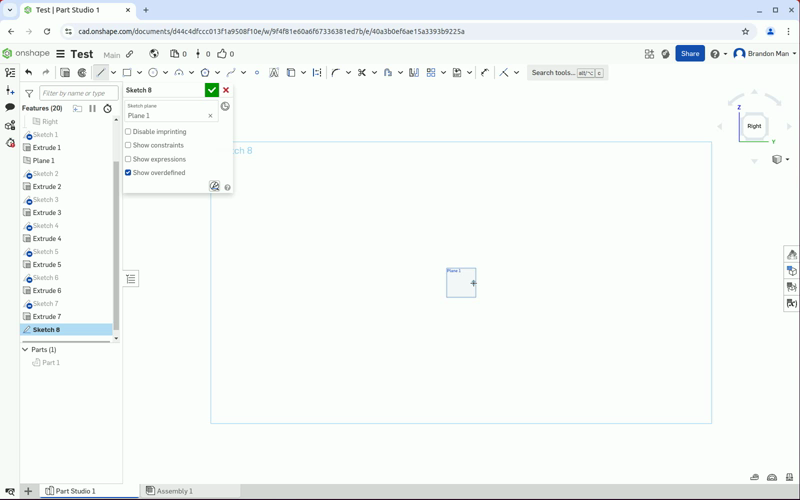
mouse_move(503, 282)
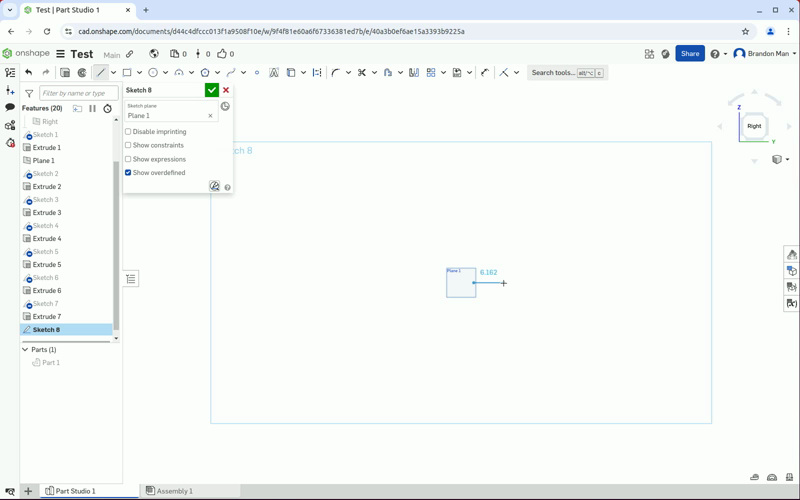
mouse_move(525, 282)
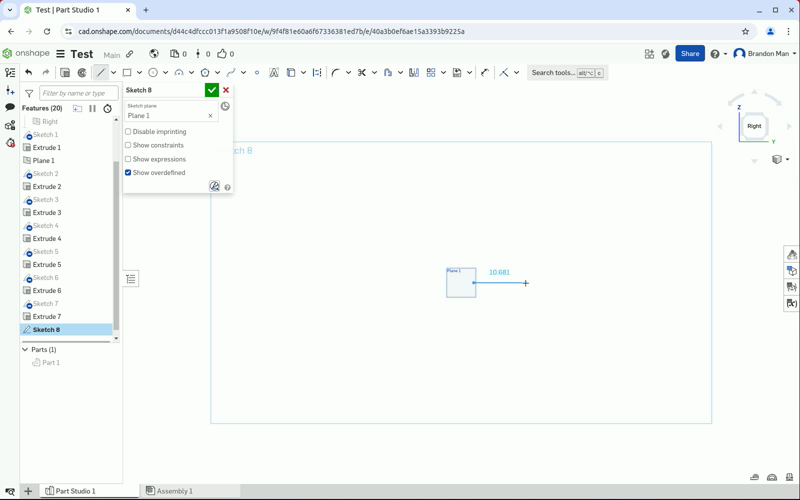
click(525, 282)
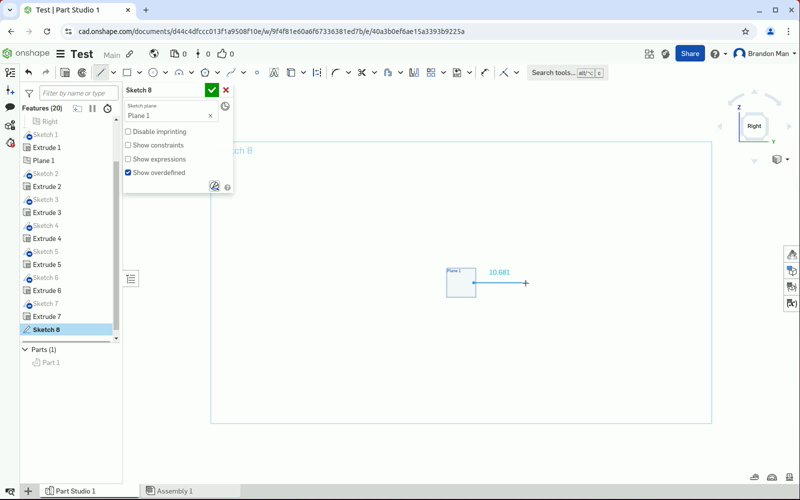
key_up(shift)
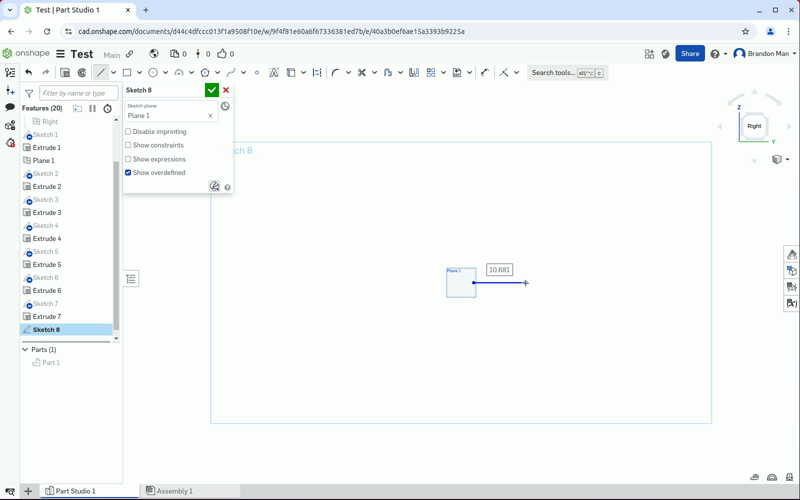
key_down(shift)
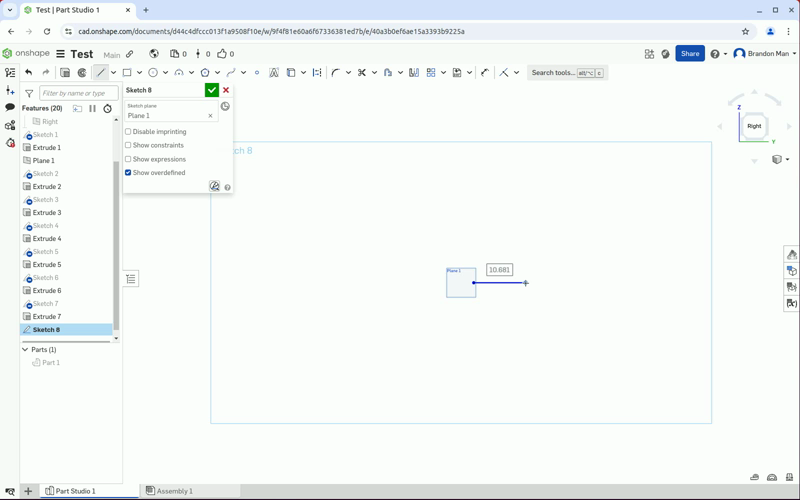
mouse_move(555, 282)
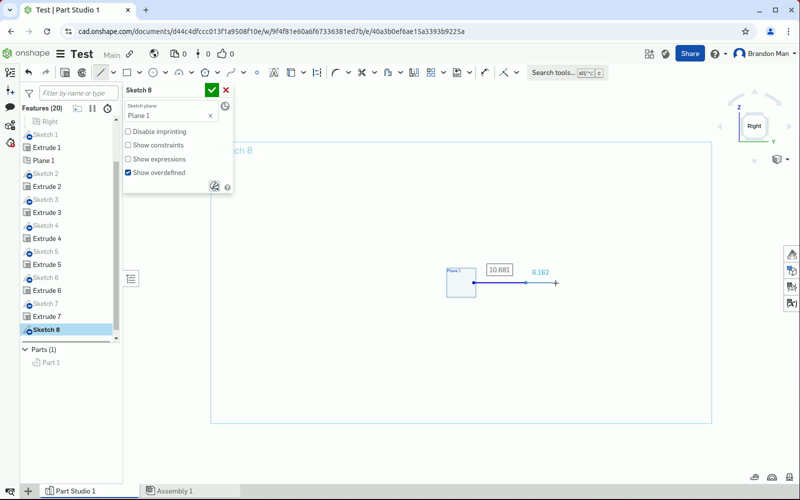
mouse_move(525, 239)
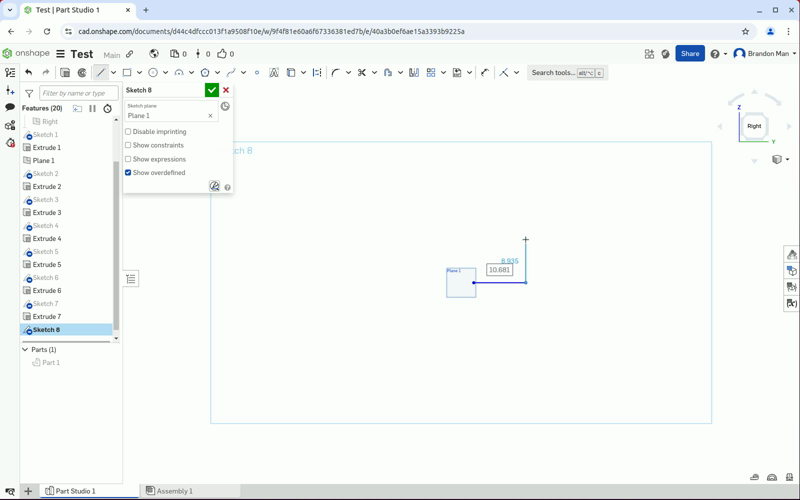
click(525, 239)
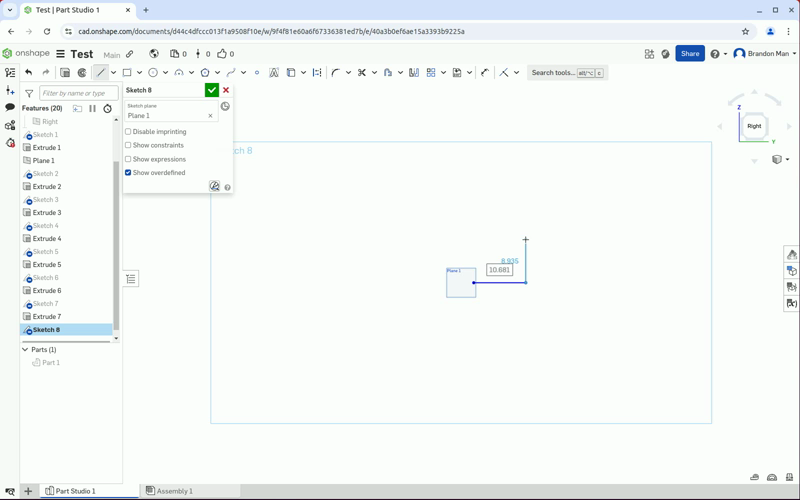
key_up(shift)
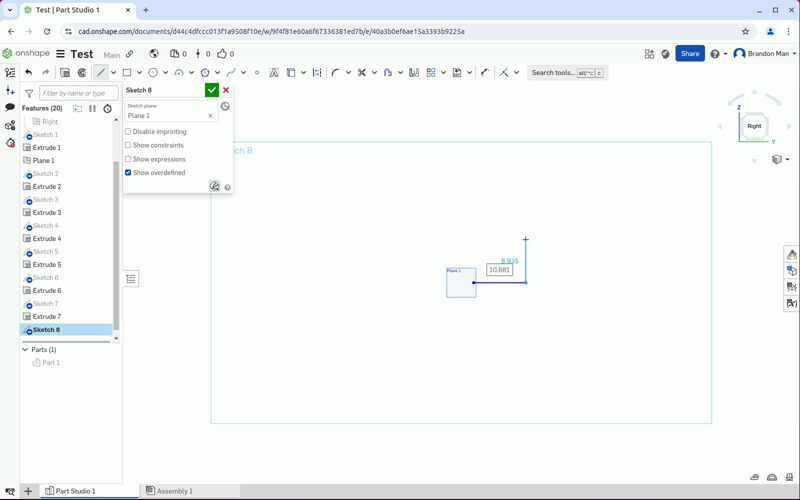
key_down(shift)
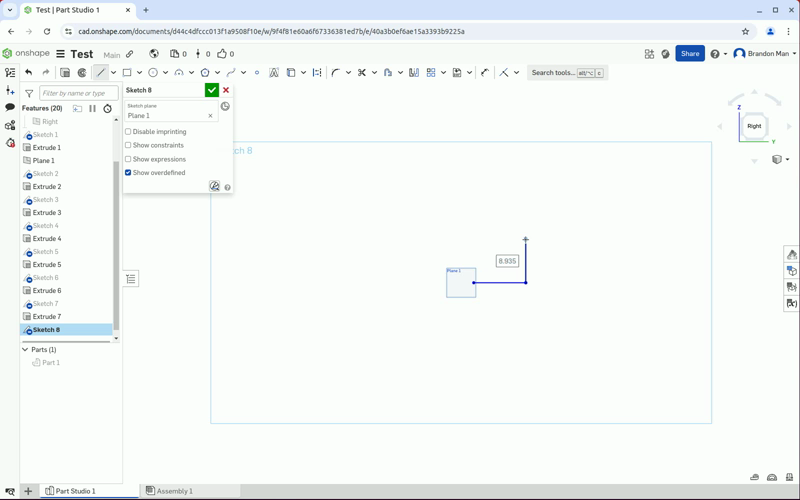
mouse_move(555, 239)
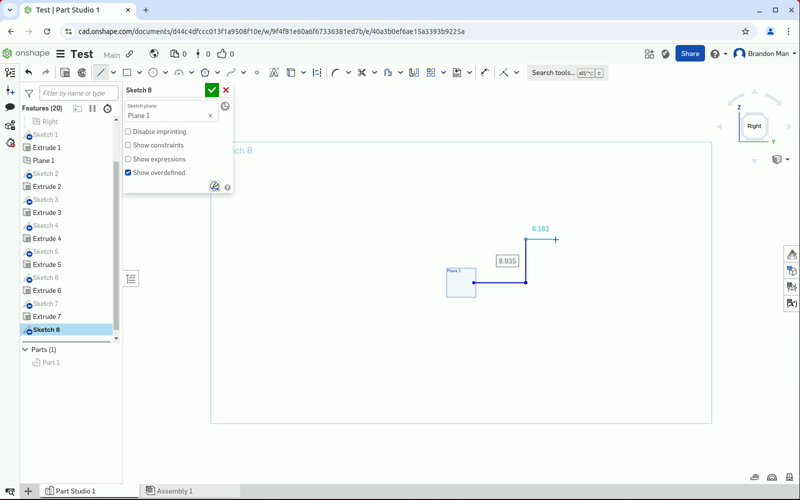
mouse_move(473, 239)
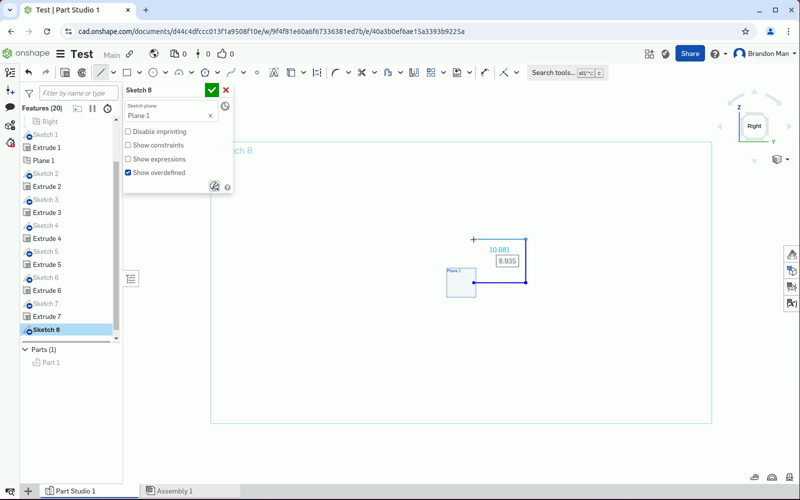
click(473, 239)
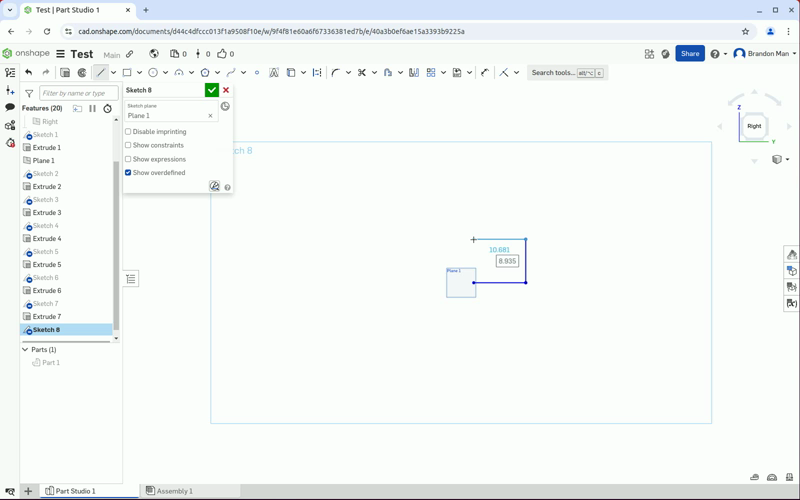
key_up(shift)
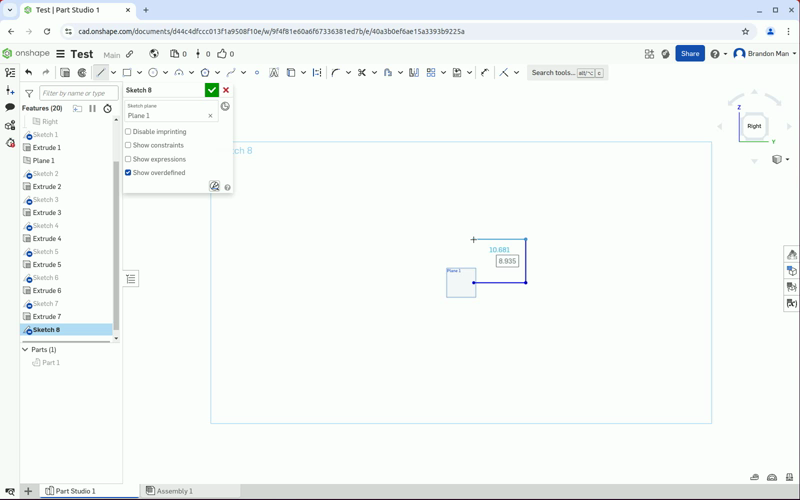
mouse_move(503, 239)
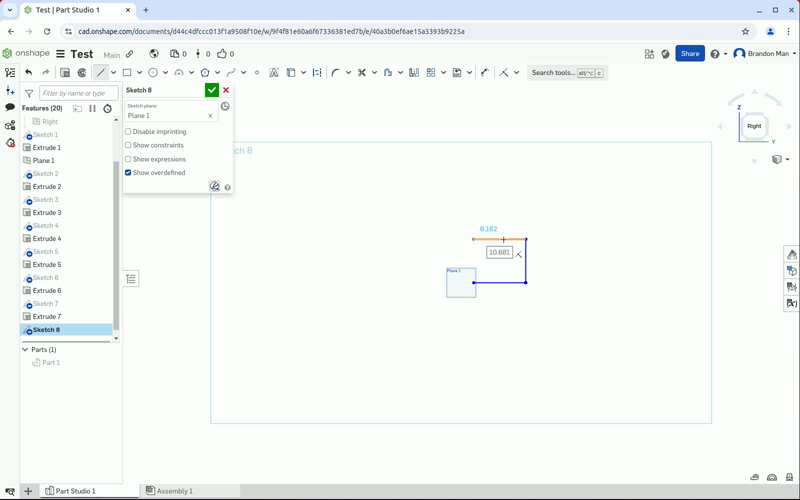
key_down(shift)
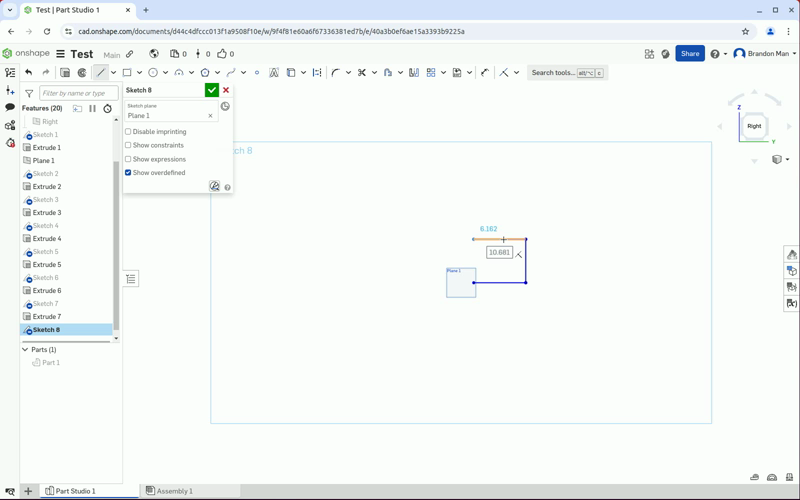
mouse_move(473, 282)
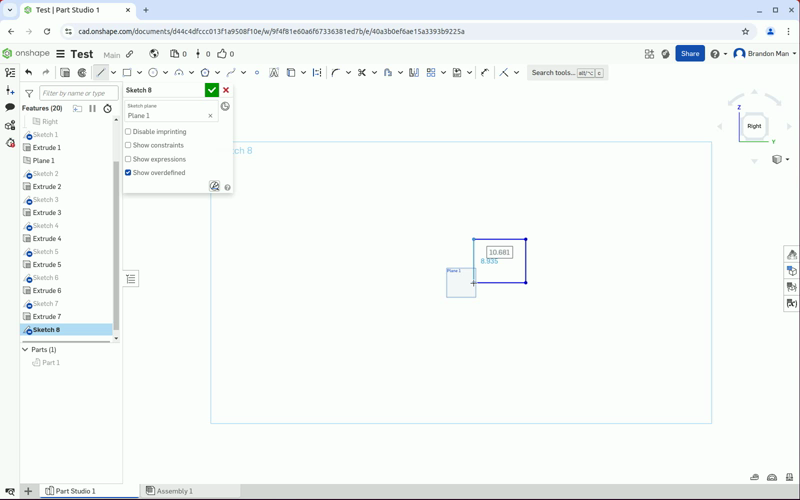
key_up(shift)
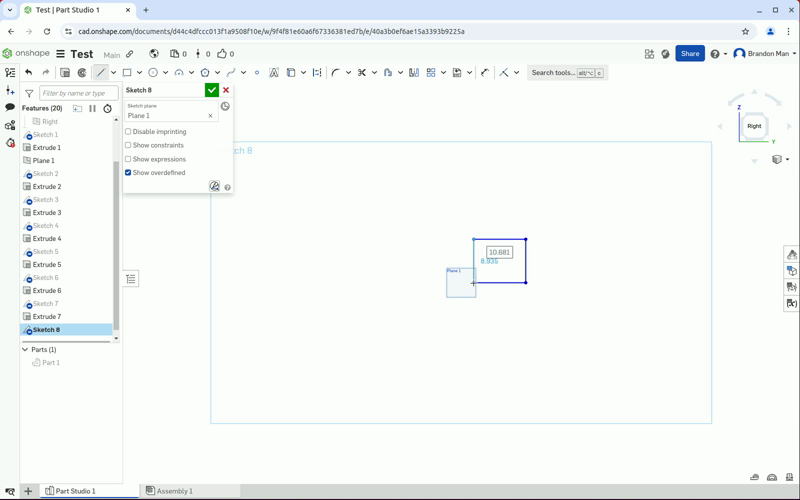
click(473, 282)
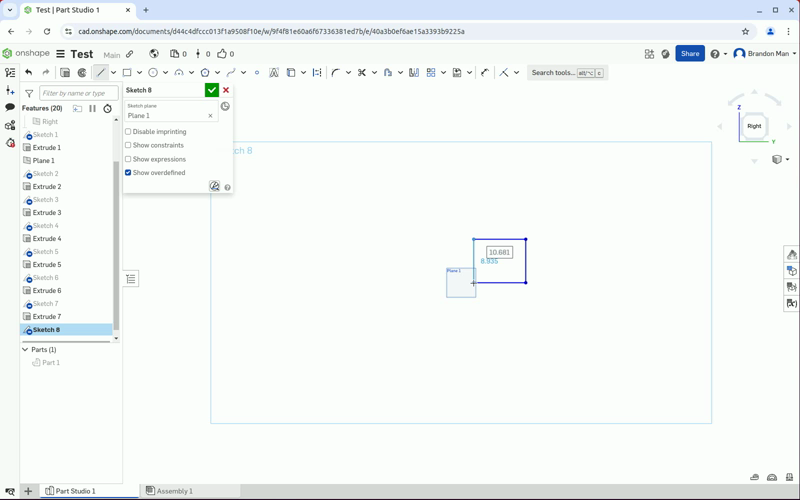
key(esc)
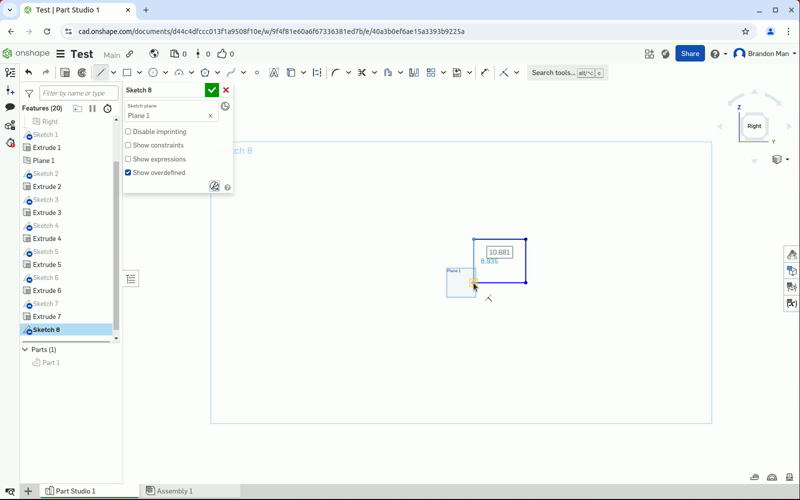
mouse_move(490, 247)
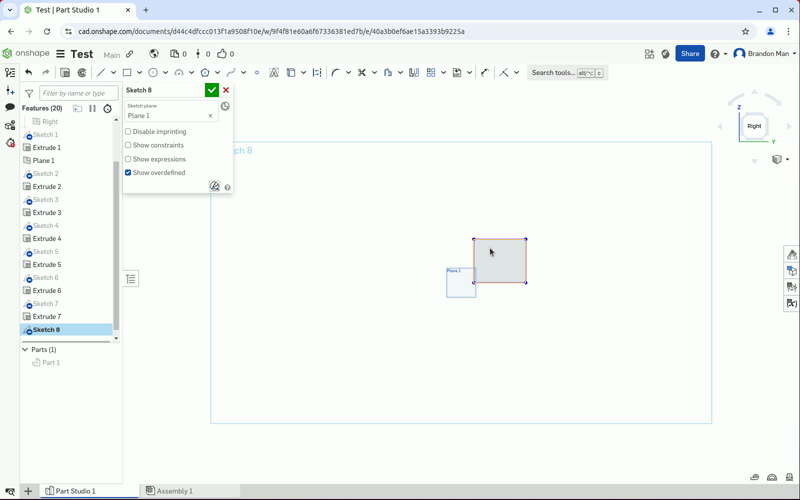
click(490, 247)
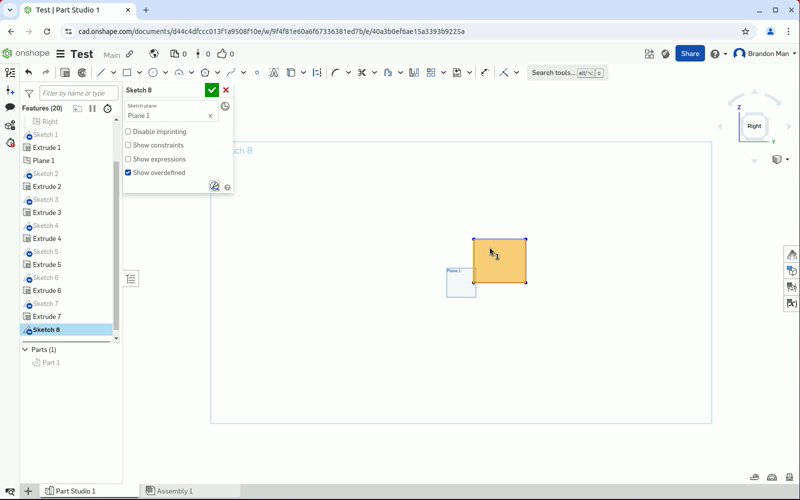
mouse_move(73, 352)
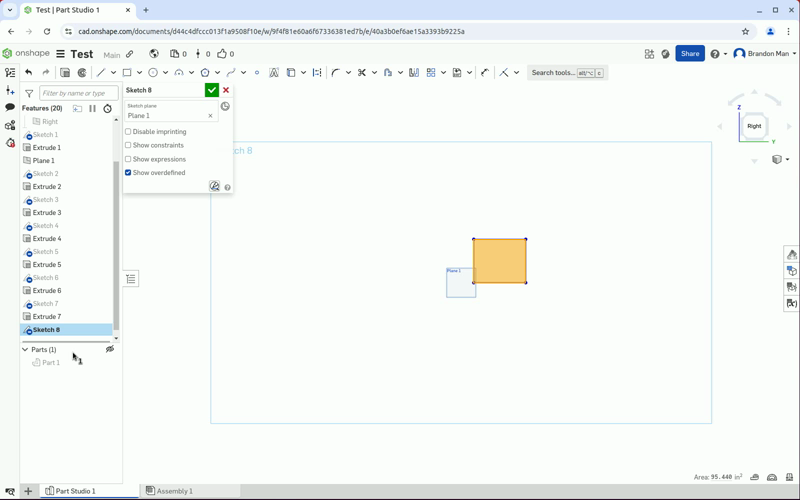
key(shift+y)
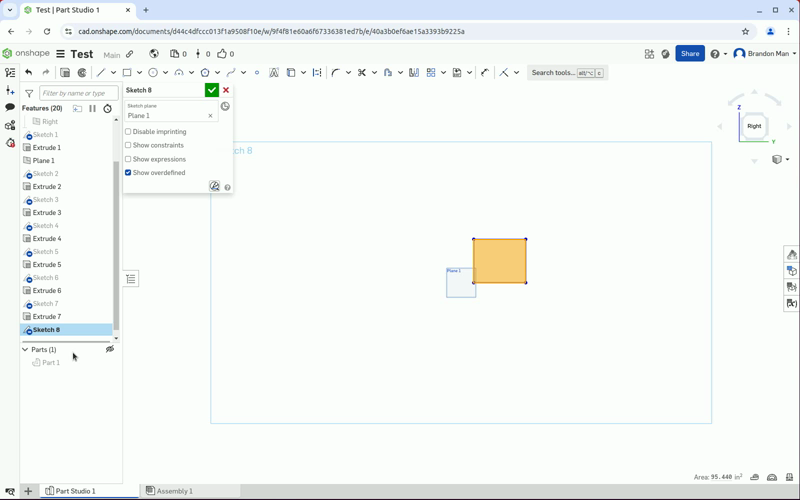
key(shift+e)
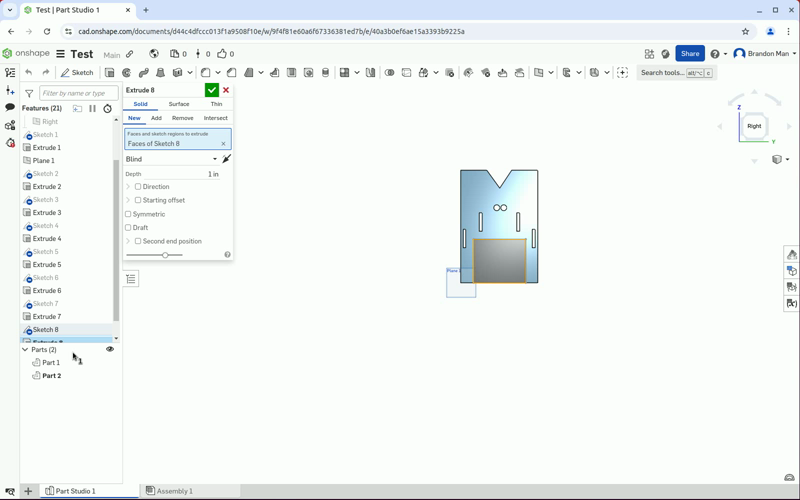
mouse_move(143, 106)
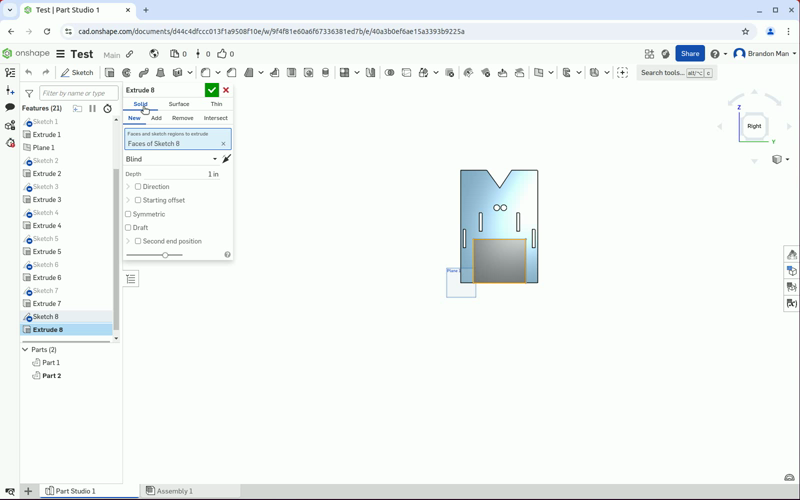
click(143, 106)
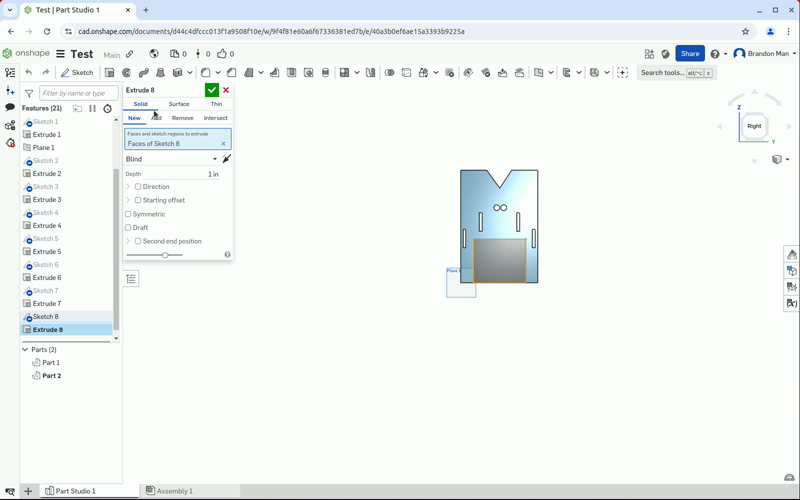
mouse_move(186, 120)
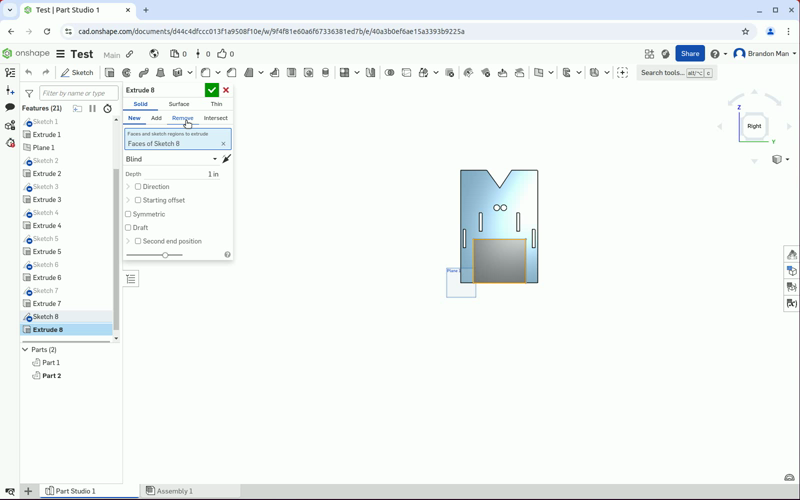
click(186, 120)
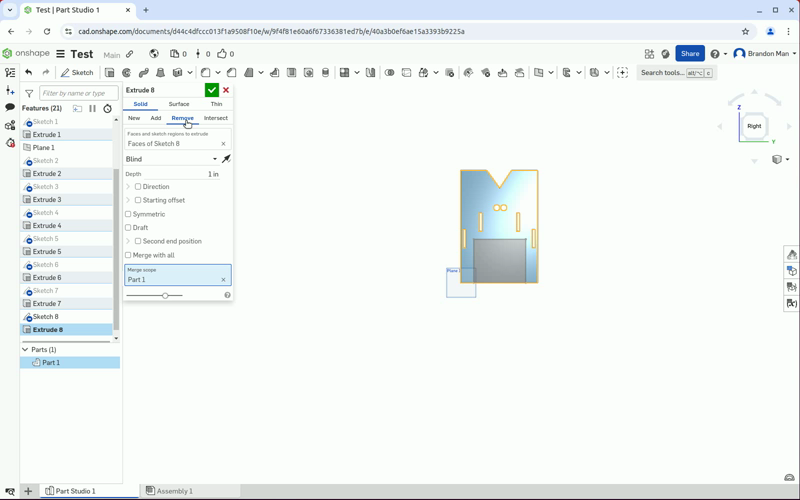
key(tab, 4)
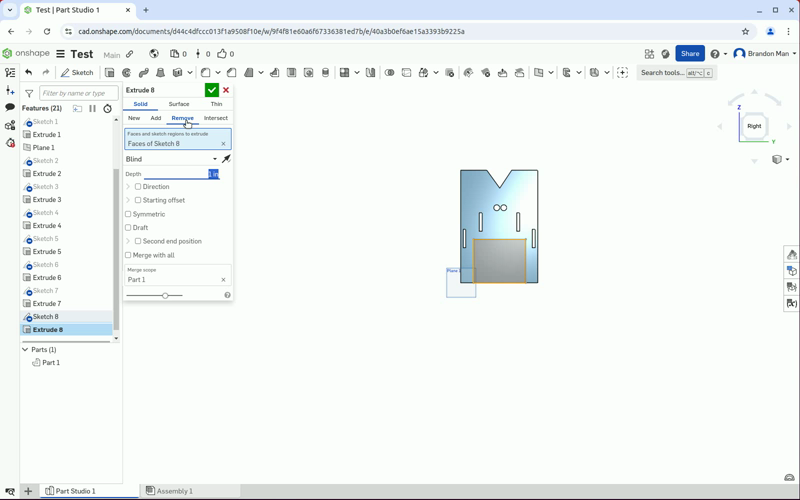
text(4.333)
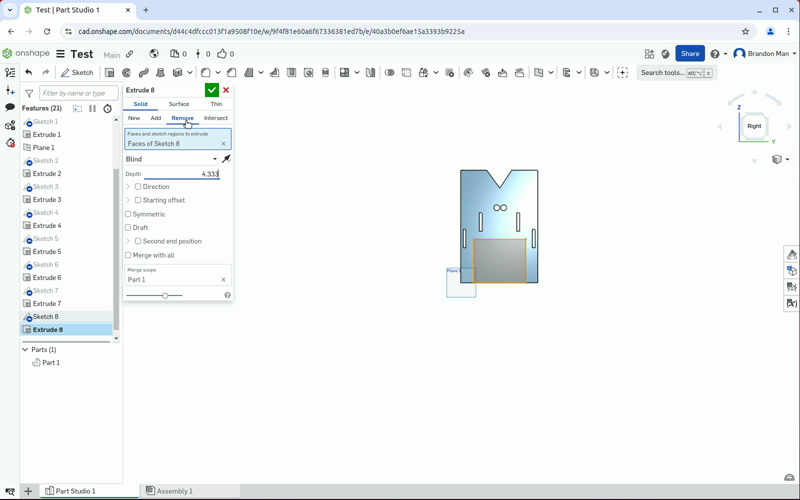
key(tab, 6)
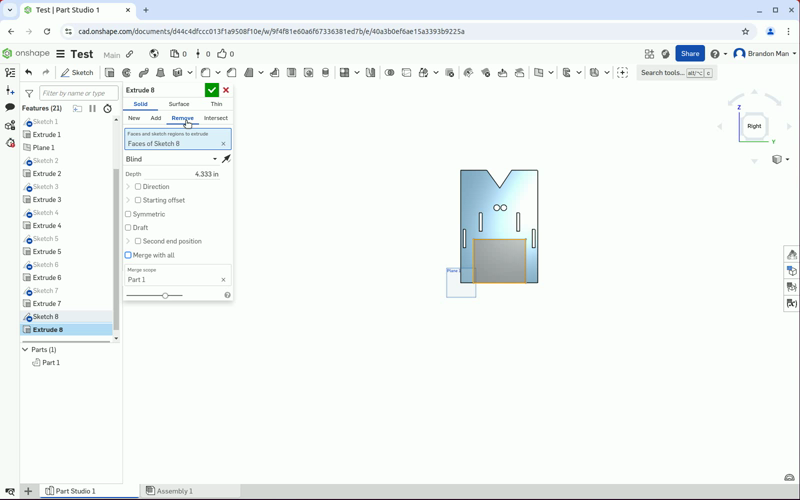
key(space)
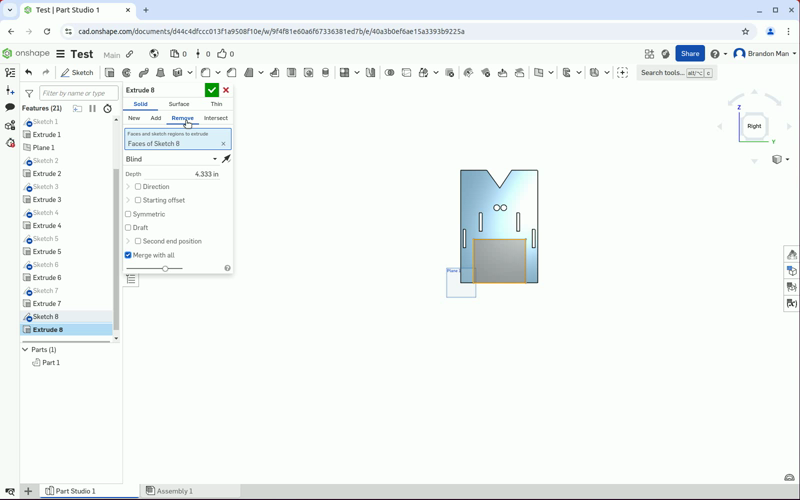
key(enter)
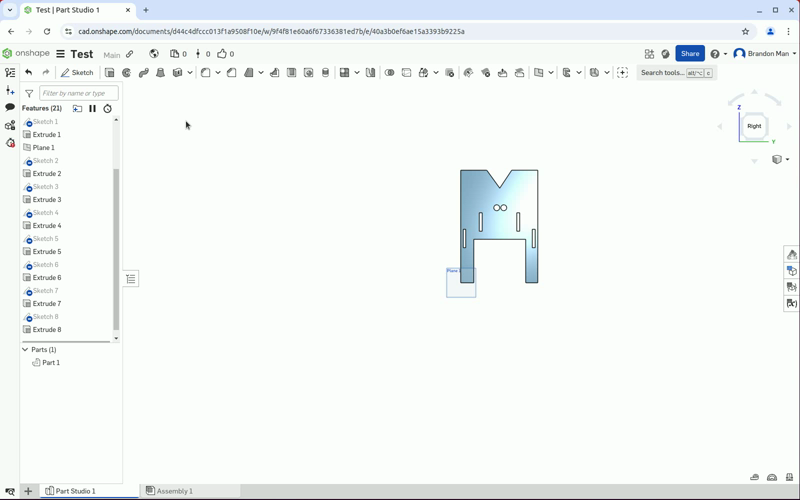
key(shift+h)
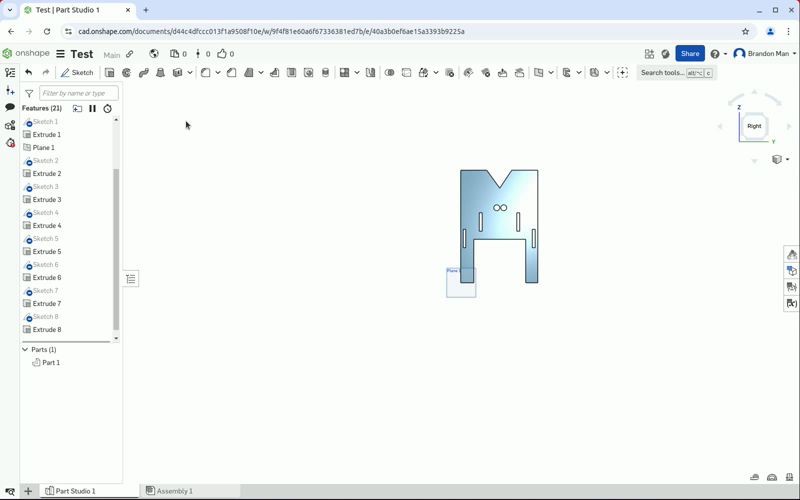
key(shift+h)
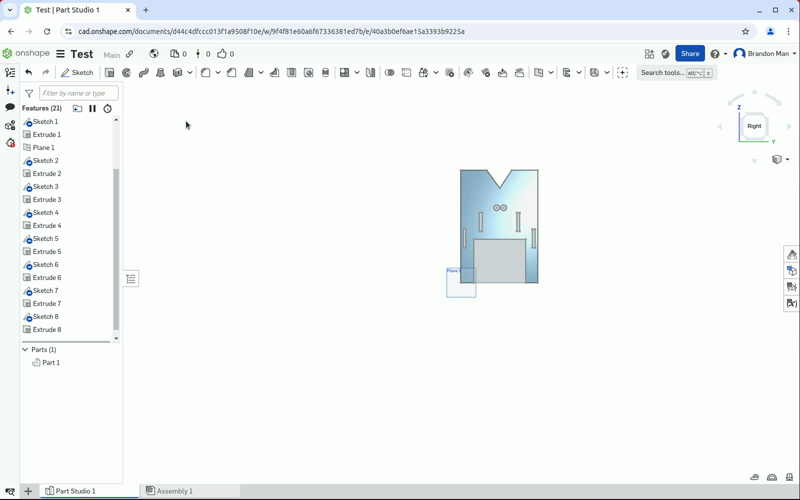
key(shift+7)
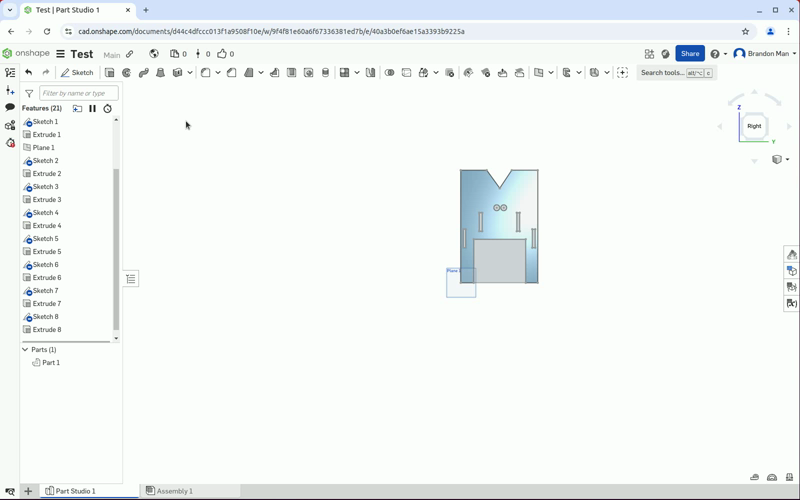
key(right, 2)
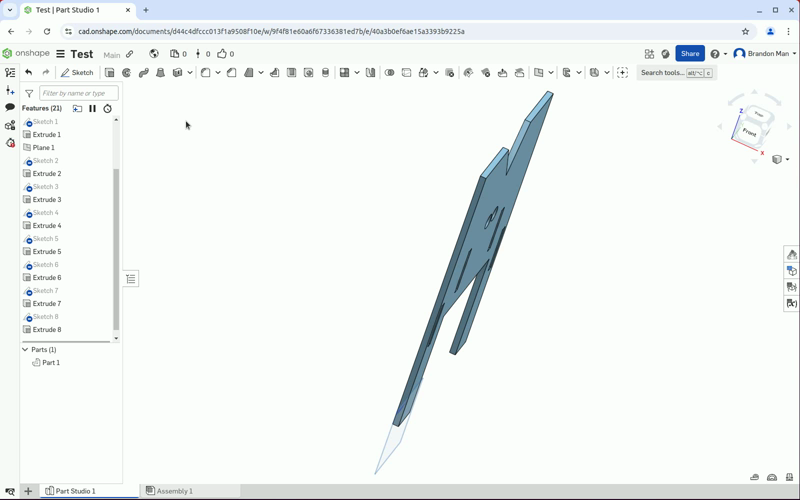
key(down, 2)
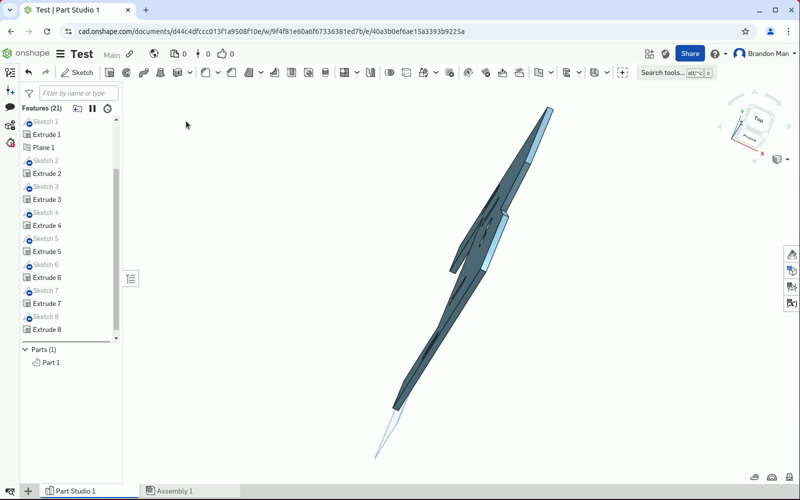
key(up, 2)
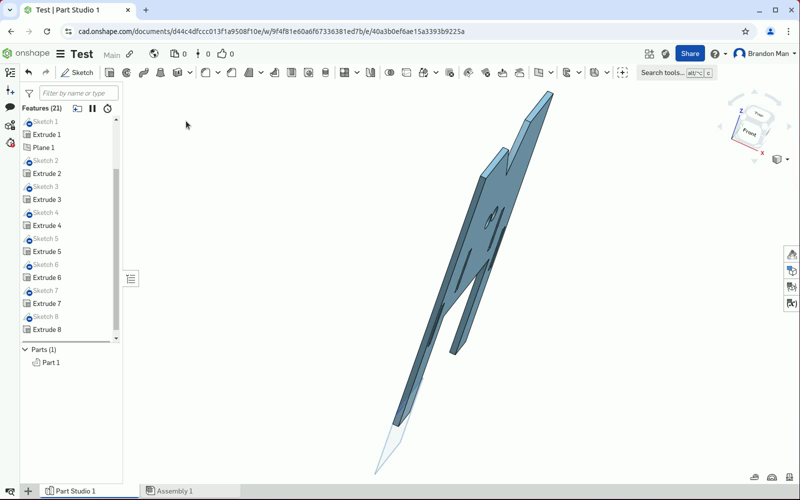
key(left, 2)
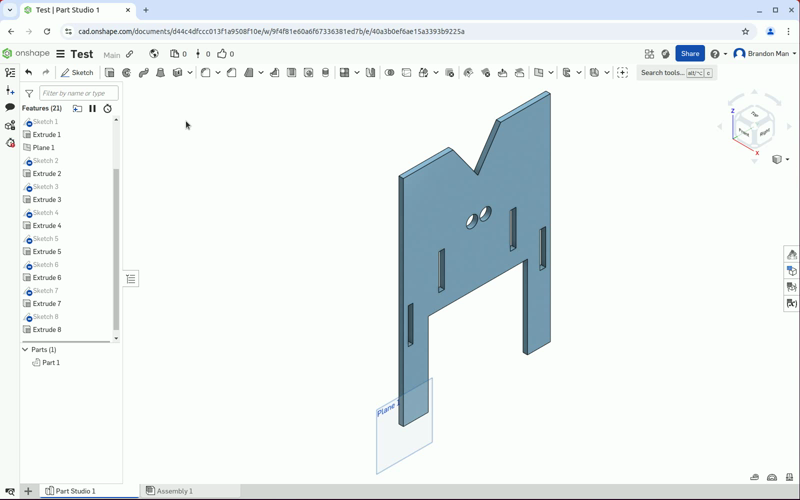
mouse_move(69, 124)
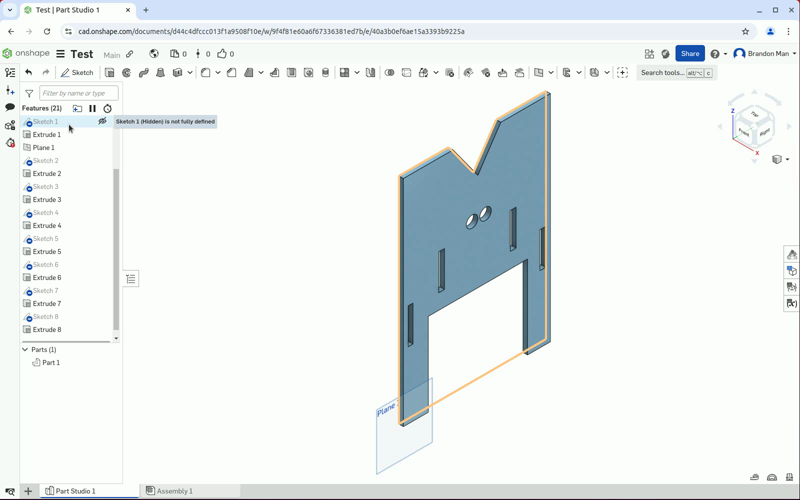
click(69, 124)